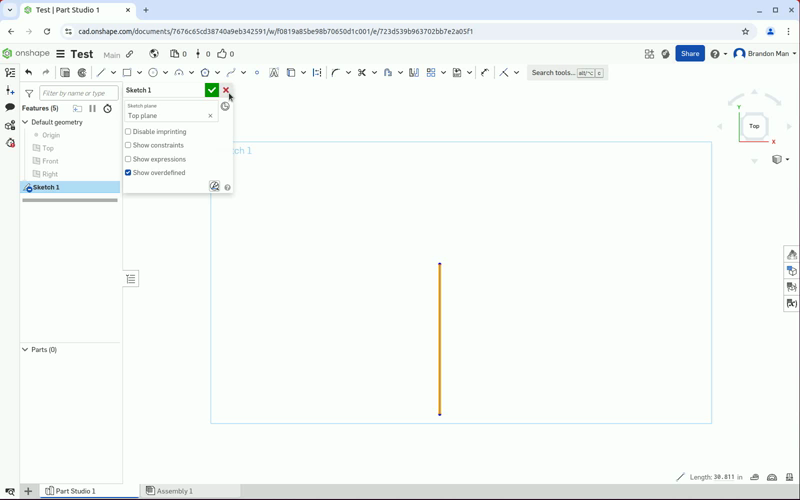
key(shift+h)
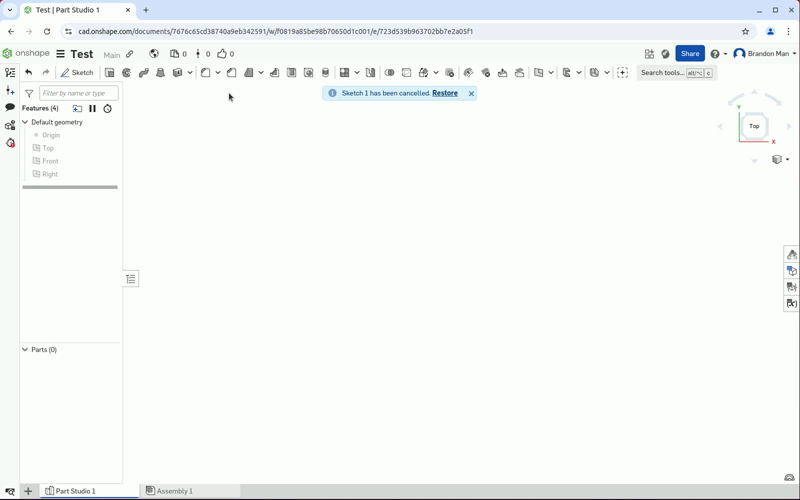
mouse_move(73, 352)
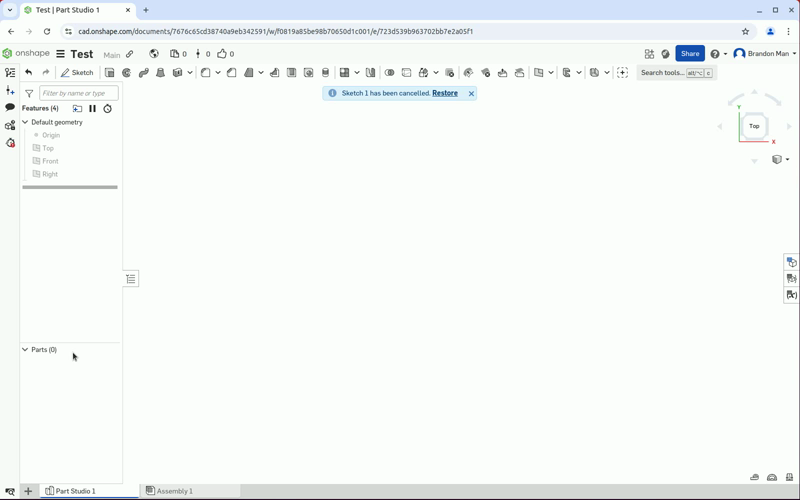
key(y)
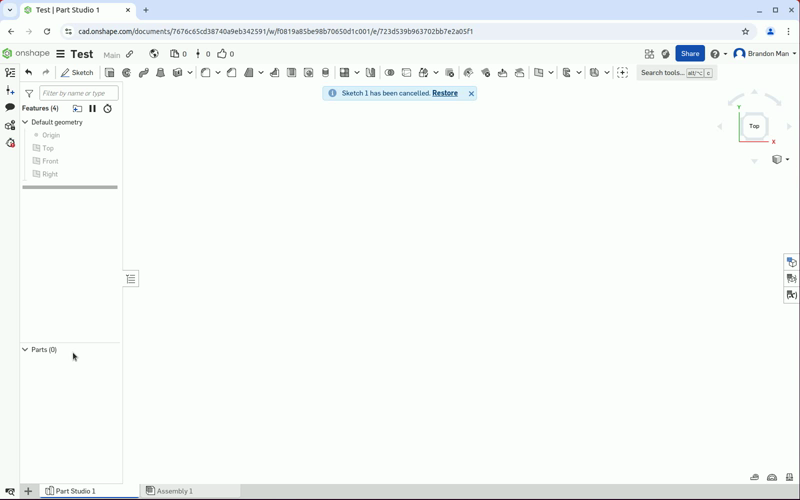
key(shift+p)
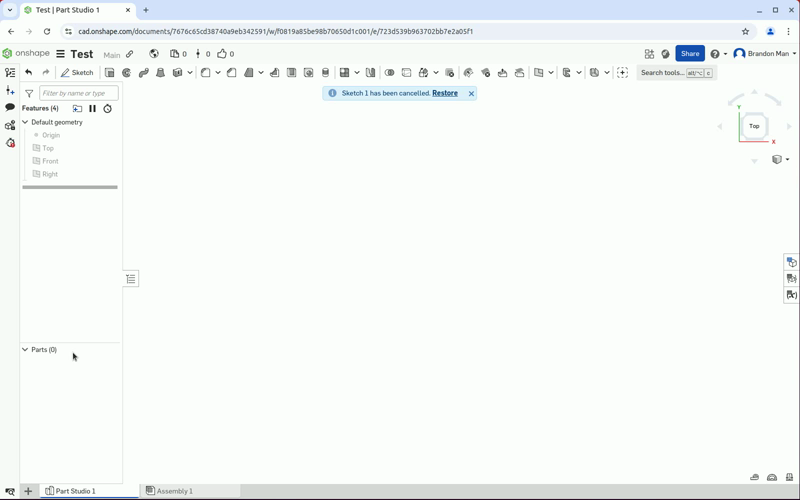
key(space)
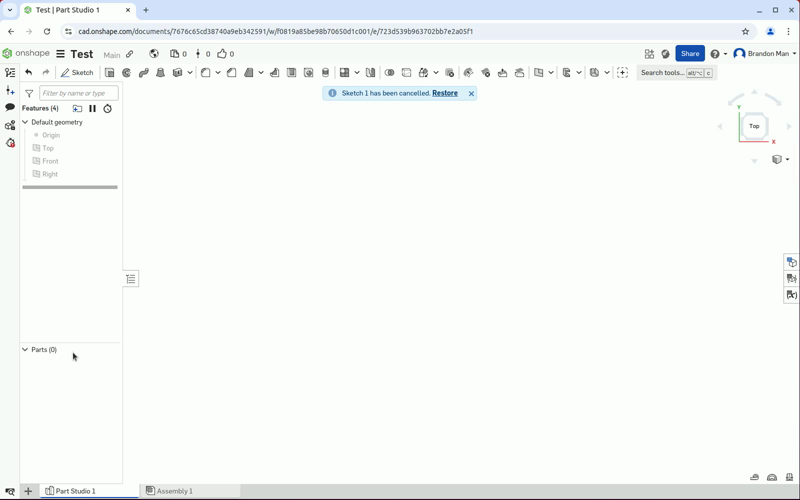
key_down(shift)
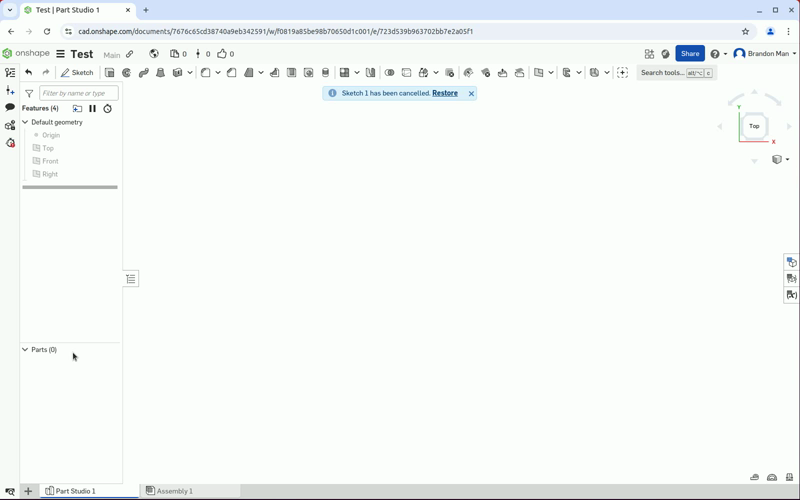
key(up)
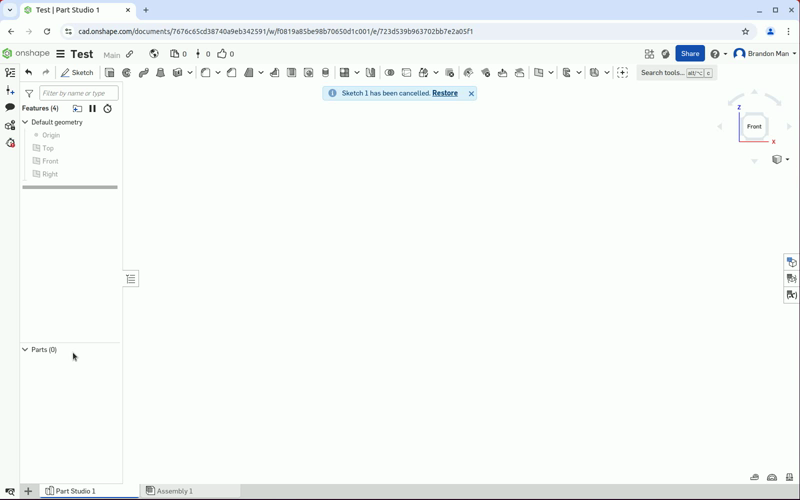
key_up(shift)
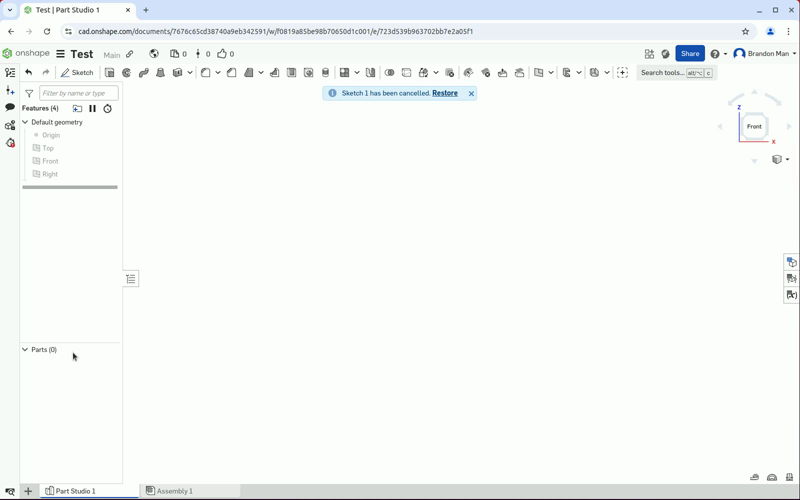
mouse_move(73, 352)
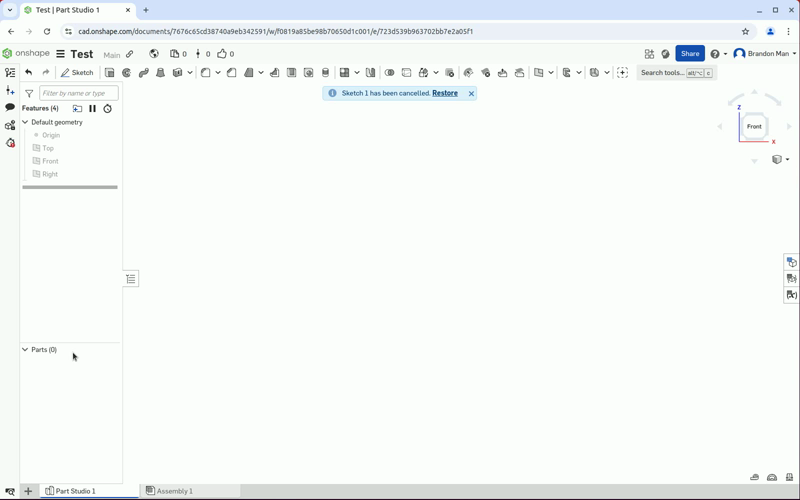
key(shift+y)
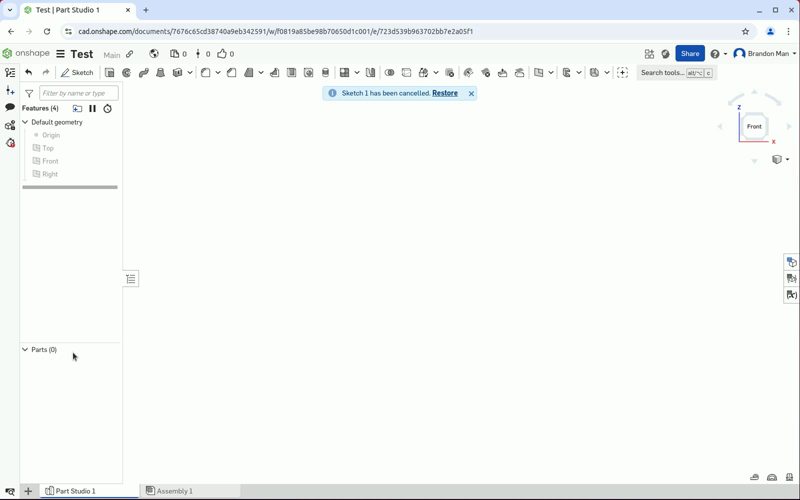
key(shift+s)
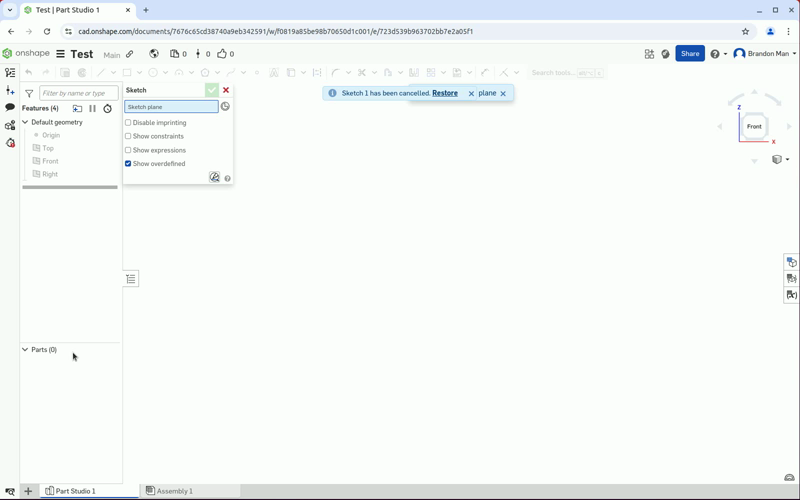
mouse_move(73, 163)
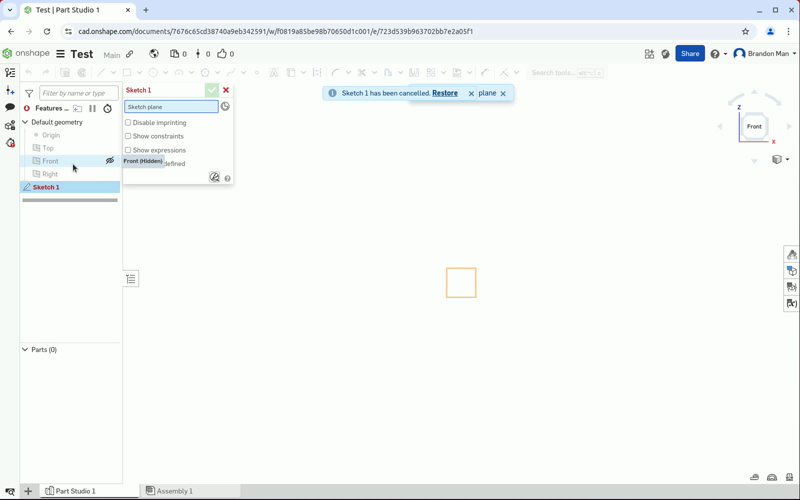
click(73, 163)
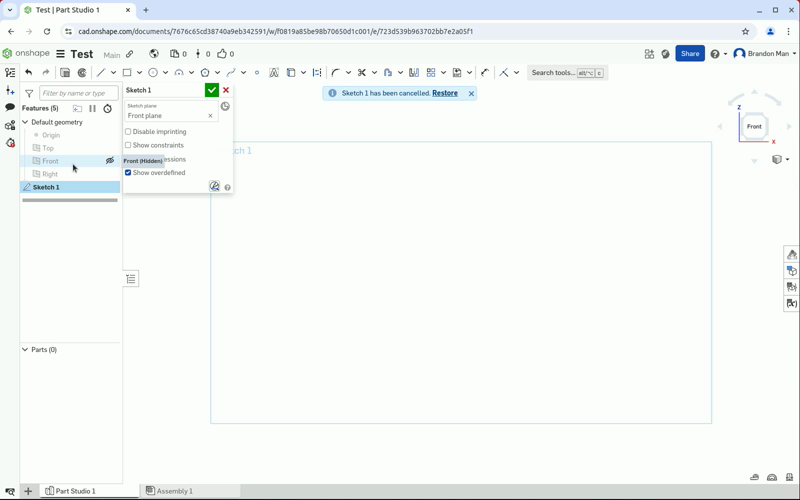
mouse_move(73, 352)
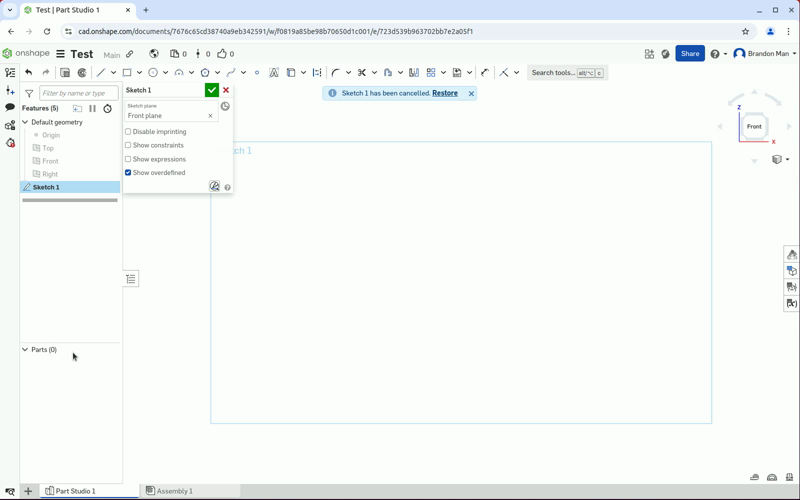
key(y)
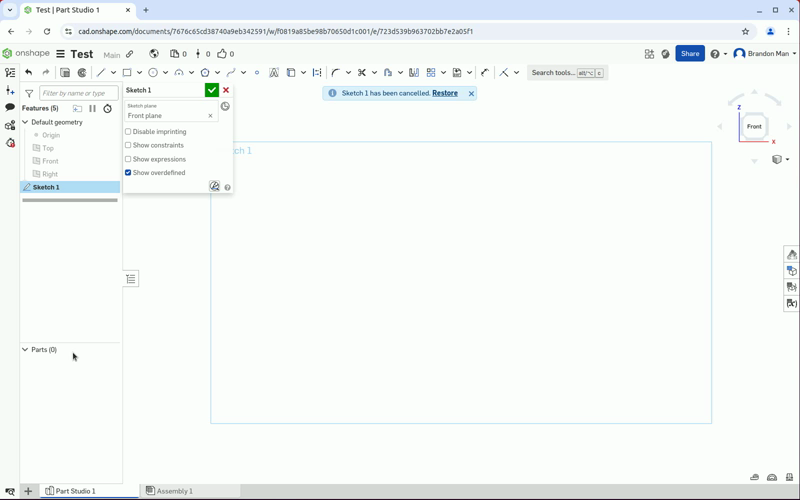
key(l)
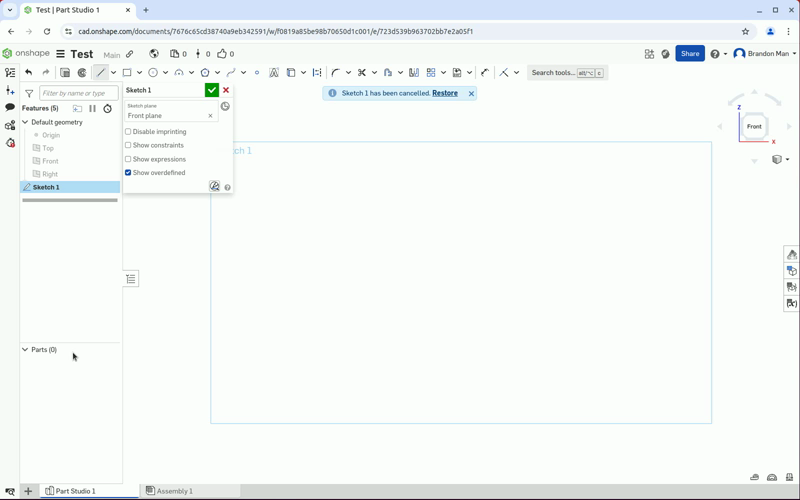
key_down(shift)
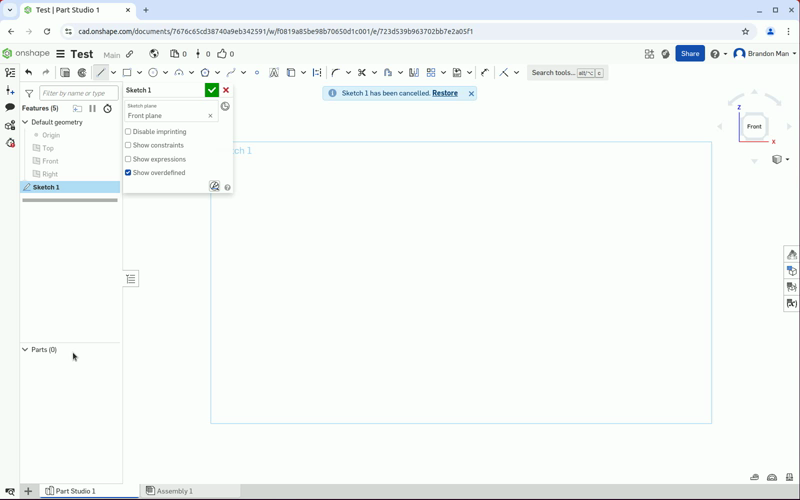
mouse_move(456, 282)
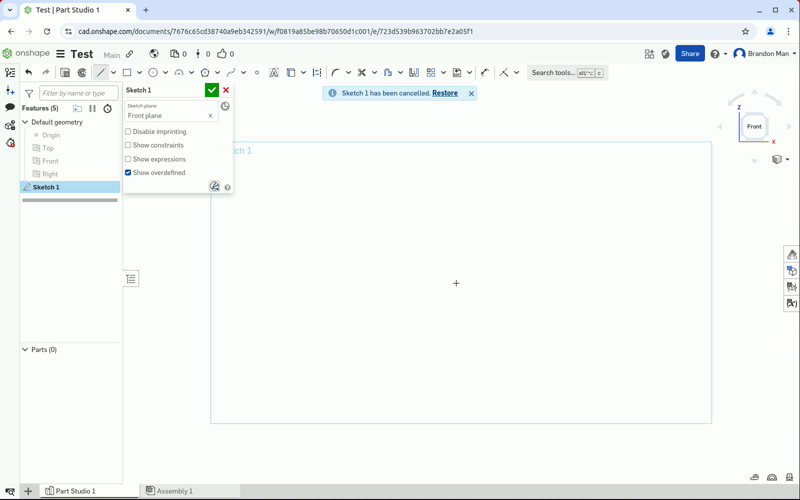
click(456, 282)
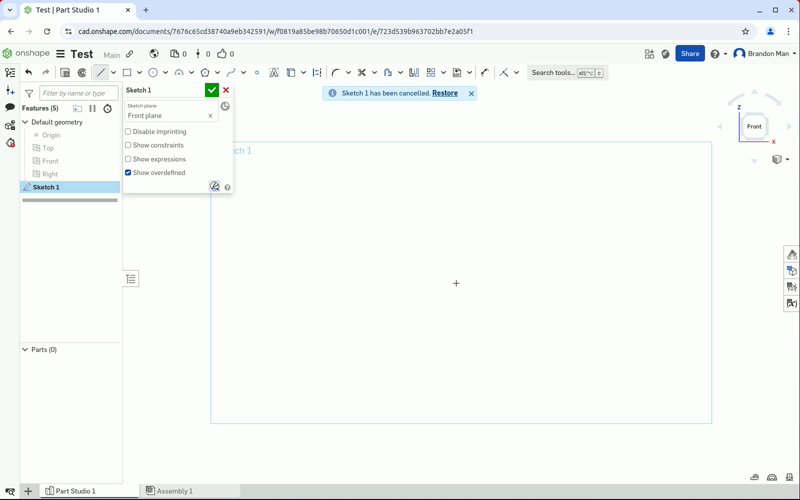
key_up(shift)
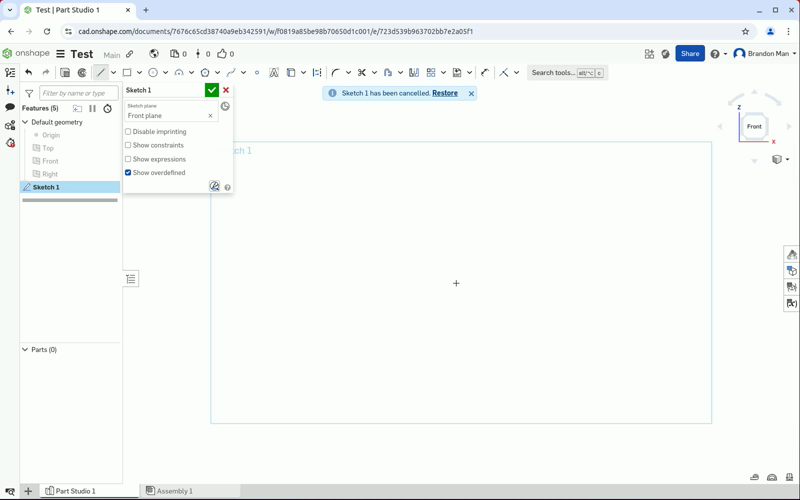
key_down(shift)
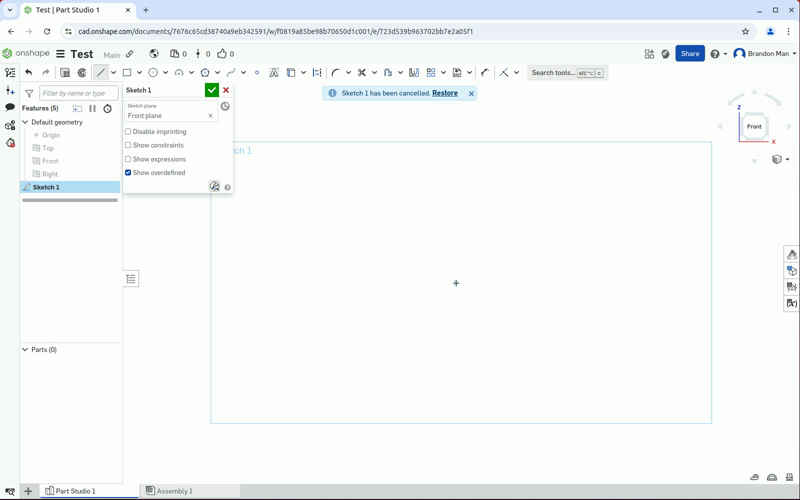
mouse_move(486, 282)
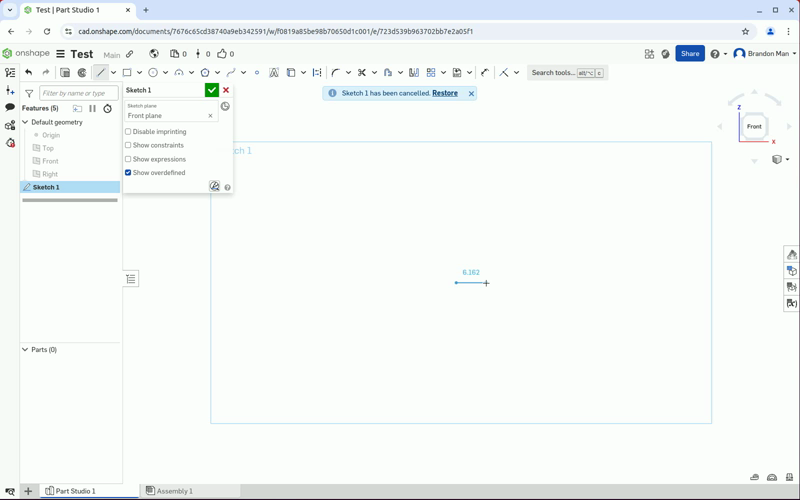
mouse_move(461, 282)
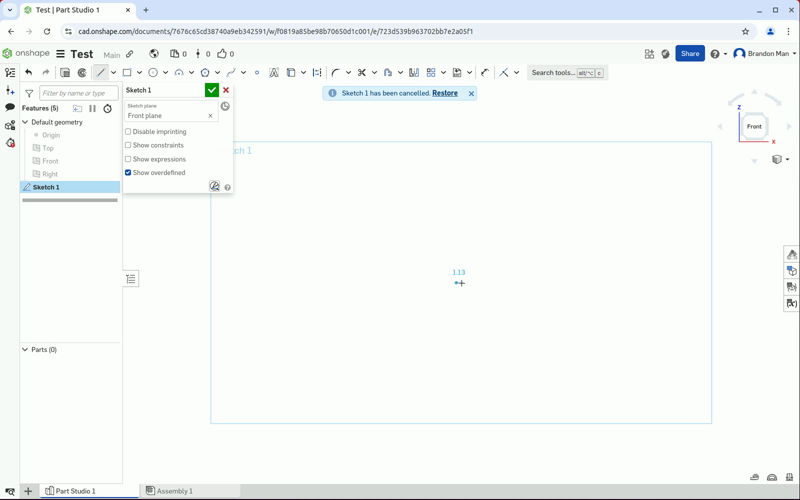
scroll(6)
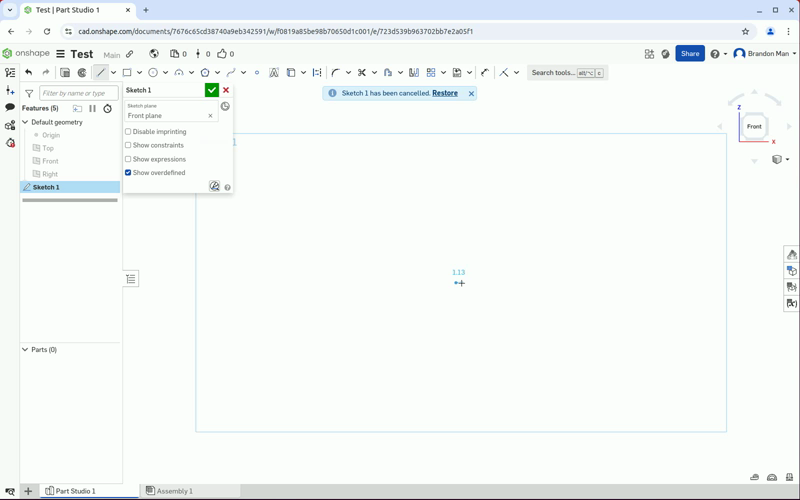
scroll(6)
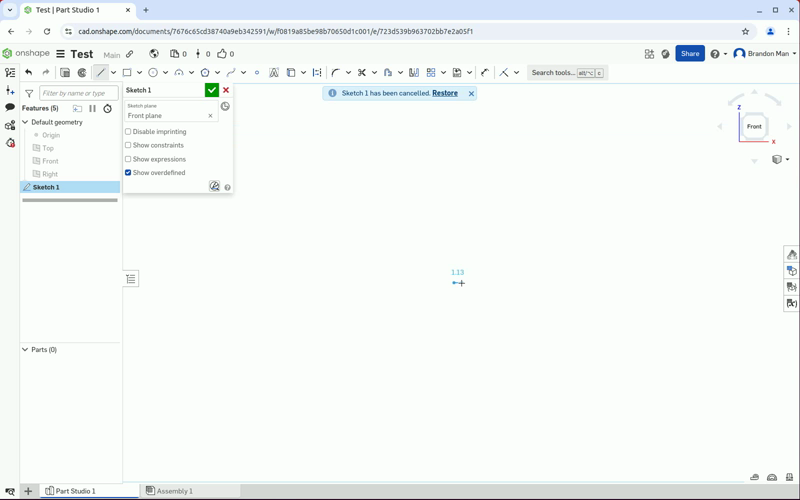
scroll(6)
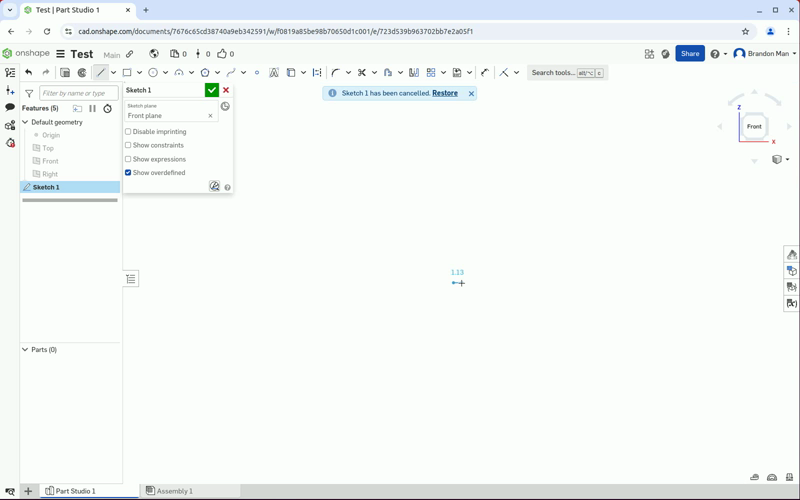
scroll(6)
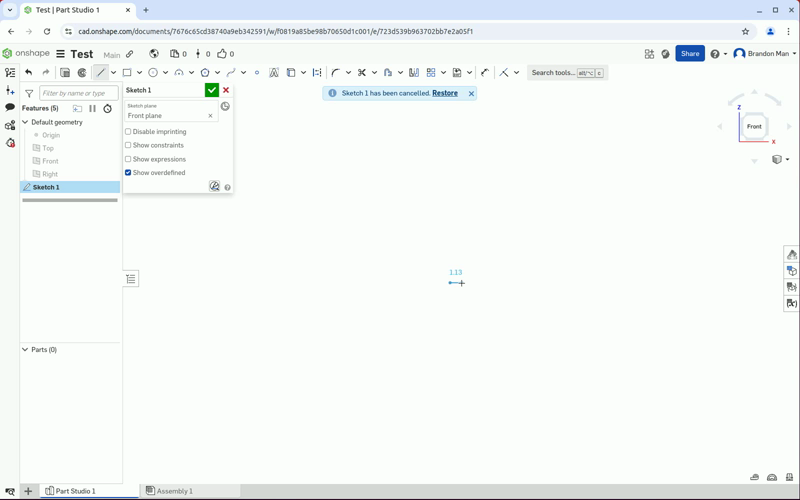
scroll(6)
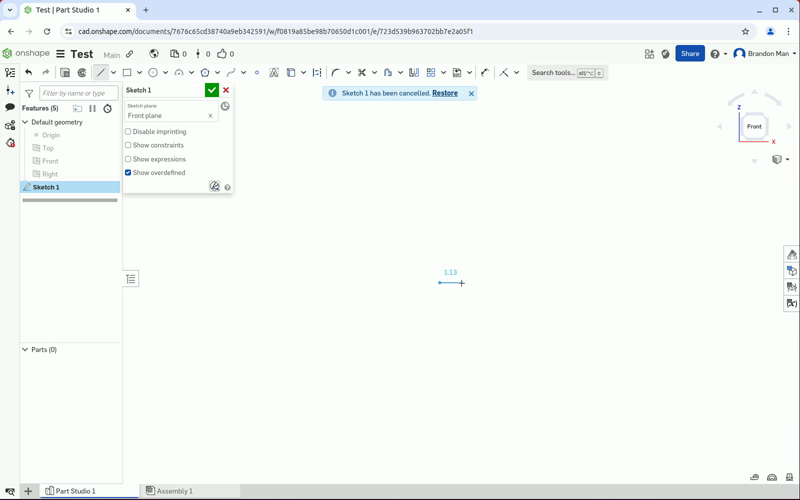
scroll(6)
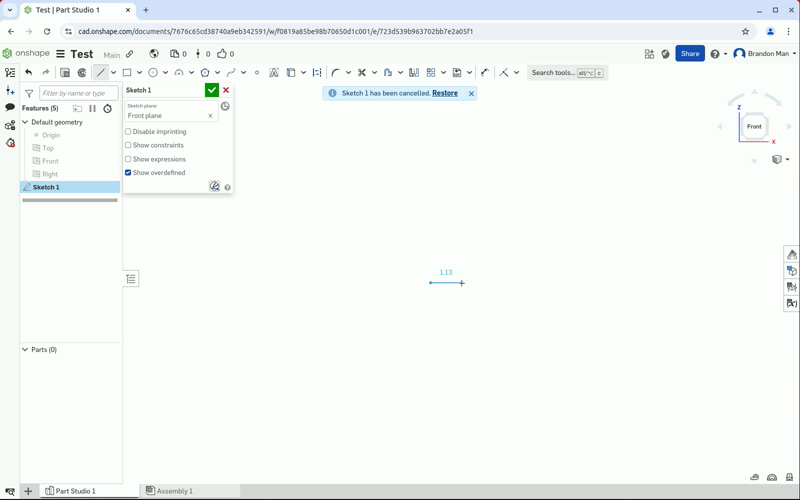
scroll(6)
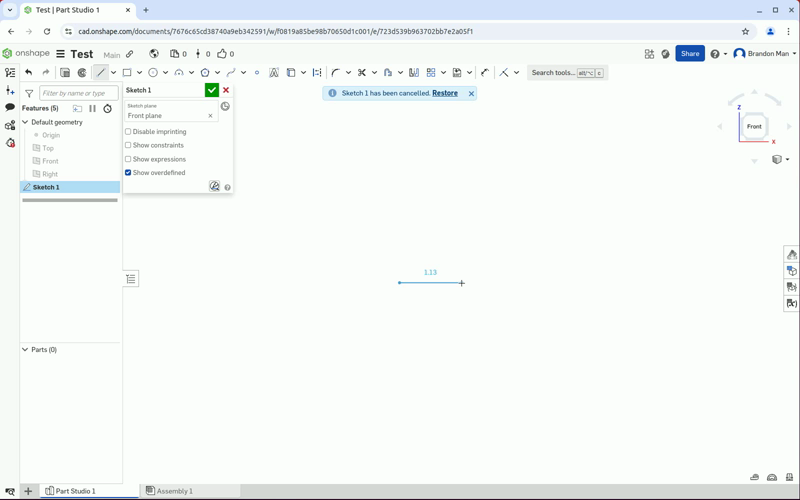
click(461, 282)
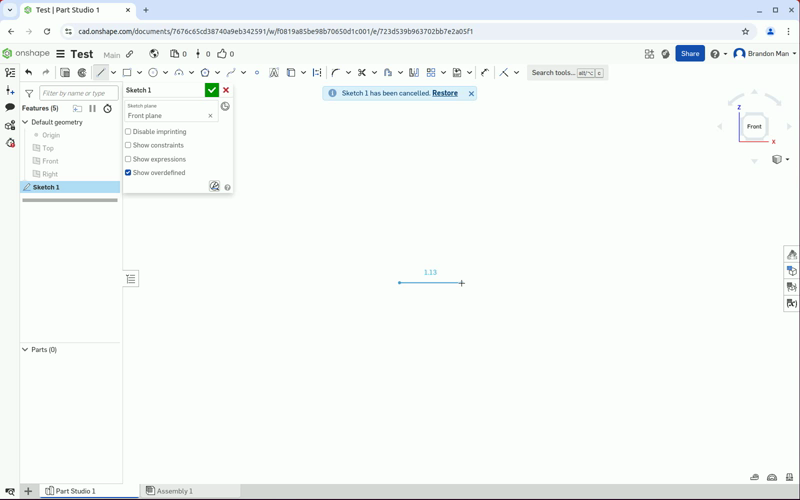
scroll(-6)
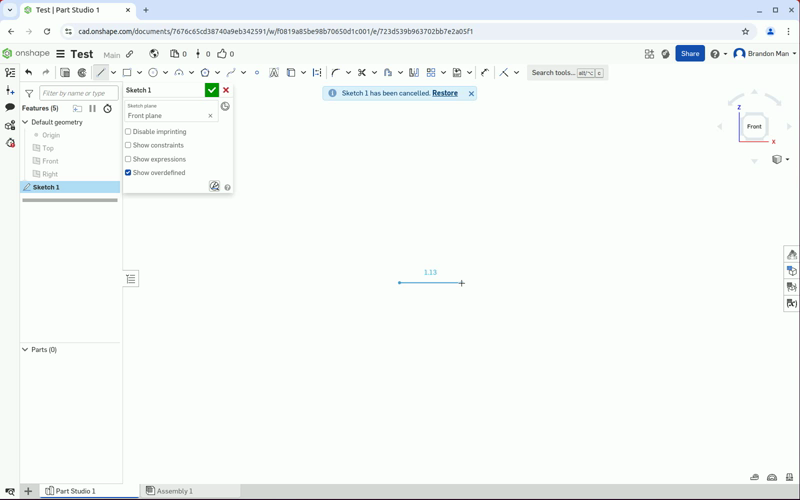
scroll(-6)
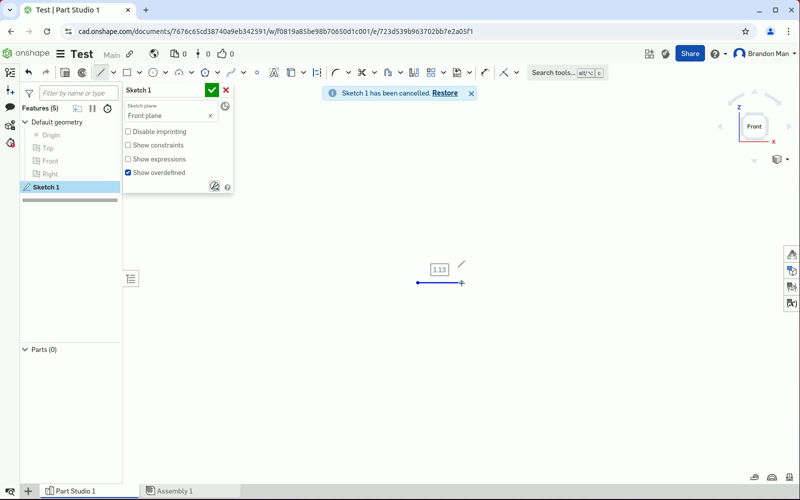
scroll(-6)
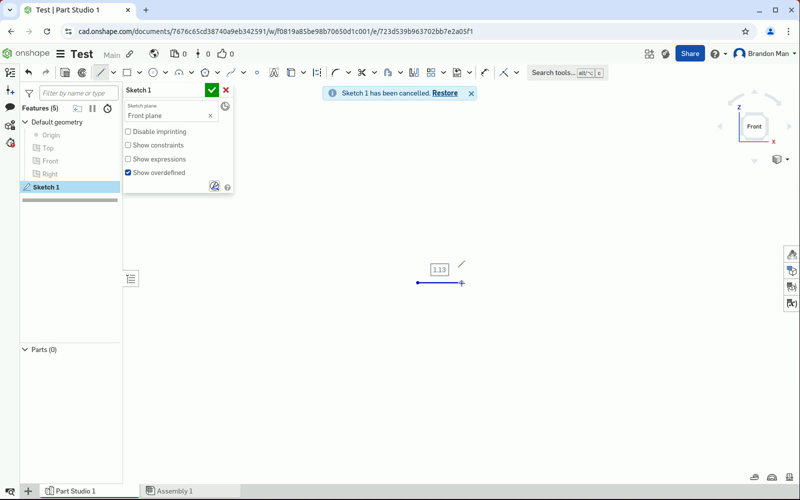
scroll(-6)
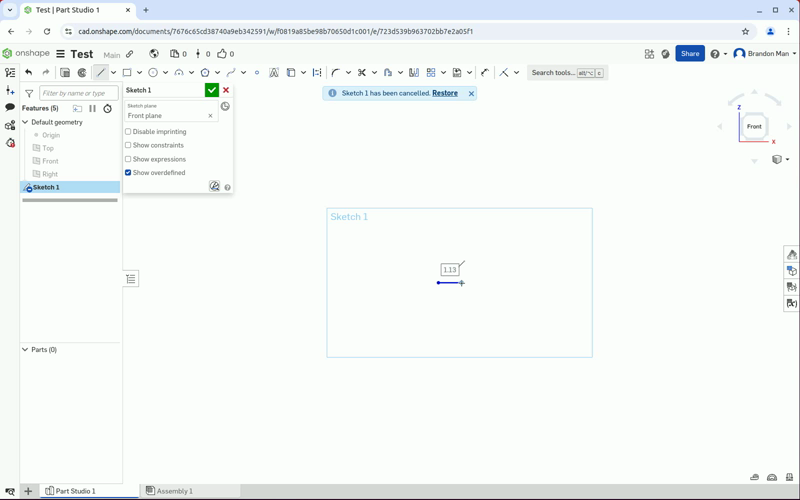
scroll(-6)
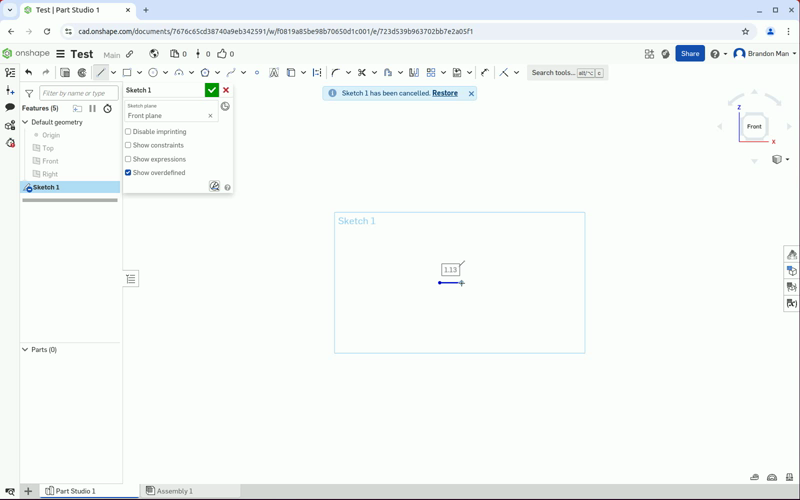
scroll(-6)
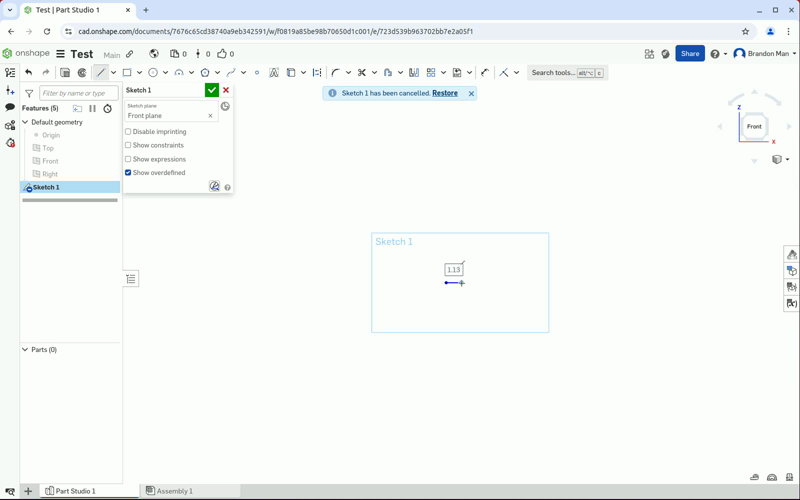
scroll(-6)
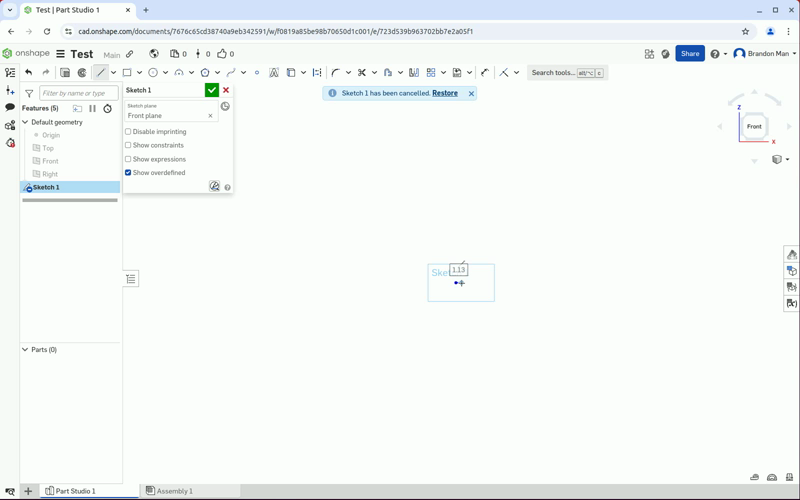
key_up(shift)
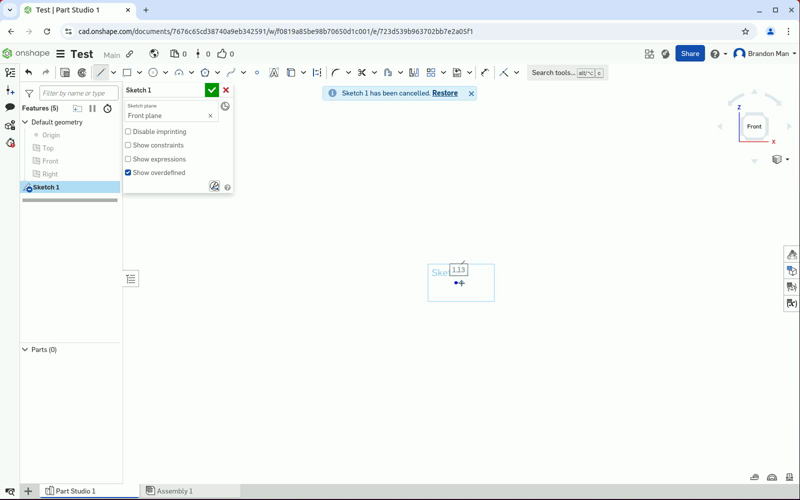
key_down(shift)
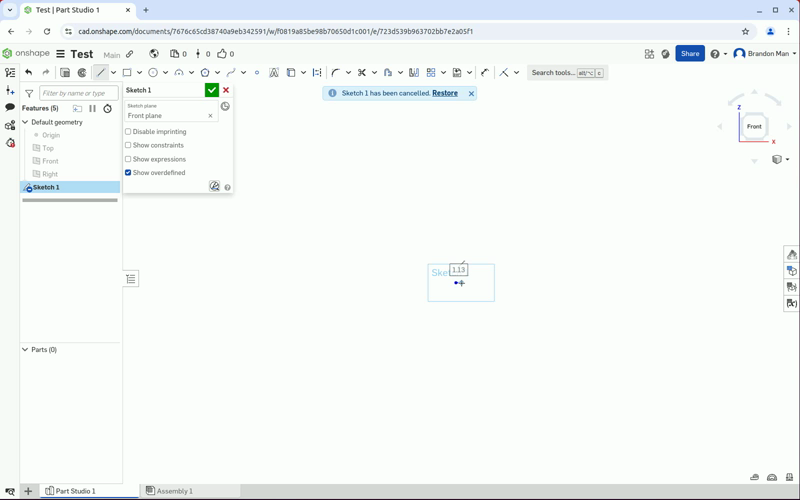
mouse_move(491, 282)
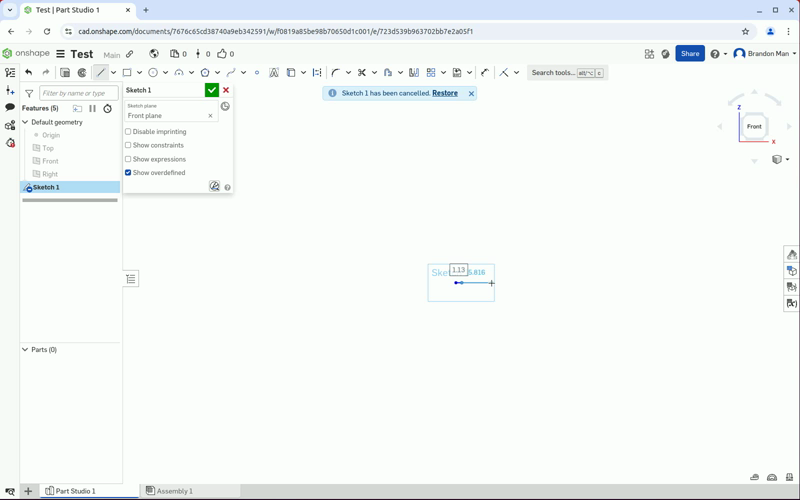
mouse_move(461, 279)
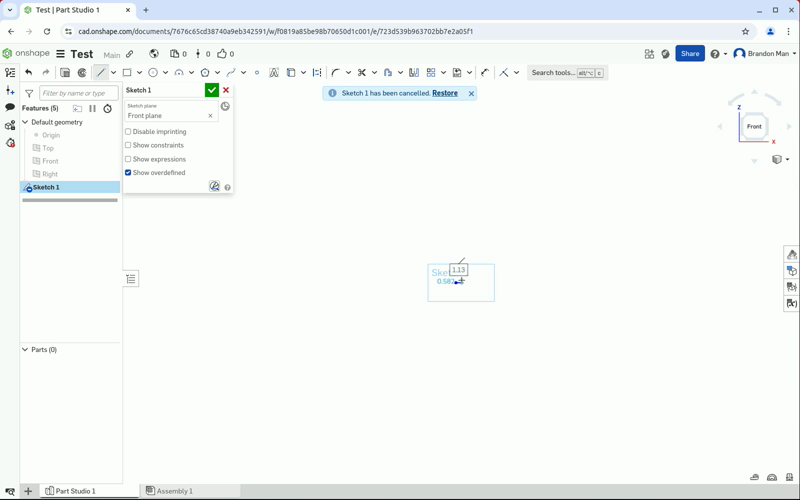
scroll(6)
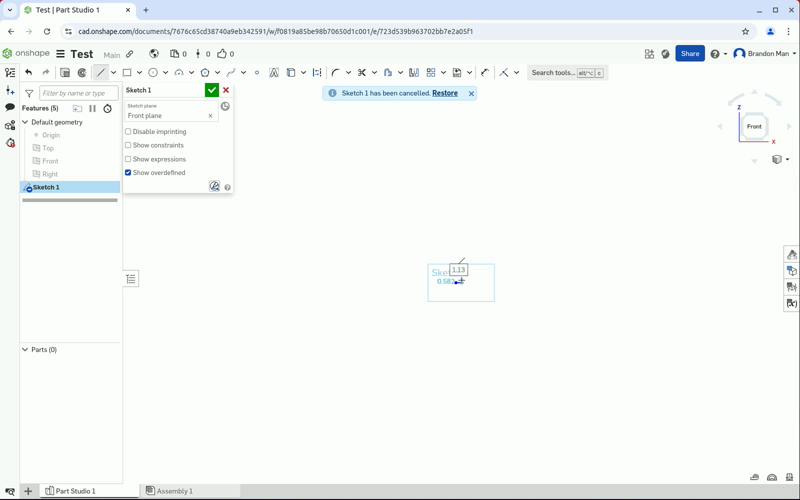
scroll(6)
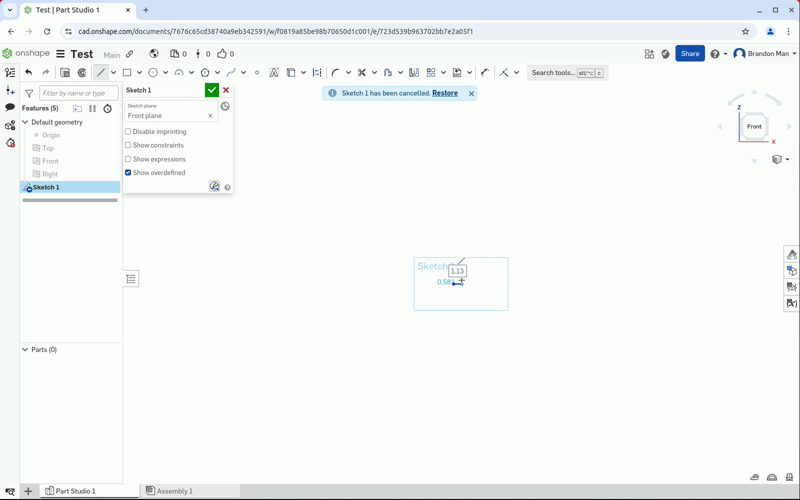
scroll(6)
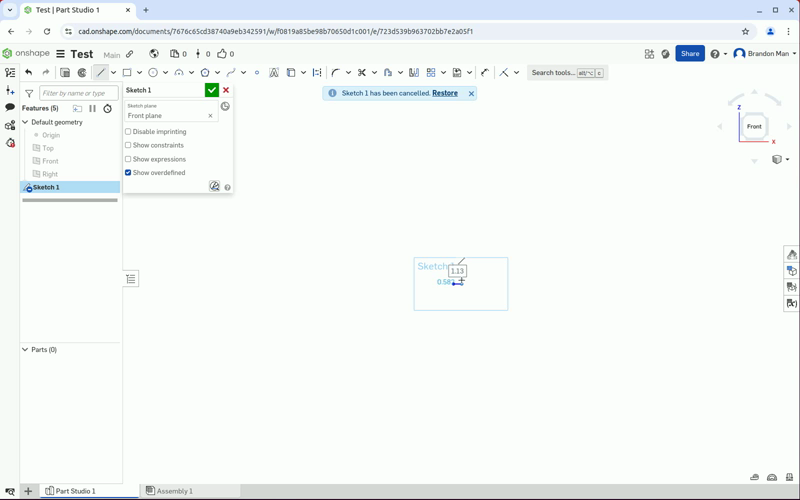
scroll(6)
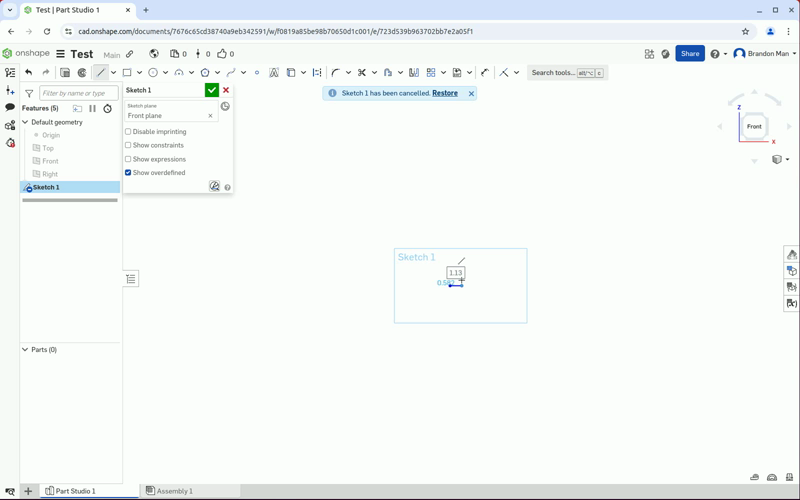
scroll(6)
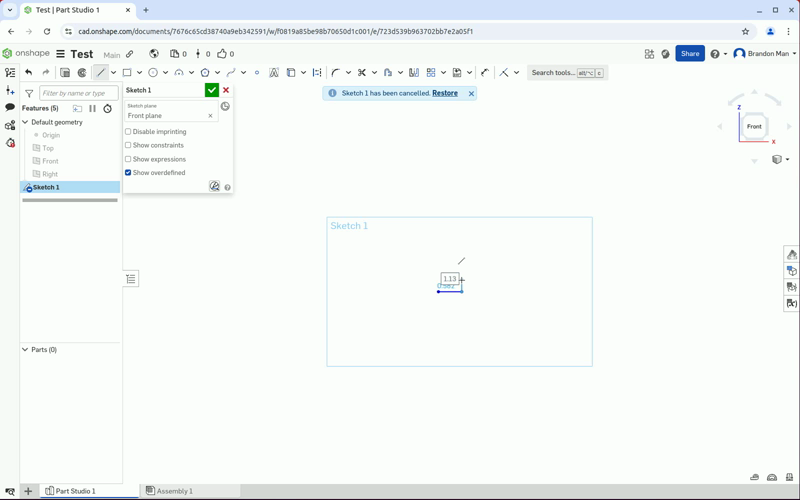
scroll(6)
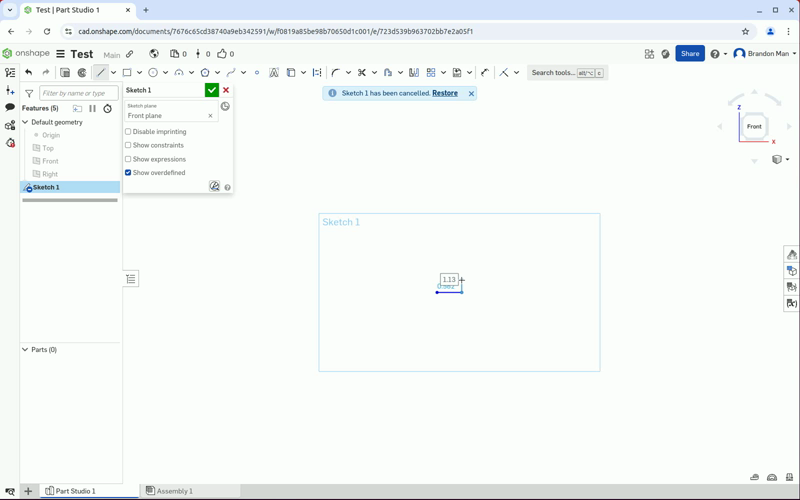
scroll(6)
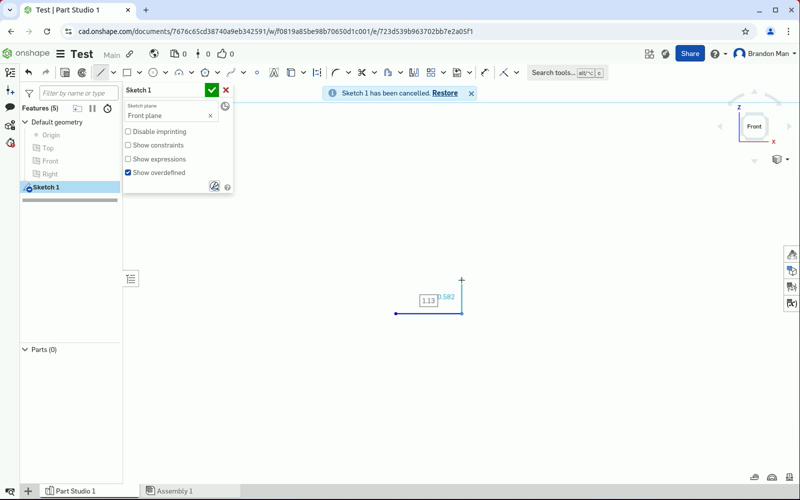
click(461, 279)
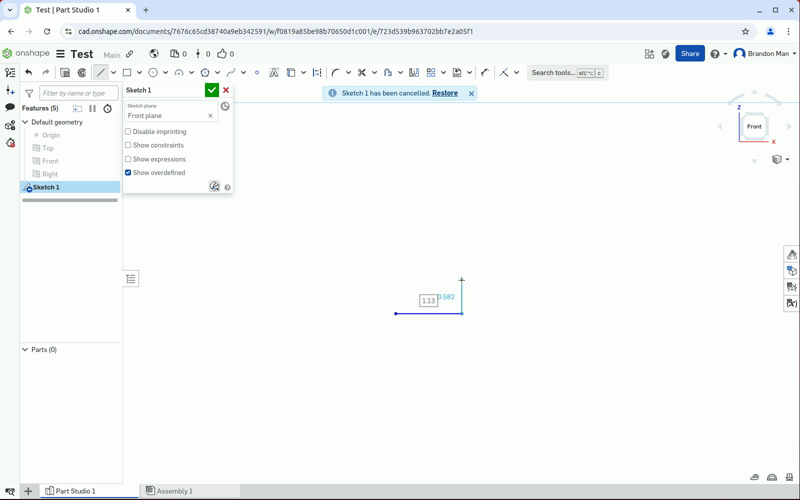
scroll(-6)
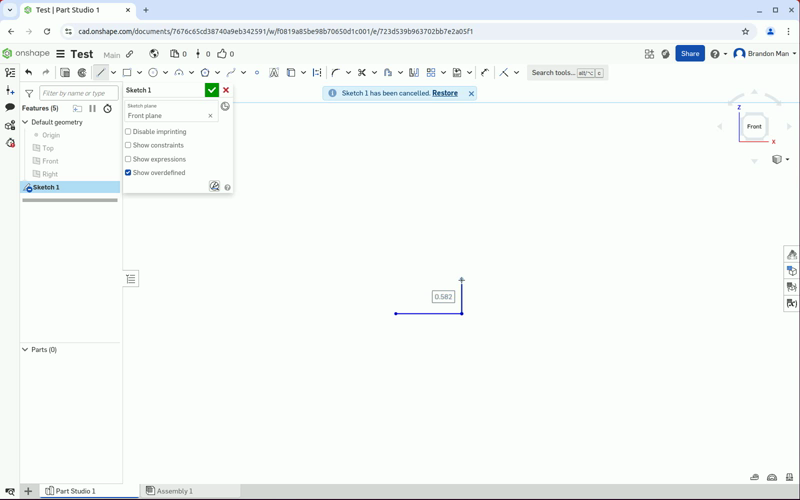
scroll(-6)
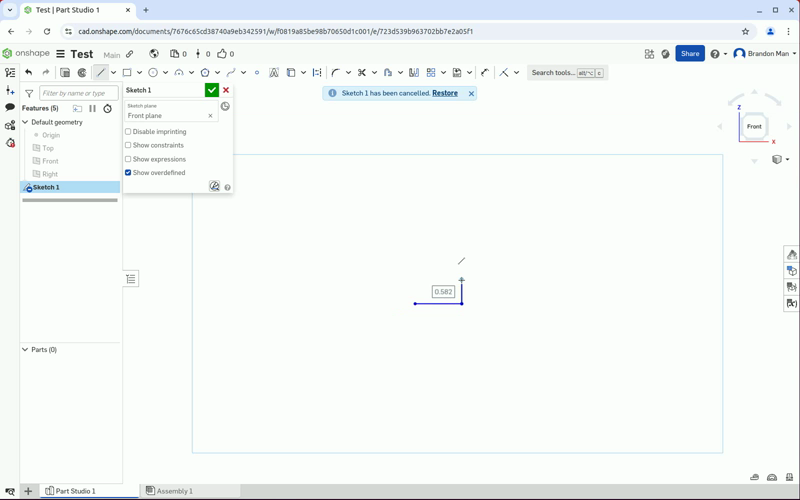
scroll(-6)
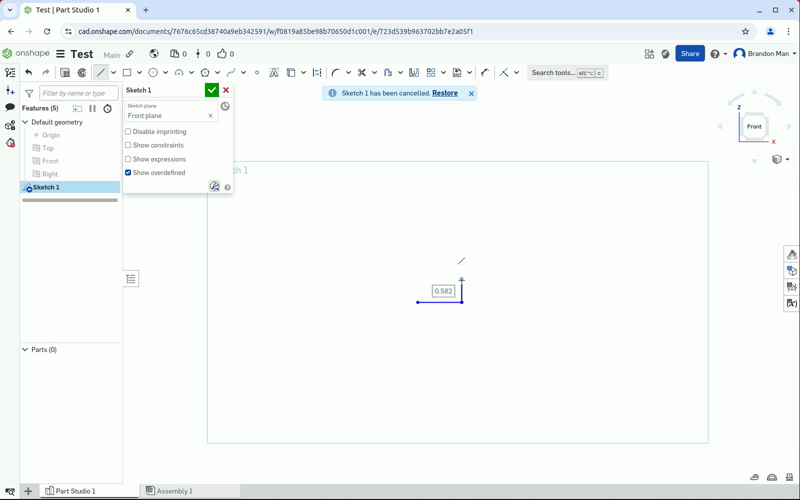
scroll(-6)
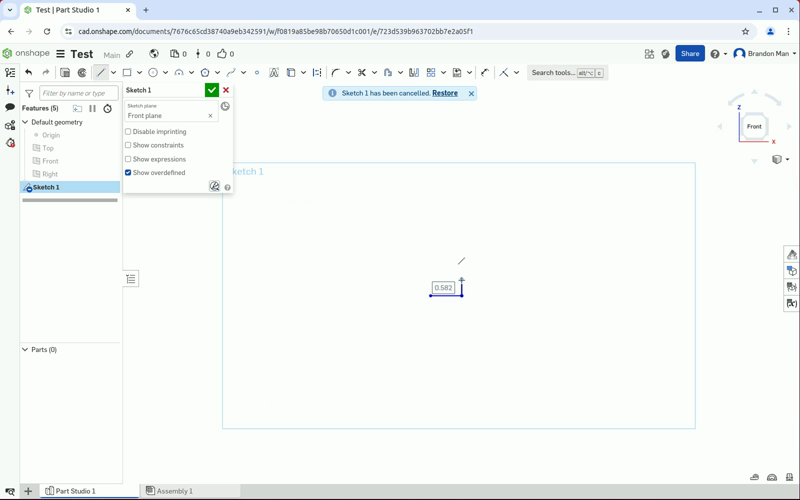
scroll(-6)
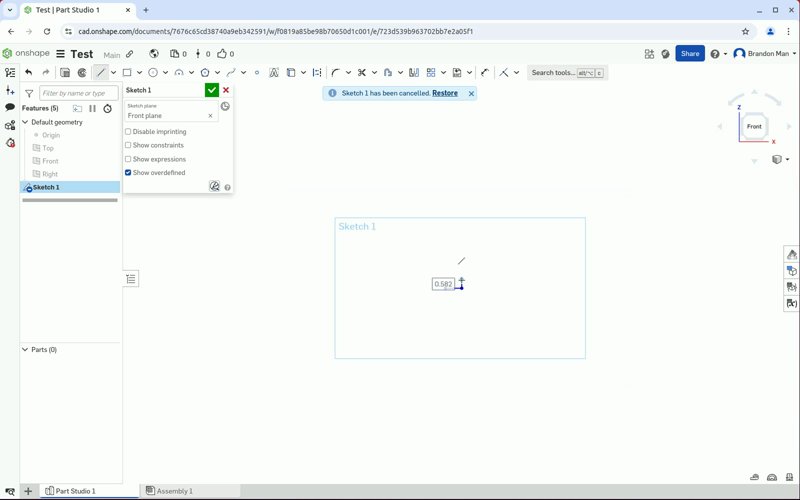
scroll(-6)
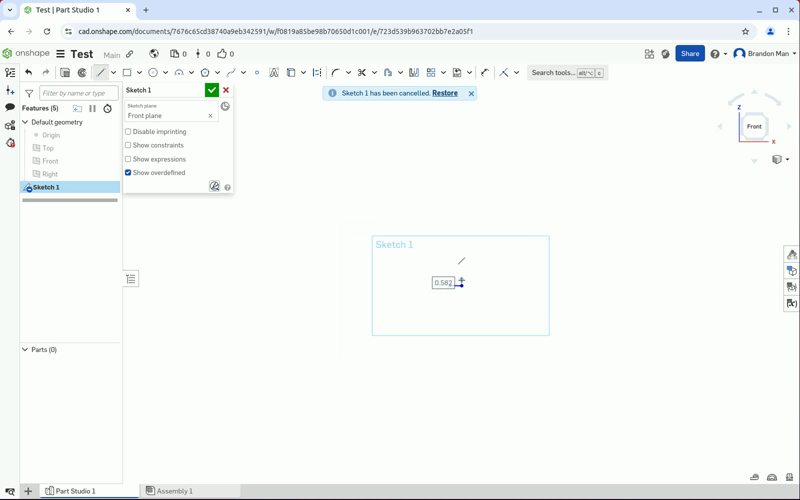
scroll(-6)
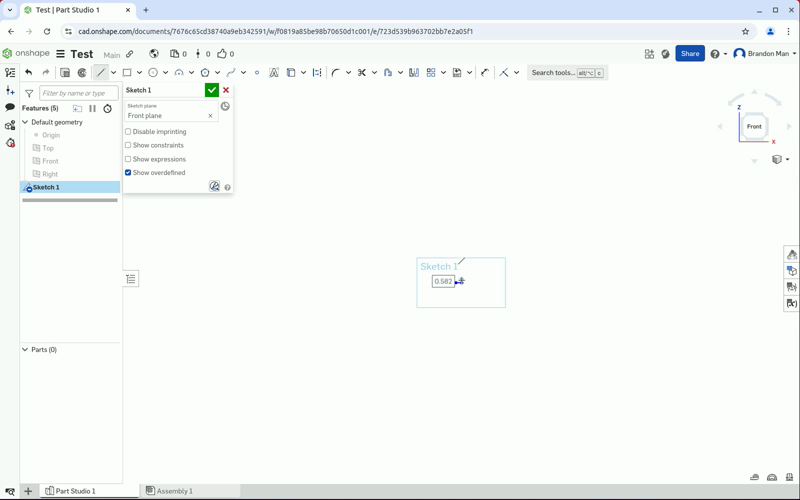
key_up(shift)
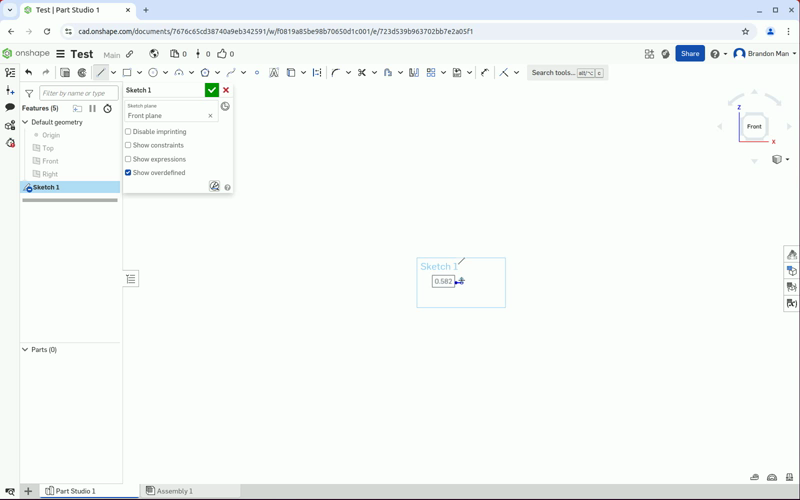
key_down(shift)
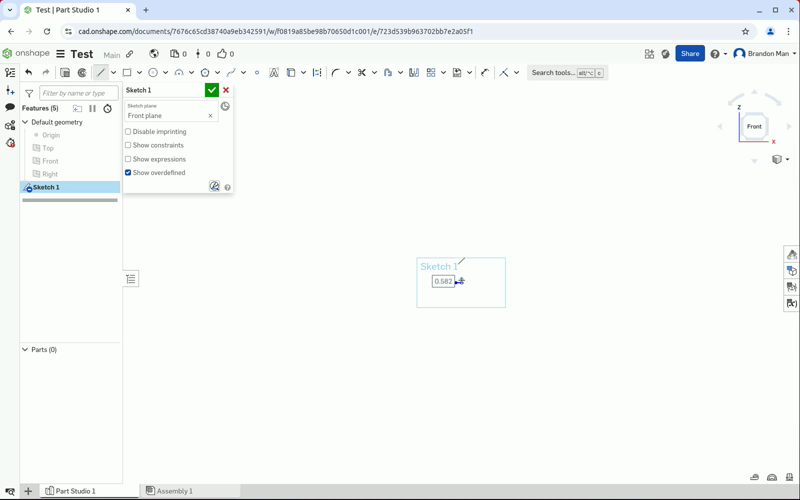
mouse_move(491, 279)
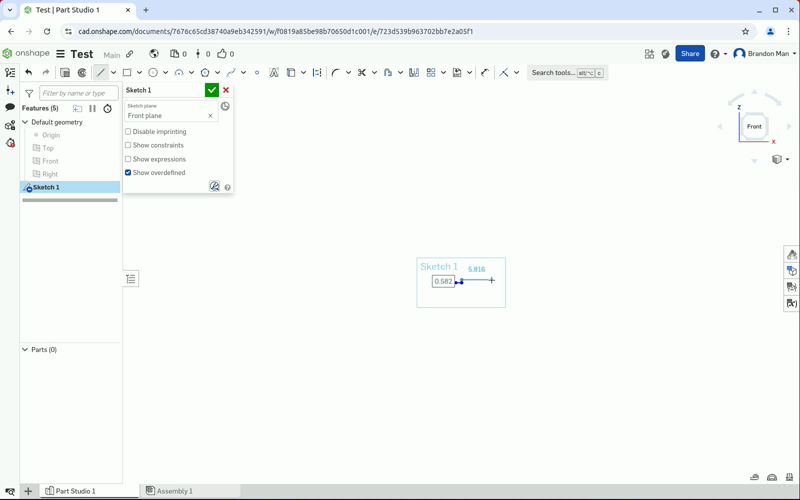
mouse_move(461, 273)
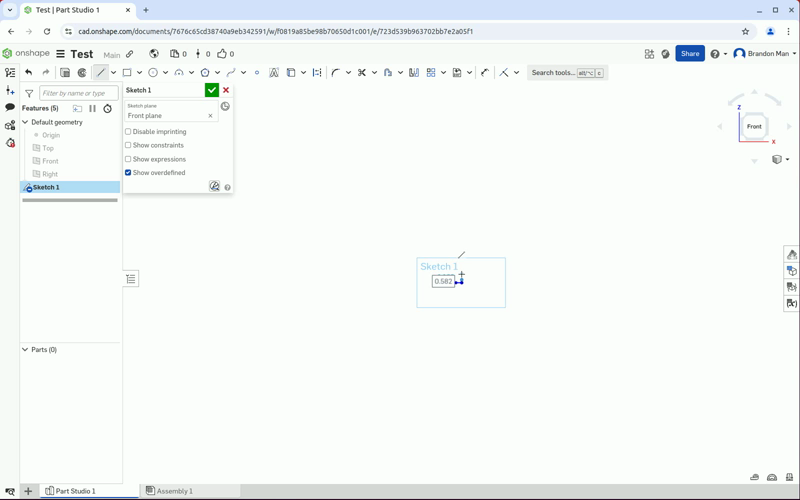
scroll(6)
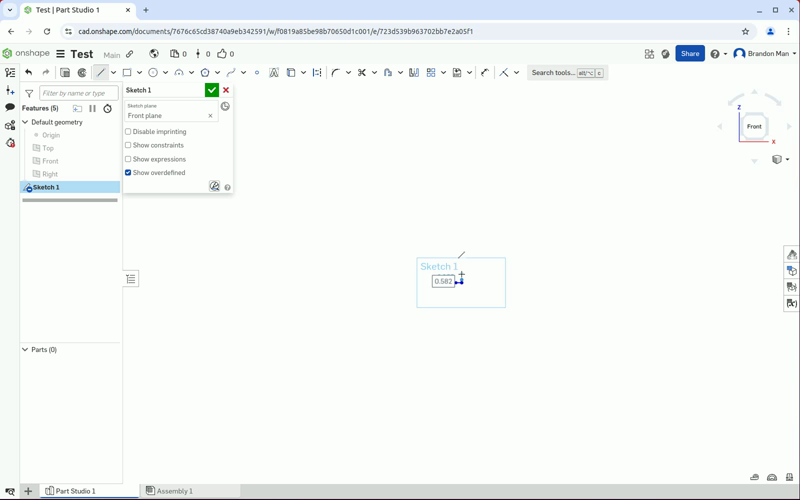
scroll(6)
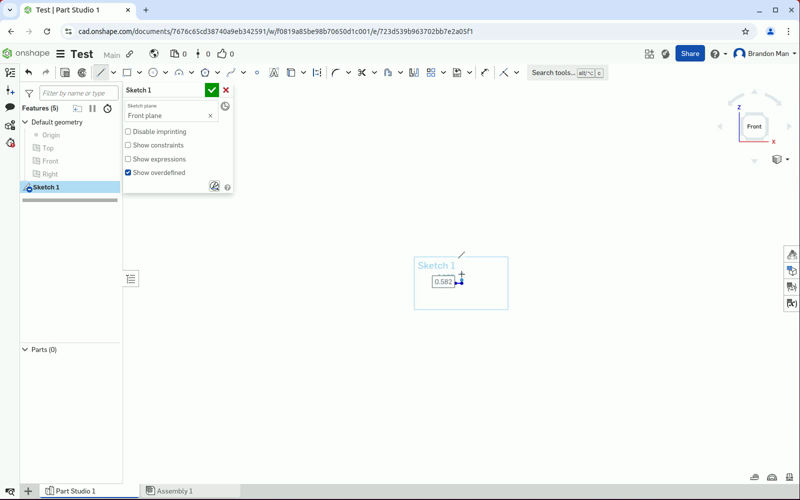
scroll(6)
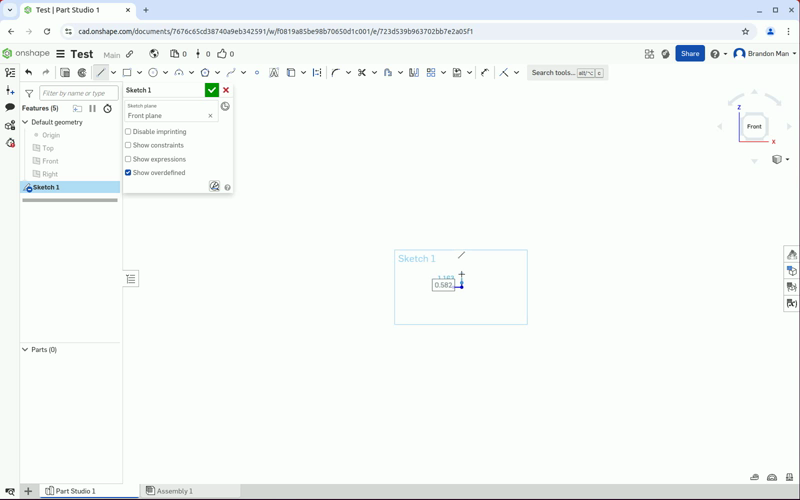
scroll(6)
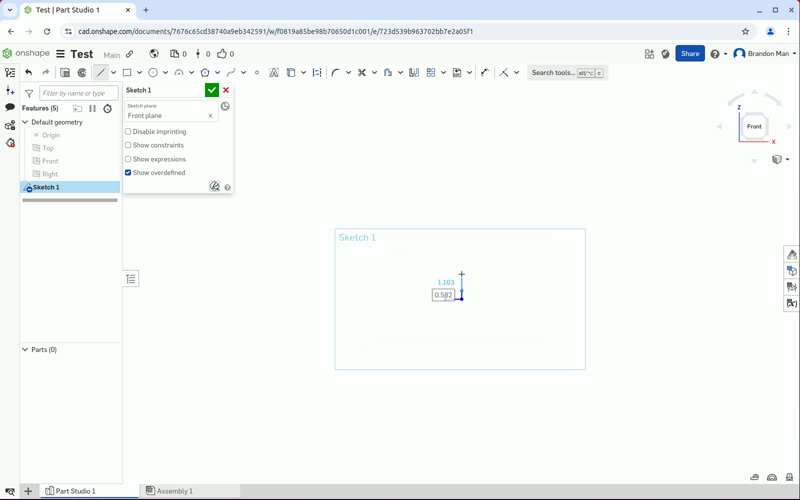
scroll(6)
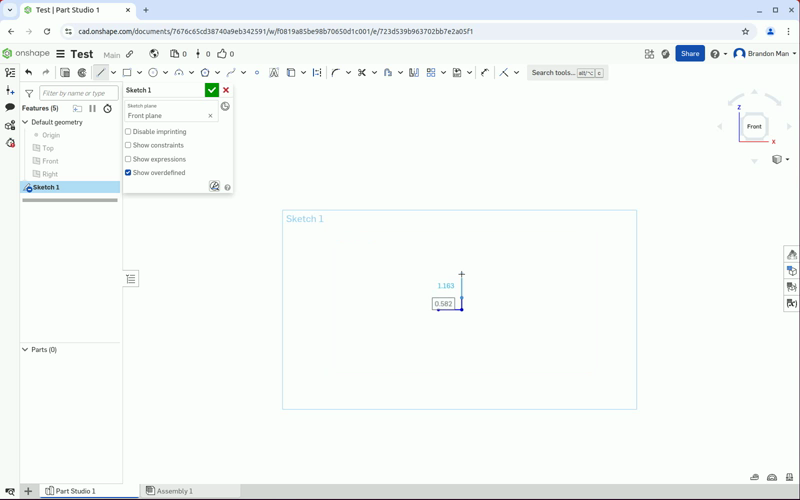
scroll(6)
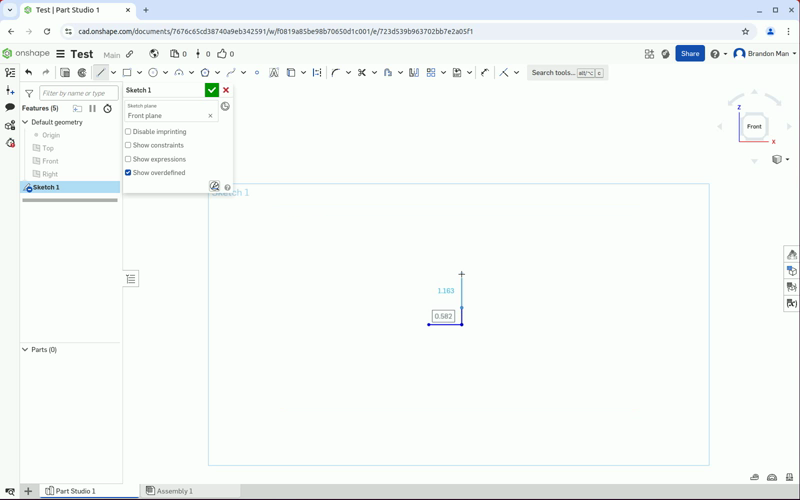
scroll(6)
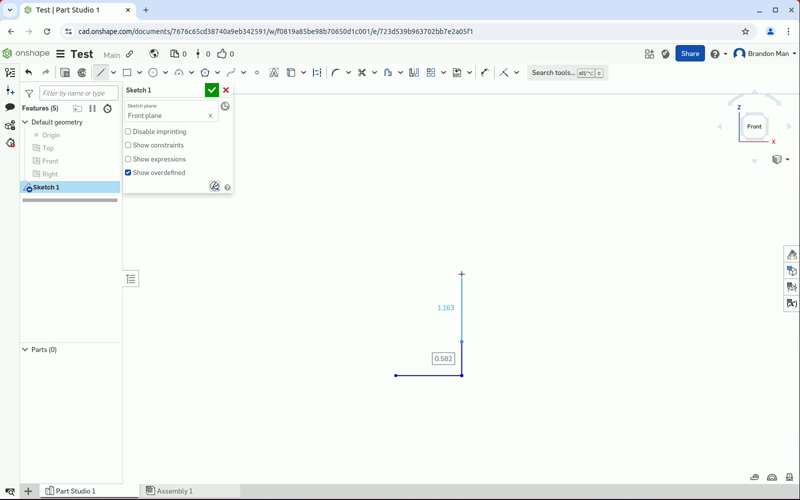
click(461, 273)
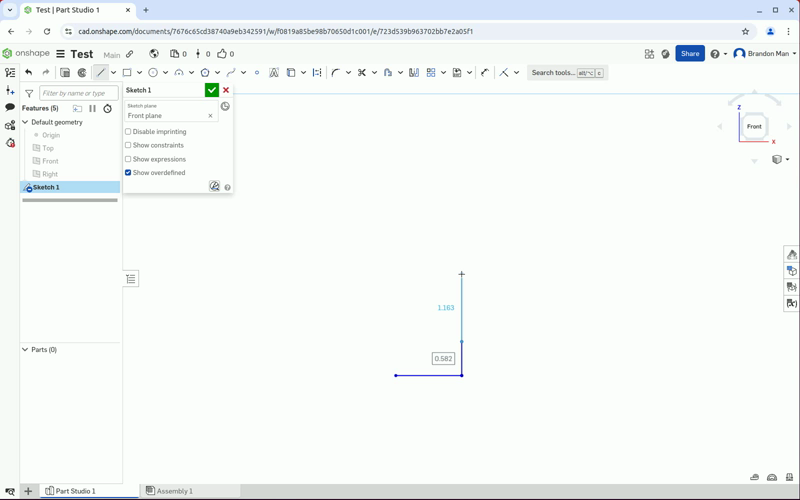
scroll(-6)
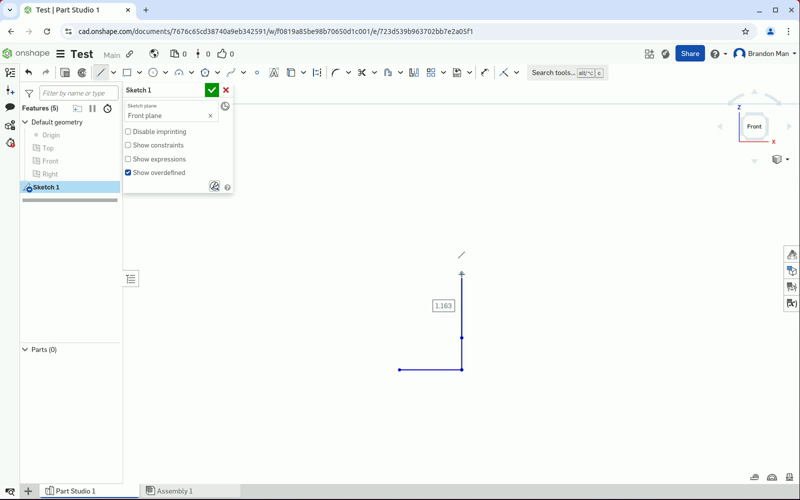
scroll(-6)
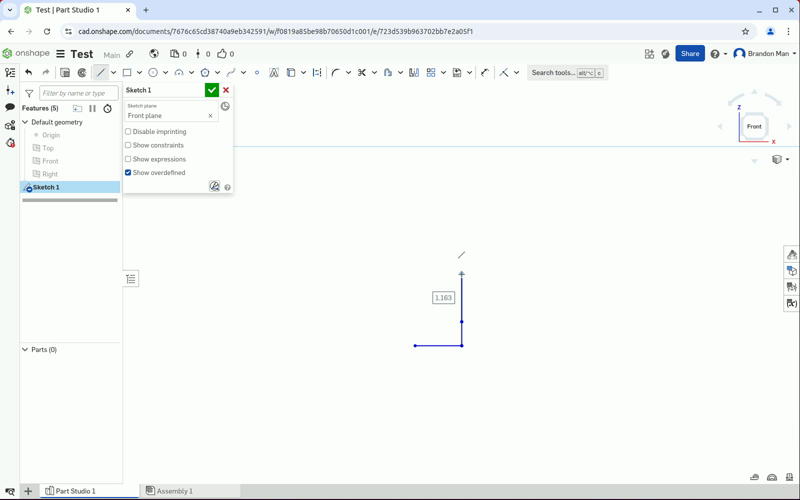
scroll(-6)
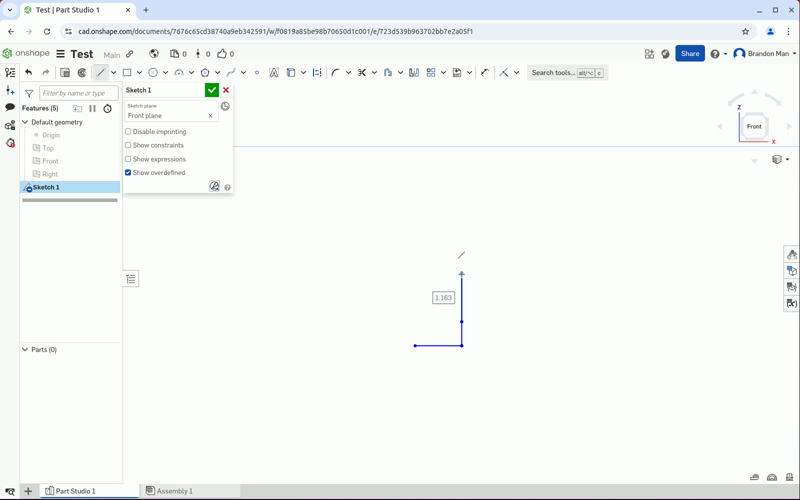
scroll(-6)
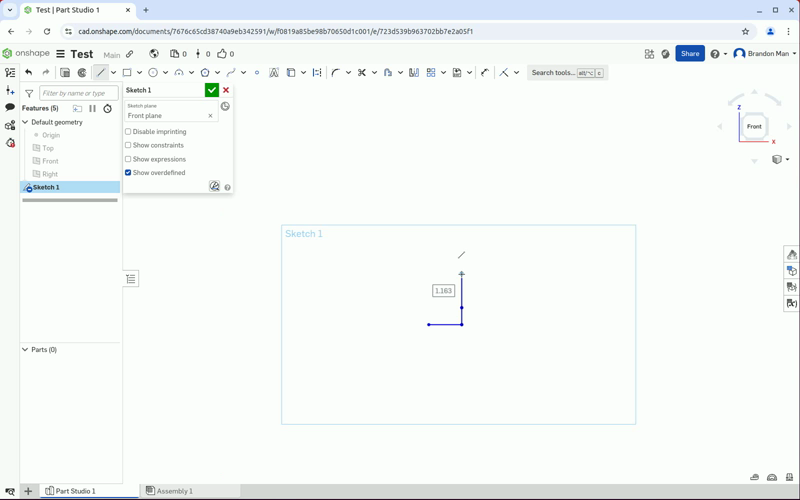
scroll(-6)
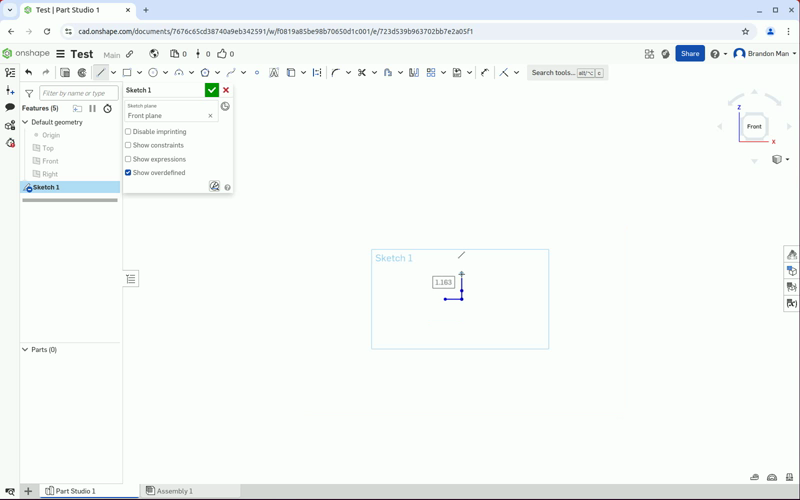
scroll(-6)
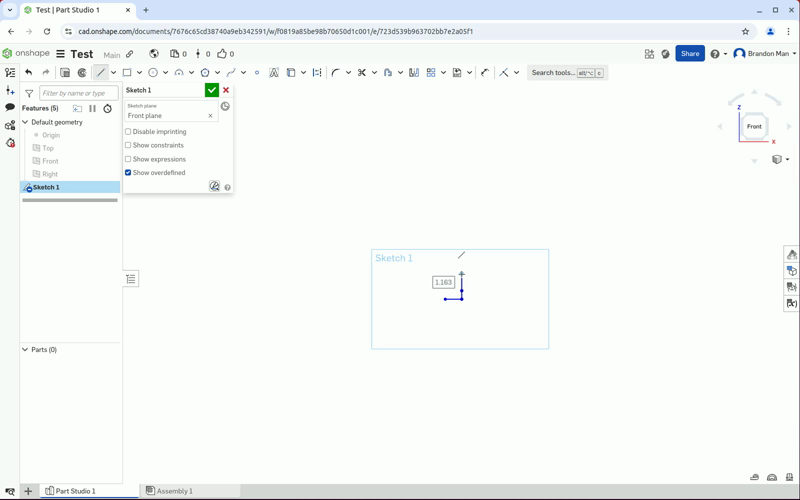
scroll(-6)
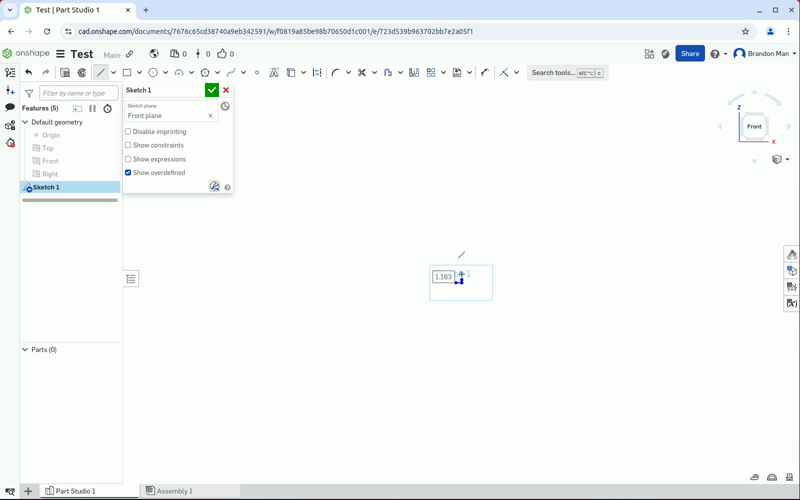
key_up(shift)
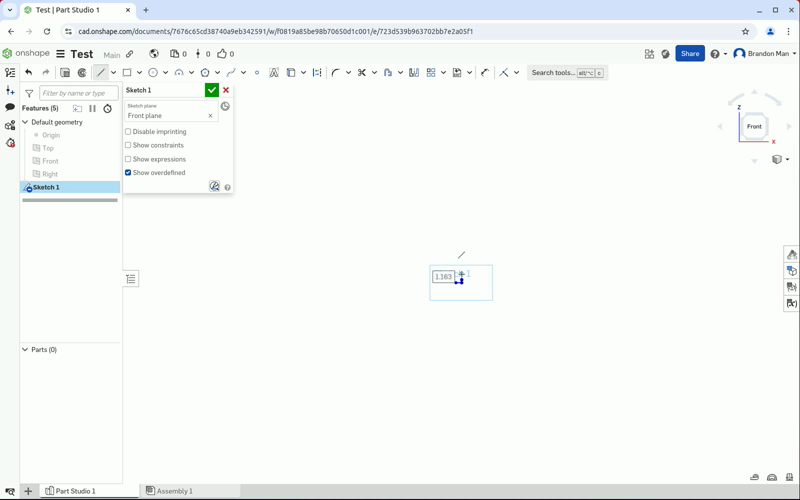
key_down(shift)
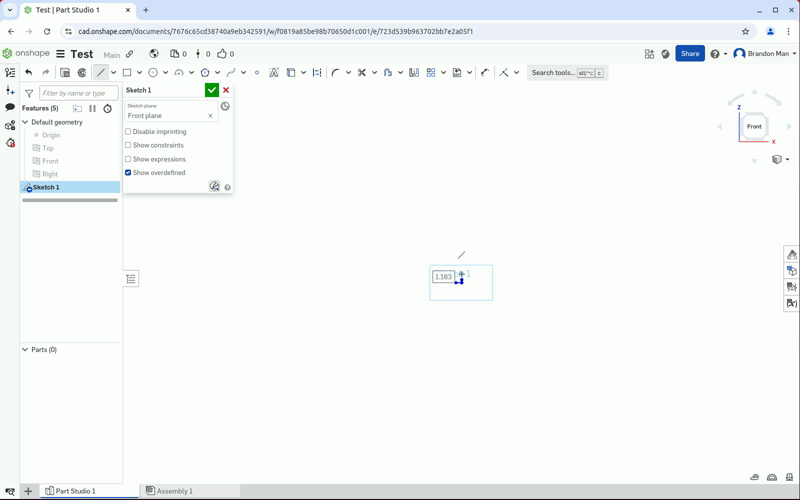
mouse_move(491, 273)
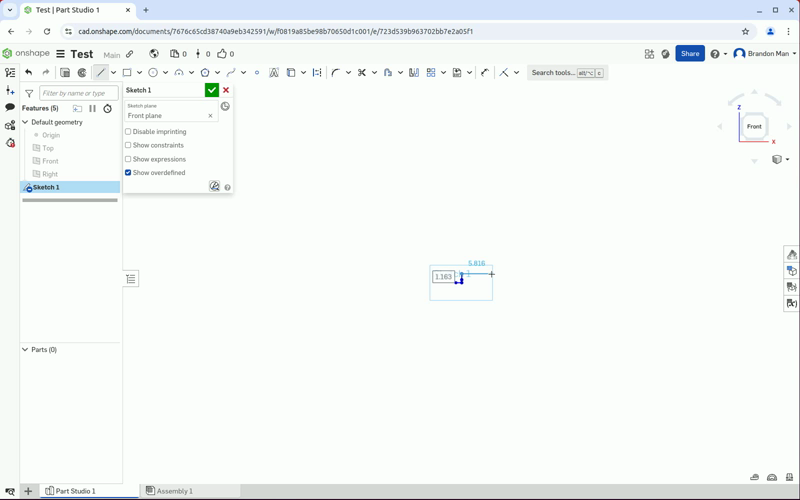
mouse_move(456, 273)
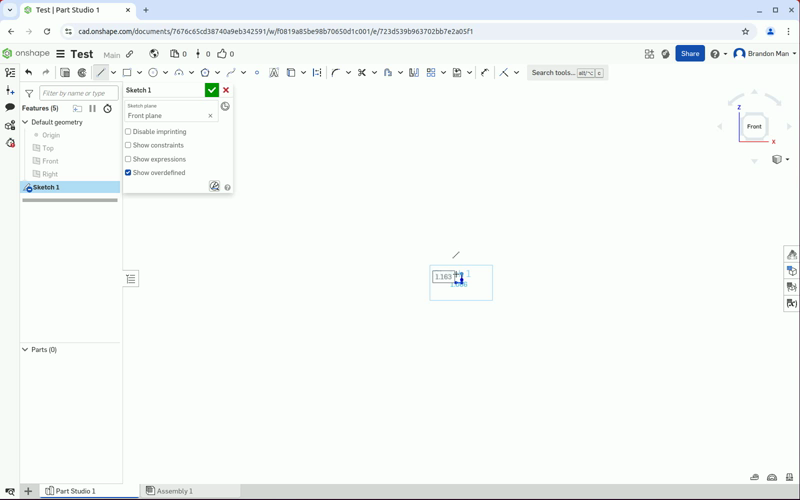
scroll(6)
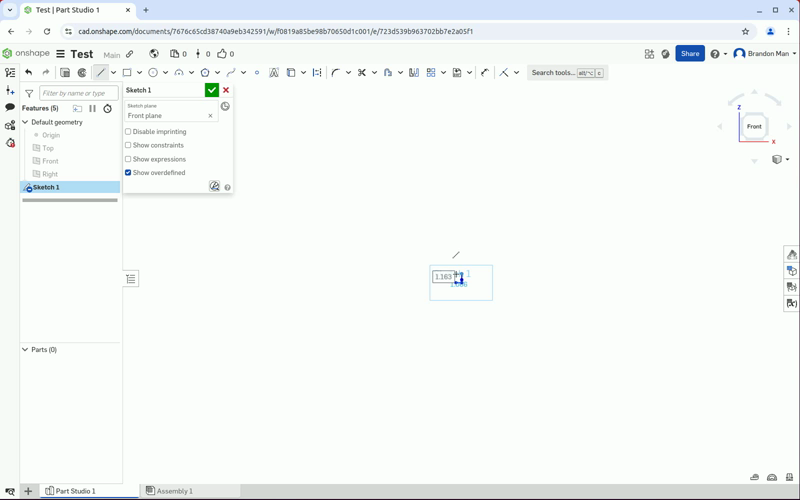
scroll(6)
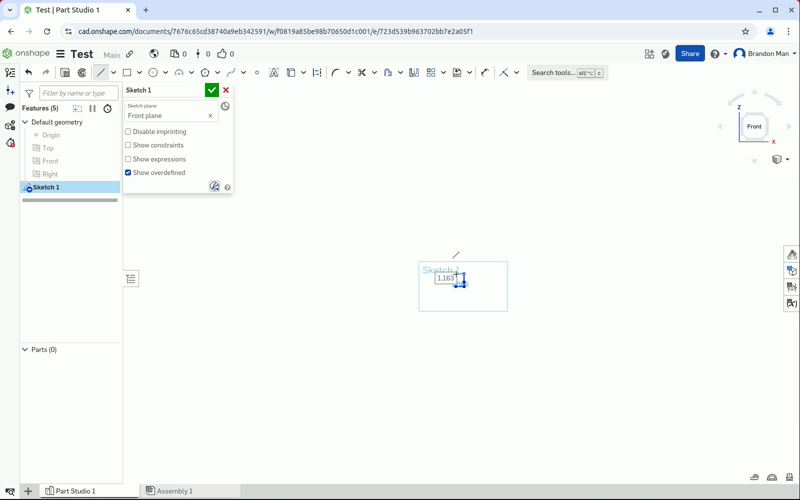
scroll(6)
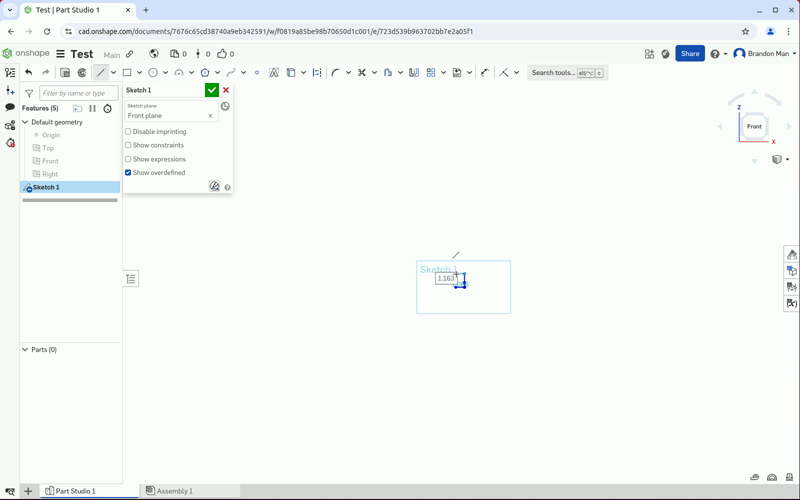
scroll(6)
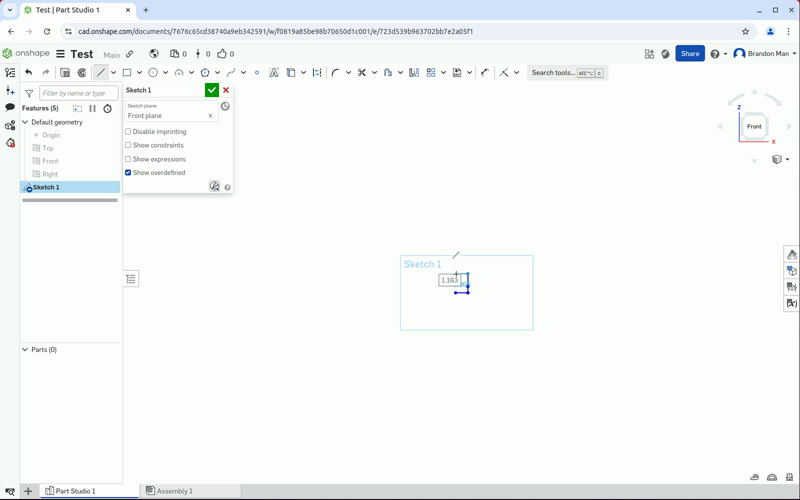
scroll(6)
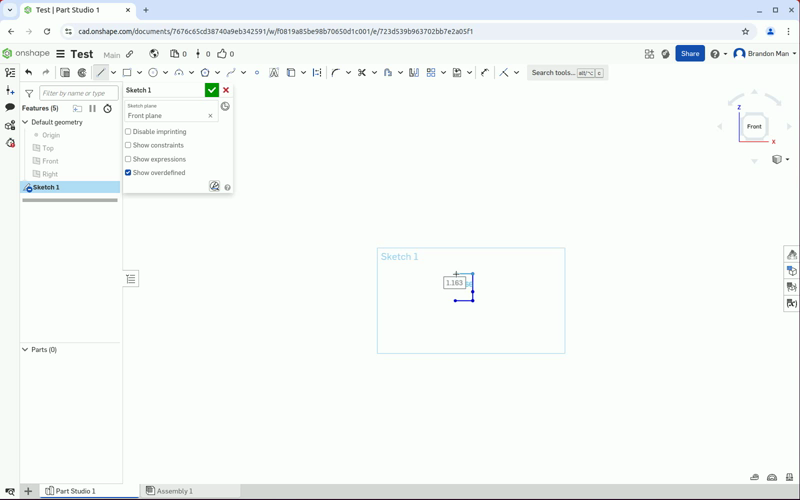
scroll(6)
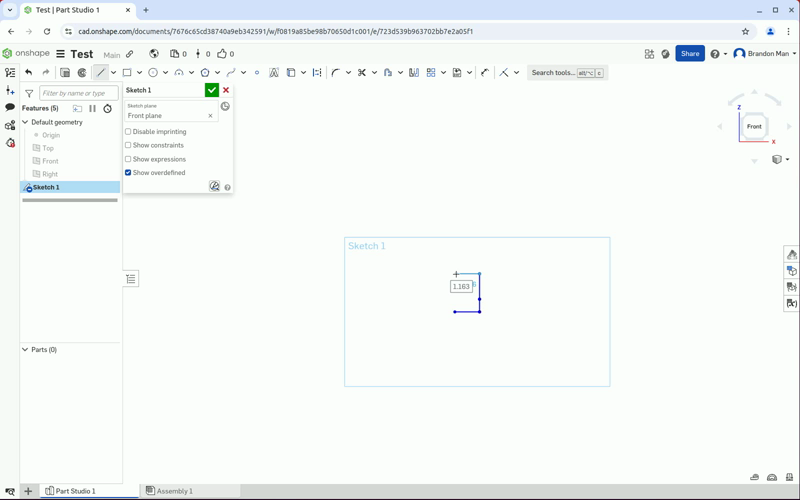
scroll(6)
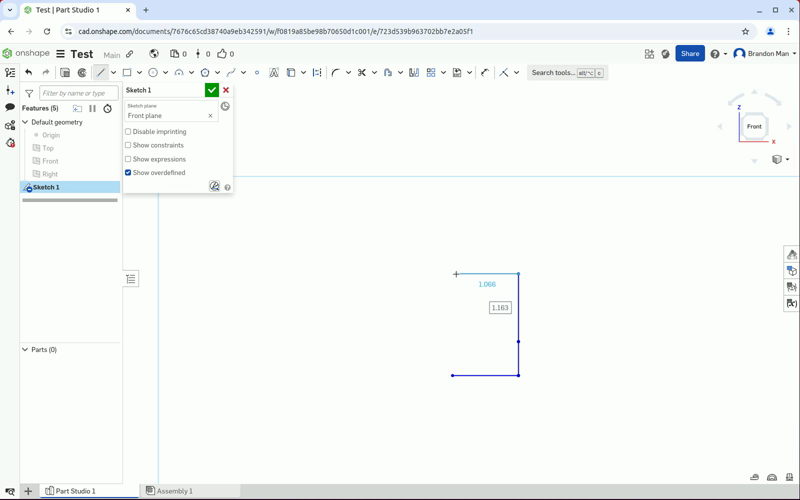
click(456, 273)
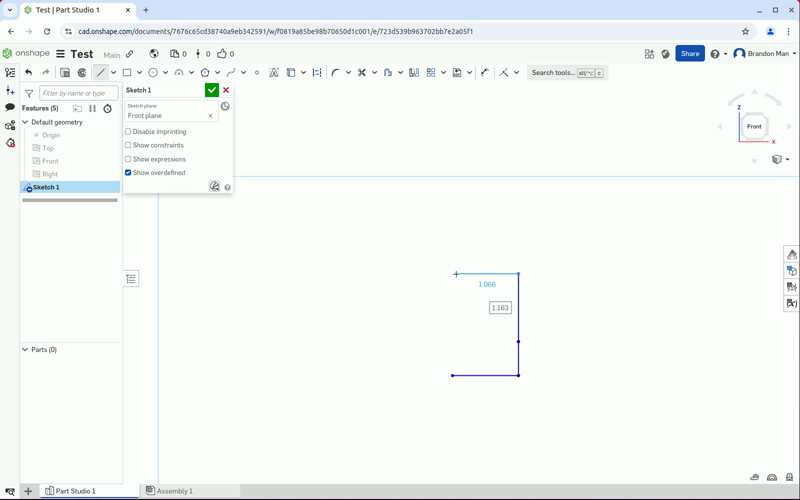
scroll(-6)
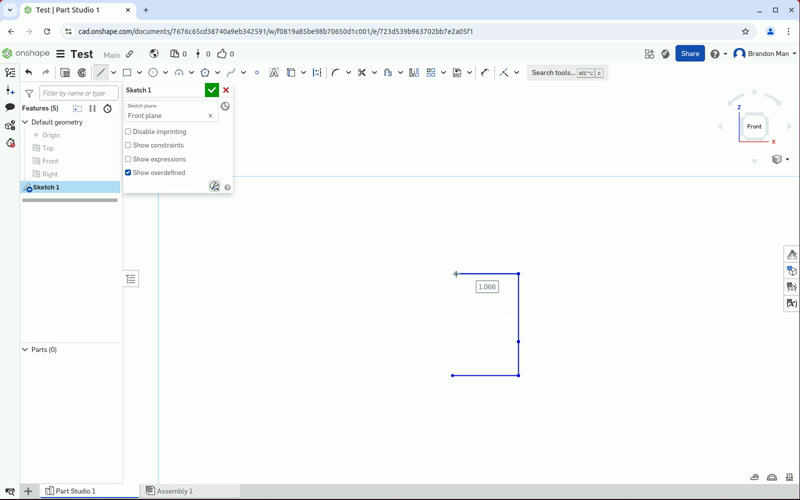
scroll(-6)
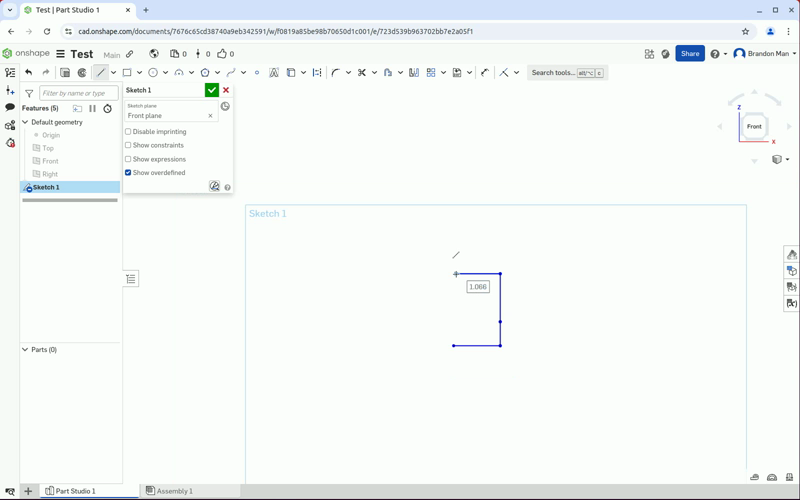
scroll(-6)
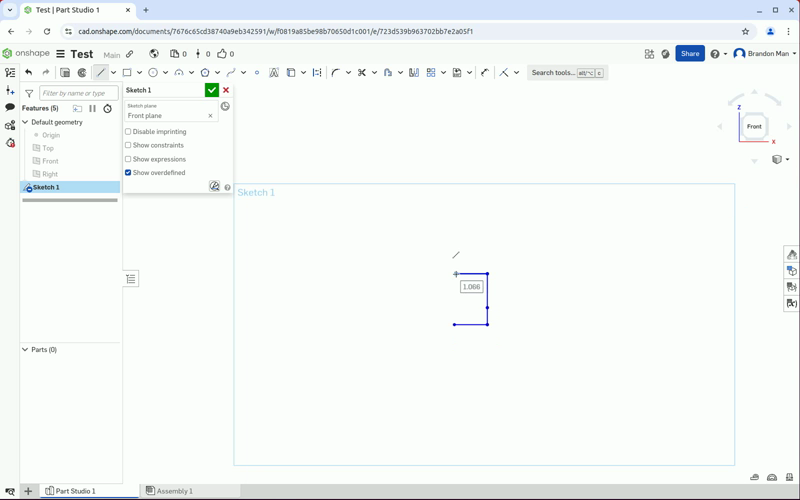
scroll(-6)
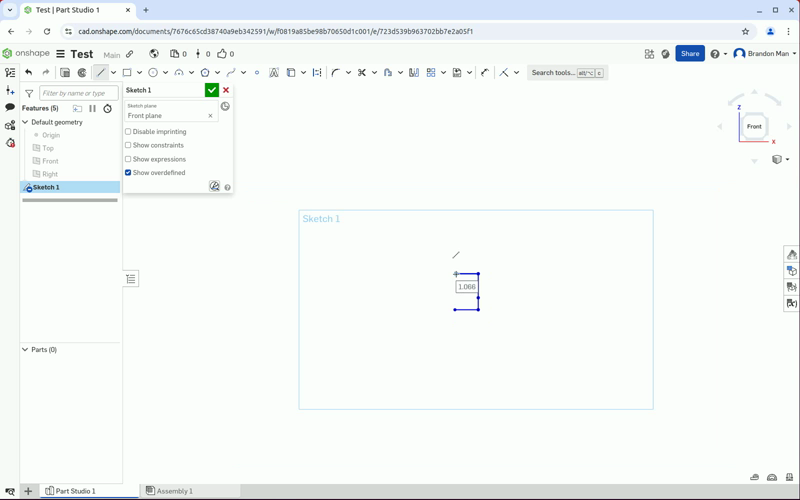
scroll(-6)
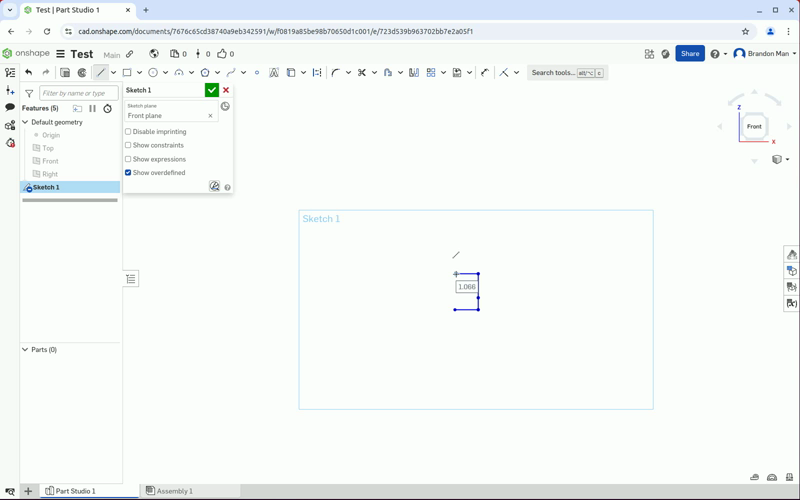
scroll(-6)
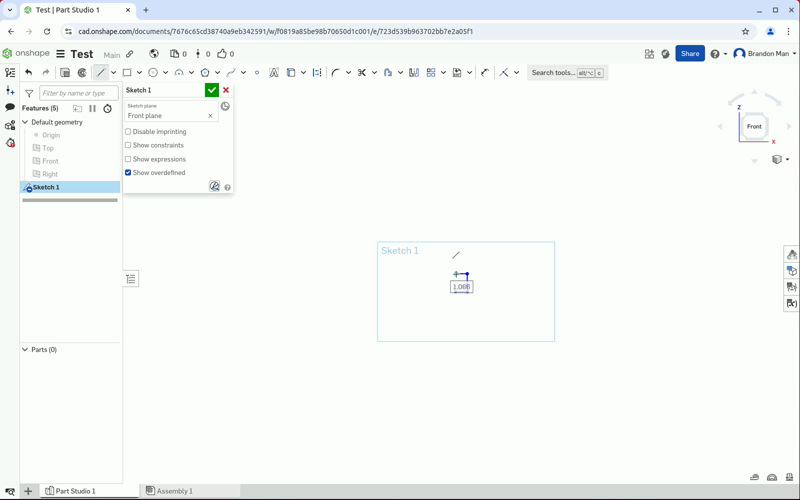
scroll(-6)
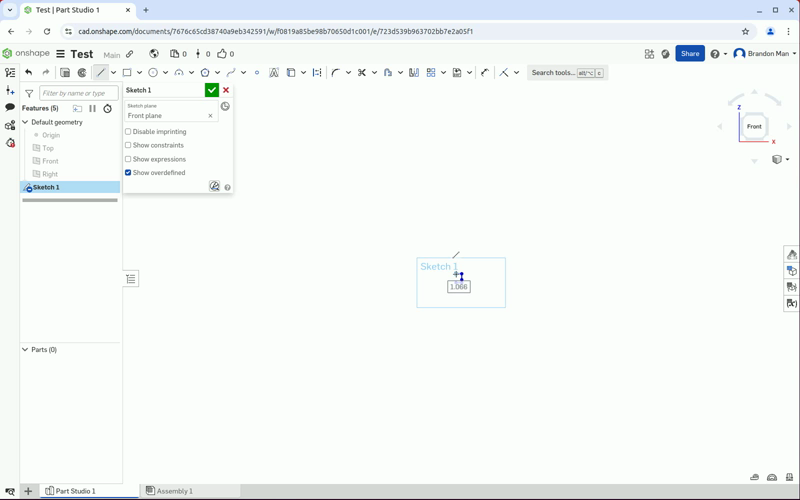
key_up(shift)
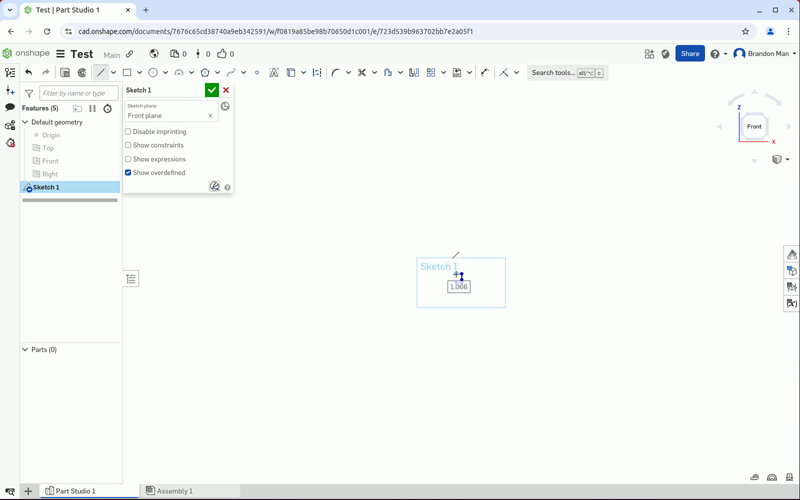
mouse_move(486, 273)
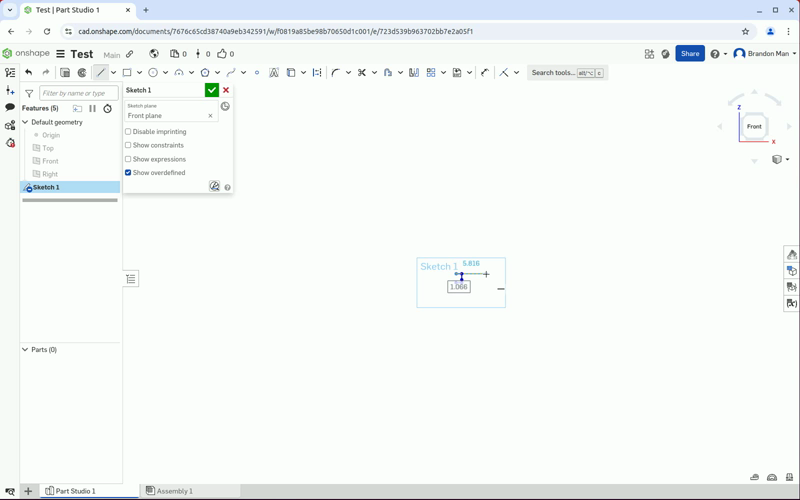
key_down(shift)
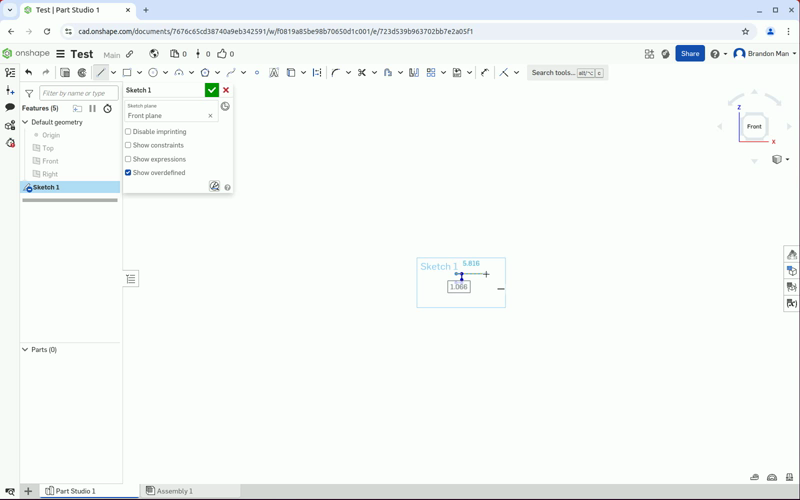
mouse_move(456, 282)
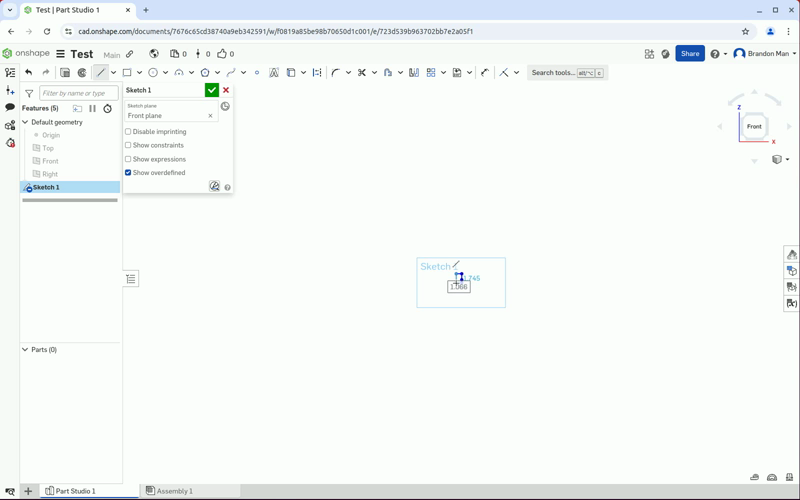
key_up(shift)
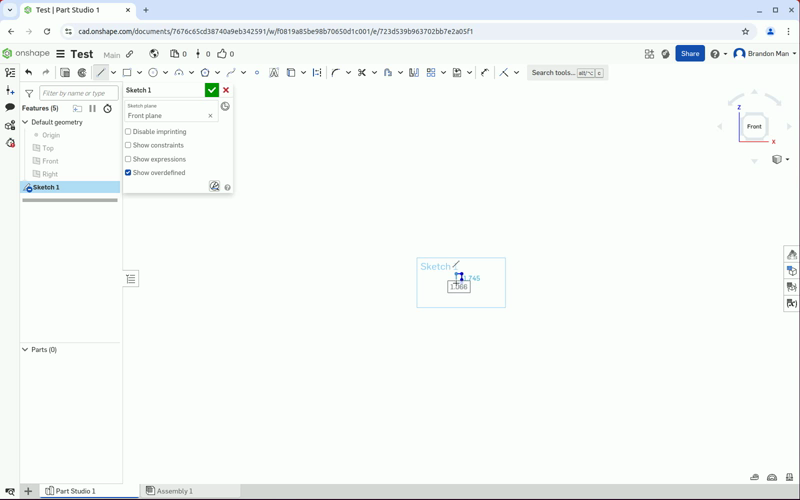
click(456, 282)
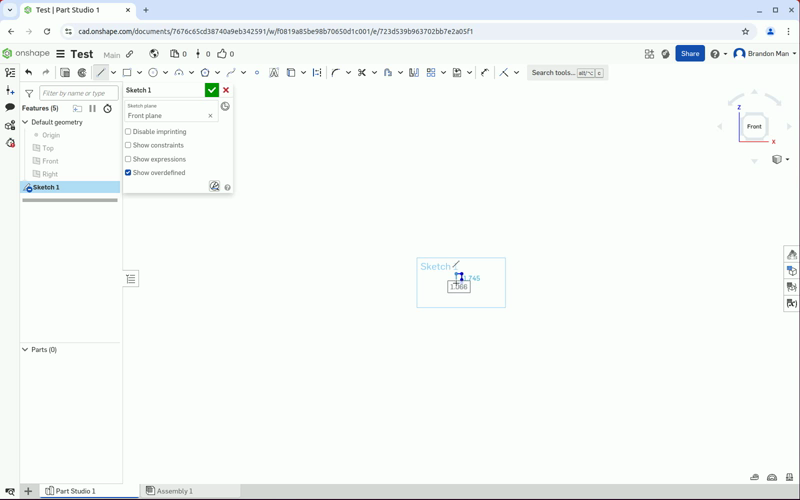
key(esc)
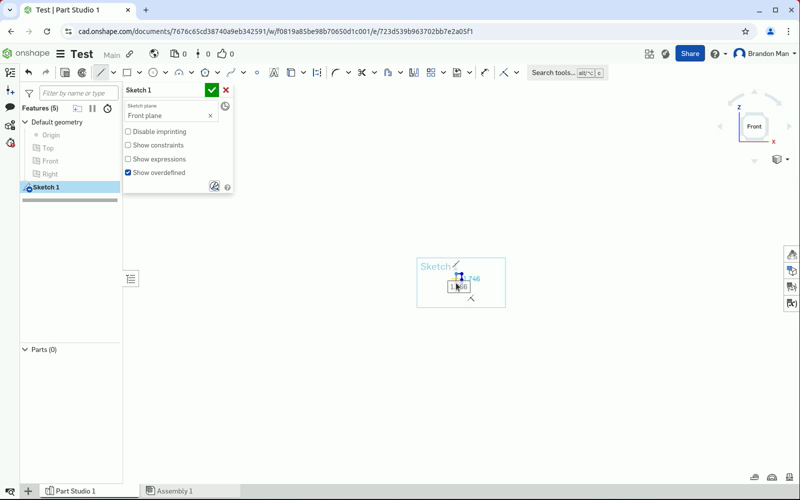
mouse_move(457, 275)
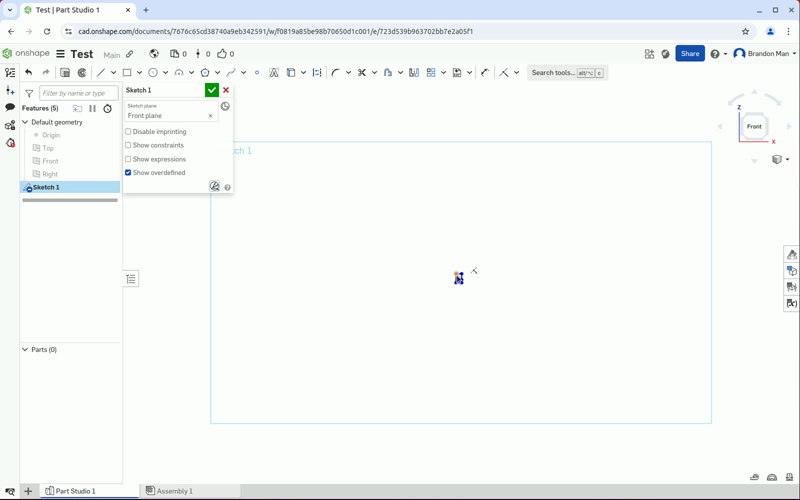
scroll(6)
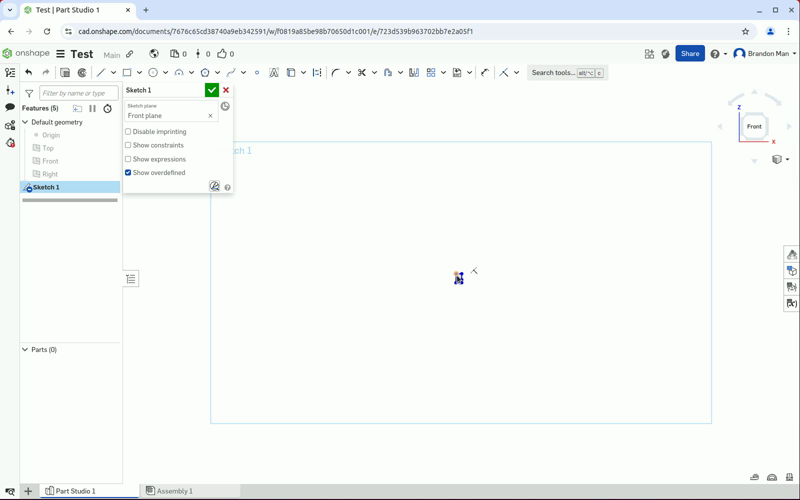
scroll(6)
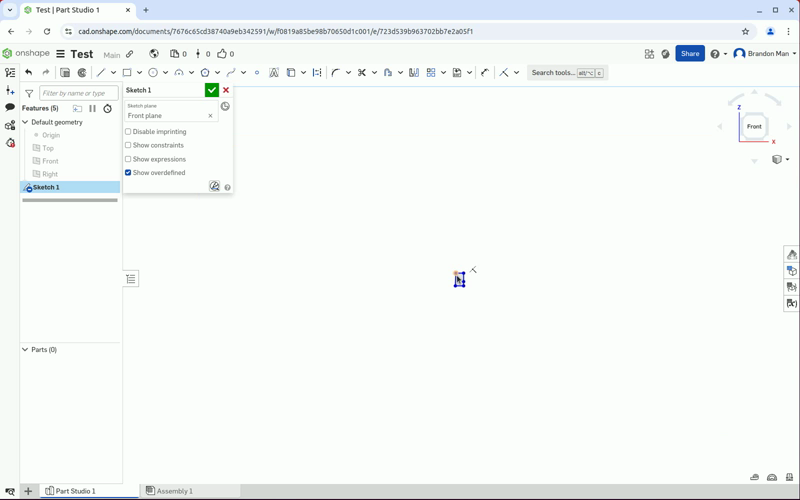
scroll(6)
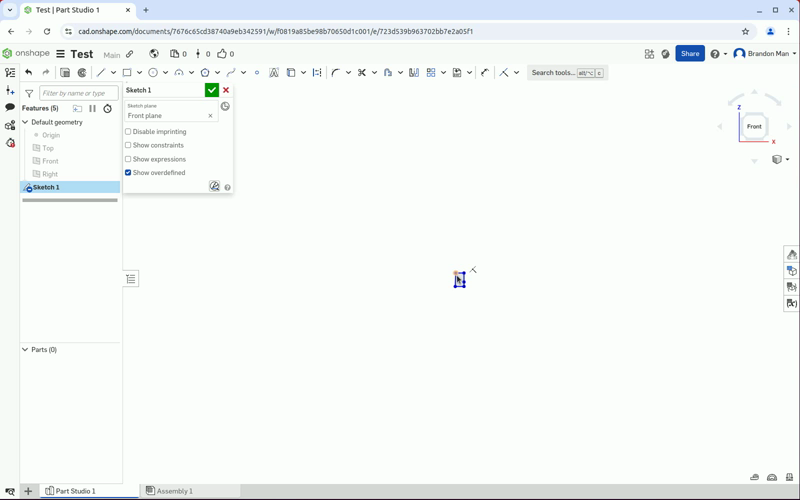
scroll(6)
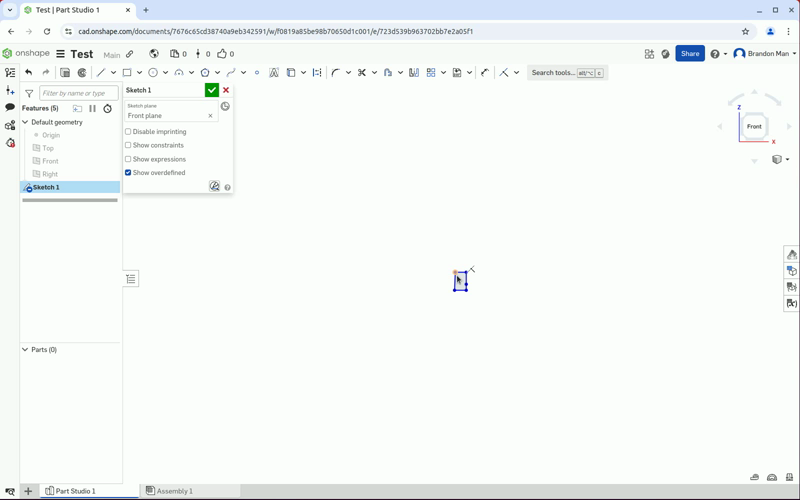
scroll(6)
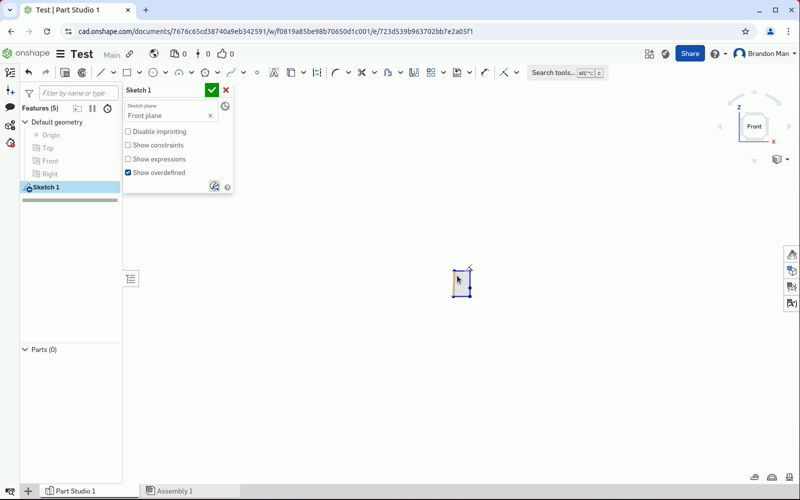
scroll(6)
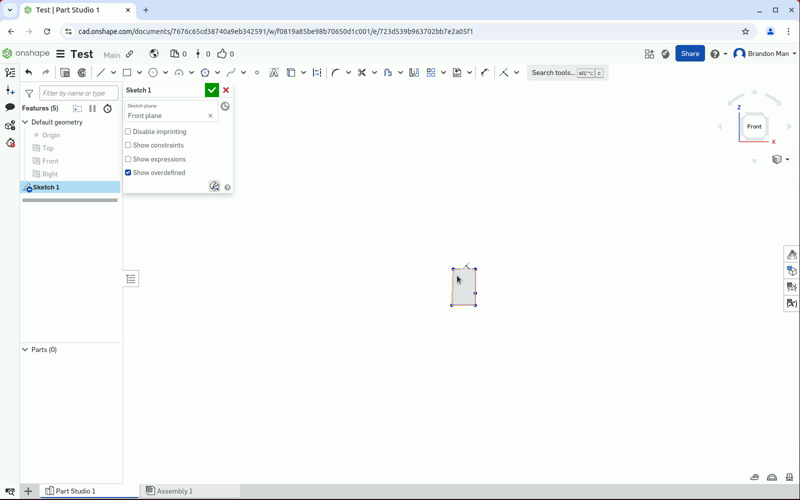
scroll(6)
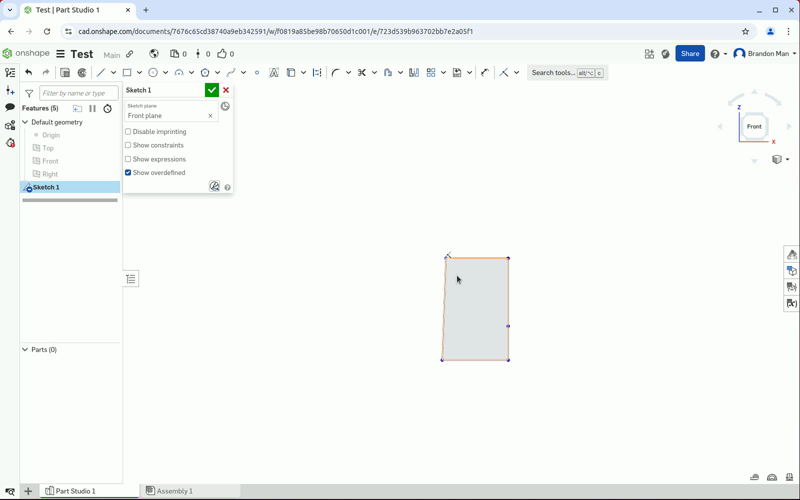
click(457, 275)
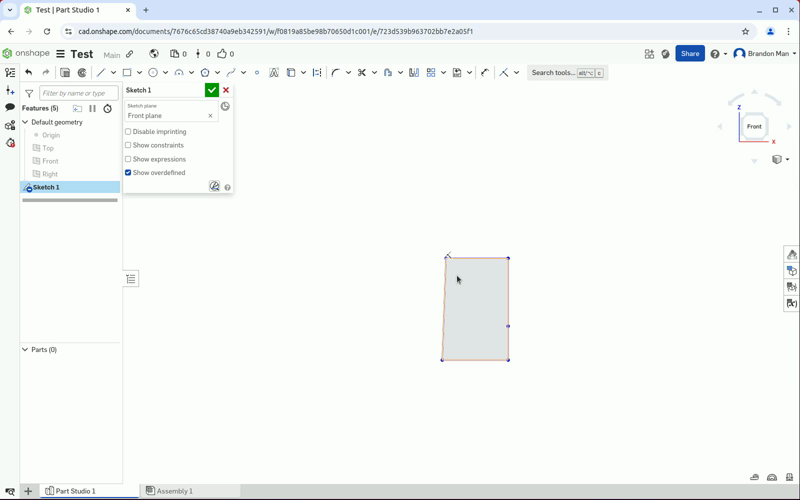
scroll(-6)
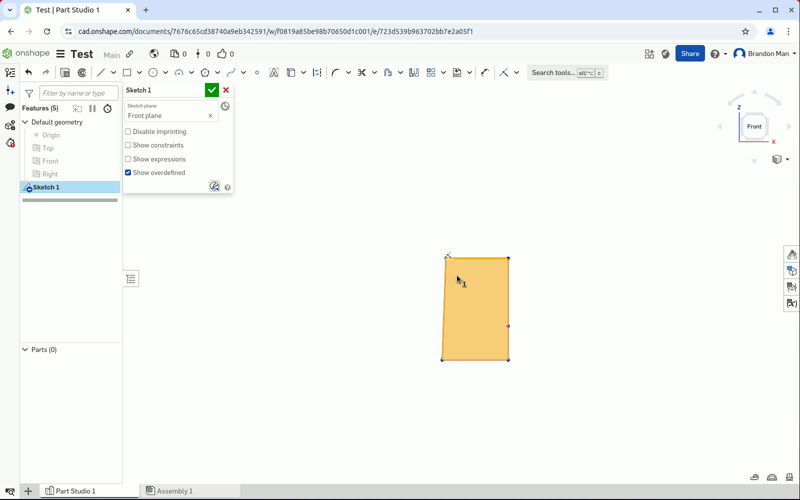
scroll(-6)
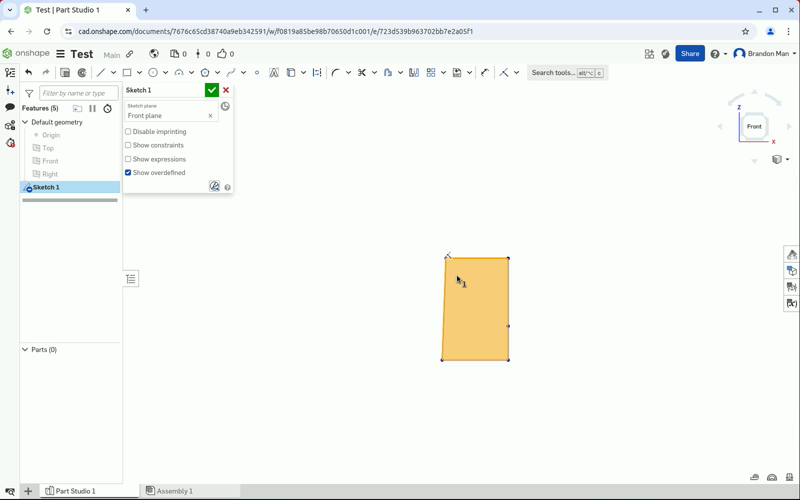
scroll(-6)
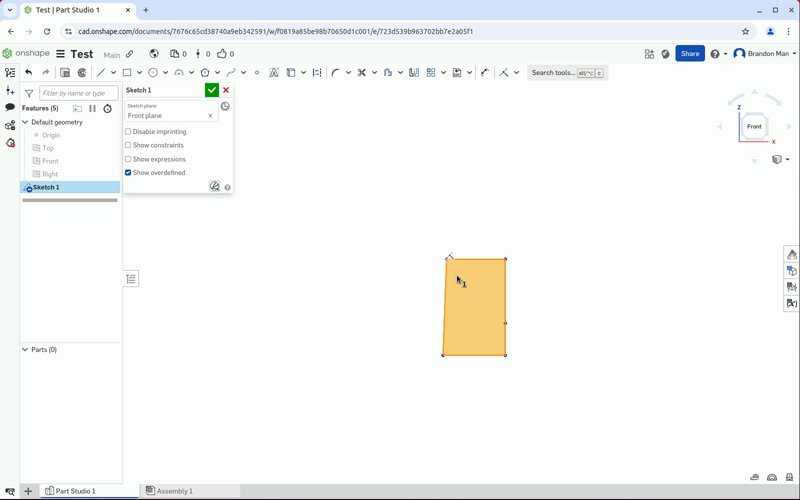
scroll(-6)
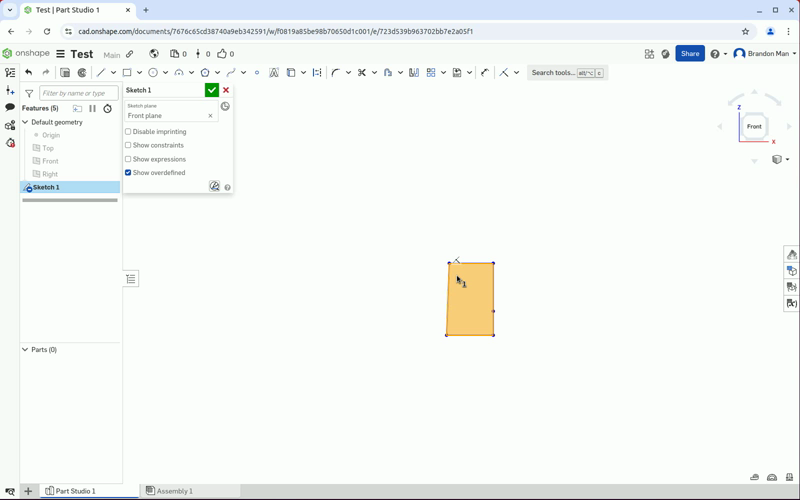
scroll(-6)
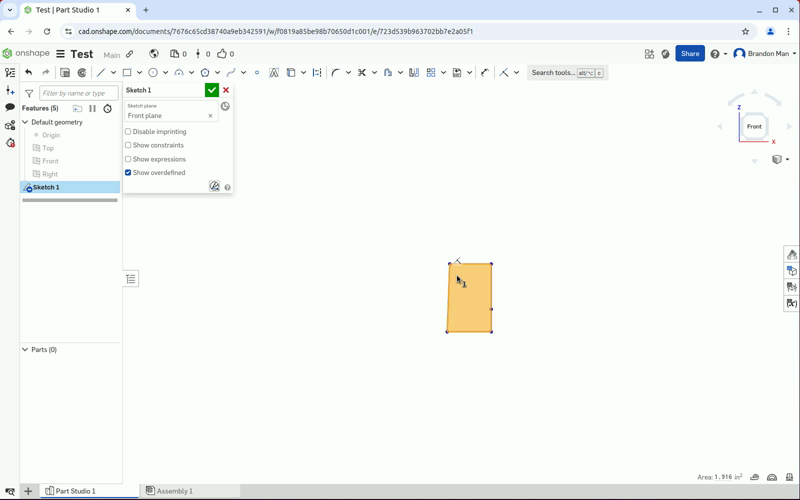
scroll(-6)
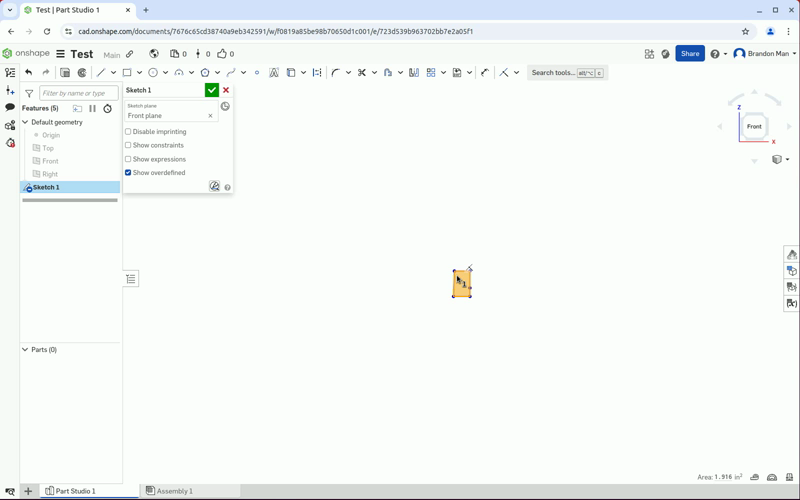
scroll(-6)
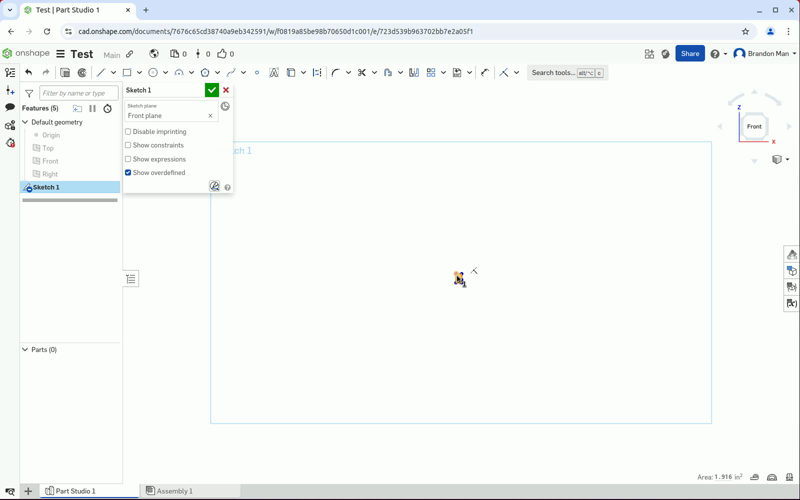
mouse_move(73, 352)
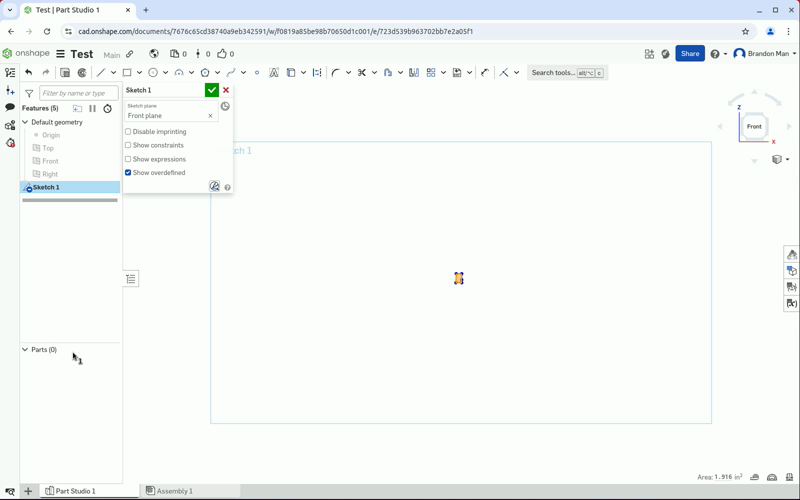
key(shift+y)
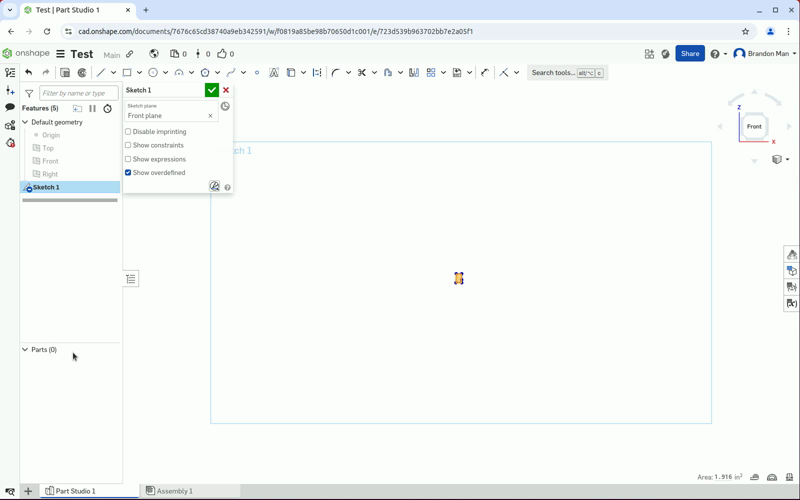
key(shift+e)
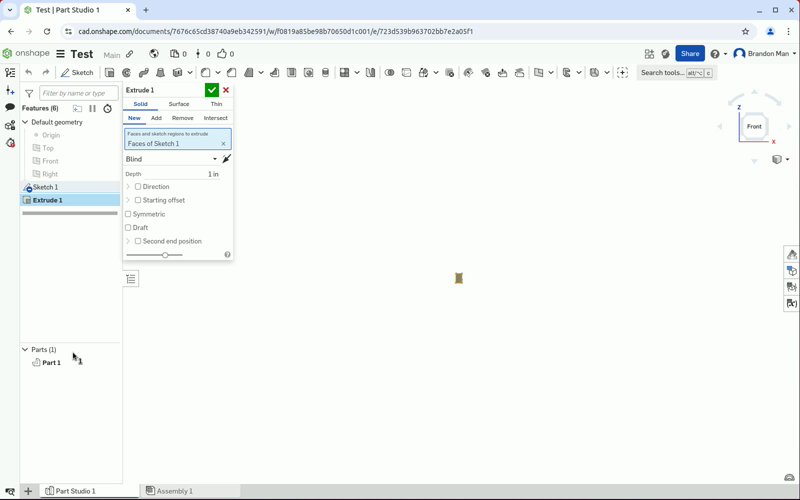
mouse_move(143, 106)
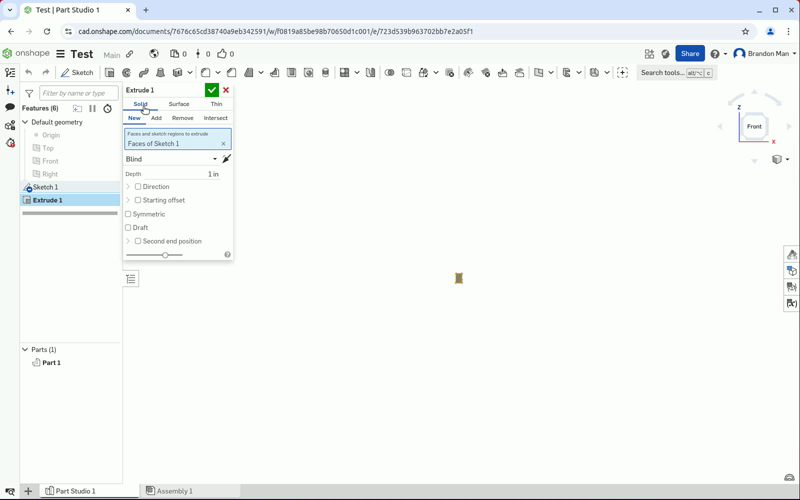
click(143, 106)
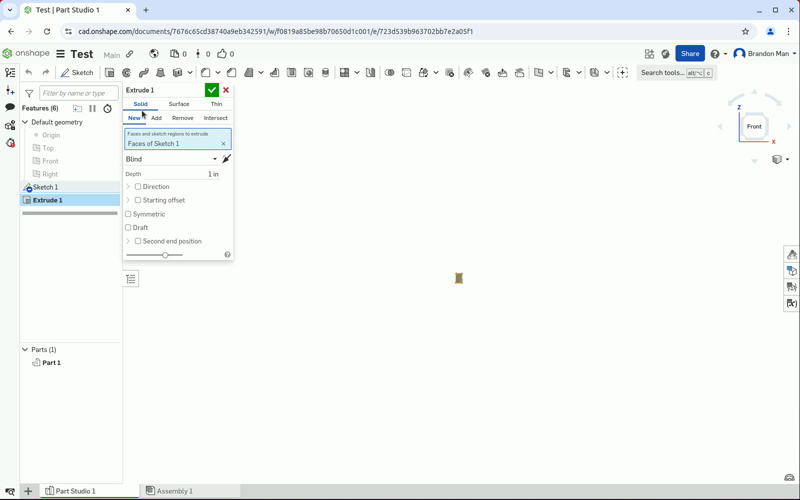
mouse_move(137, 120)
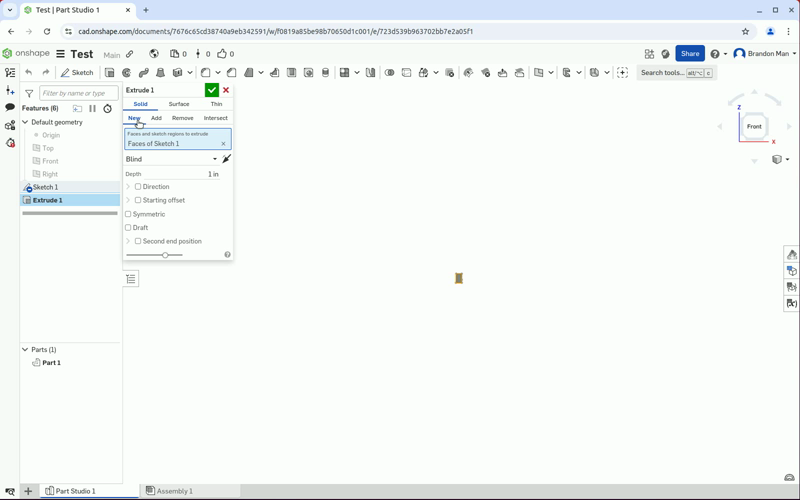
click(137, 120)
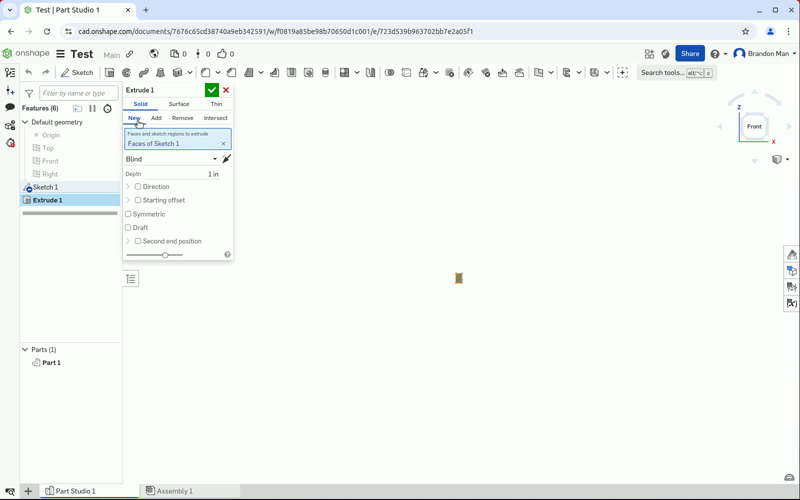
key(tab, 4)
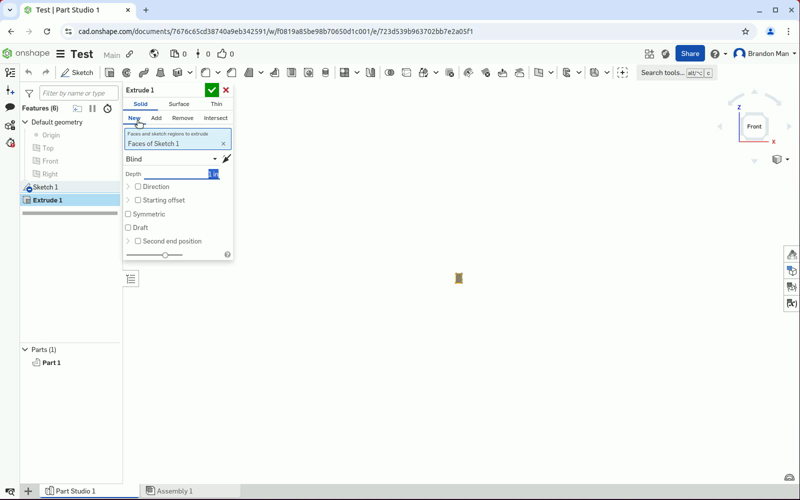
text(-23.108)
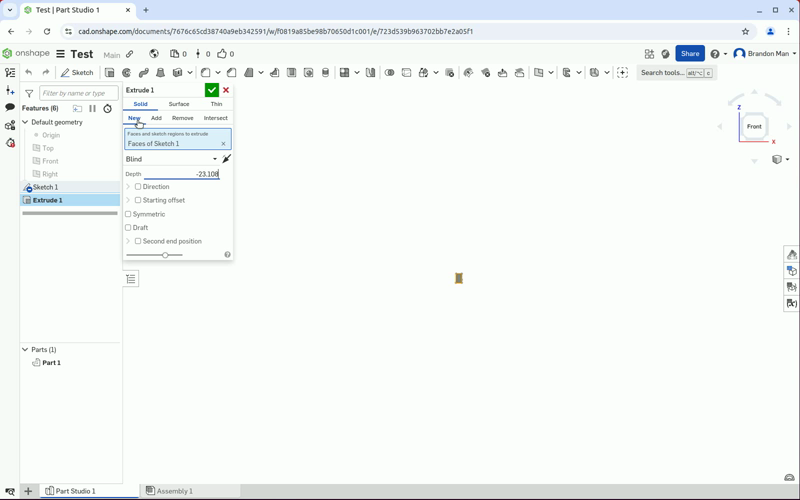
key(enter)
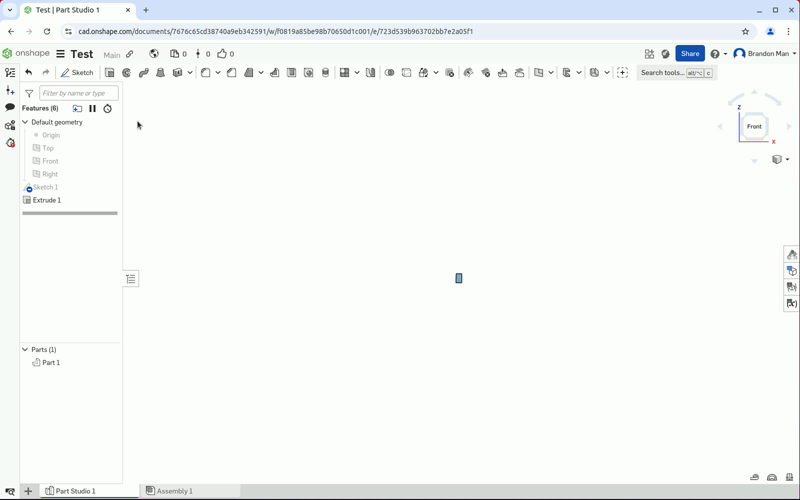
key(shift+h)
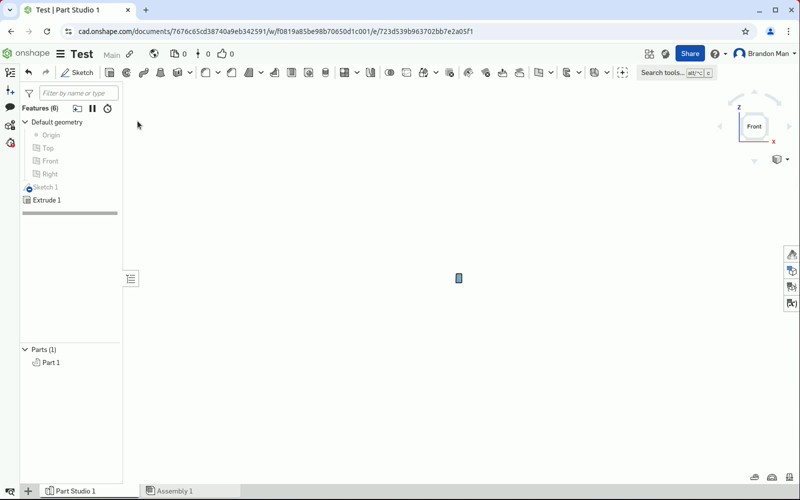
key(shift+h)
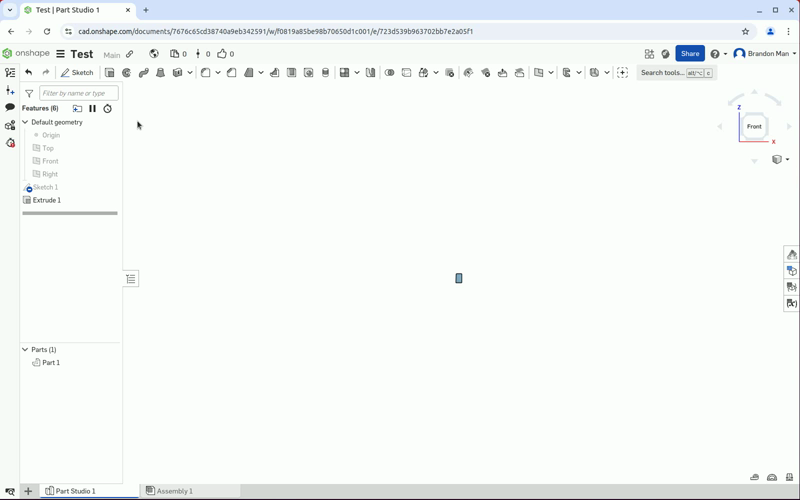
mouse_move(73, 189)
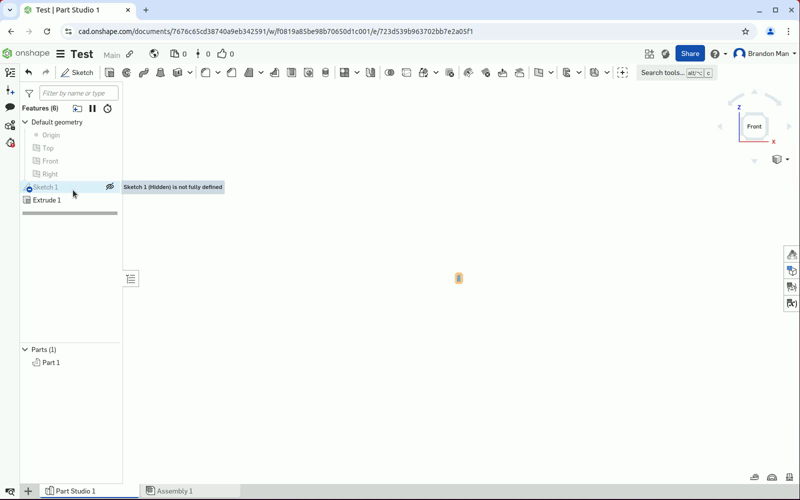
click(73, 189)
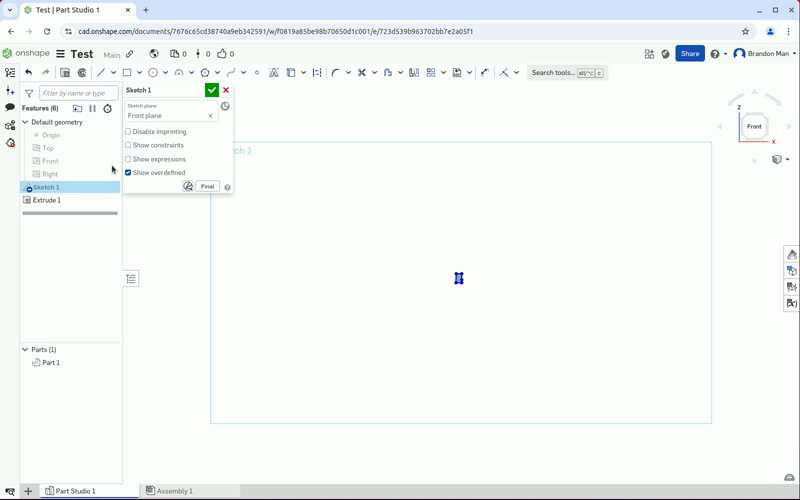
mouse_move(229, 92)
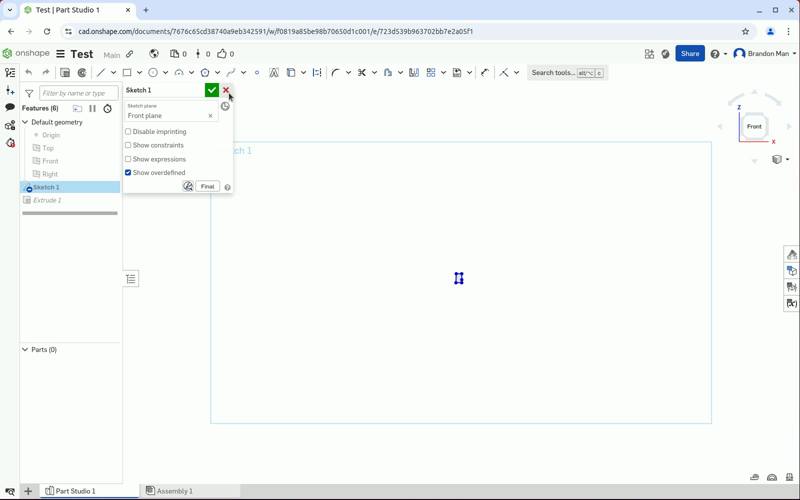
click(229, 92)
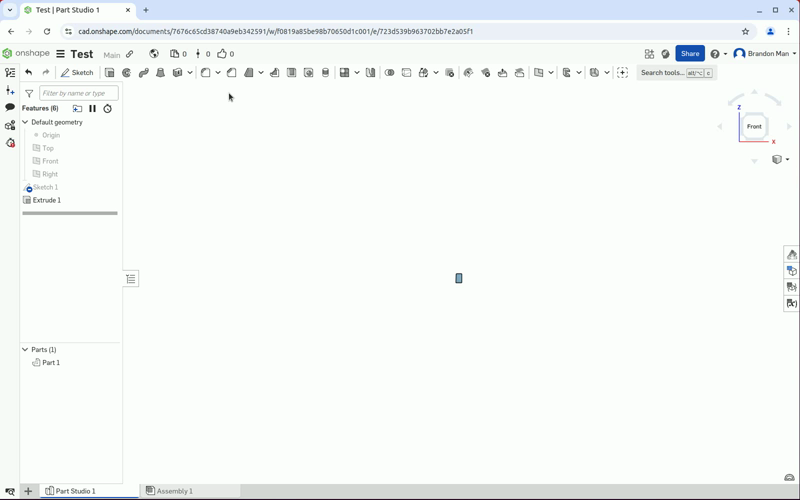
mouse_move(73, 352)
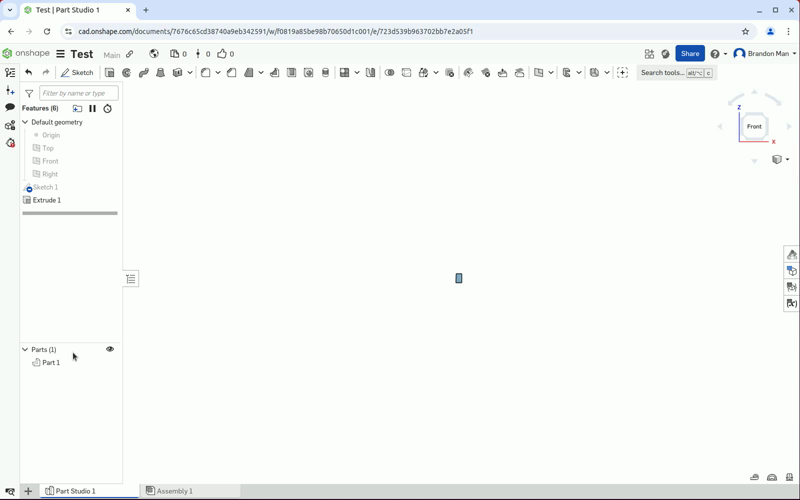
key(y)
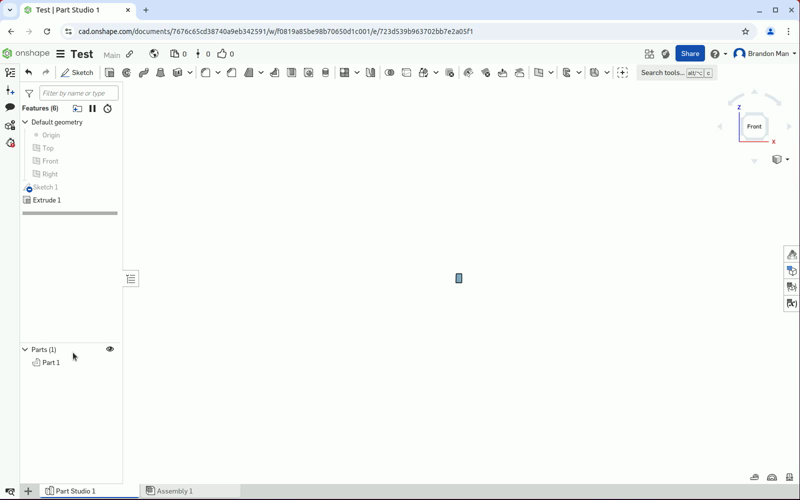
key(shift+p)
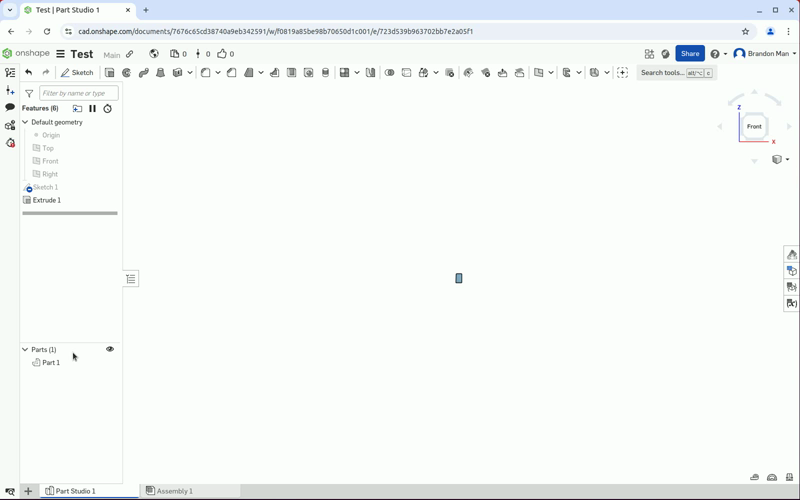
key(space)
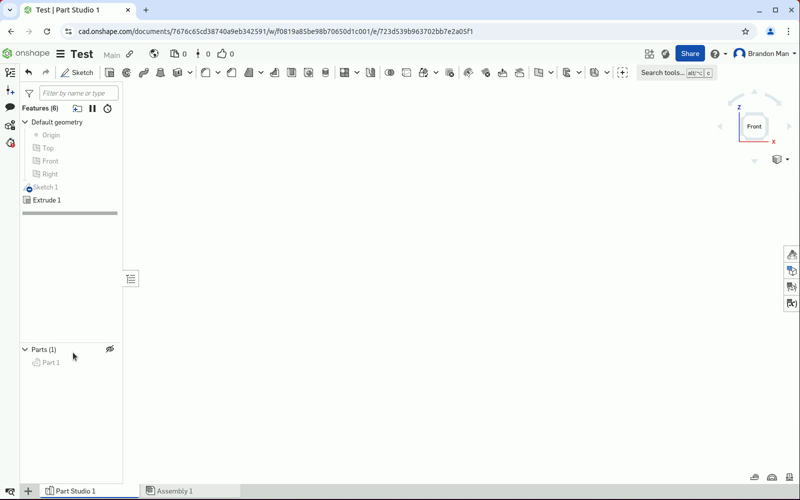
key_down(shift)
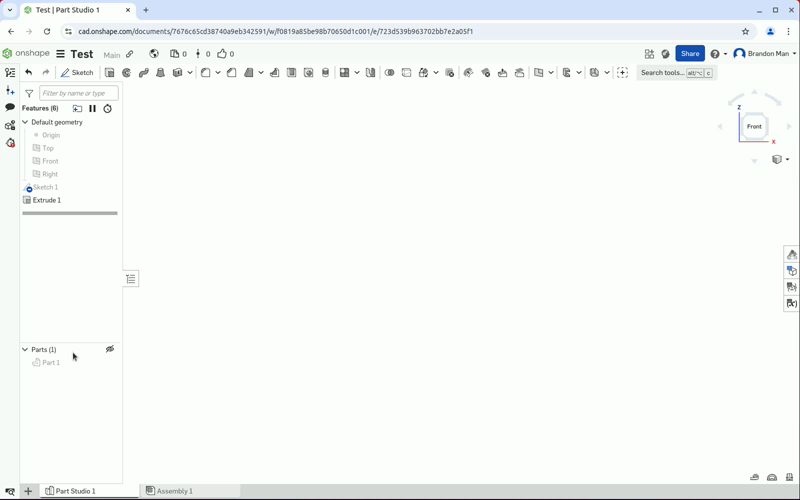
key(down)
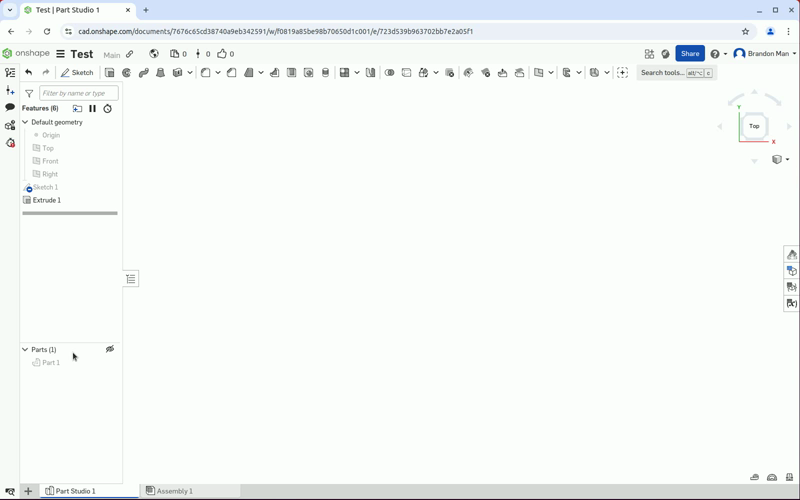
key_up(shift)
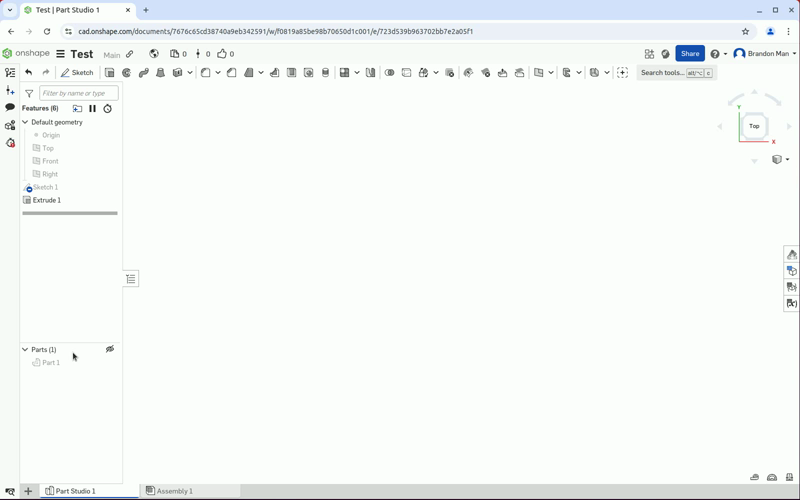
mouse_move(73, 352)
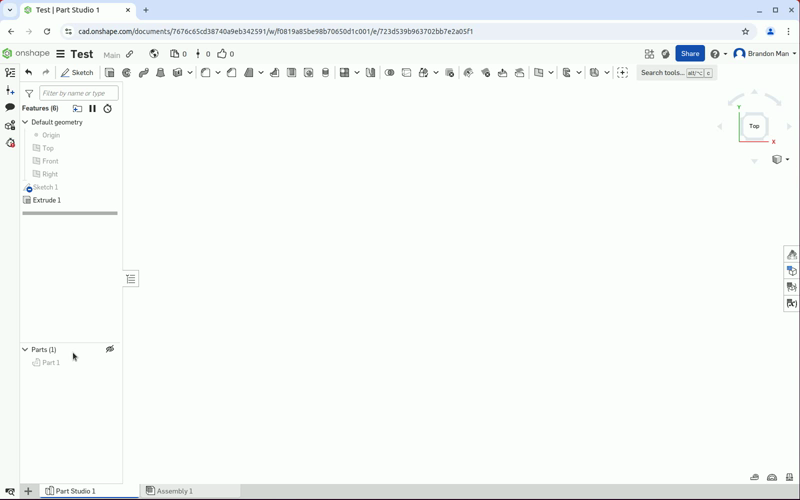
key(shift+y)
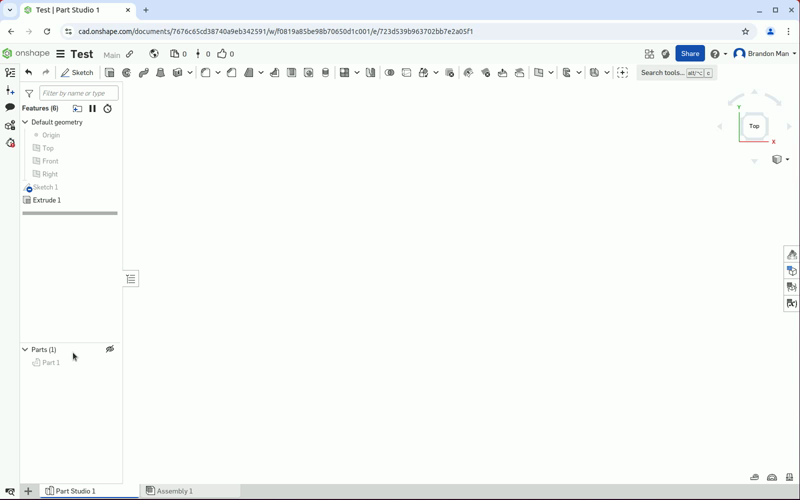
key(shift+s)
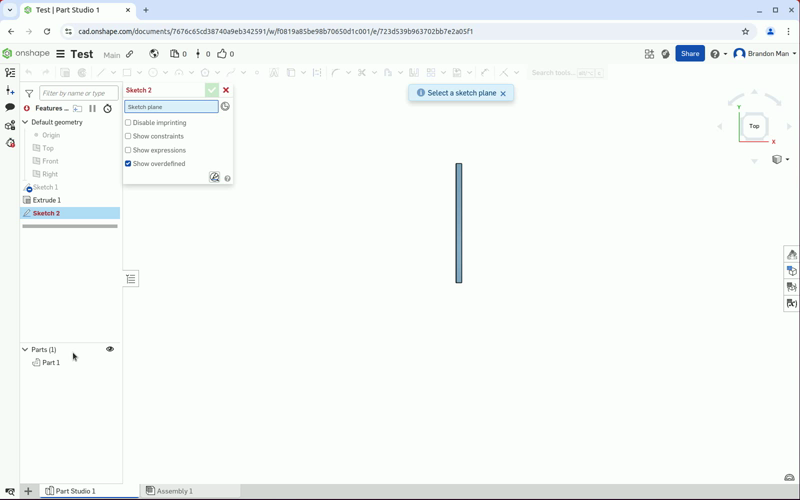
mouse_move(73, 150)
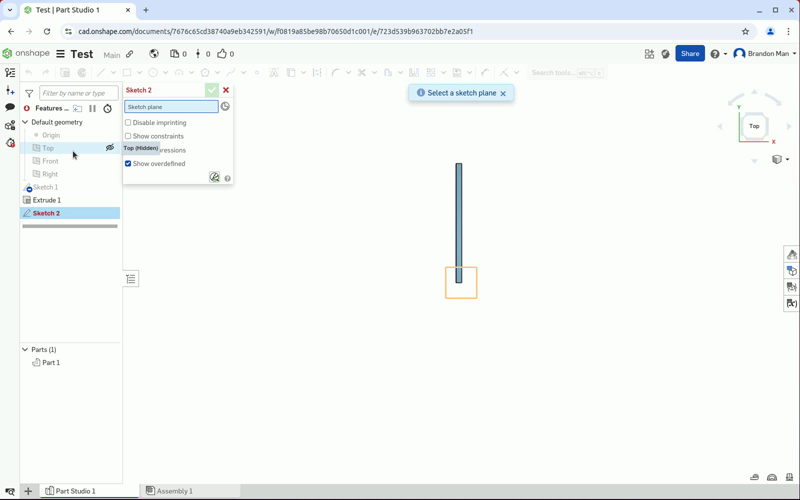
click(73, 150)
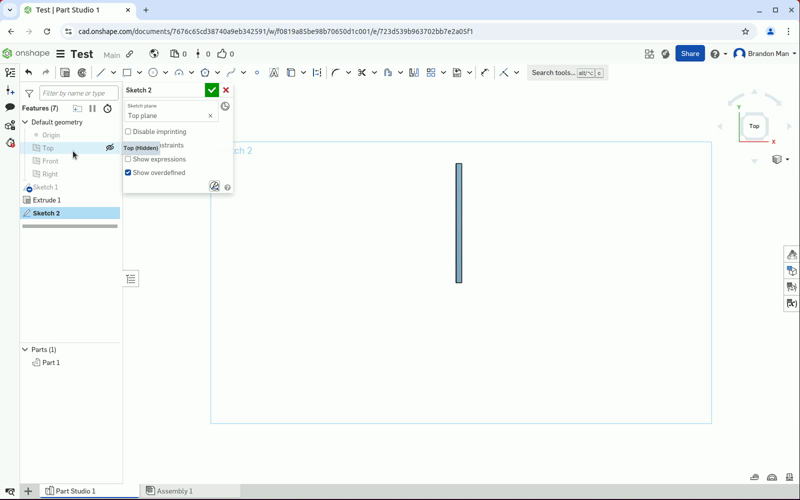
mouse_move(73, 352)
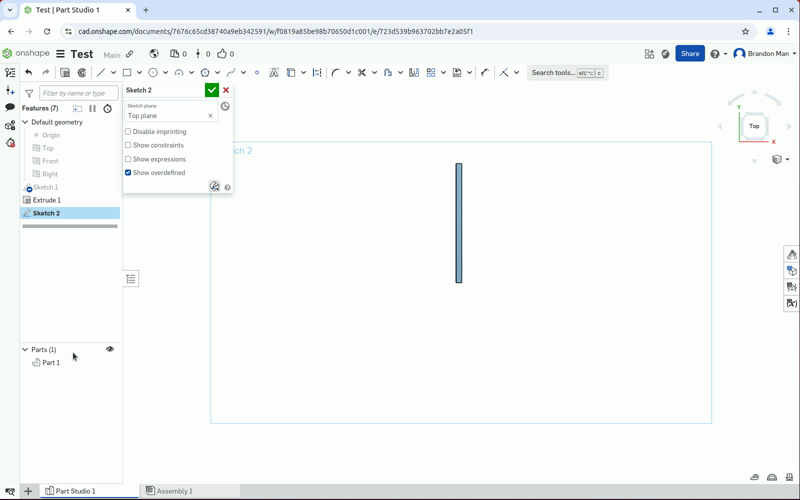
key(y)
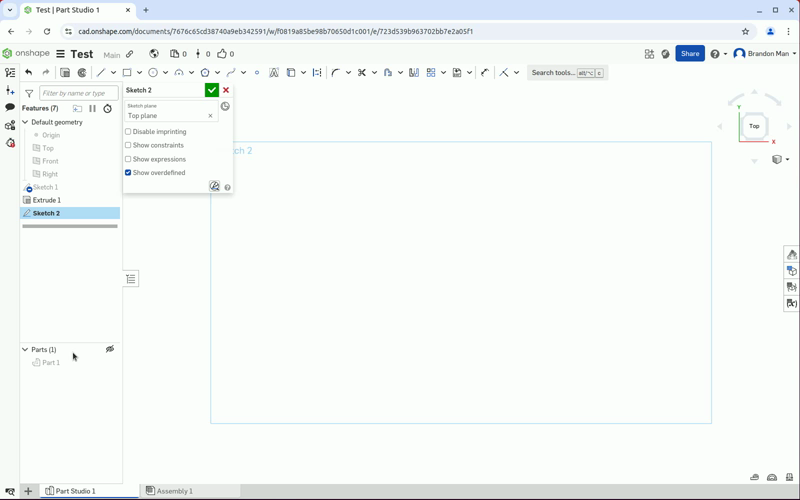
key(l)
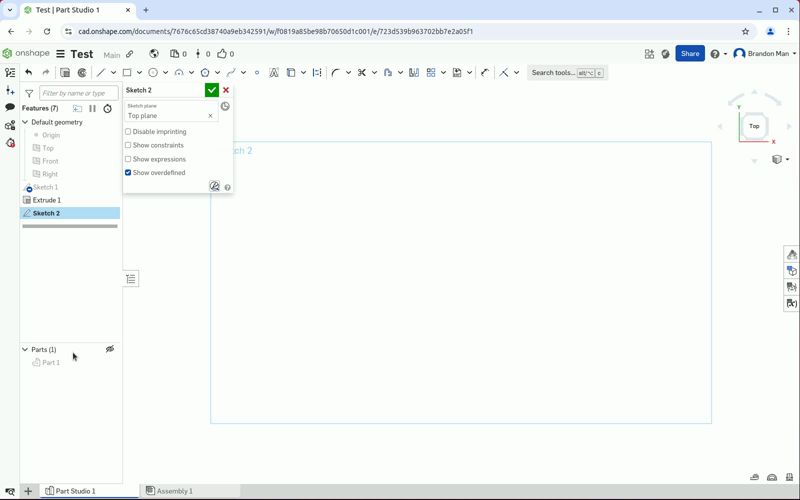
key_down(shift)
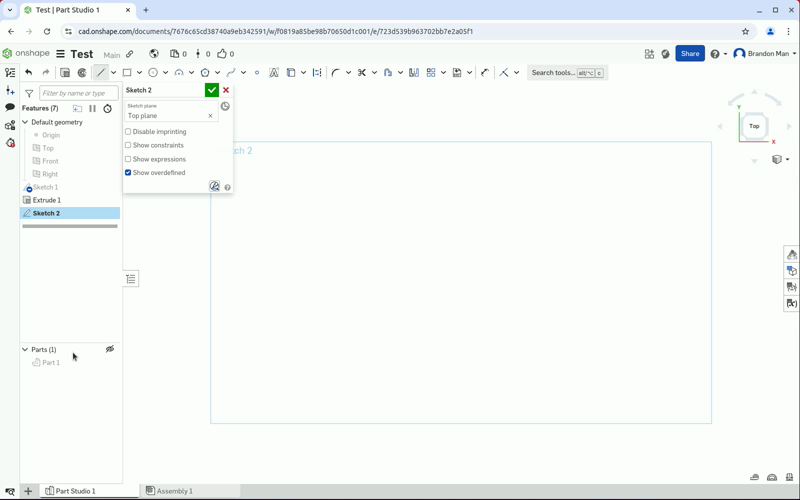
mouse_move(460, 274)
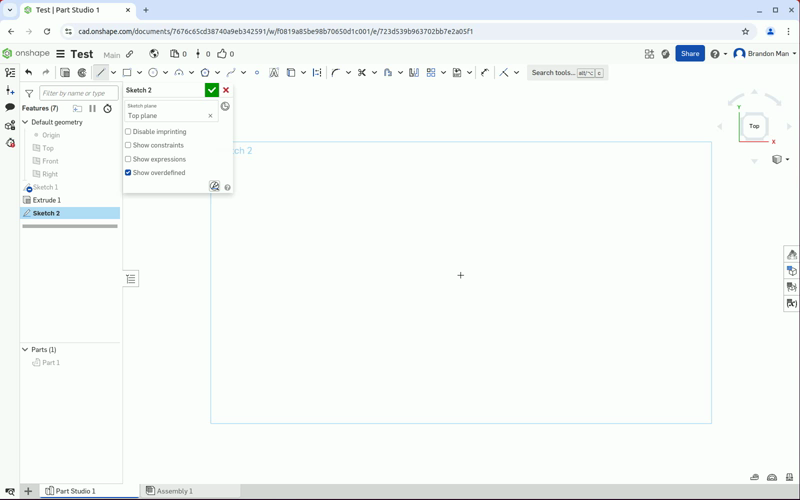
click(460, 274)
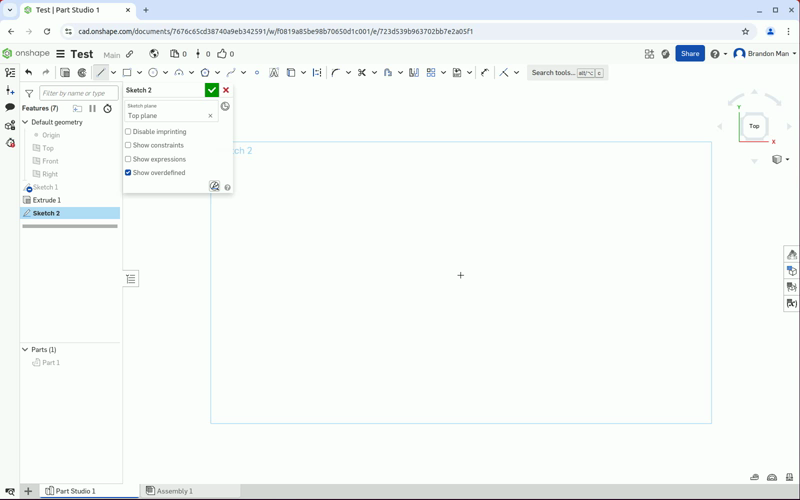
key_up(shift)
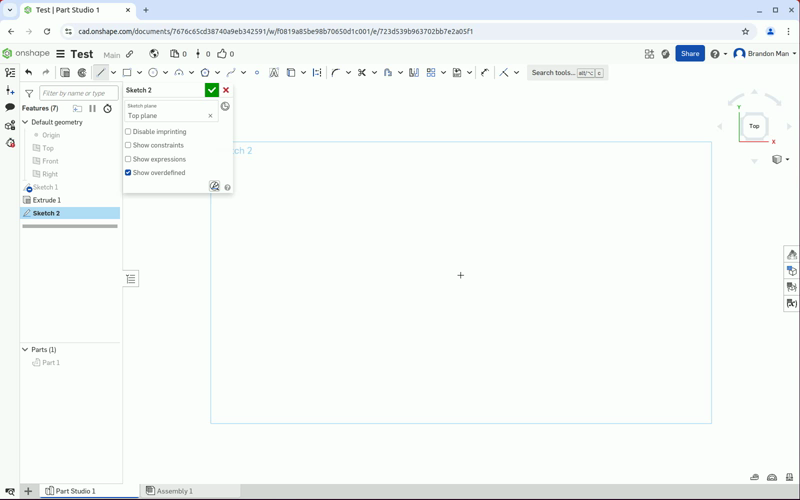
key_down(shift)
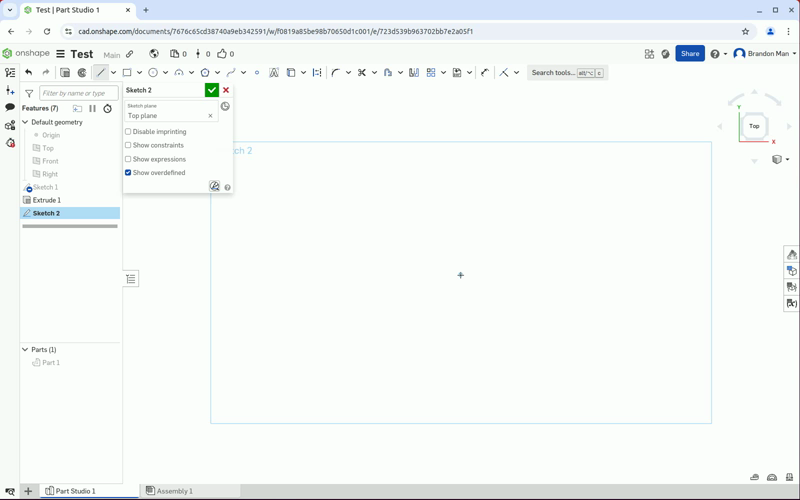
mouse_move(490, 274)
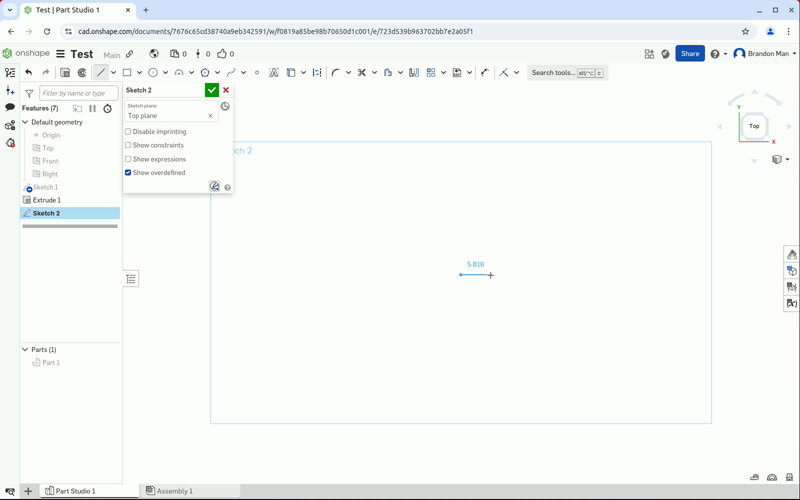
mouse_move(481, 274)
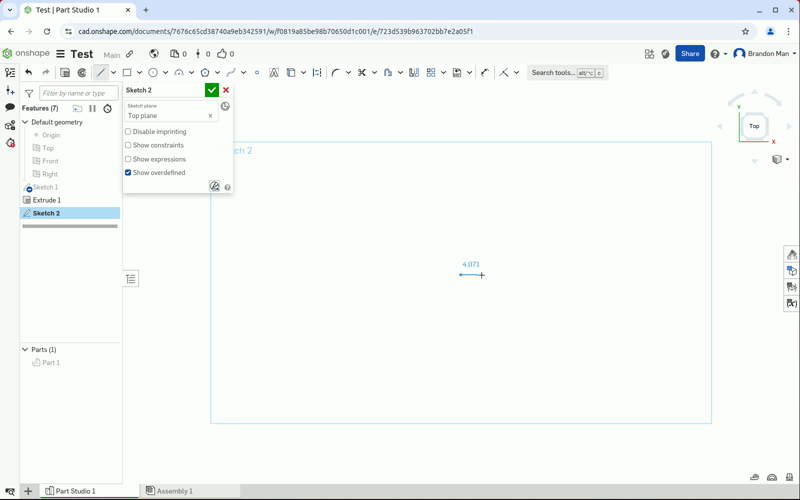
click(481, 274)
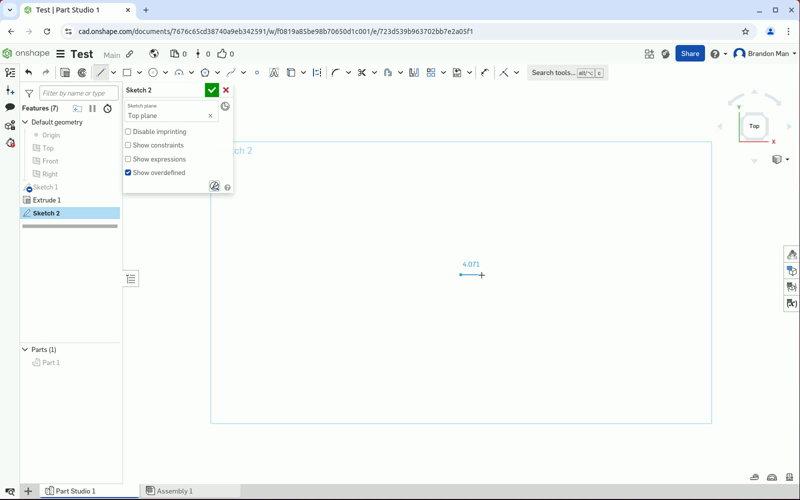
key_up(shift)
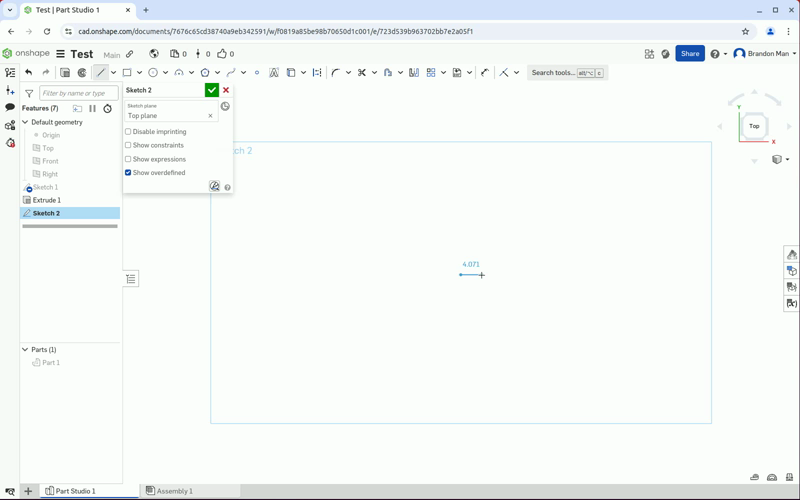
key_down(shift)
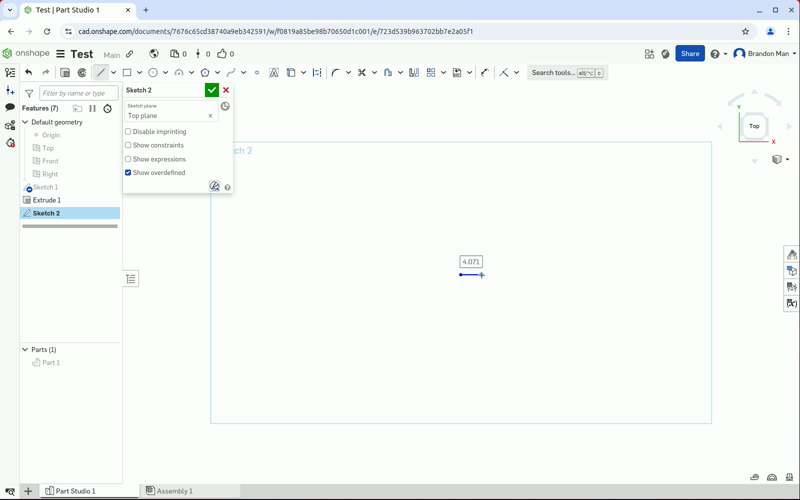
mouse_move(468, 201)
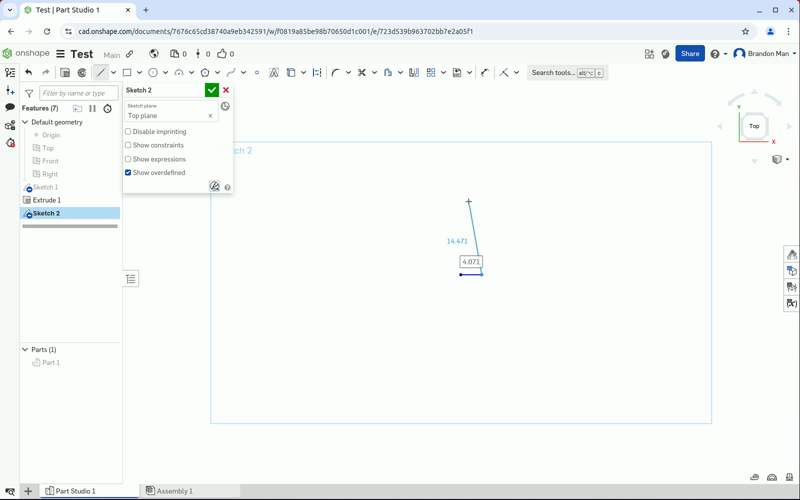
click(468, 201)
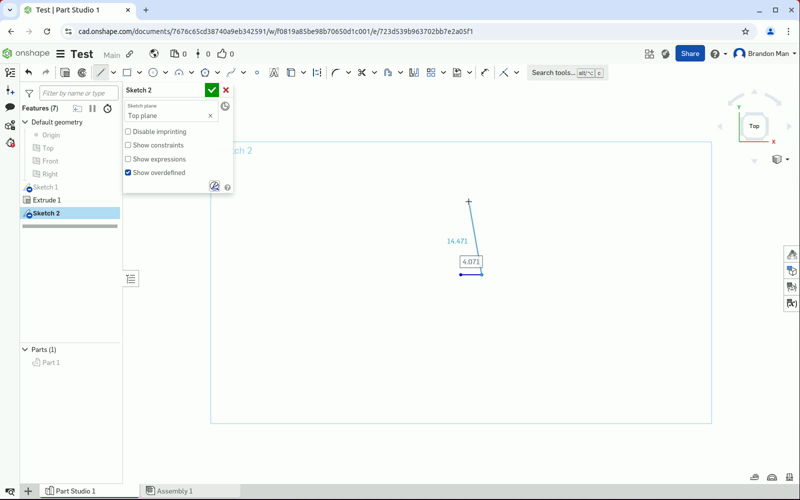
key_up(shift)
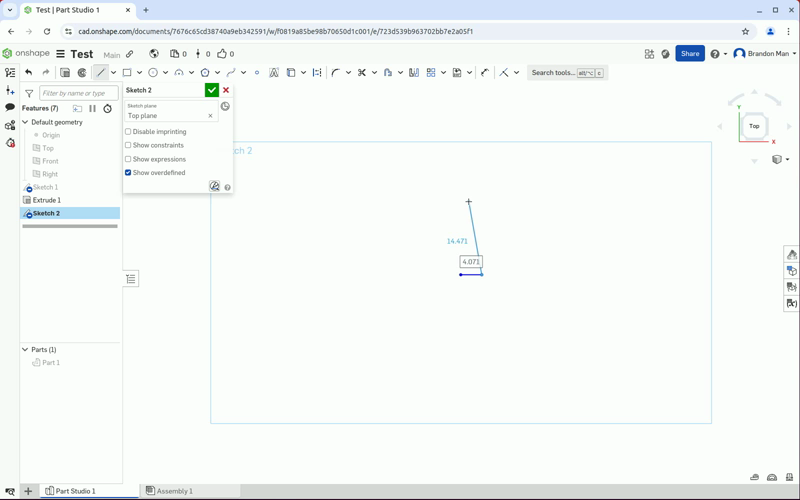
key(esc)
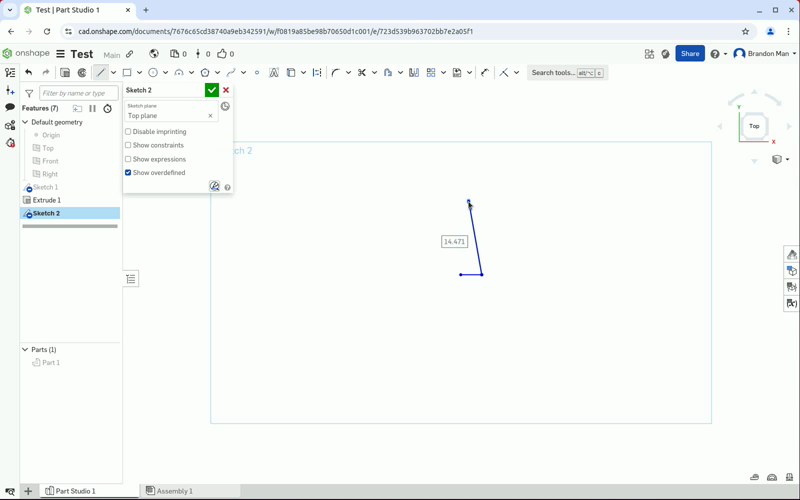
key(a)
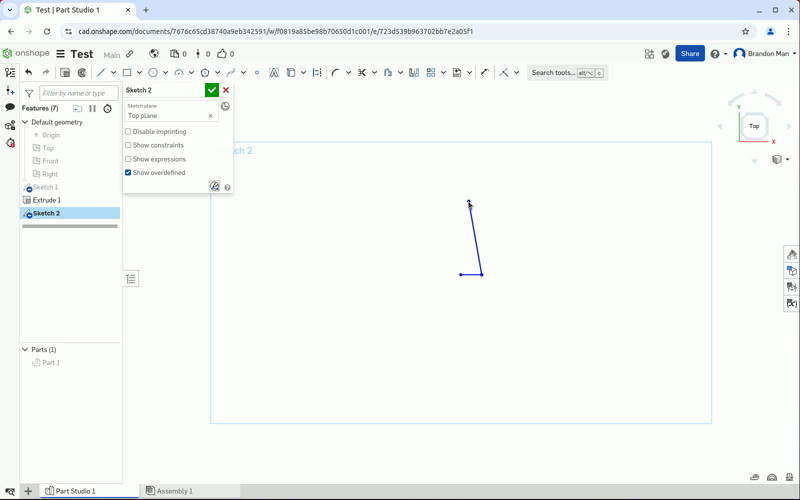
mouse_move(468, 201)
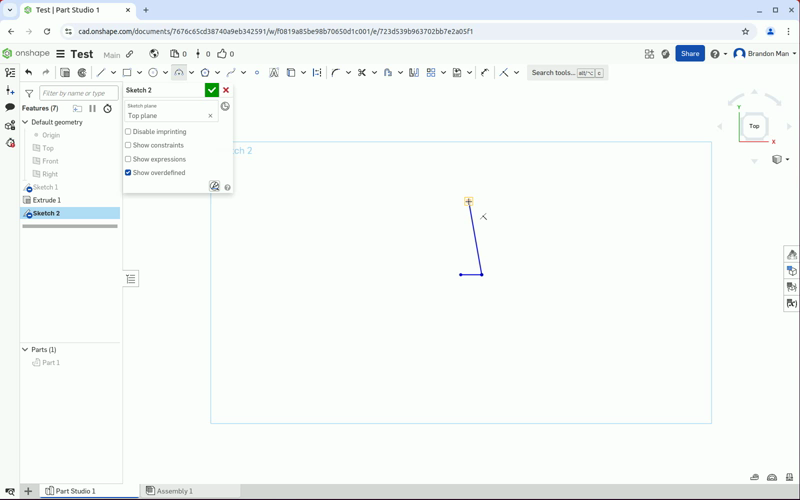
click(468, 201)
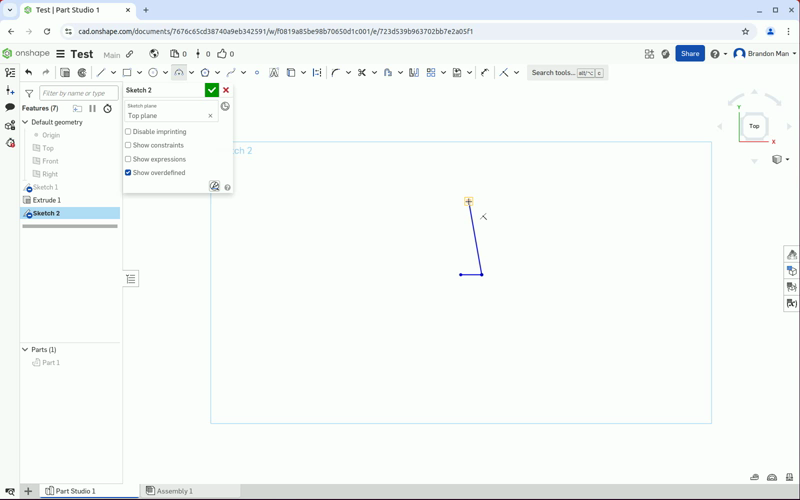
key_down(shift)
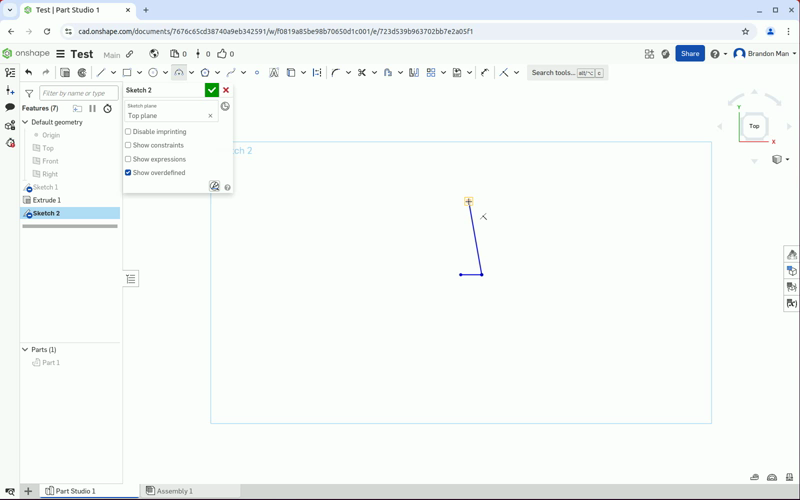
mouse_move(464, 198)
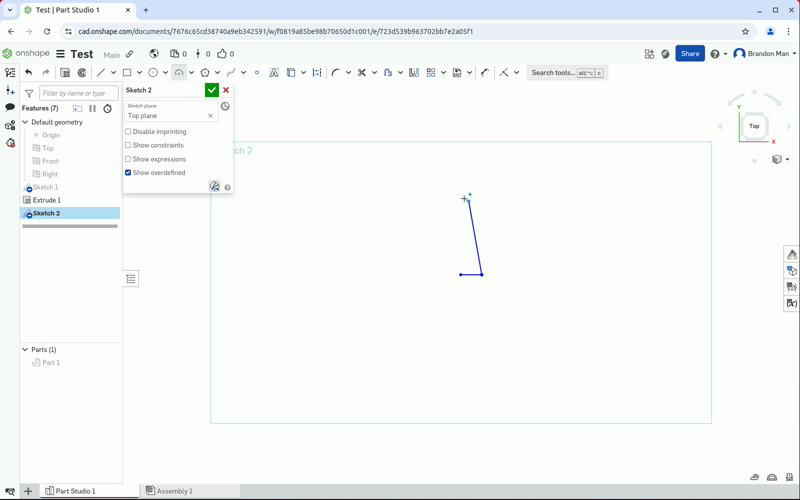
scroll(6)
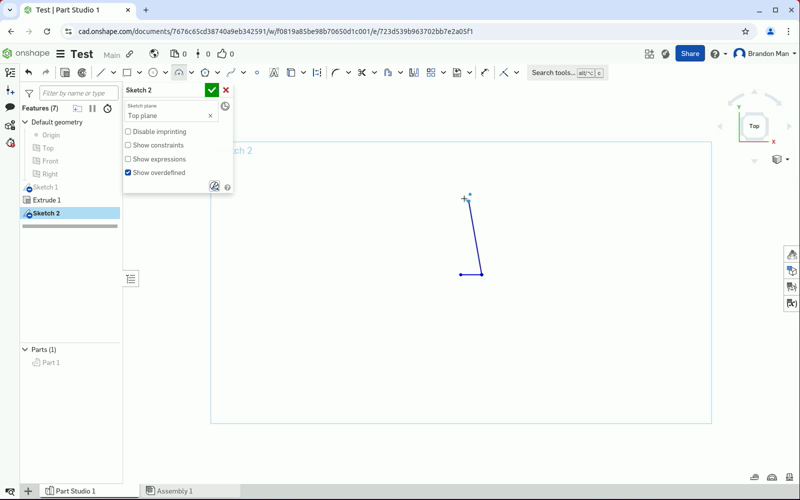
scroll(6)
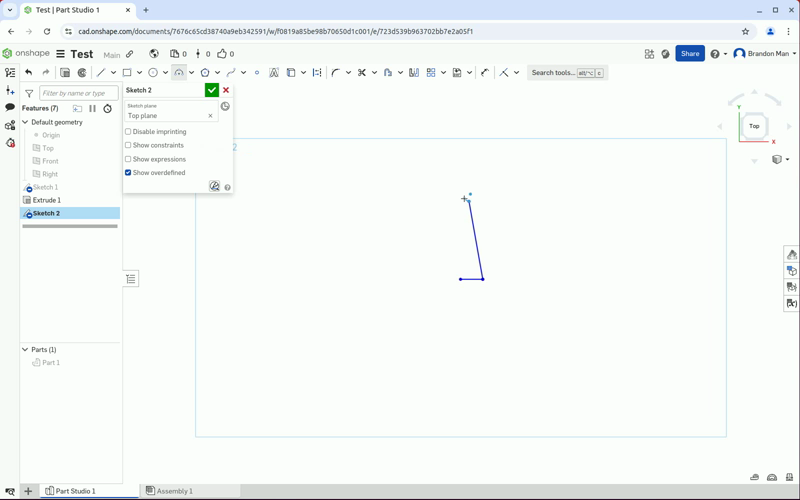
scroll(6)
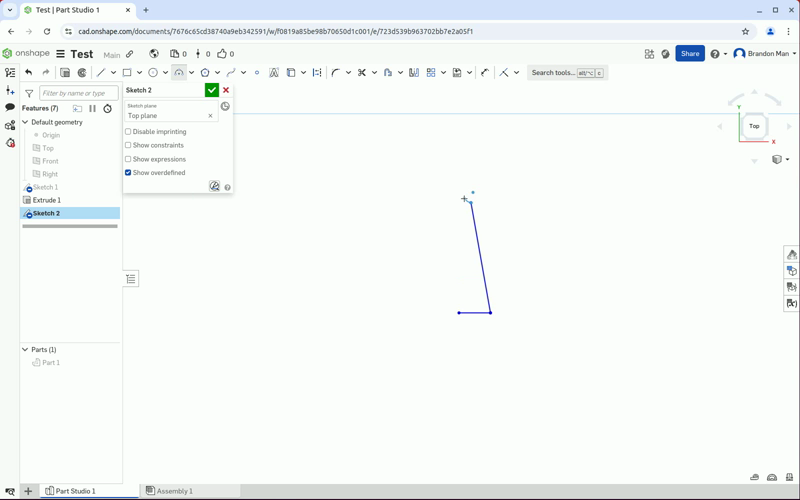
scroll(6)
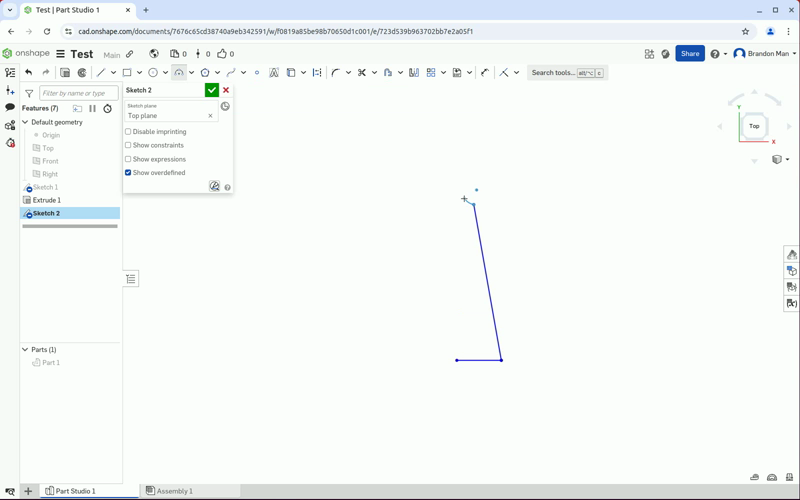
scroll(6)
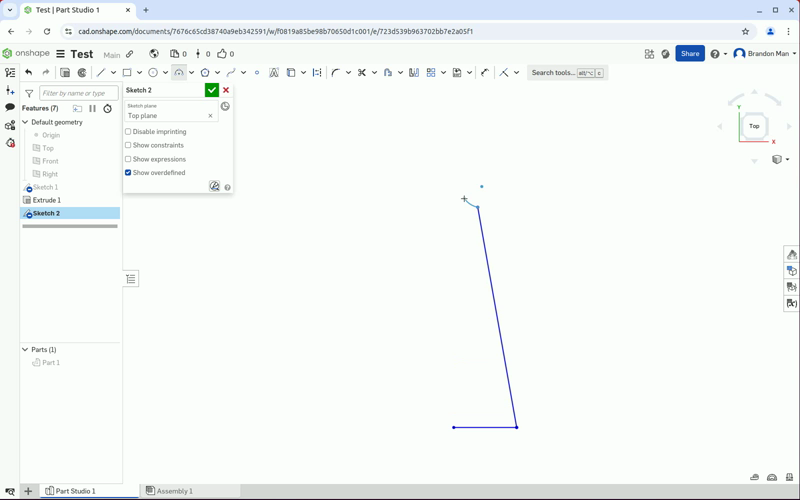
scroll(6)
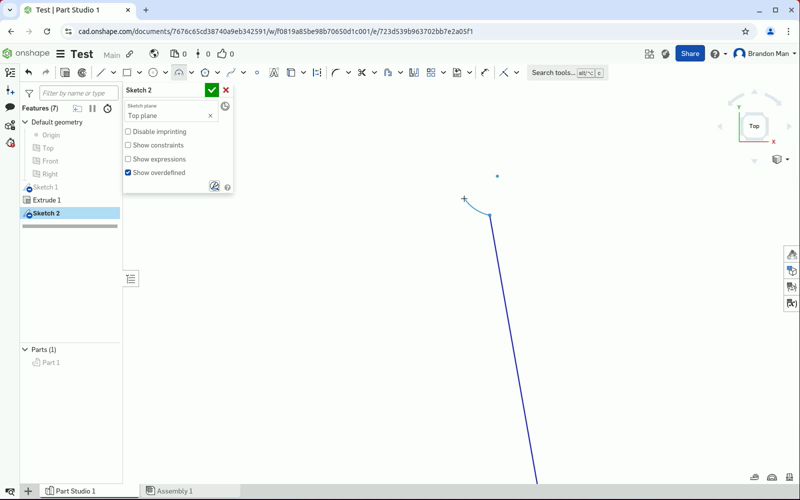
scroll(6)
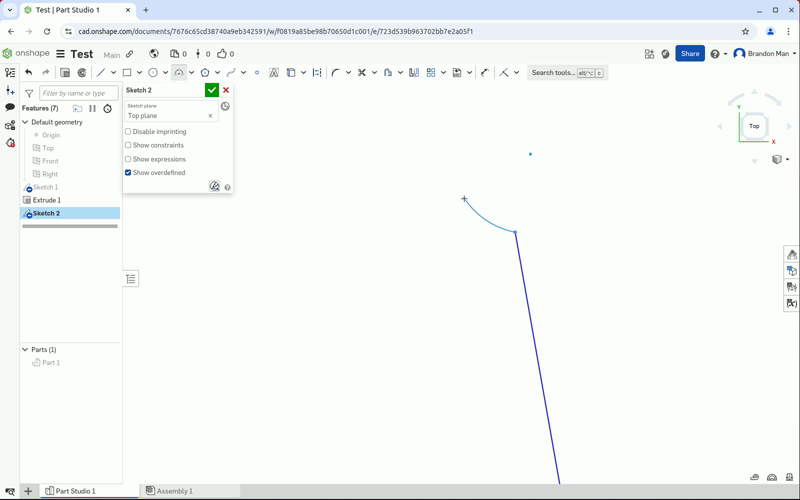
click(464, 198)
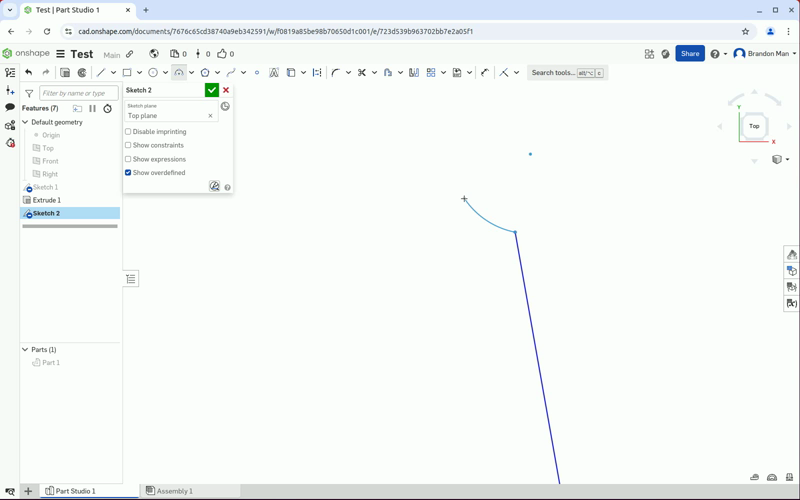
scroll(-6)
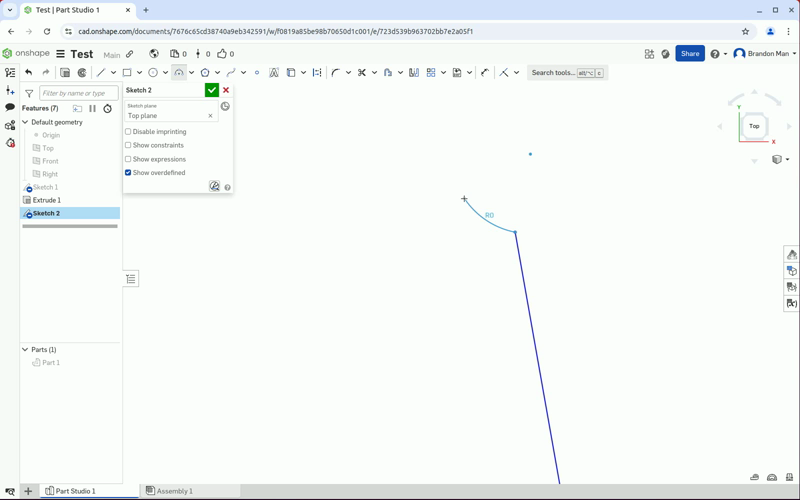
scroll(-6)
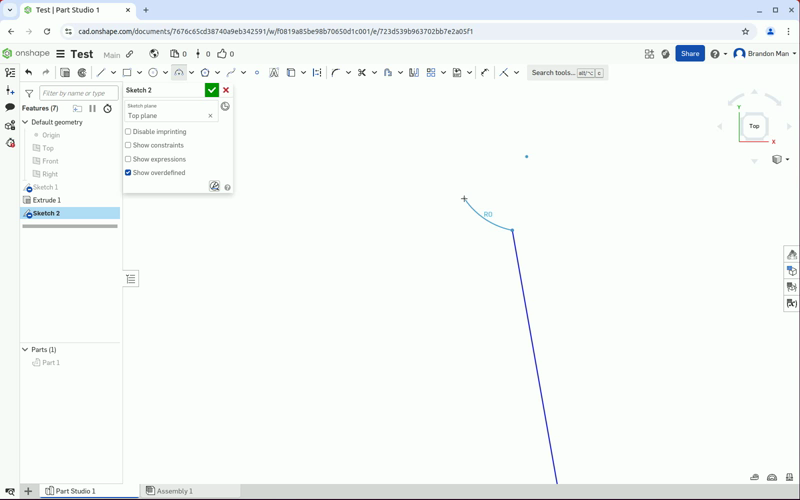
scroll(-6)
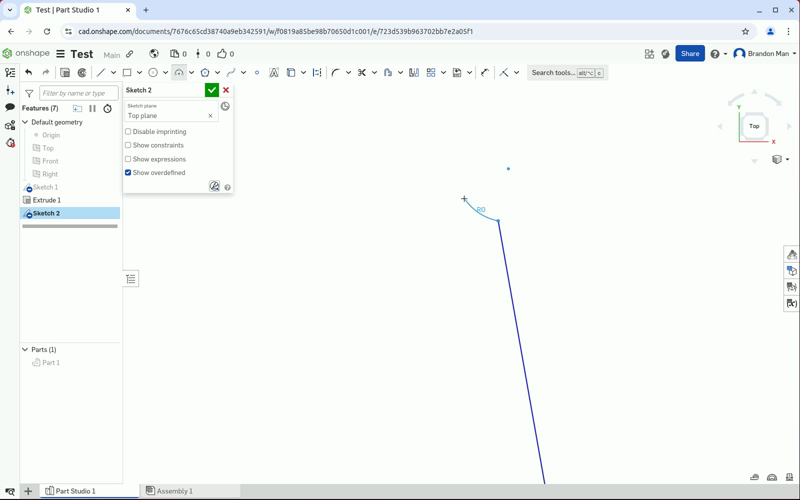
scroll(-6)
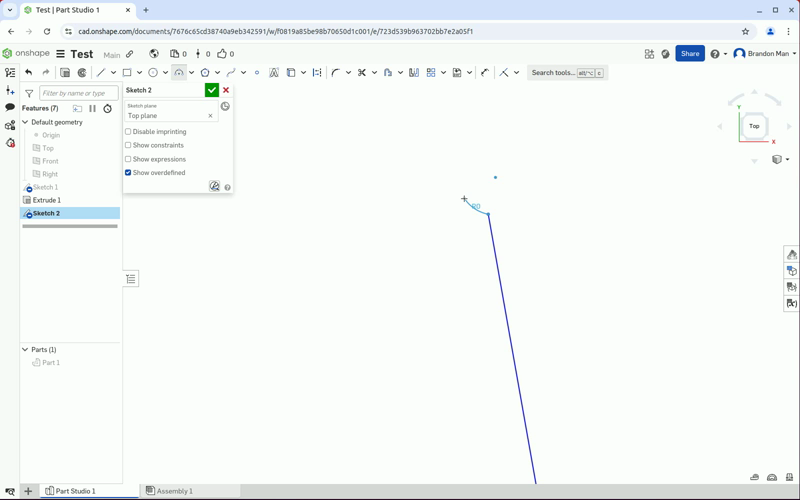
scroll(-6)
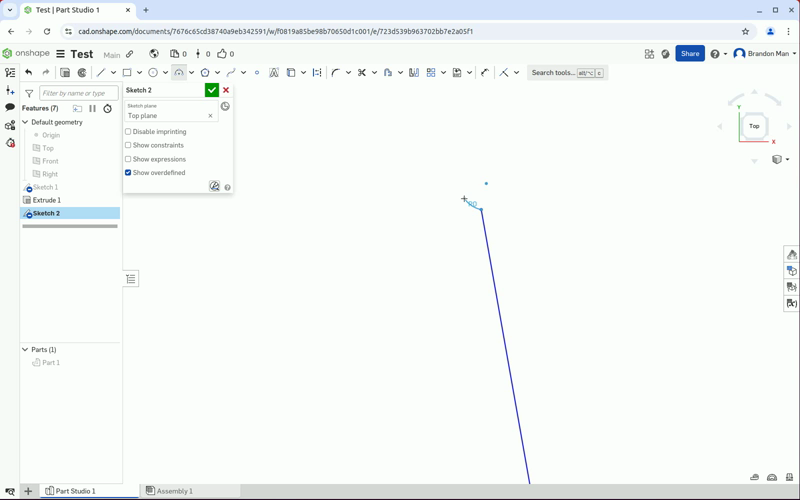
scroll(-6)
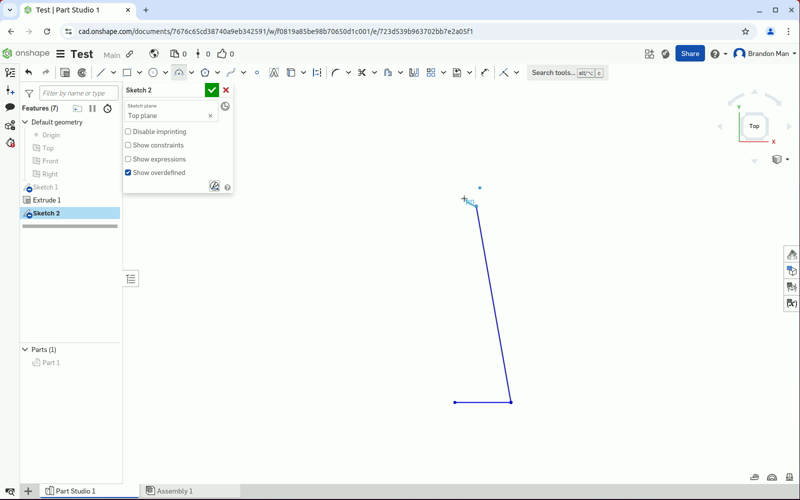
scroll(-6)
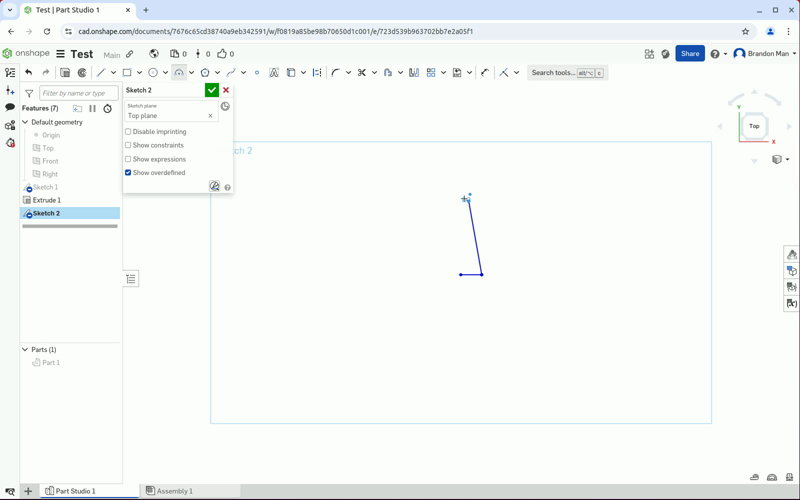
mouse_move(467, 198)
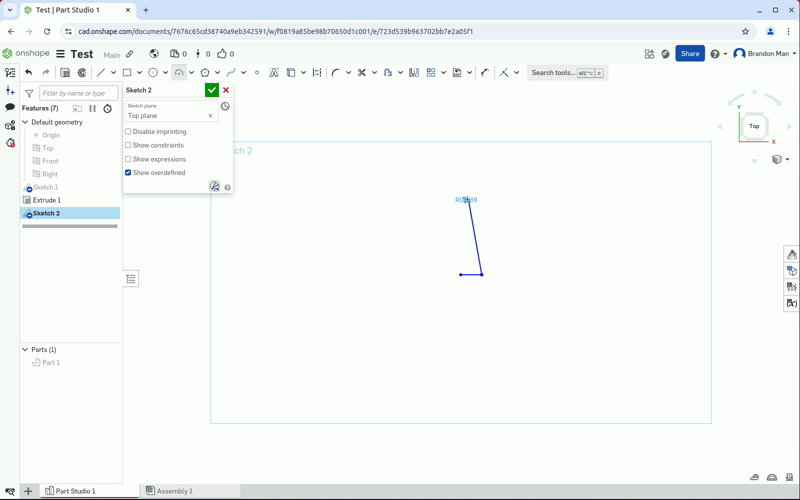
scroll(6)
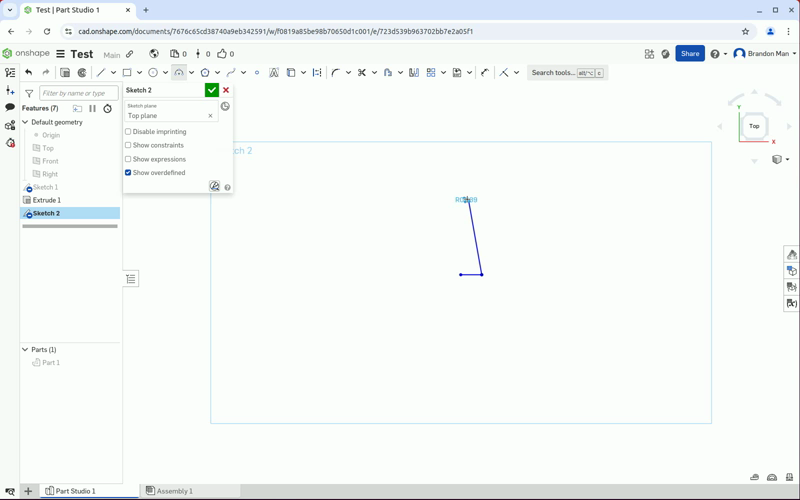
scroll(6)
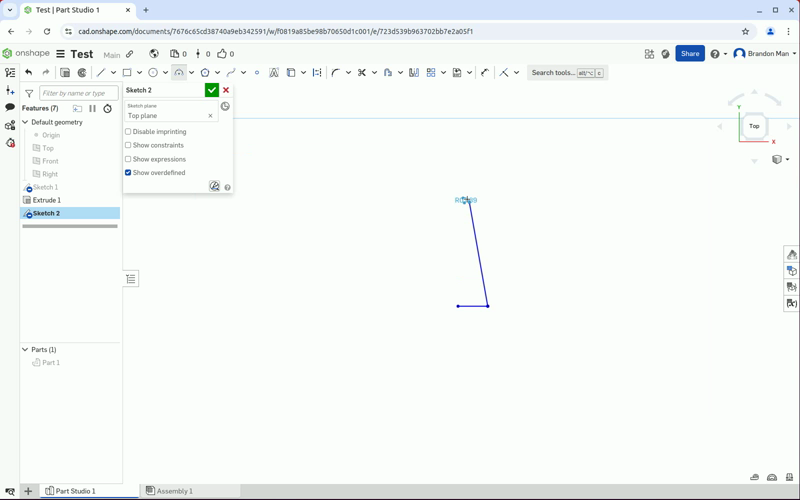
scroll(6)
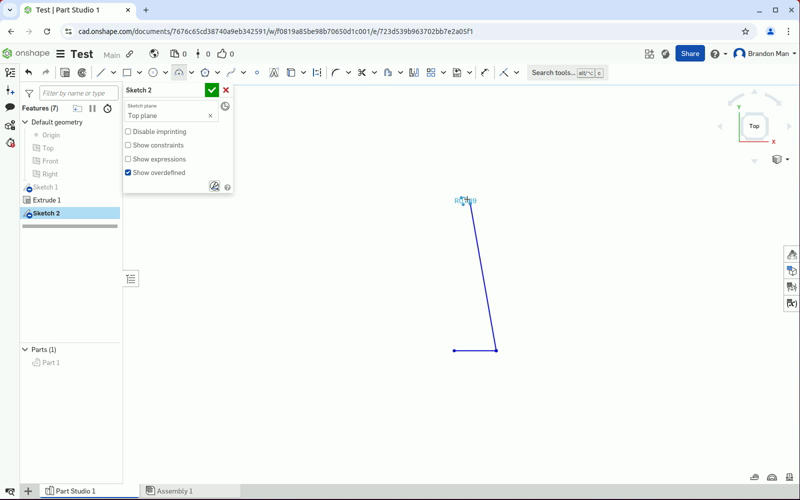
scroll(6)
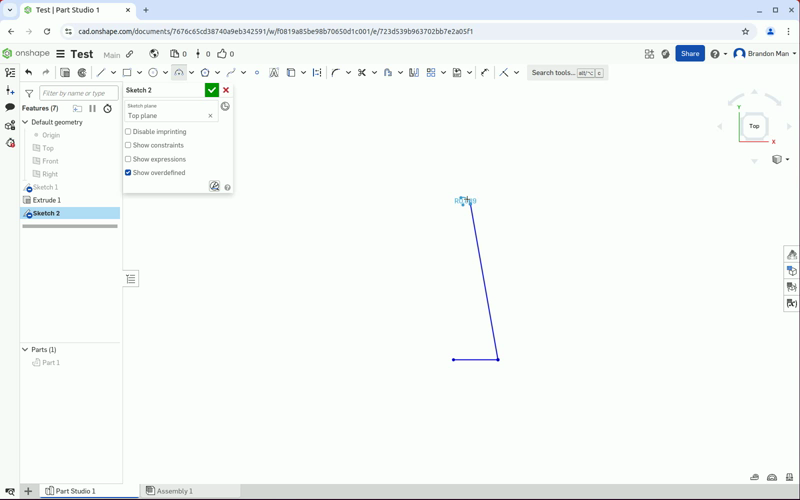
scroll(6)
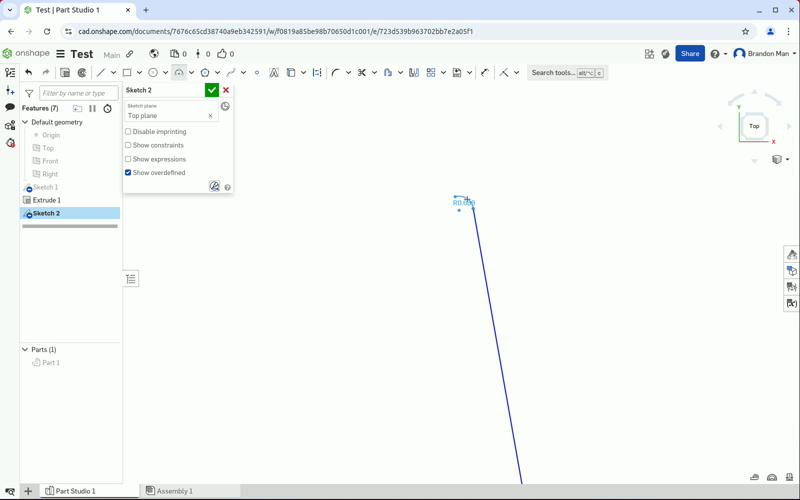
scroll(6)
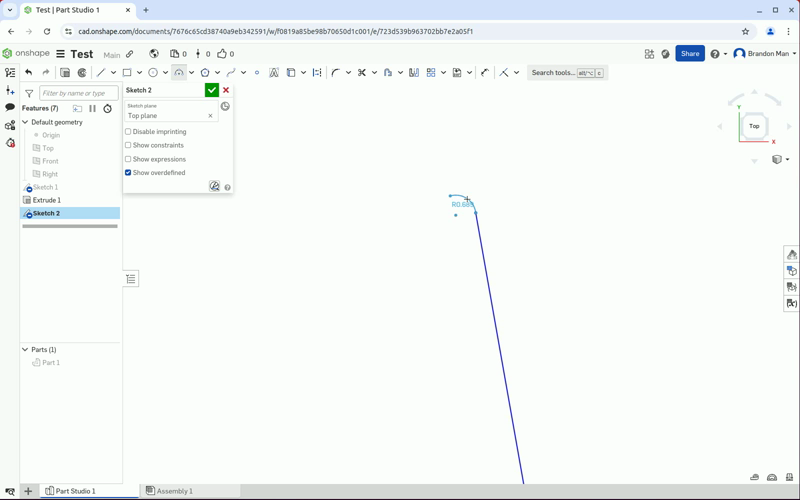
scroll(6)
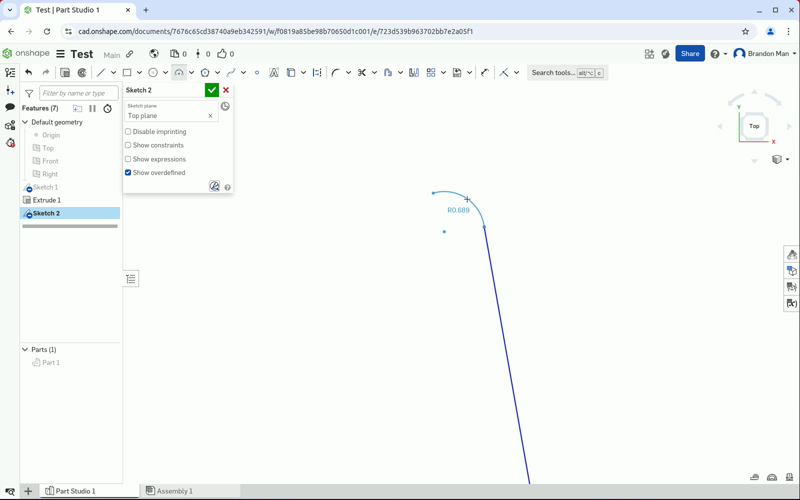
click(467, 198)
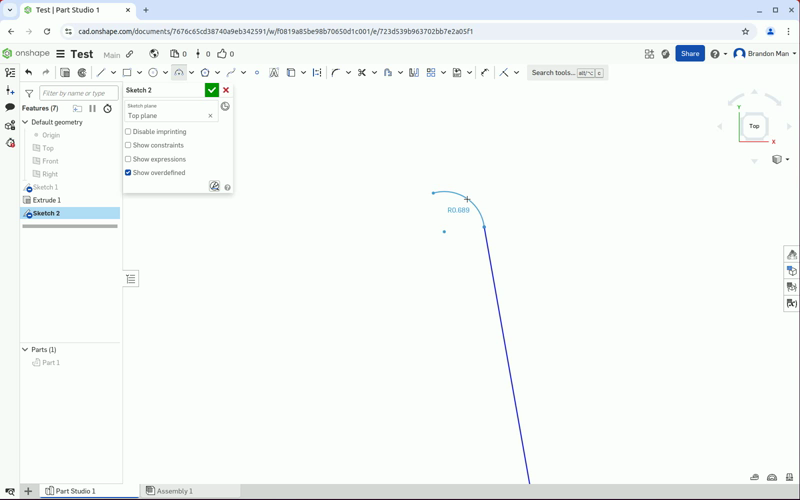
scroll(-6)
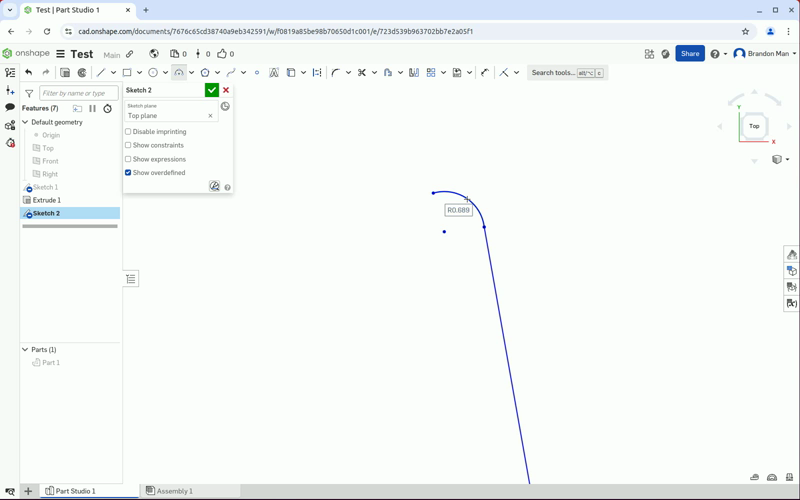
scroll(-6)
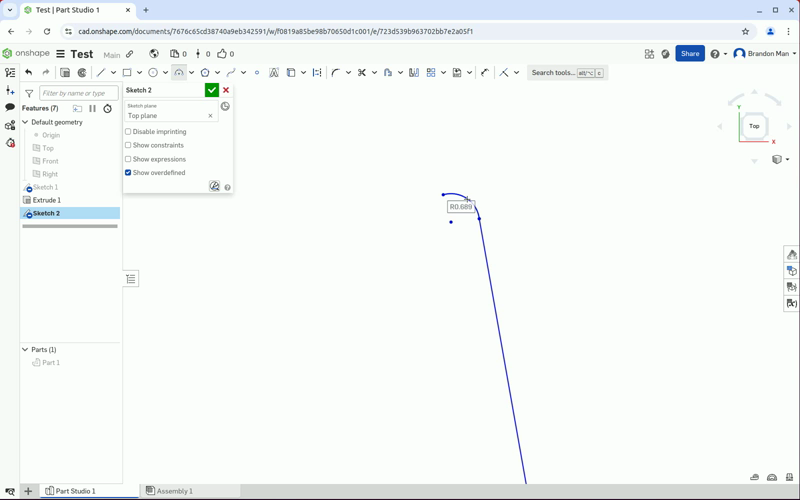
scroll(-6)
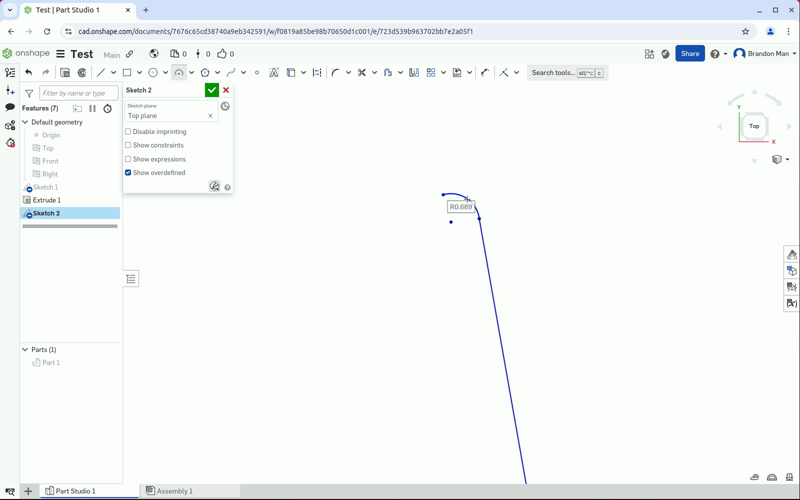
scroll(-6)
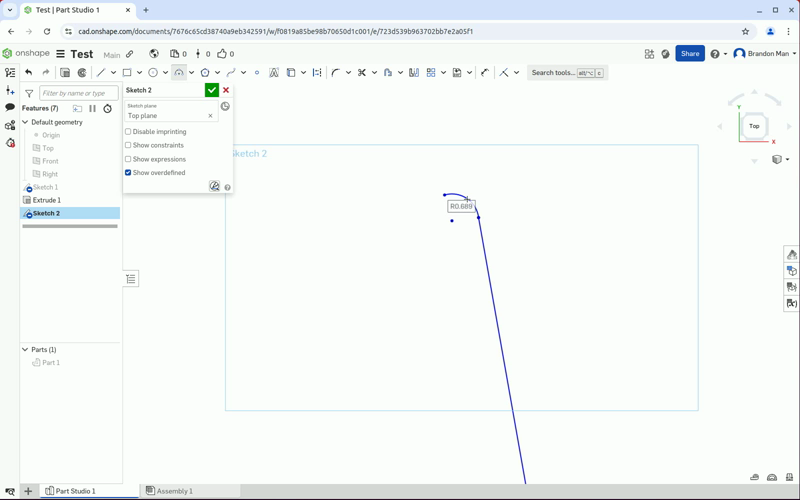
scroll(-6)
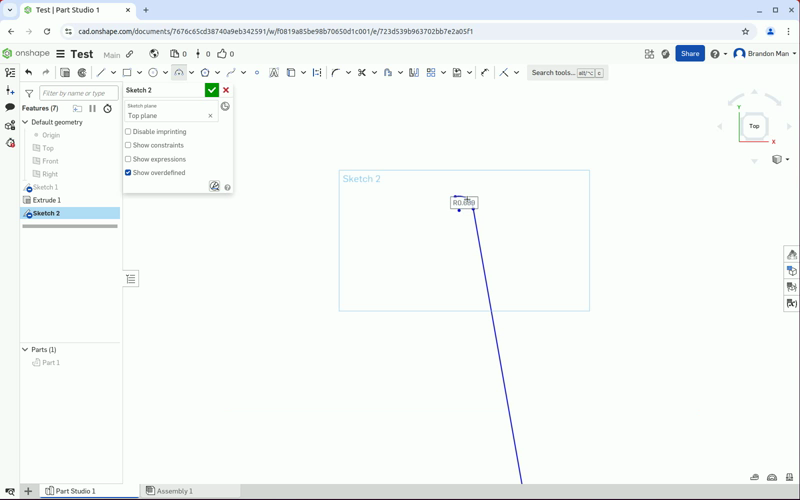
scroll(-6)
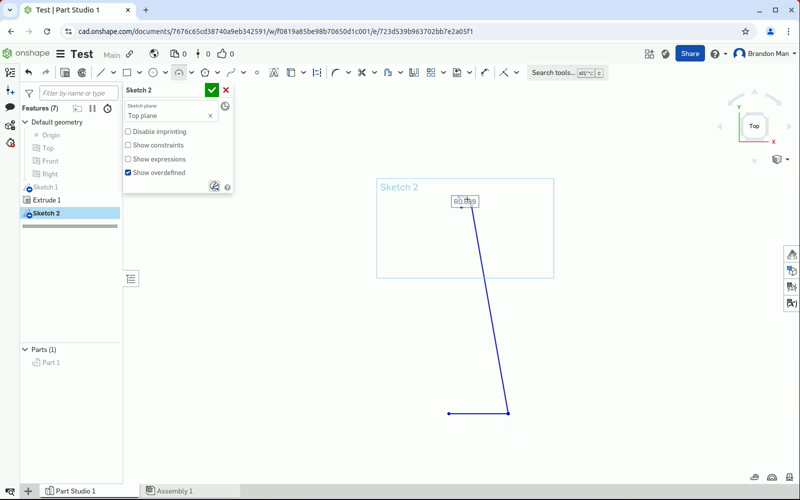
scroll(-6)
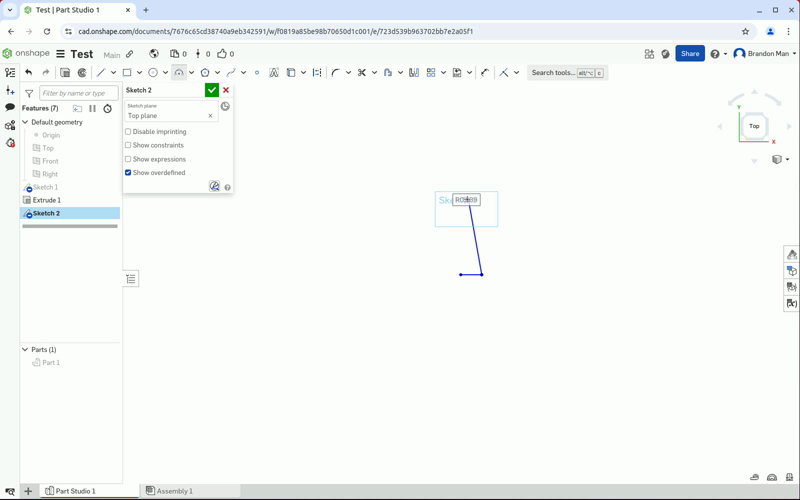
key_up(shift)
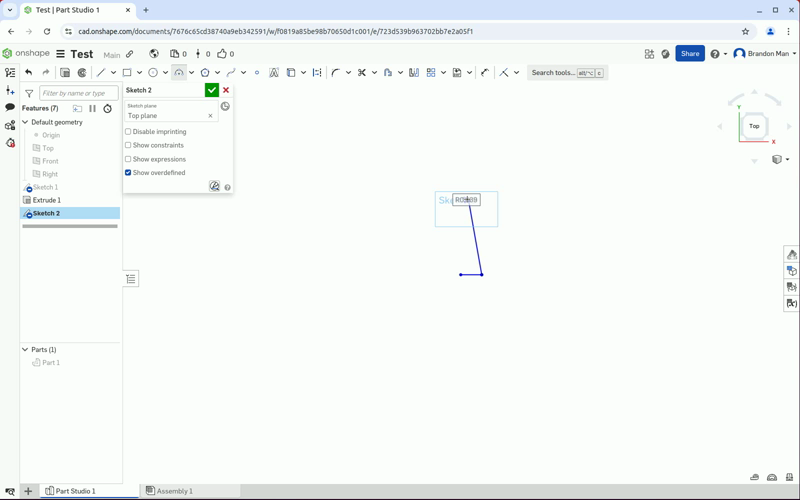
key(esc)
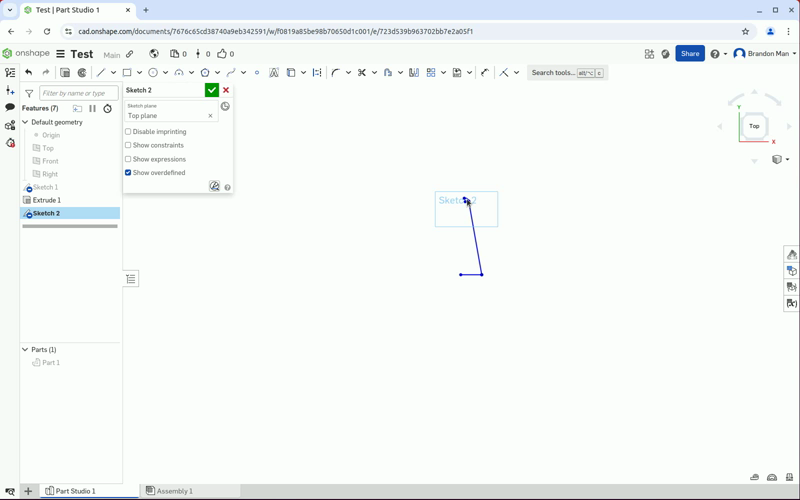
key(l)
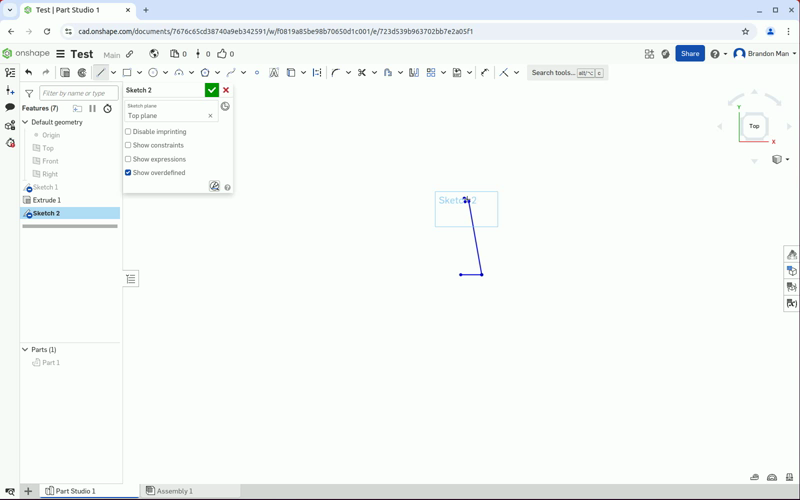
mouse_move(464, 198)
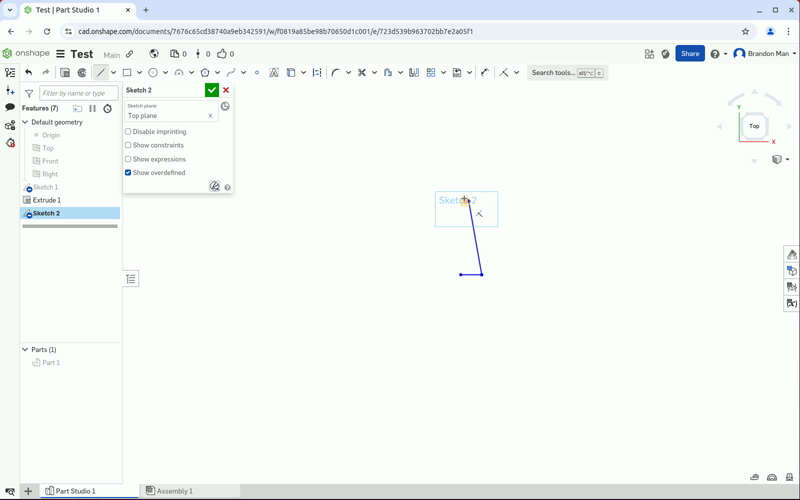
scroll(6)
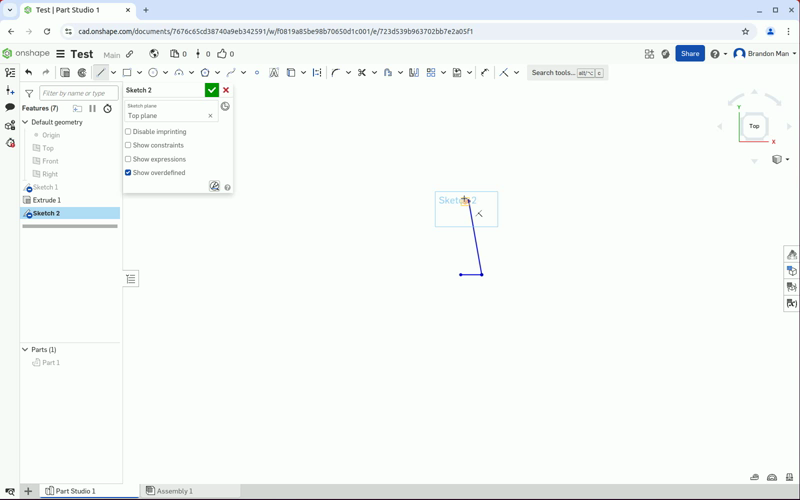
scroll(6)
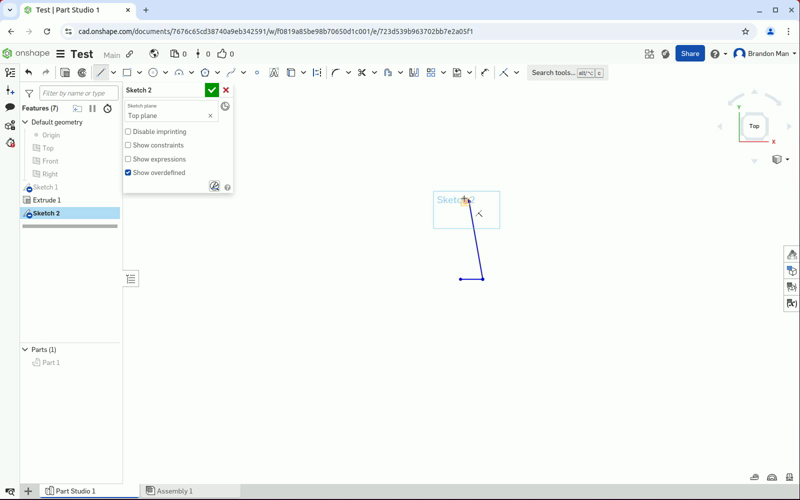
scroll(6)
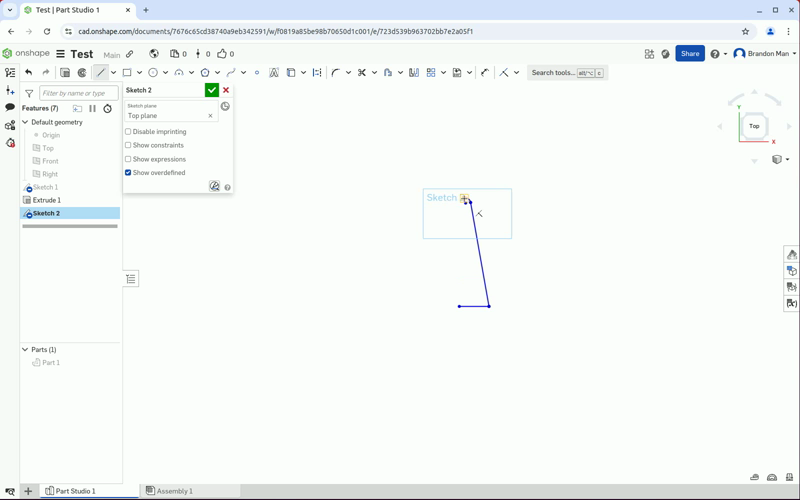
scroll(6)
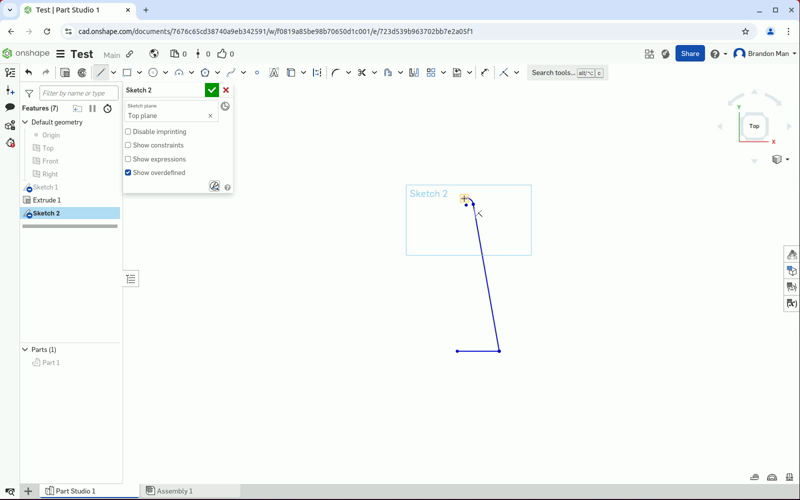
scroll(6)
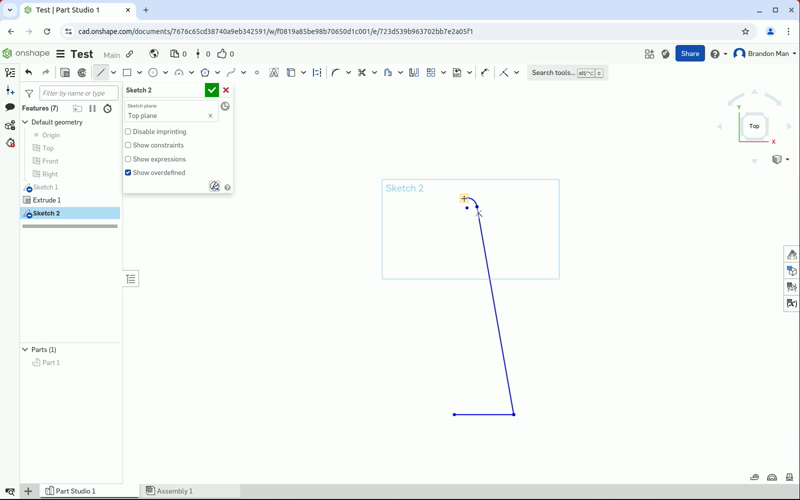
scroll(6)
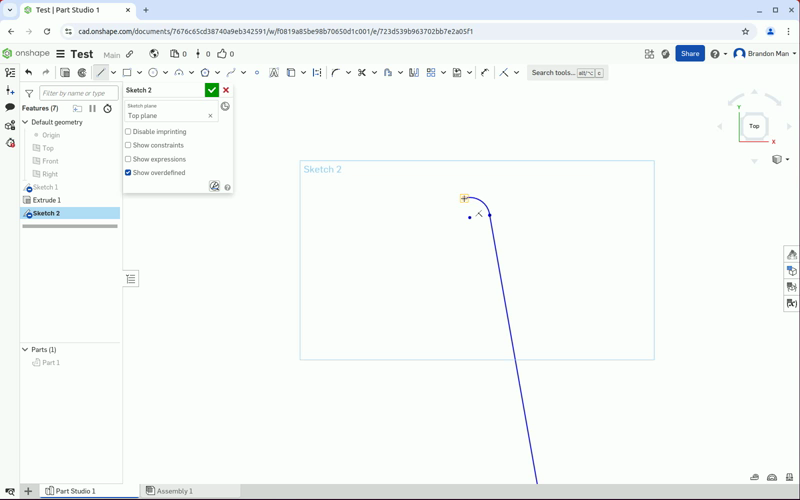
scroll(6)
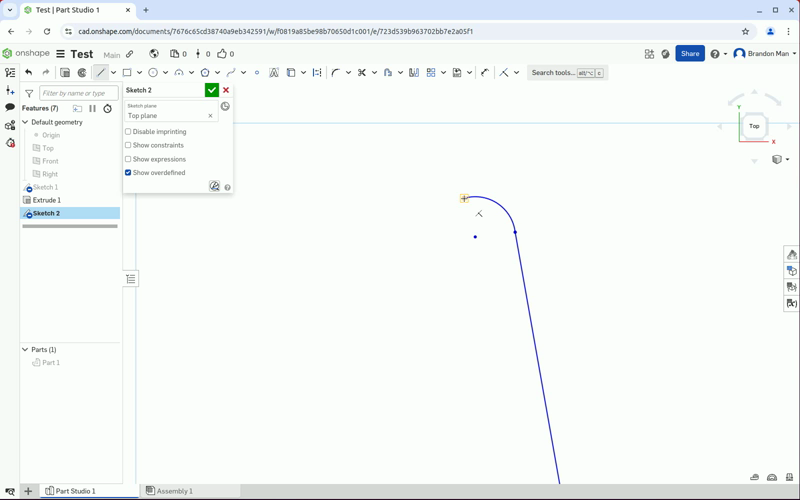
click(464, 198)
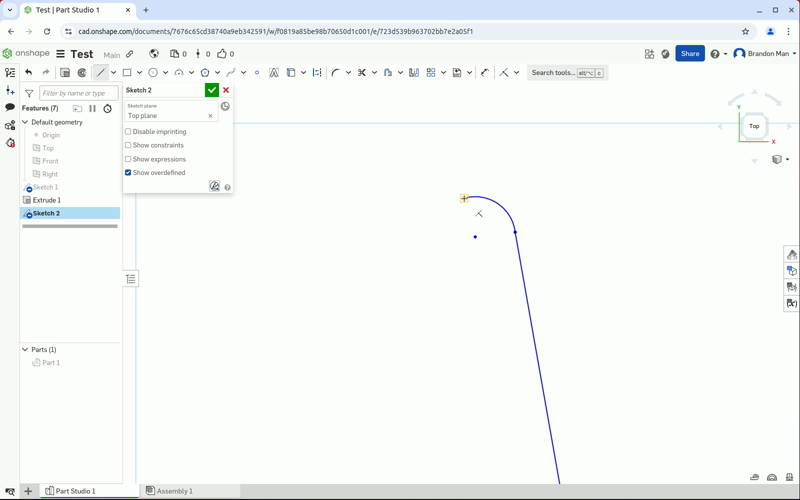
scroll(-6)
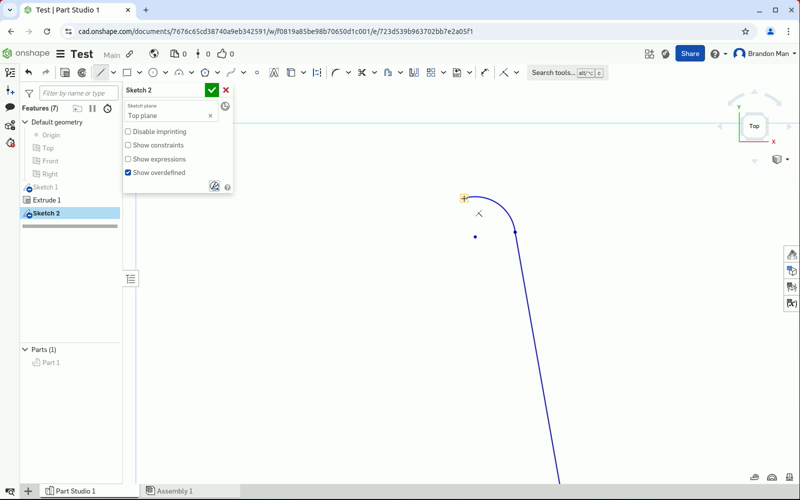
scroll(-6)
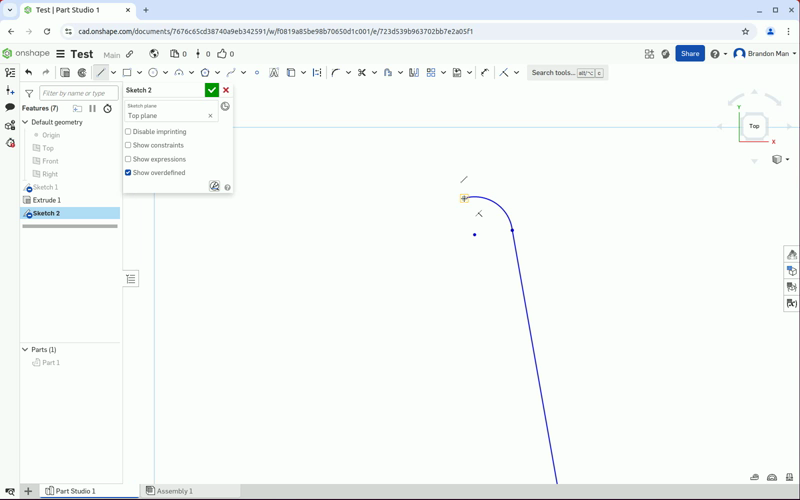
scroll(-6)
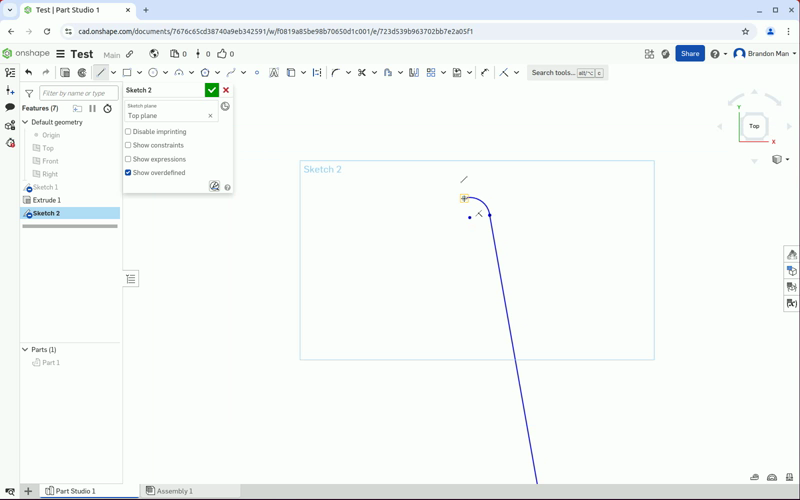
scroll(-6)
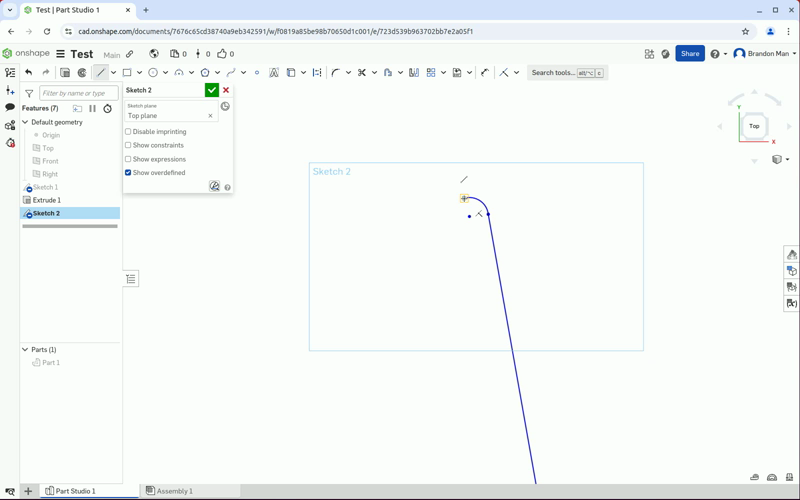
scroll(-6)
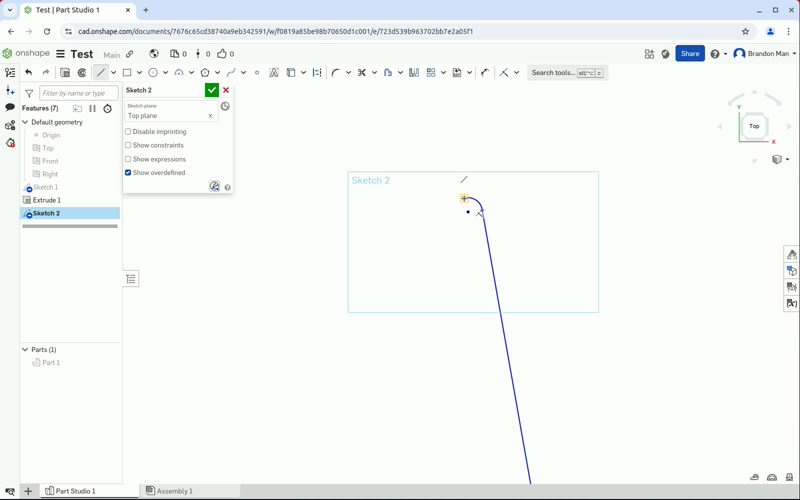
scroll(-6)
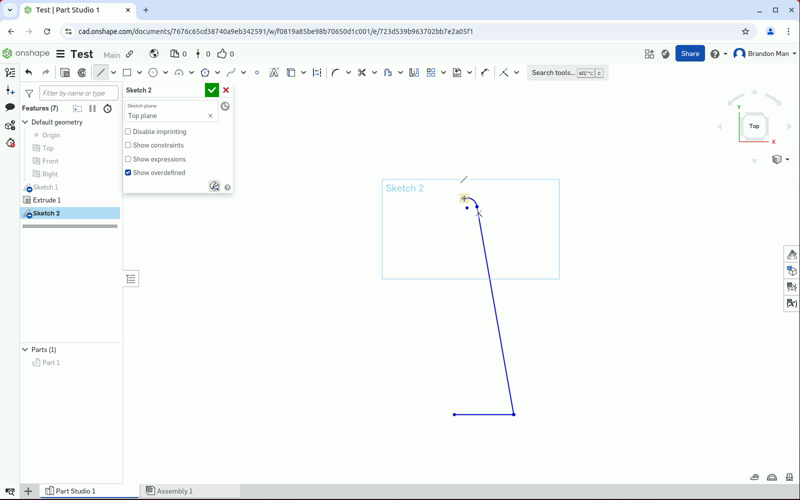
scroll(-6)
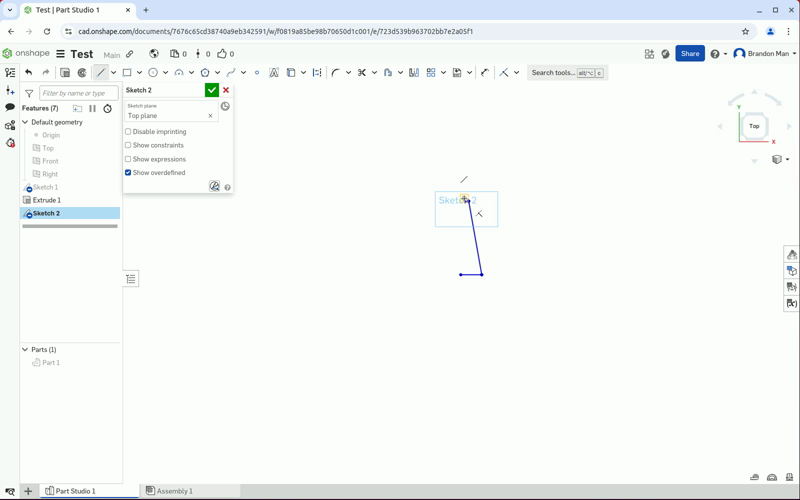
key_down(shift)
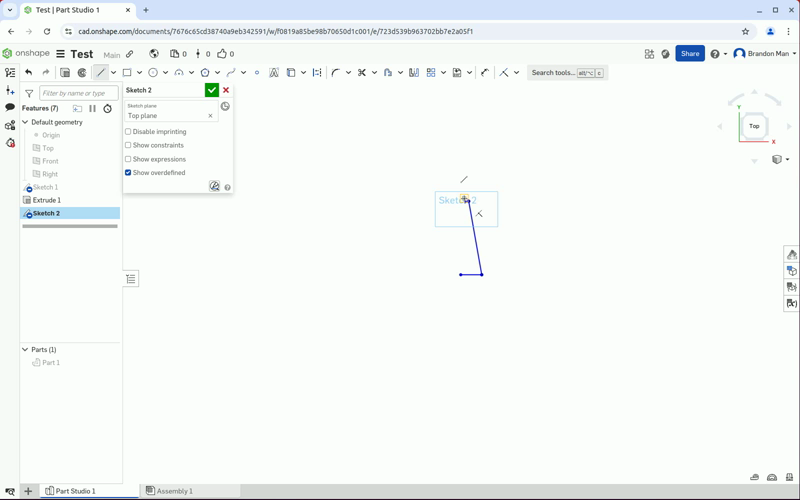
mouse_move(494, 198)
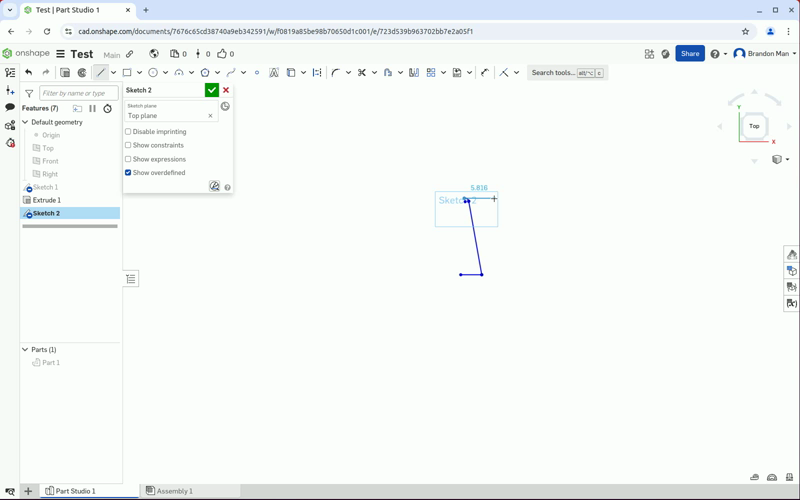
mouse_move(460, 198)
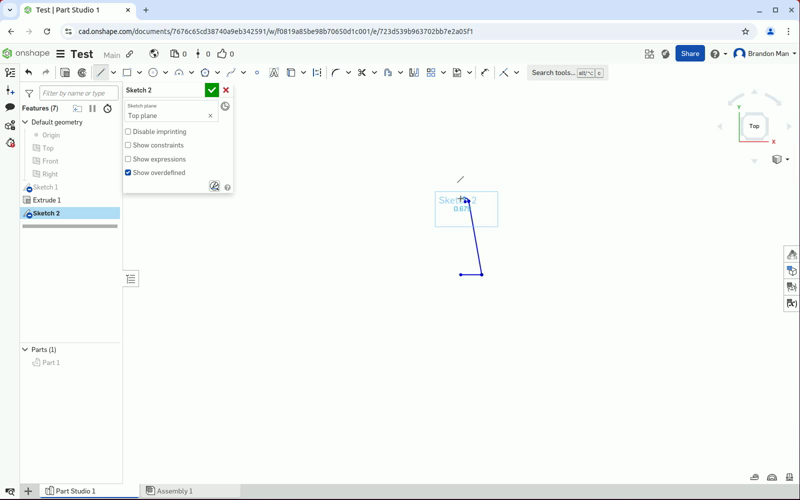
scroll(6)
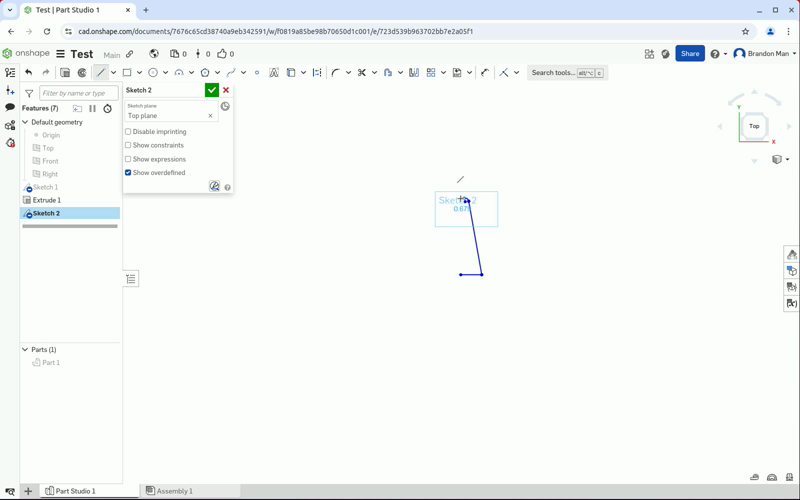
scroll(6)
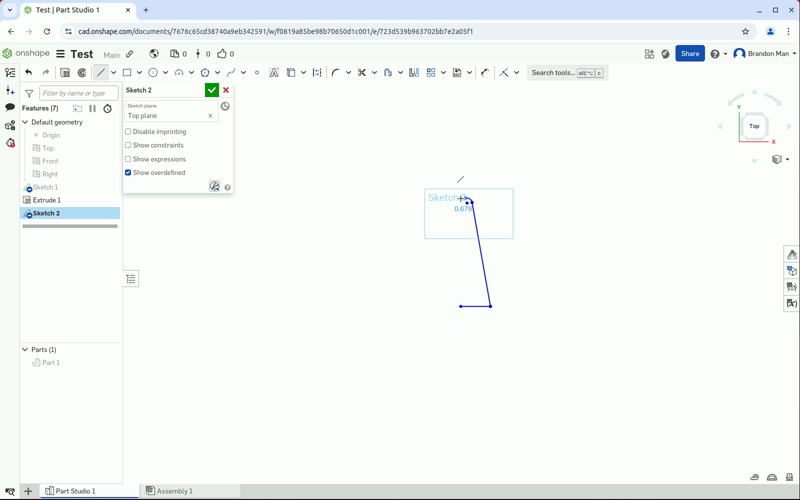
scroll(6)
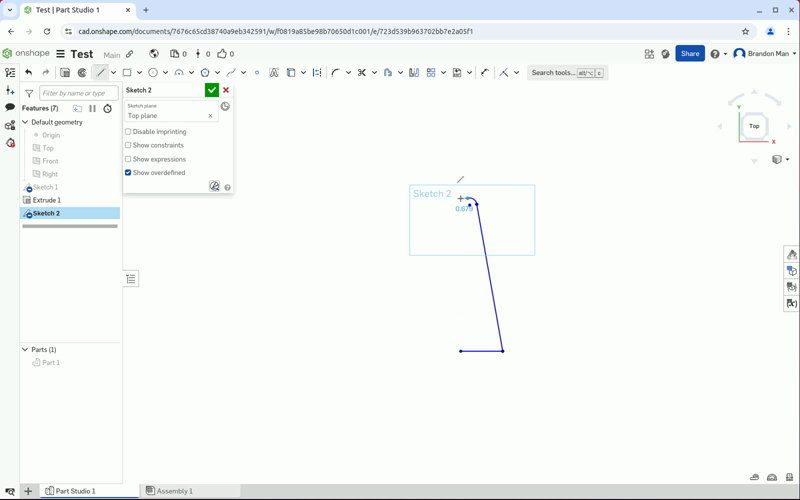
scroll(6)
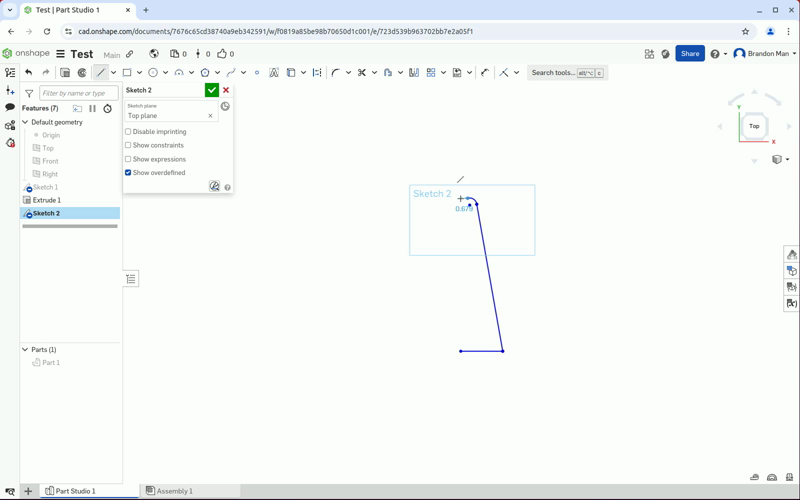
scroll(6)
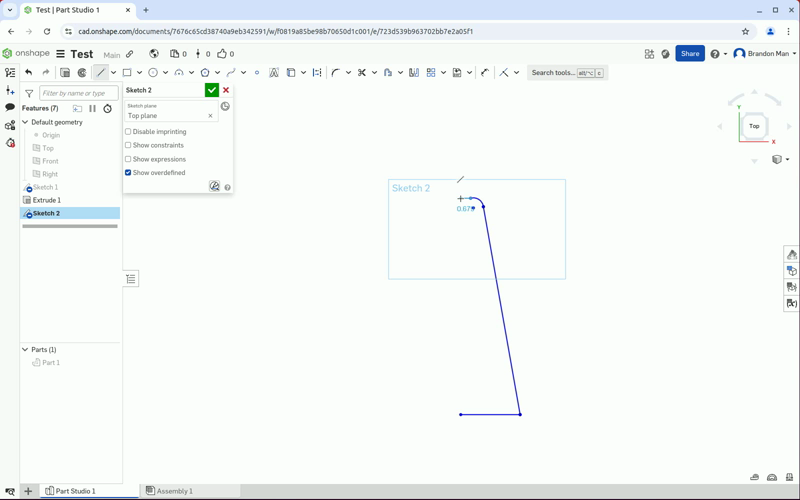
scroll(6)
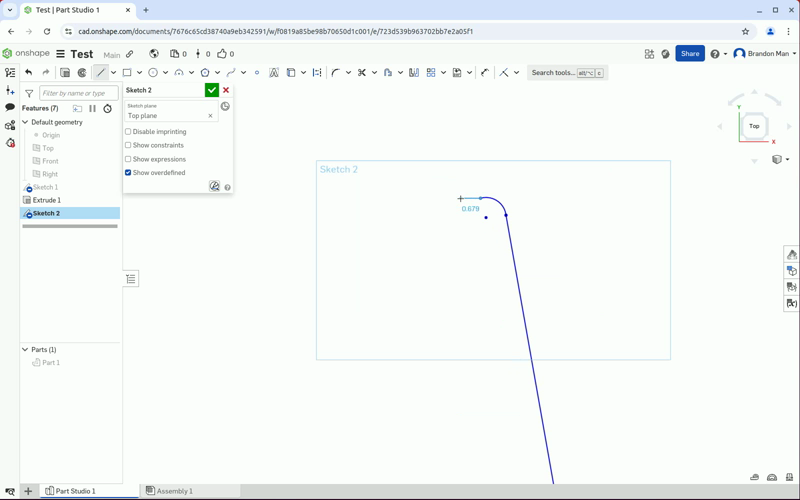
scroll(6)
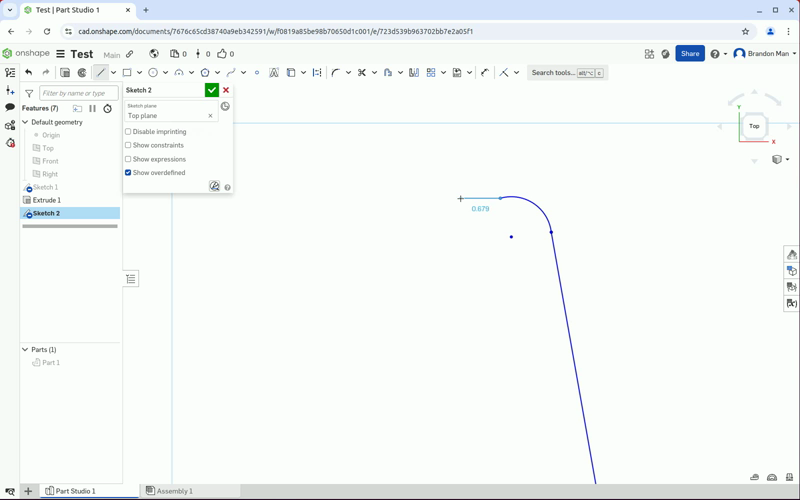
click(460, 198)
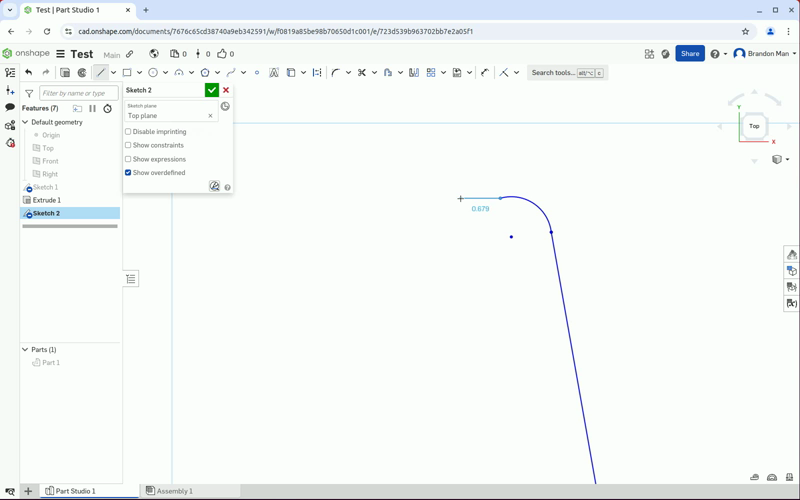
scroll(-6)
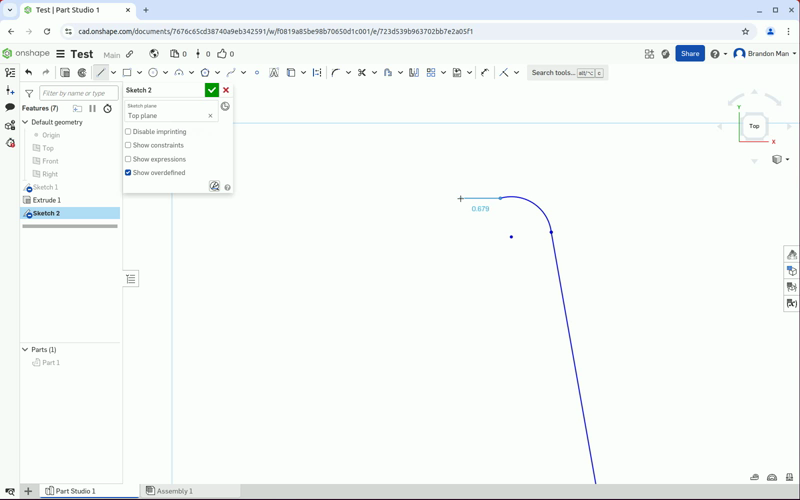
scroll(-6)
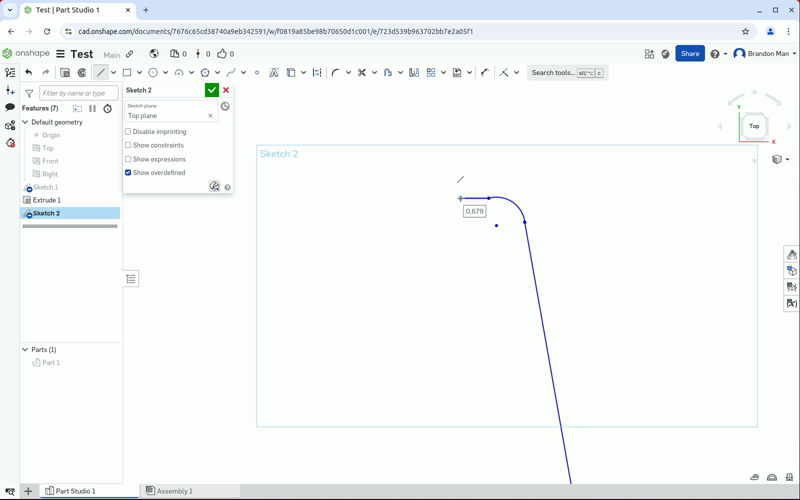
scroll(-6)
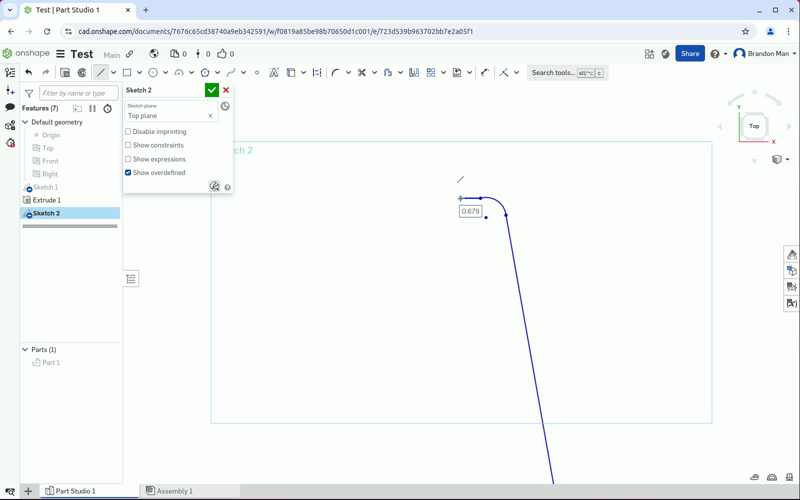
scroll(-6)
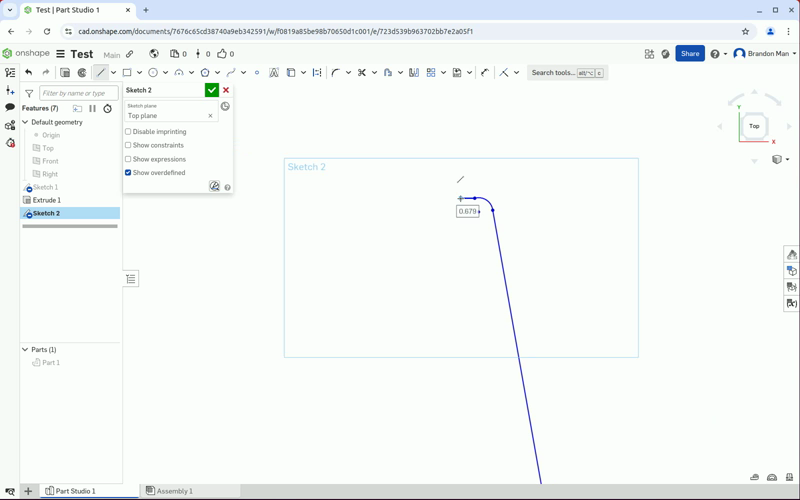
scroll(-6)
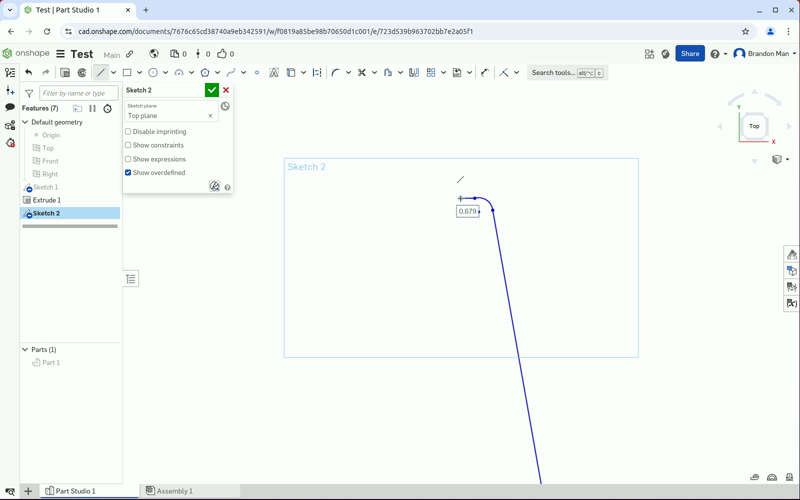
scroll(-6)
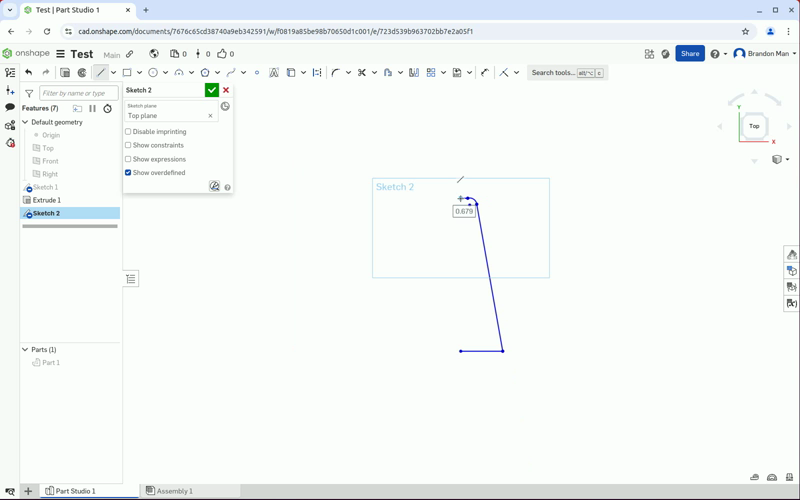
scroll(-6)
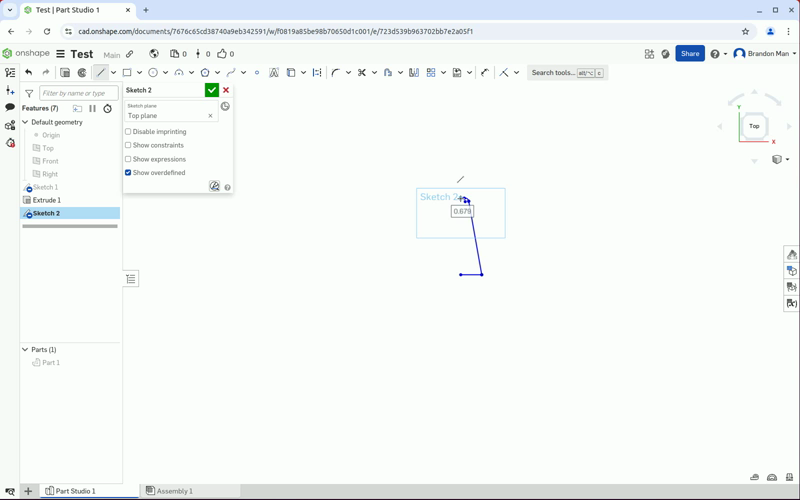
key_up(shift)
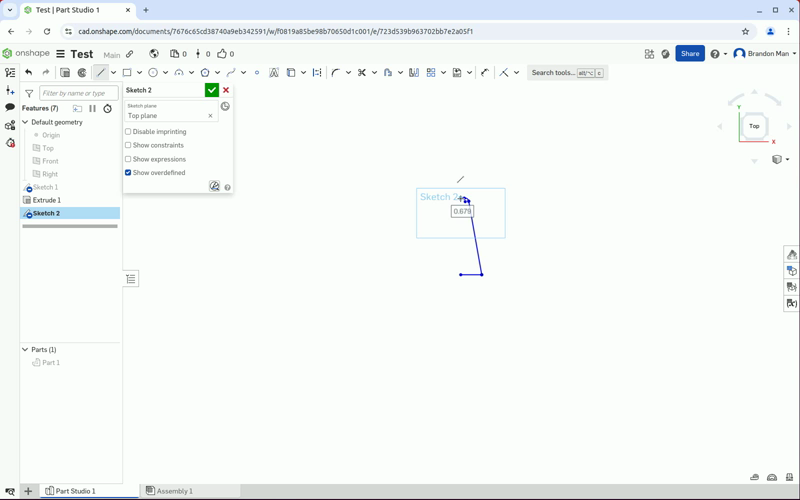
key_down(shift)
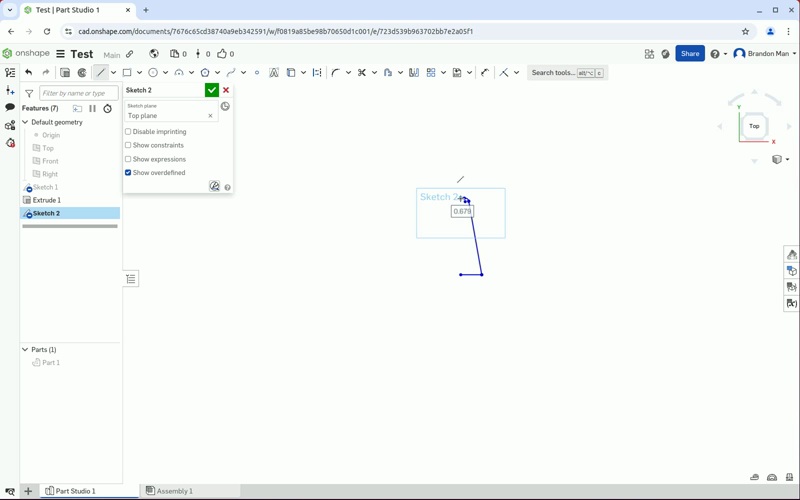
mouse_move(460, 274)
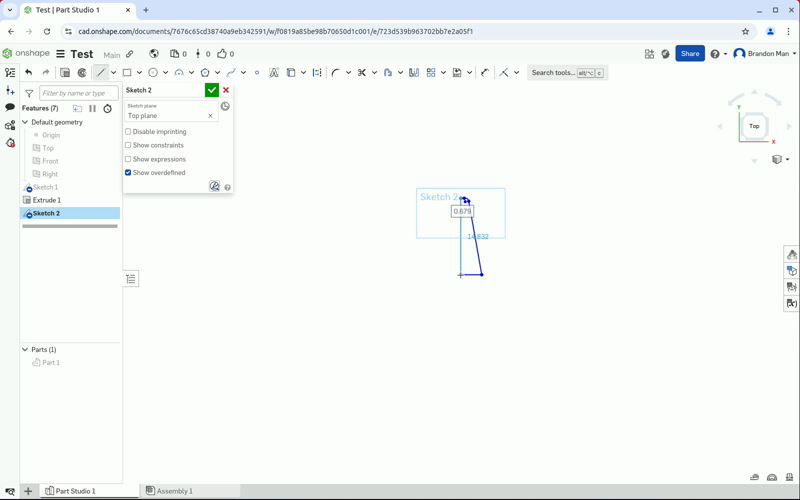
key_up(shift)
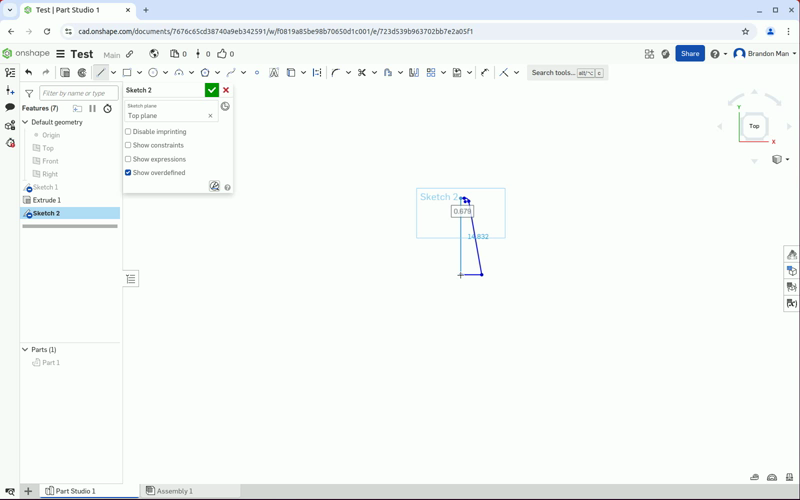
click(460, 274)
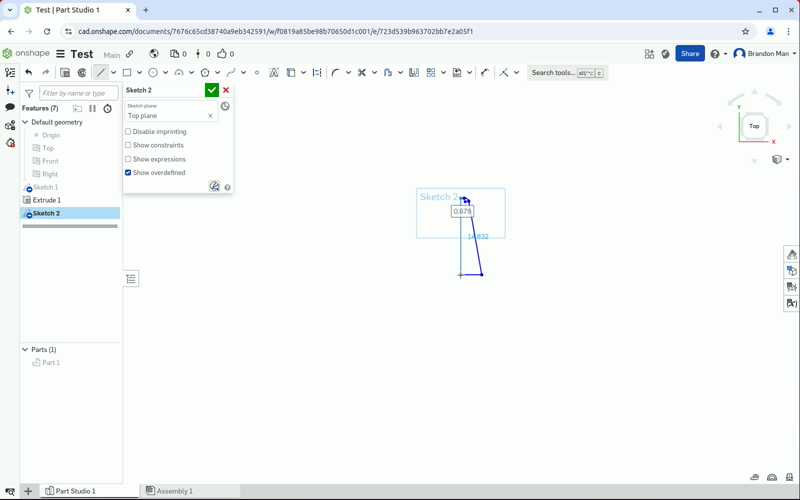
key(esc)
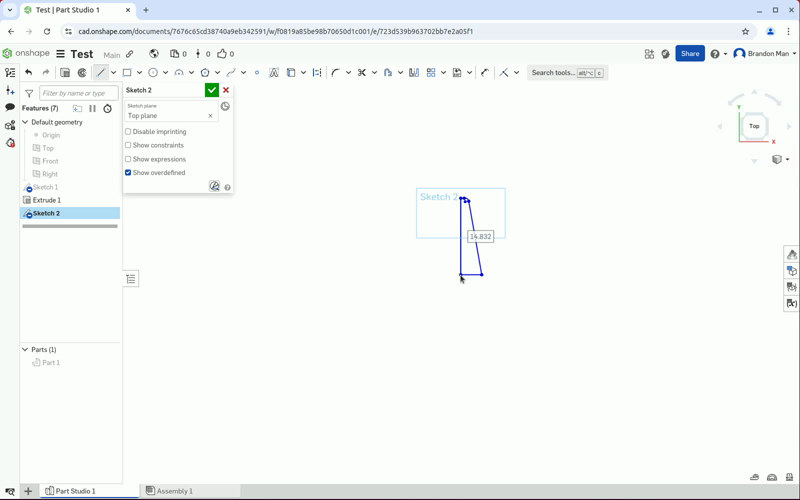
mouse_move(475, 252)
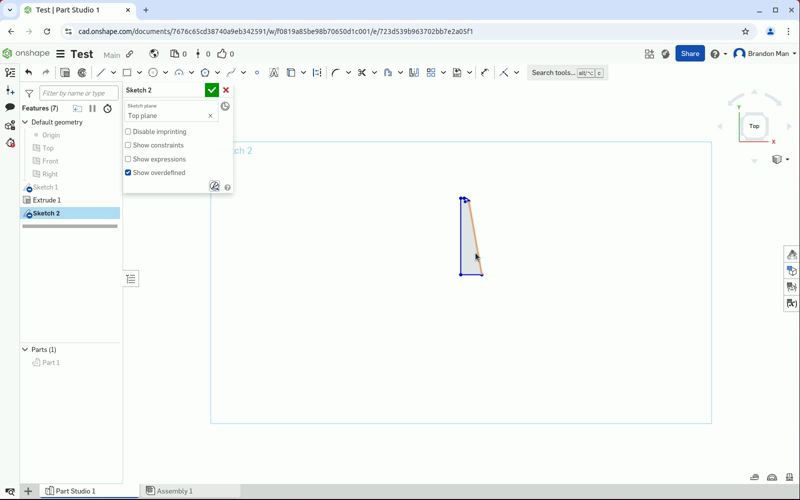
scroll(6)
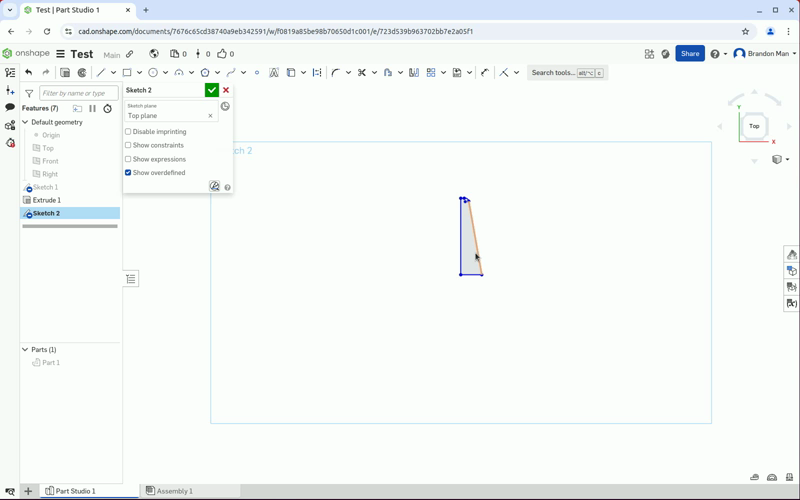
scroll(6)
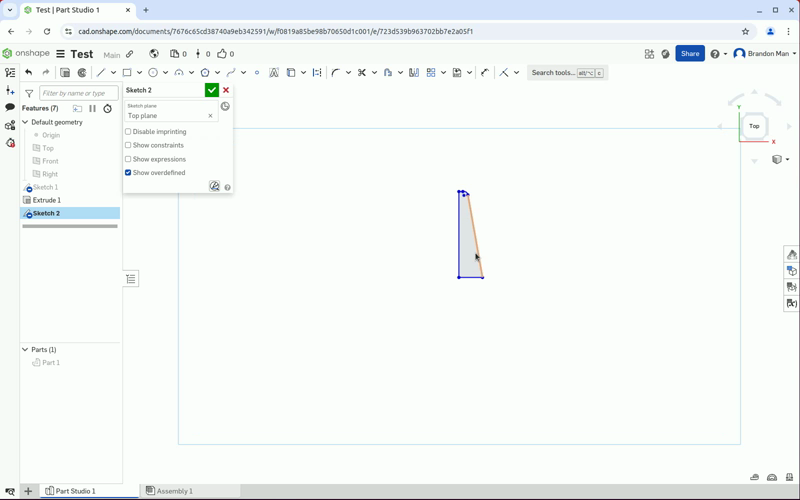
scroll(6)
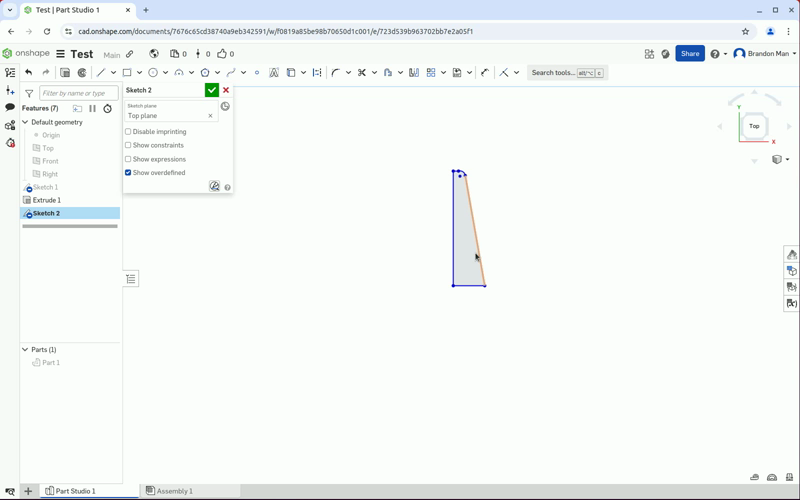
scroll(6)
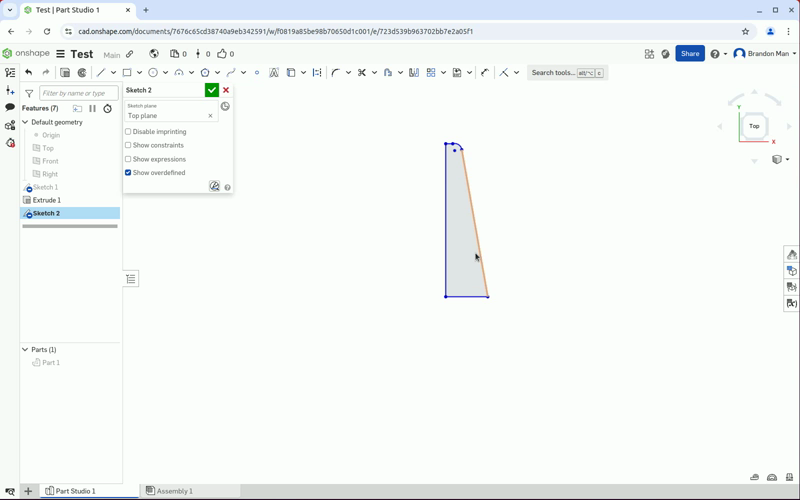
scroll(6)
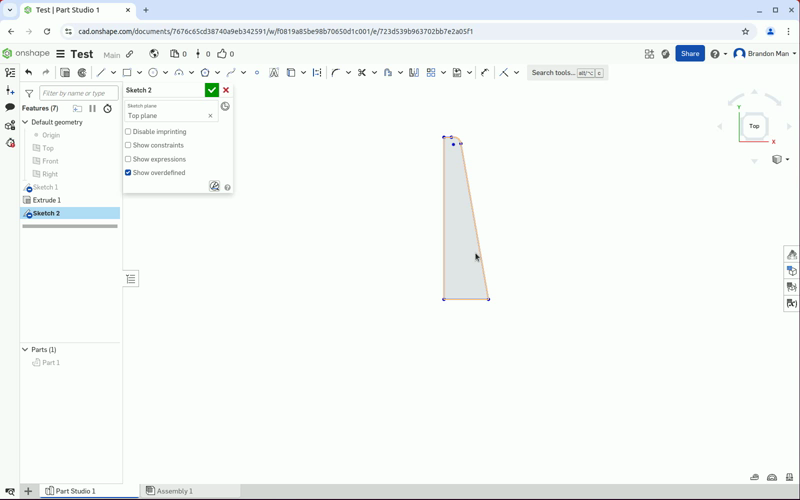
scroll(6)
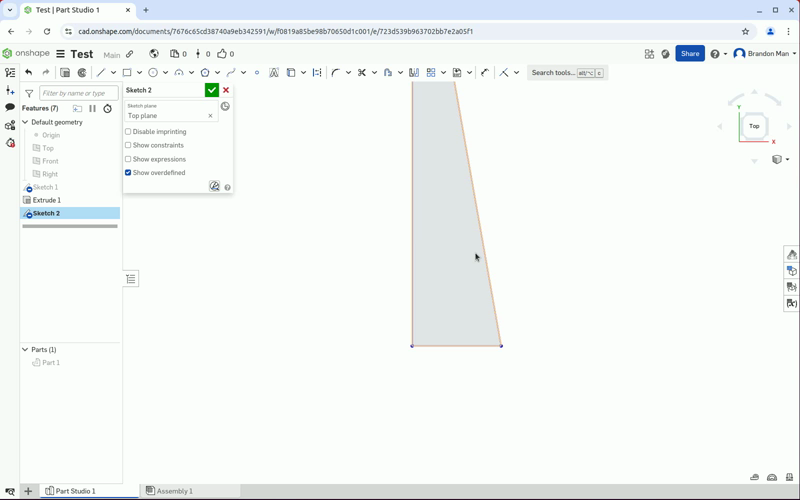
scroll(6)
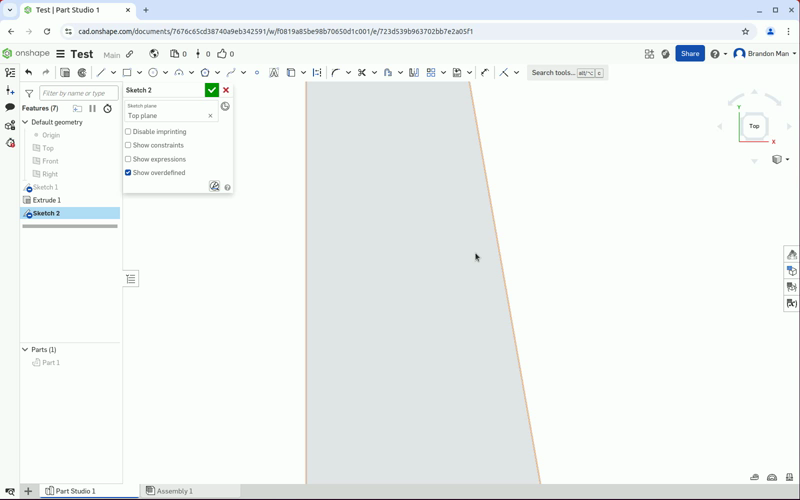
click(475, 252)
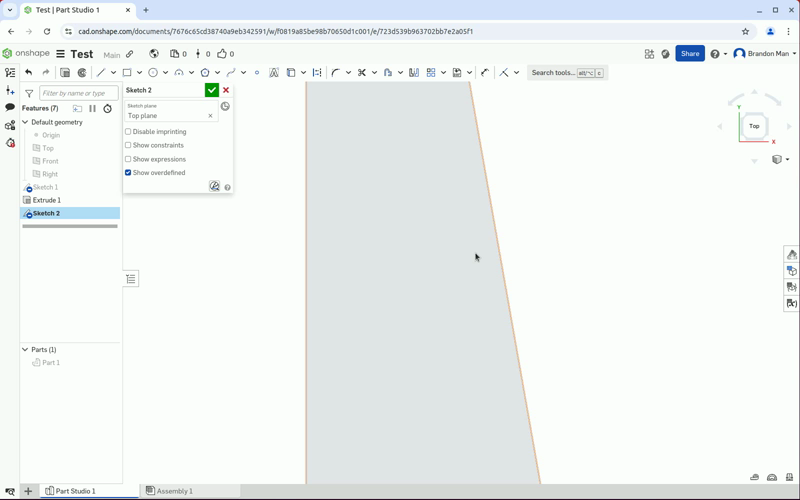
scroll(-6)
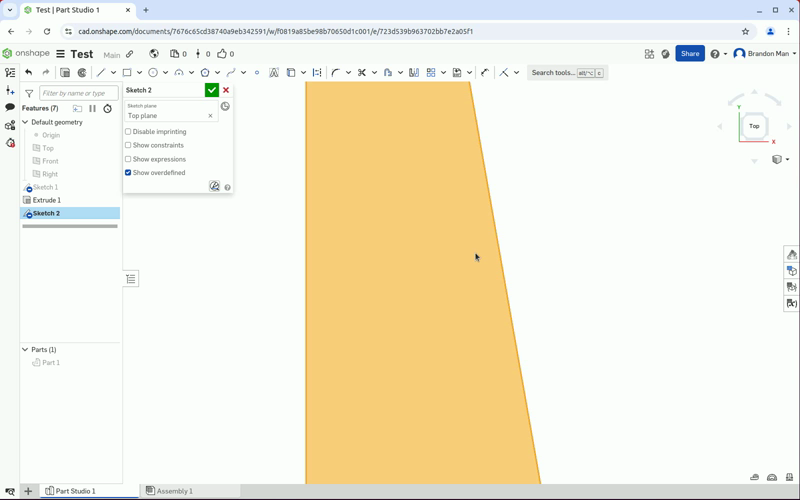
scroll(-6)
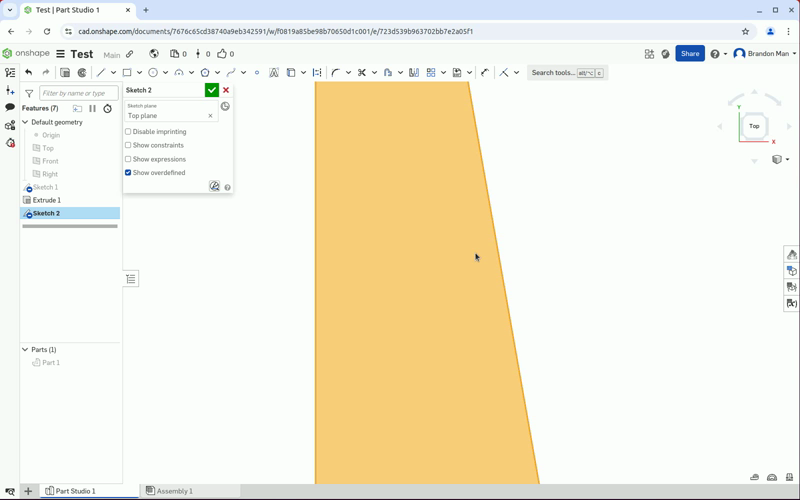
scroll(-6)
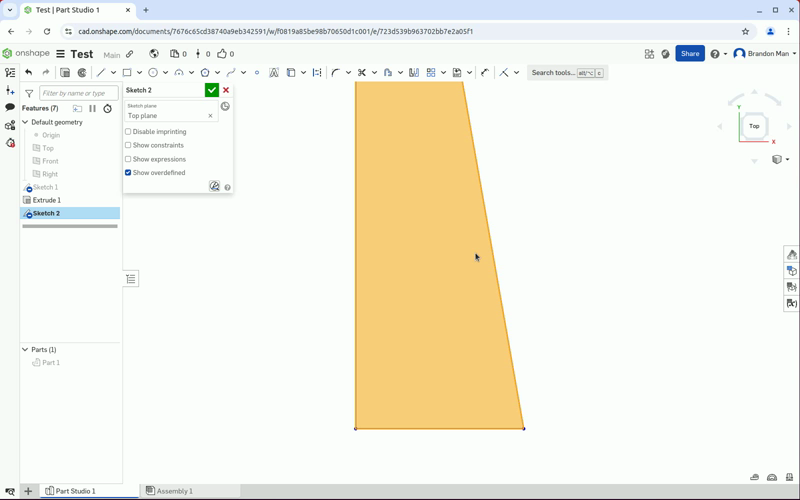
scroll(-6)
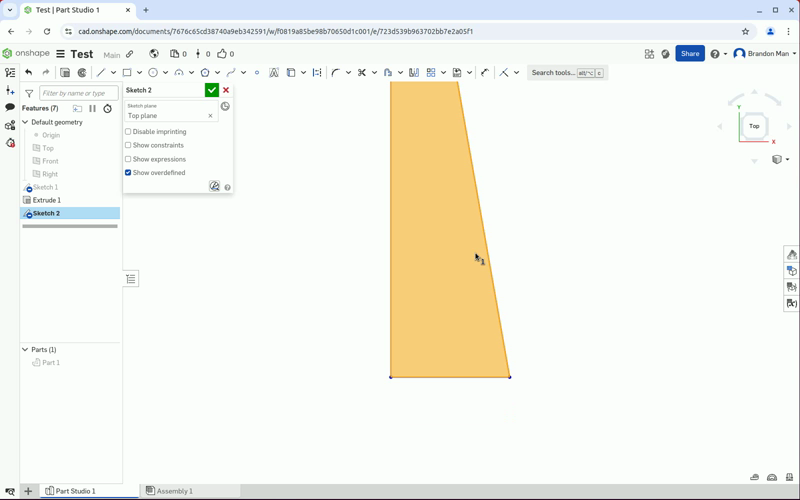
scroll(-6)
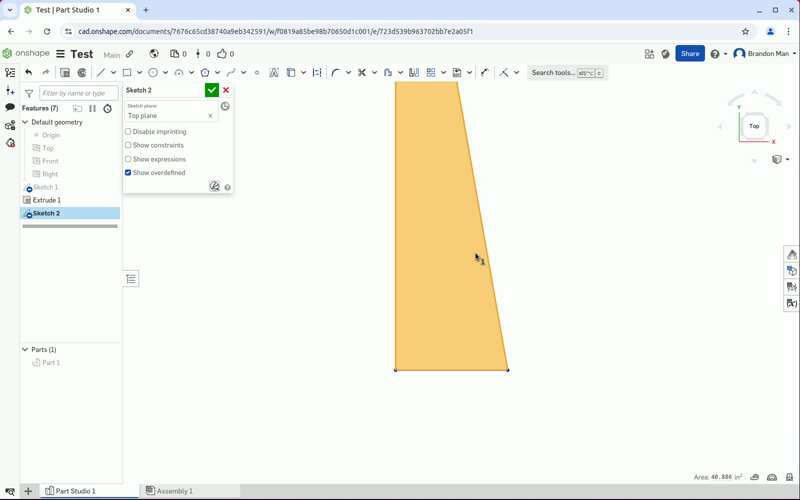
scroll(-6)
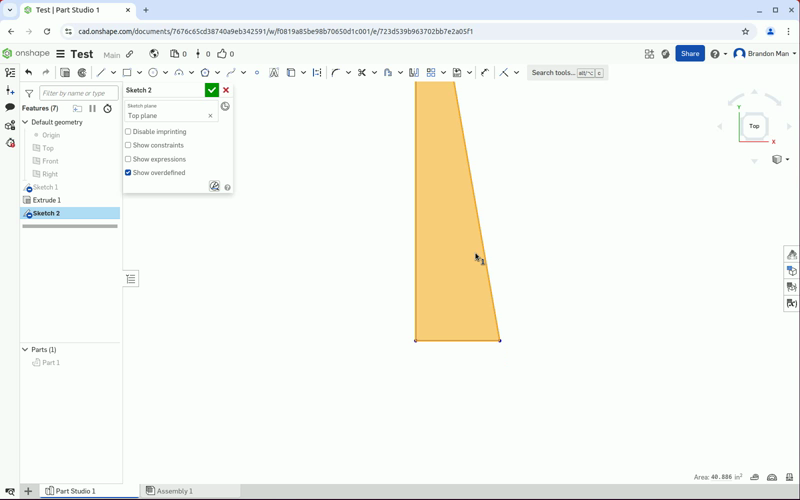
scroll(-6)
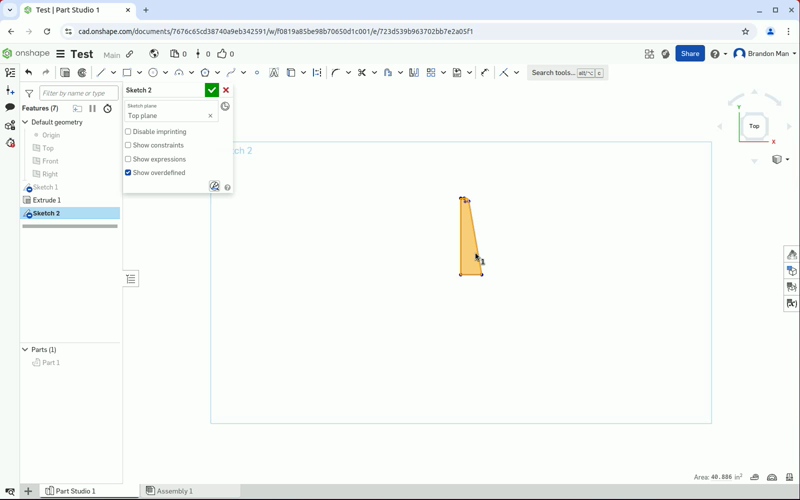
mouse_move(73, 352)
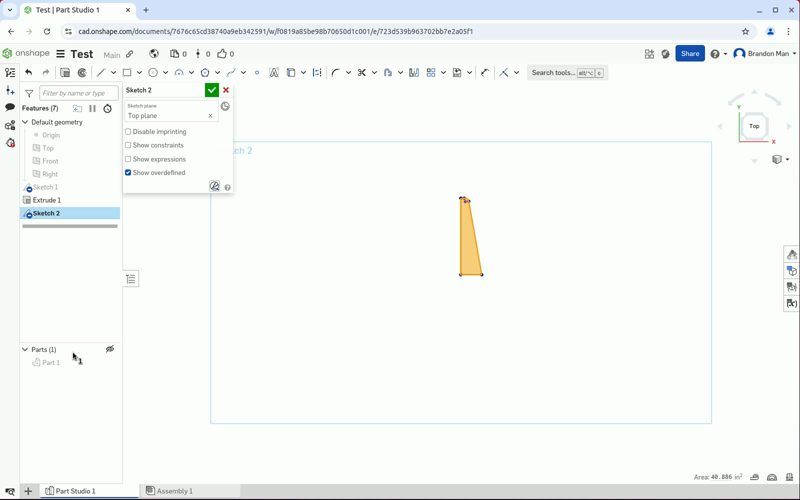
key(shift+y)
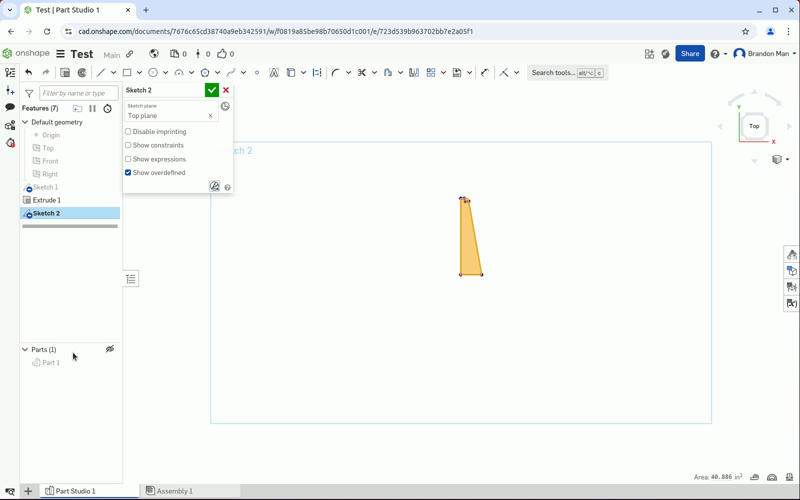
key(shift+e)
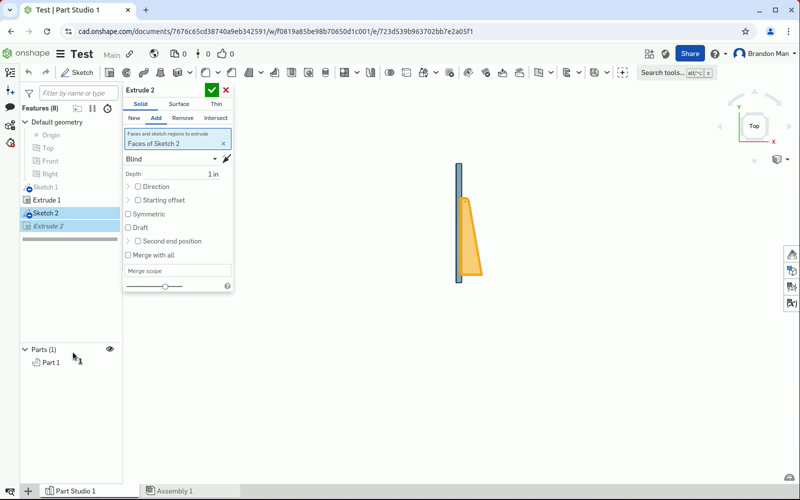
mouse_move(143, 106)
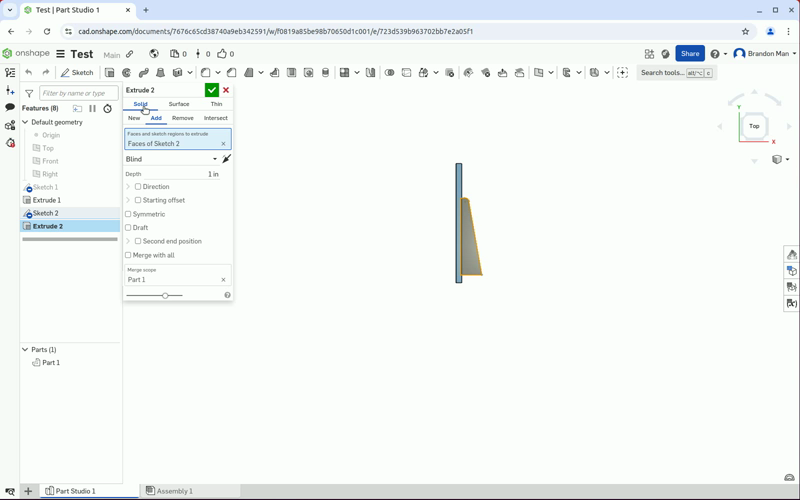
click(143, 106)
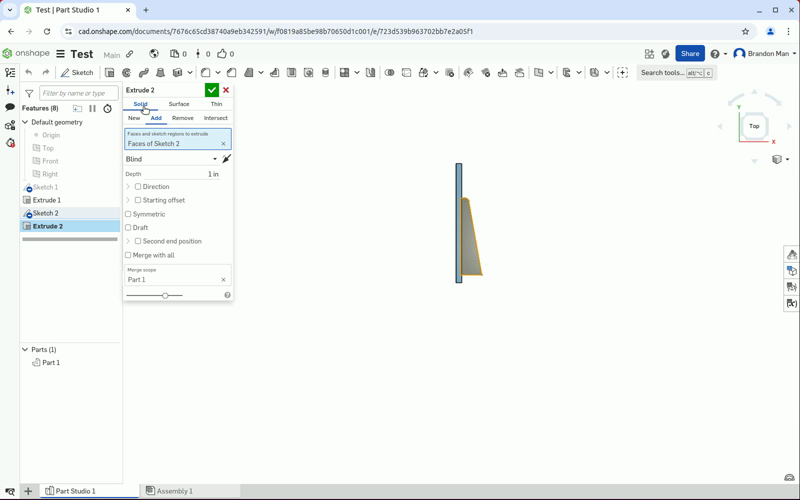
mouse_move(137, 120)
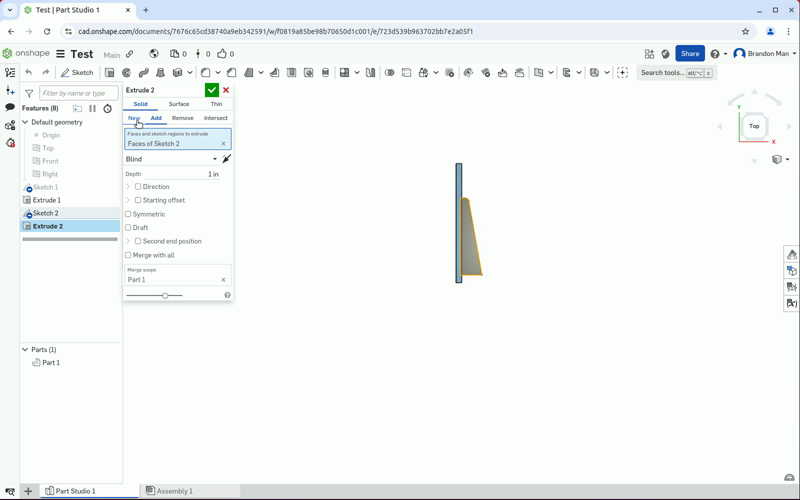
click(137, 120)
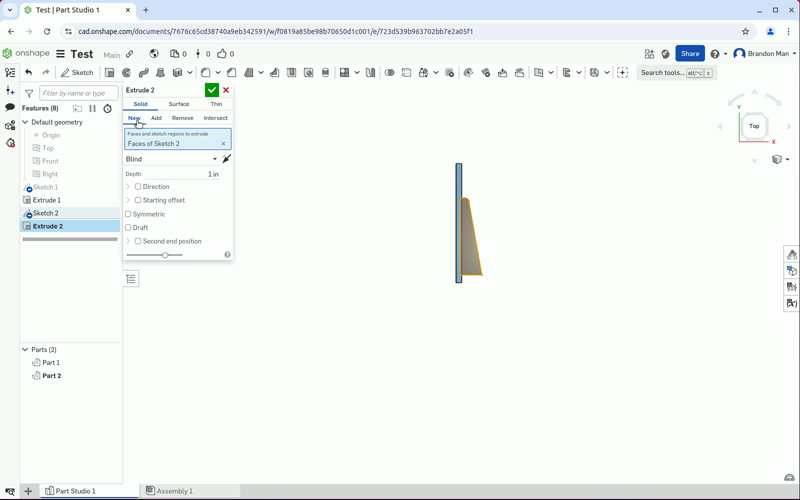
key(tab, 4)
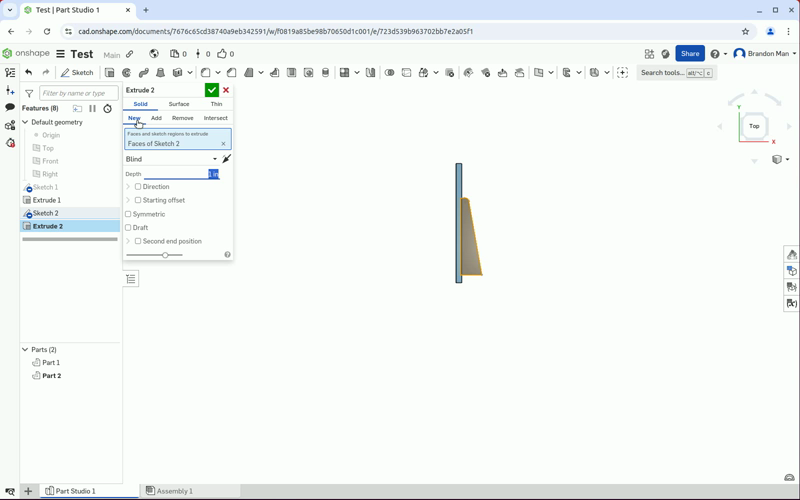
text(0.481)
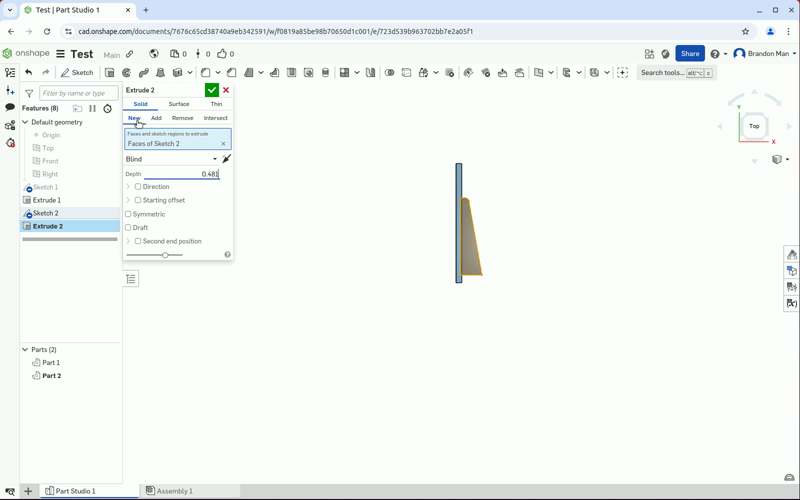
key(enter)
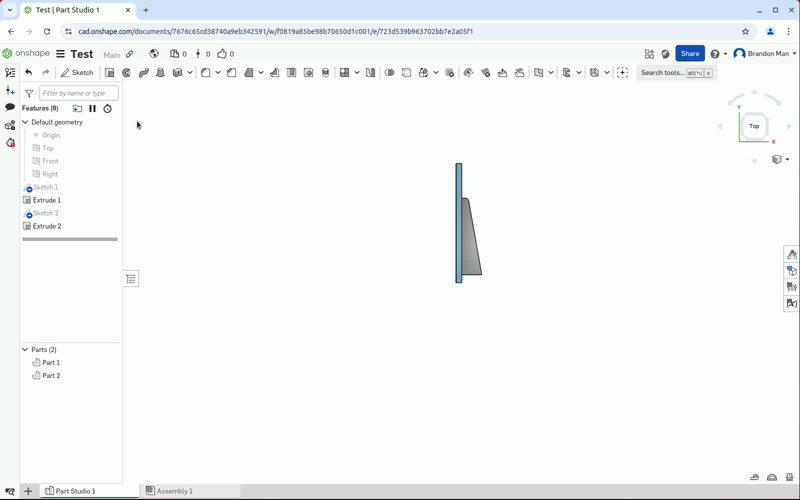
key(shift+h)
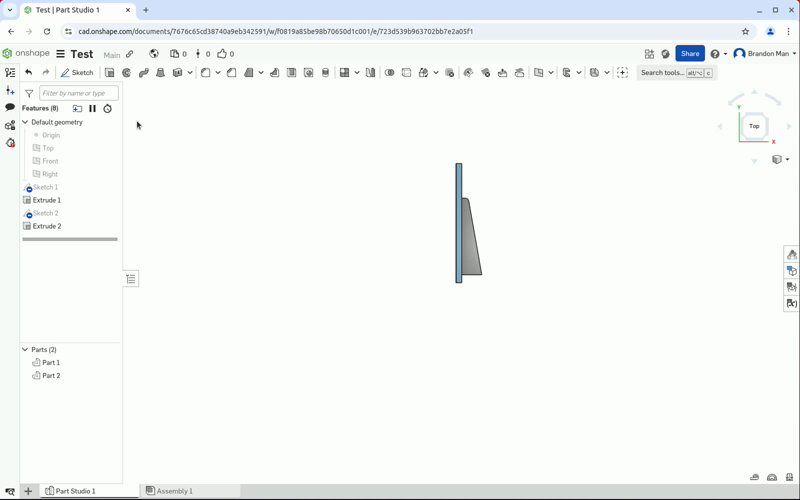
key(shift+h)
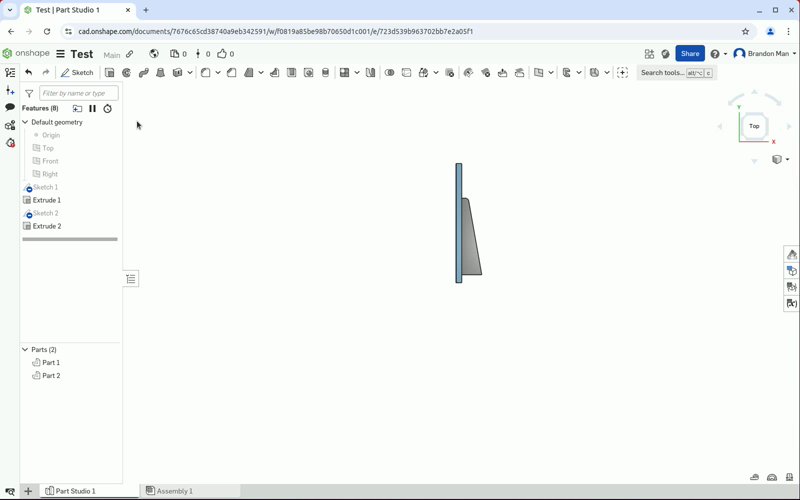
mouse_move(73, 189)
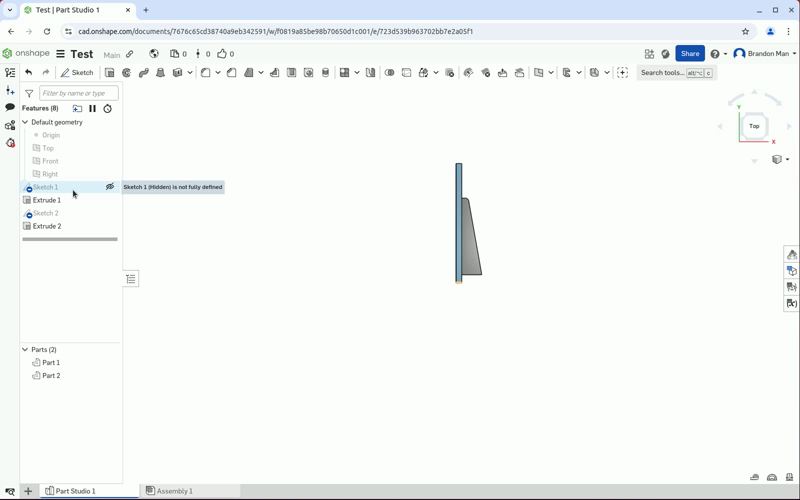
click(73, 189)
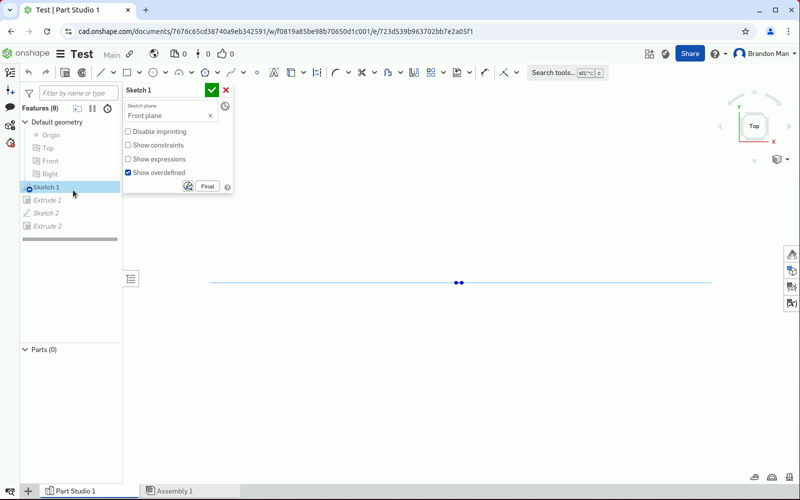
mouse_move(229, 92)
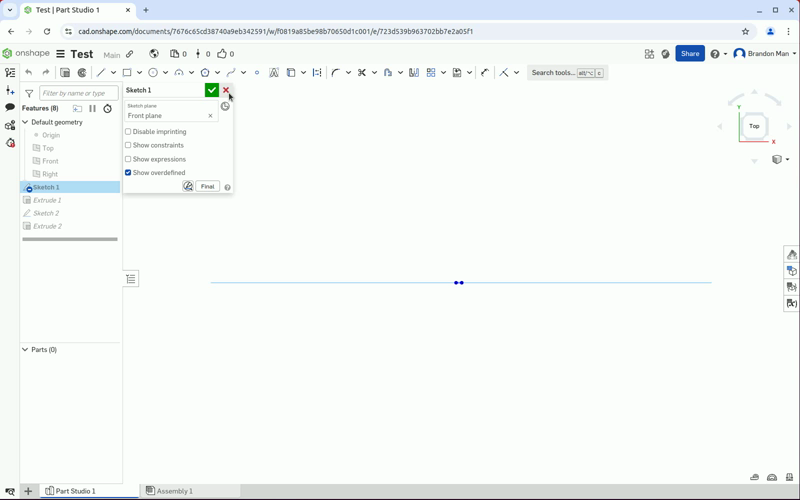
click(229, 92)
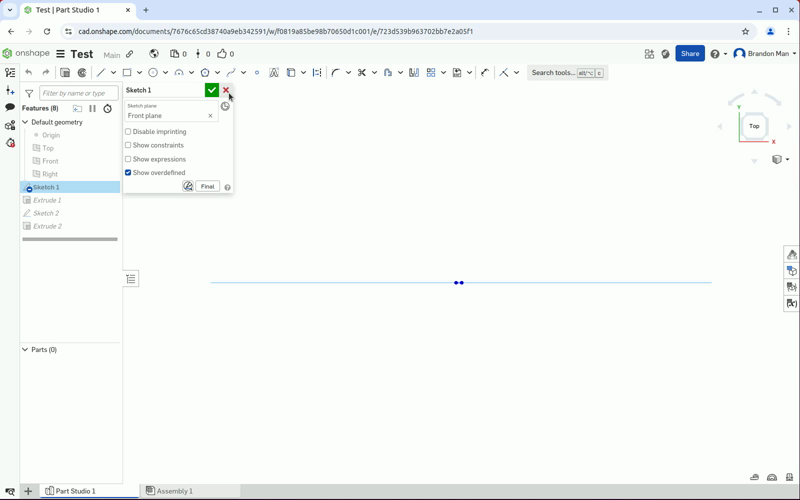
key(shift+s)
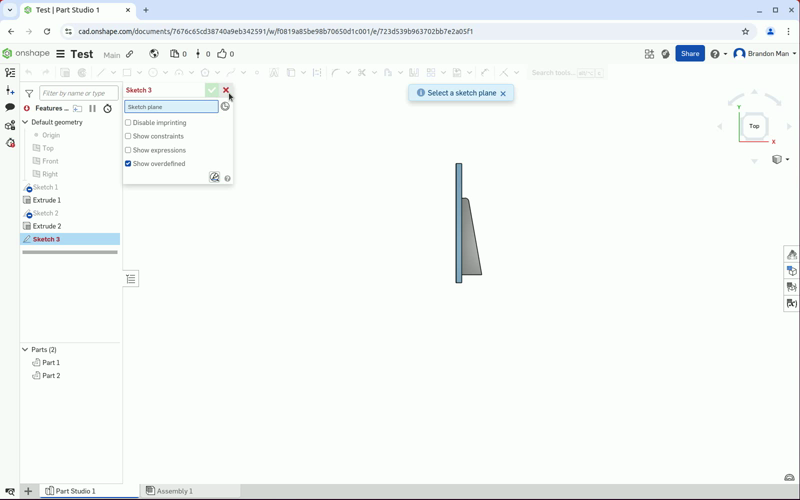
mouse_move(73, 150)
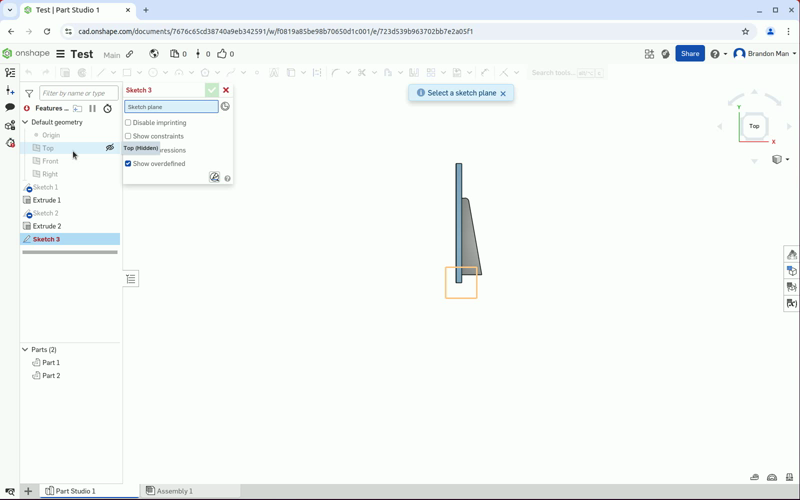
click(73, 150)
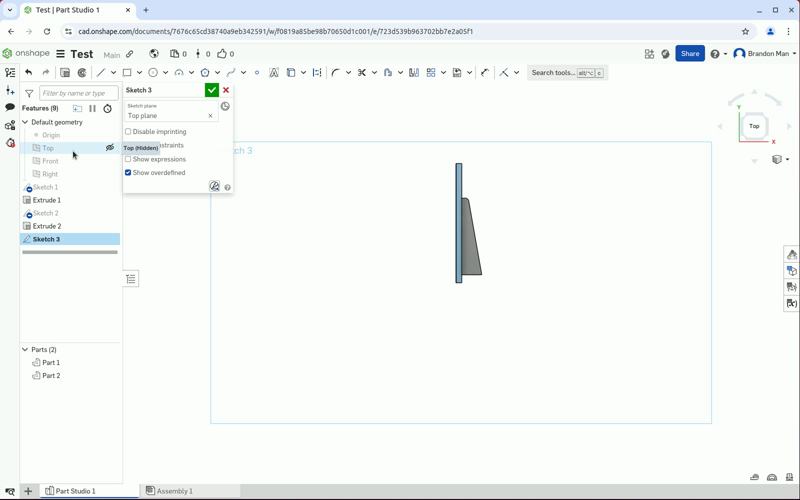
mouse_move(73, 352)
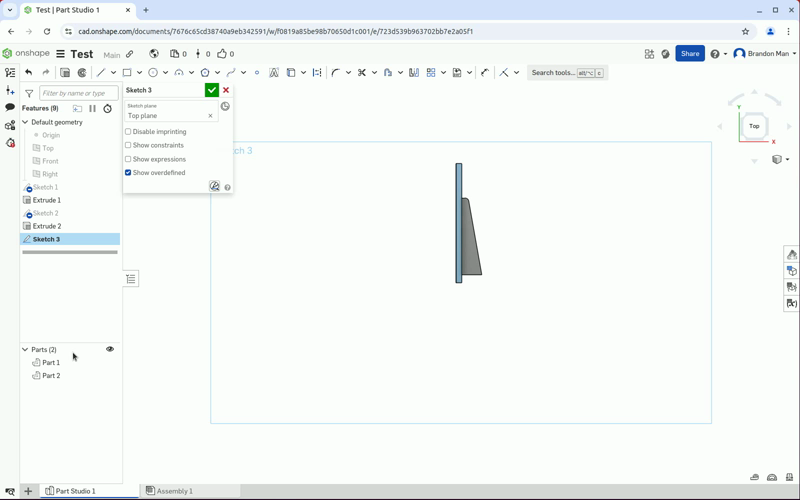
key(y)
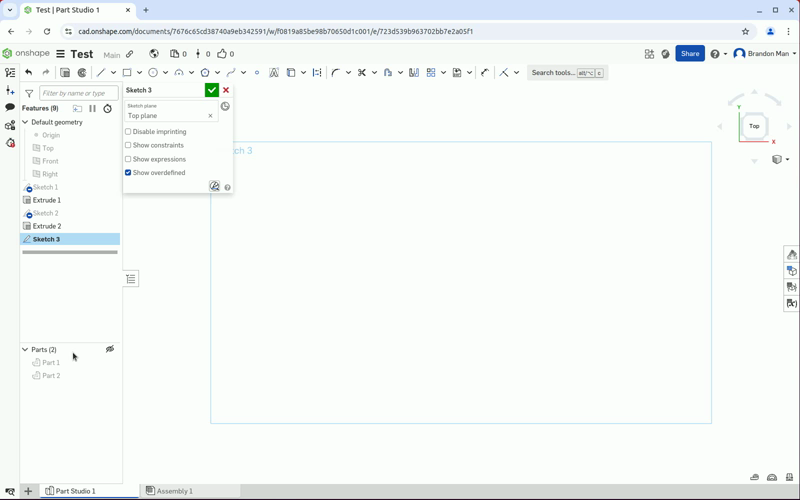
key(l)
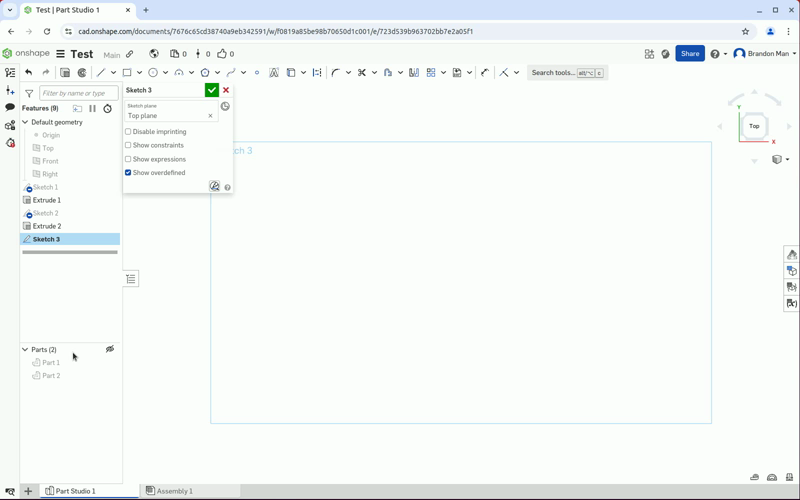
key_down(shift)
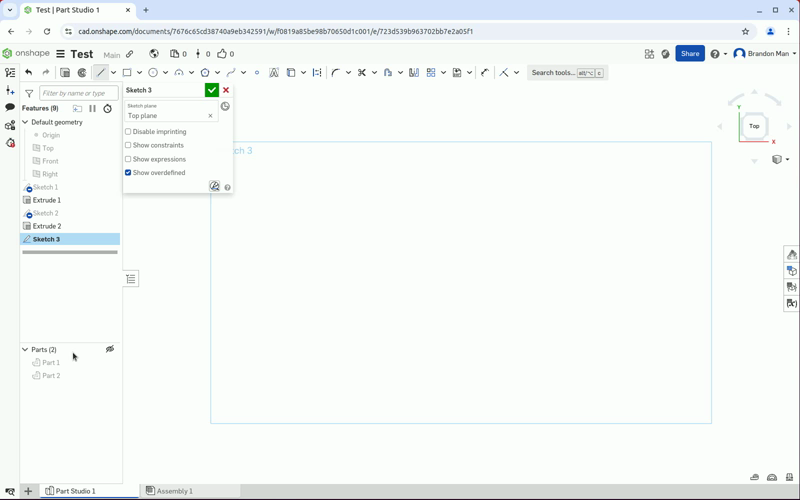
mouse_move(460, 282)
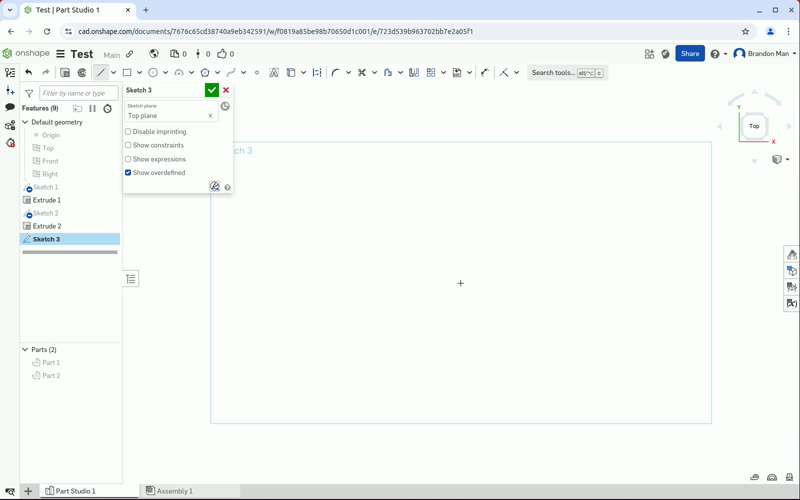
click(460, 282)
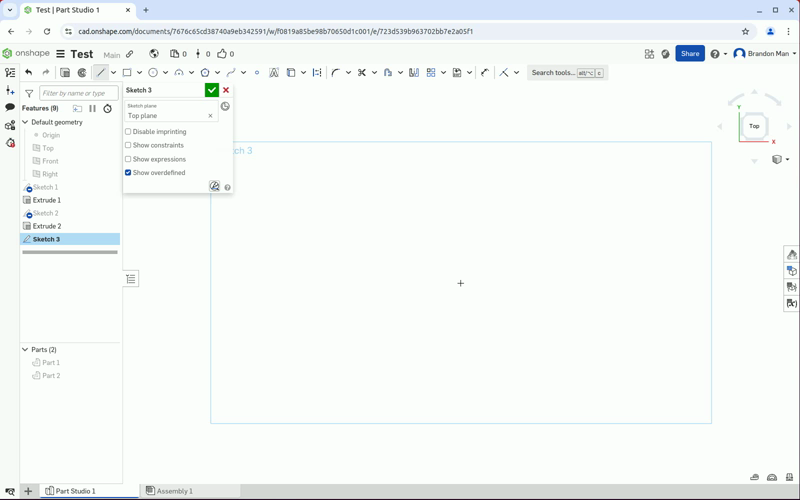
key_up(shift)
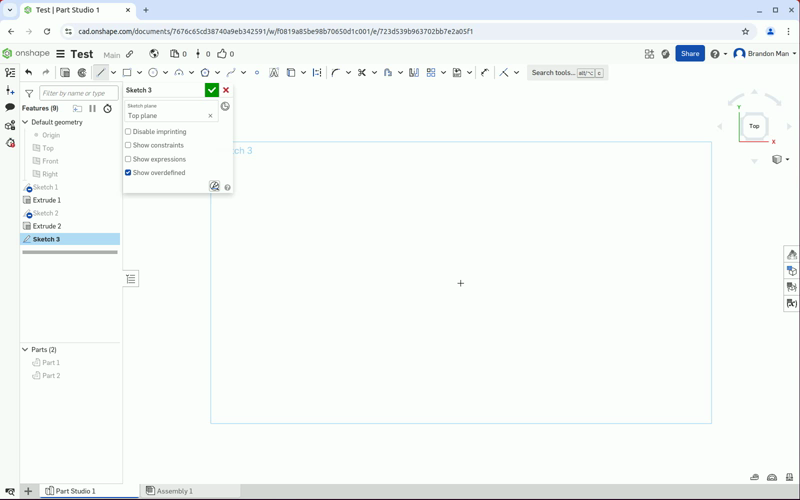
key_down(shift)
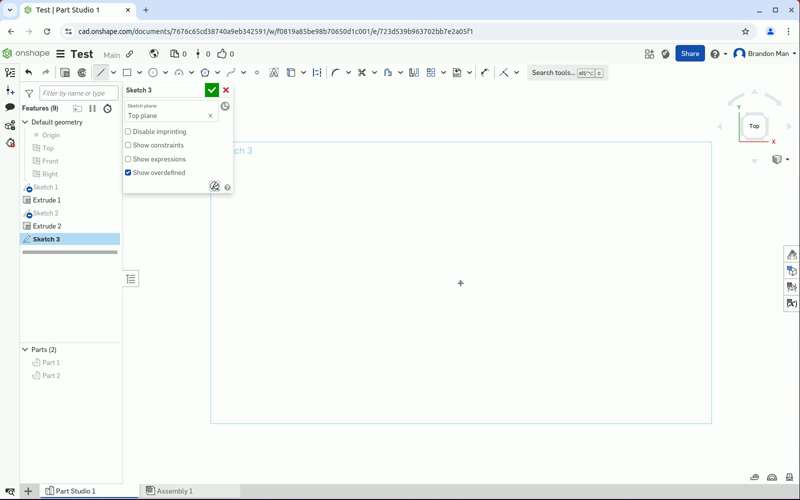
mouse_move(490, 282)
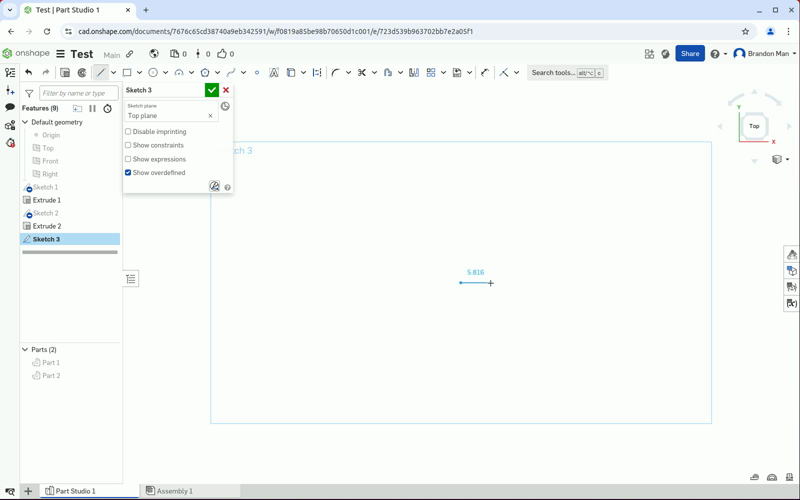
mouse_move(478, 282)
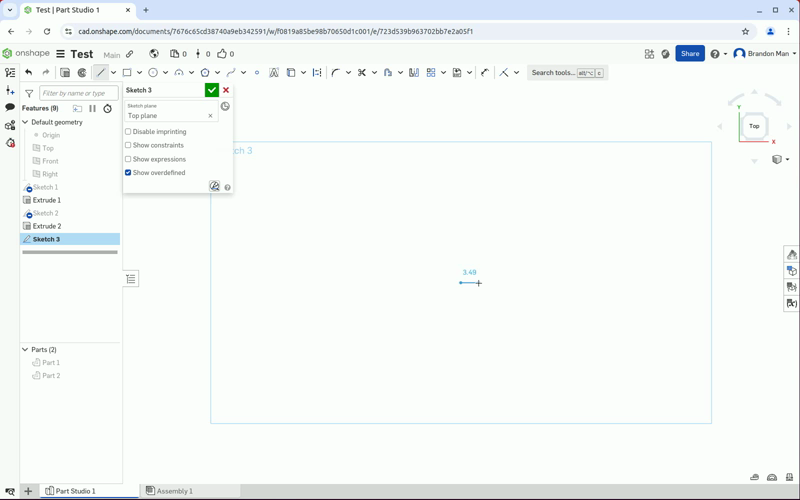
click(478, 282)
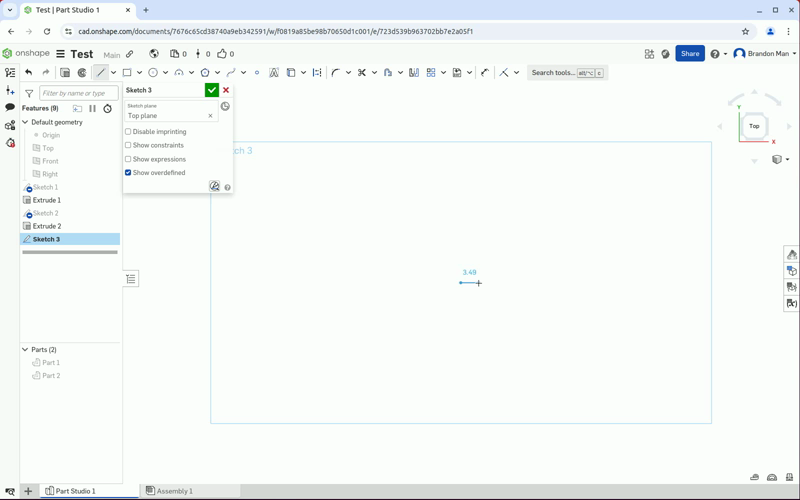
key_up(shift)
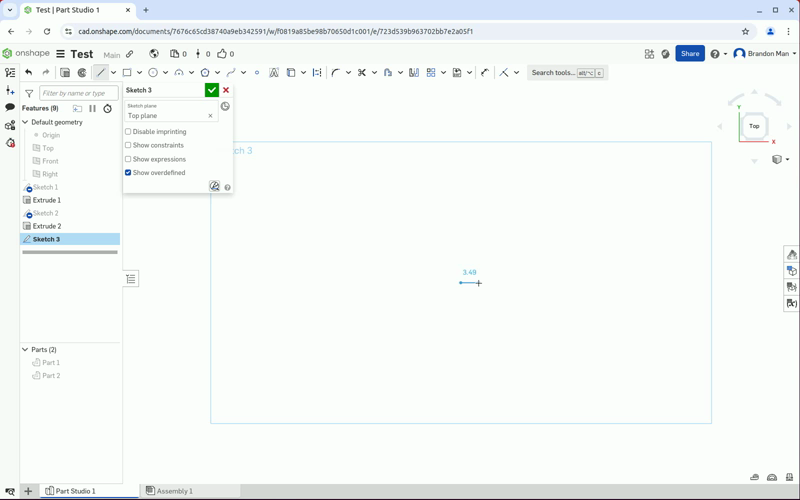
key(esc)
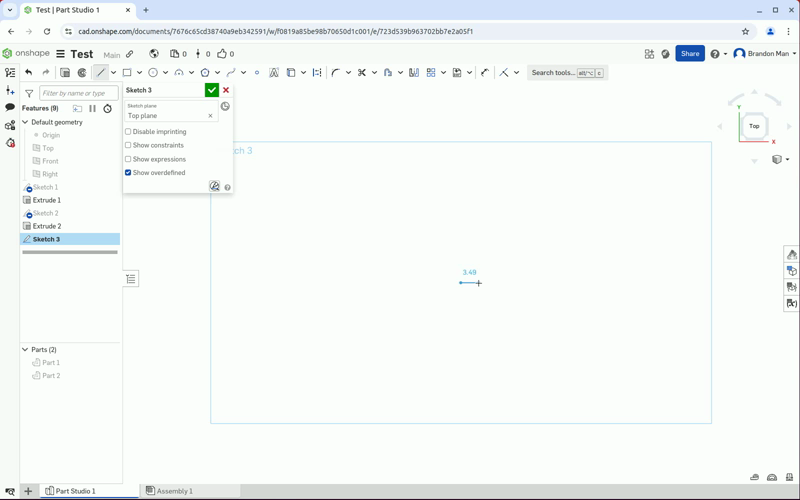
key(a)
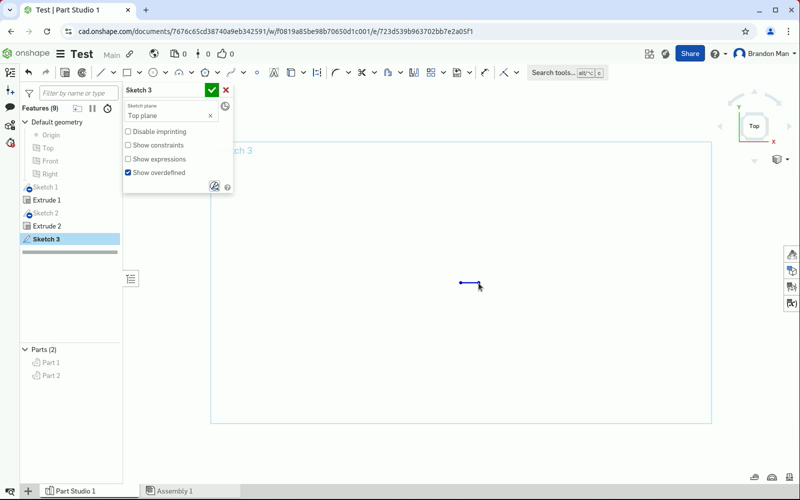
mouse_move(478, 282)
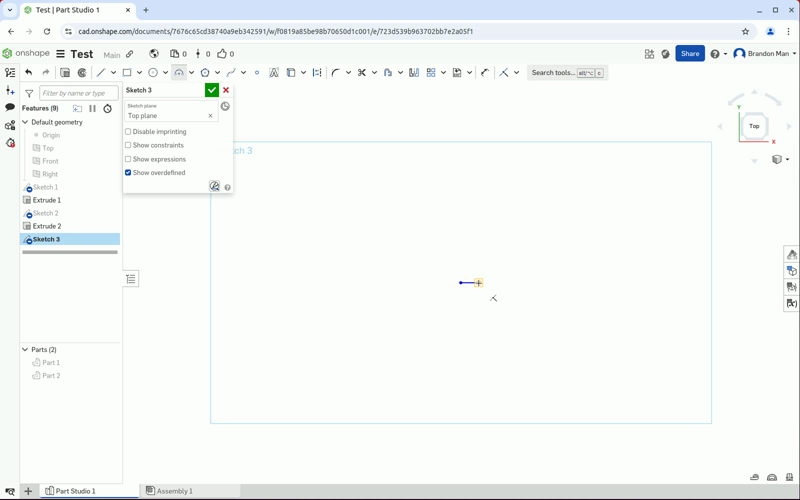
click(478, 282)
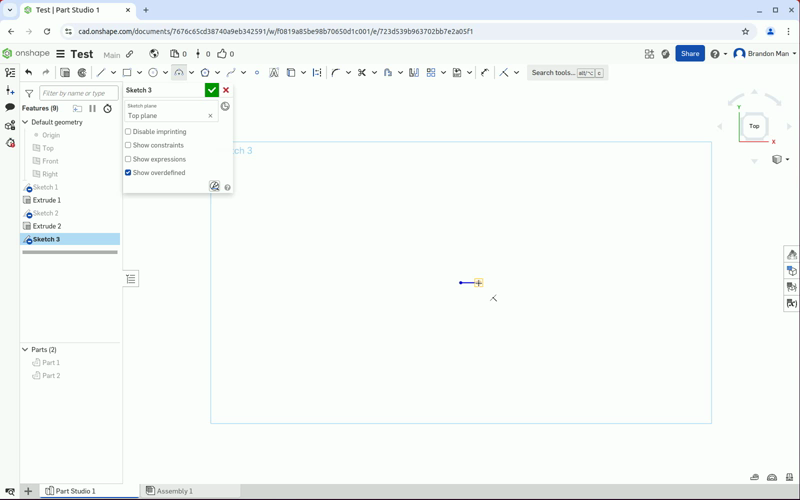
key_down(shift)
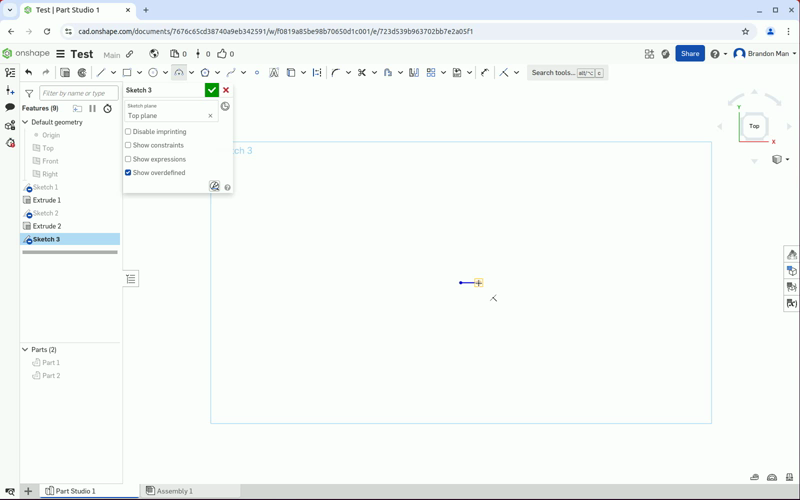
mouse_move(482, 278)
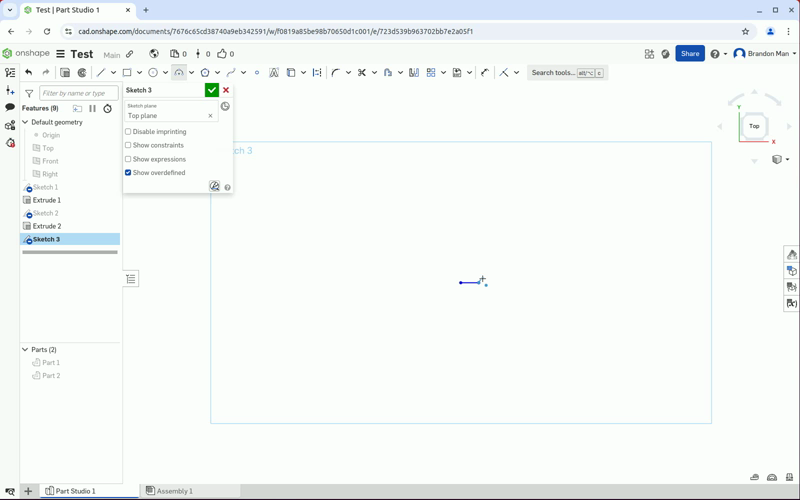
scroll(6)
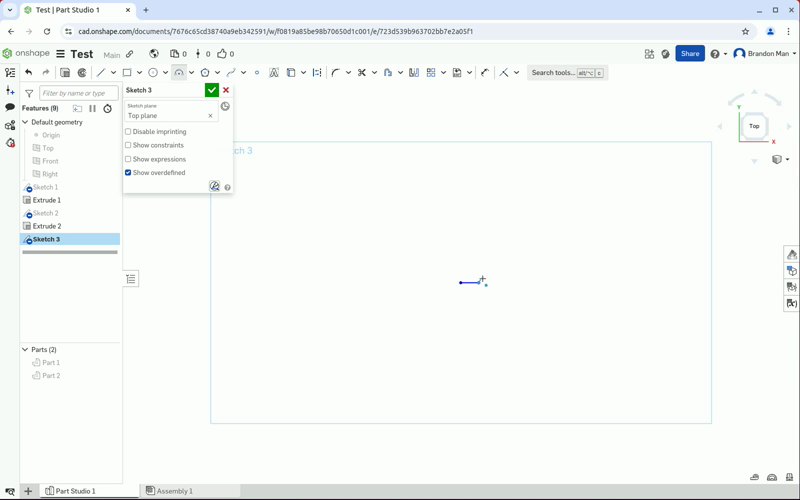
scroll(6)
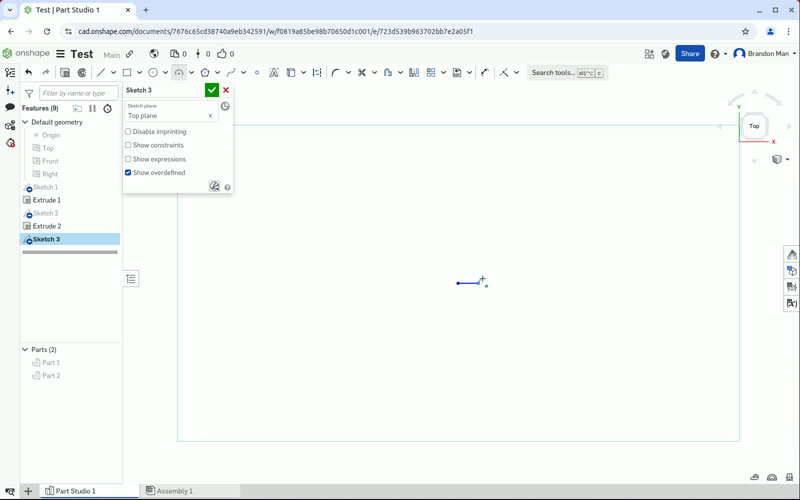
scroll(6)
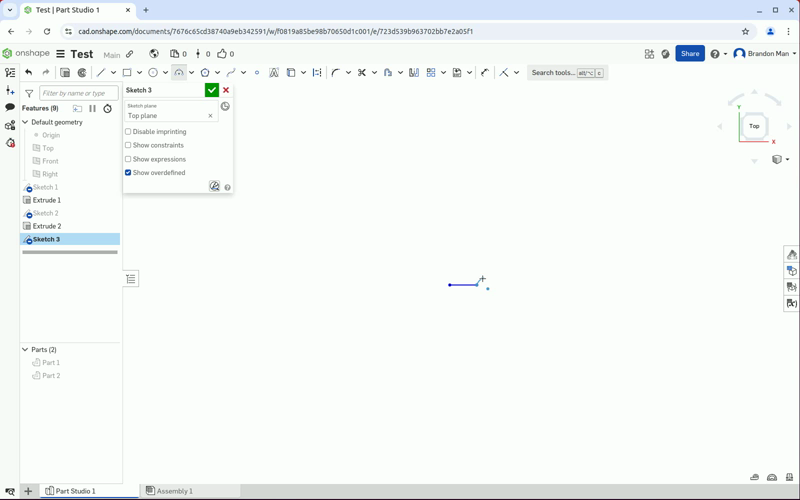
scroll(6)
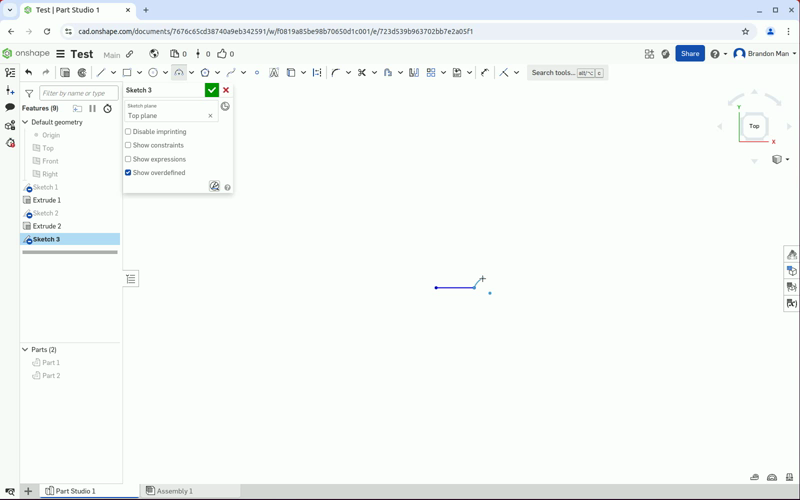
scroll(6)
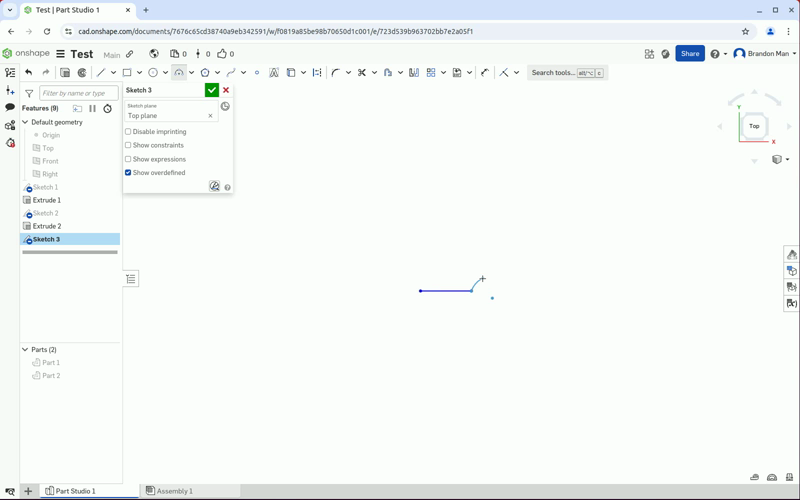
scroll(6)
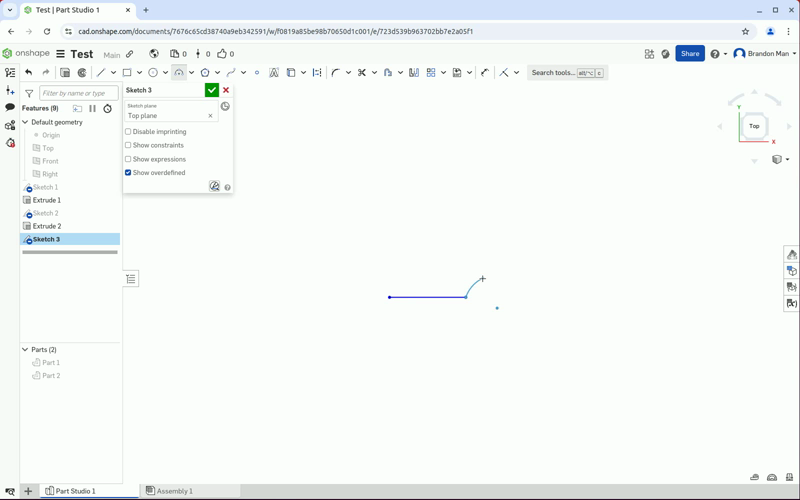
scroll(6)
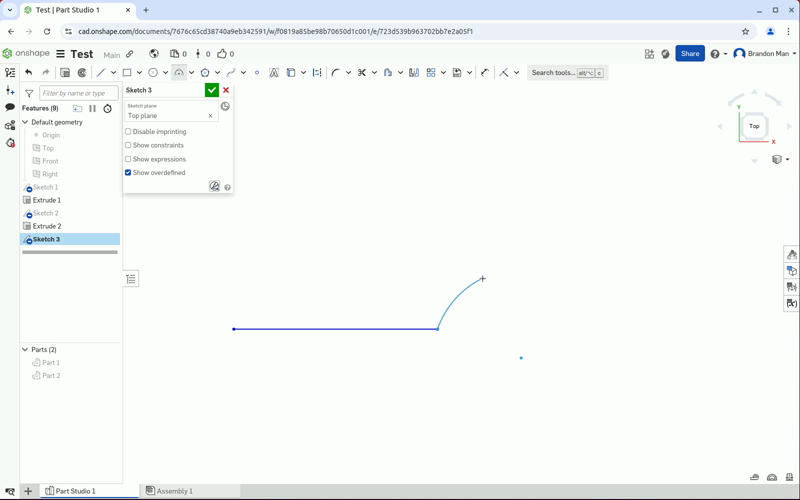
click(482, 278)
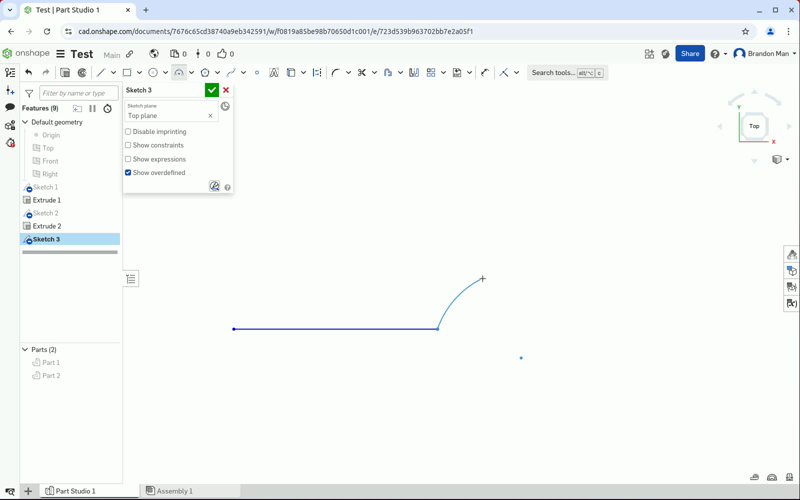
scroll(-6)
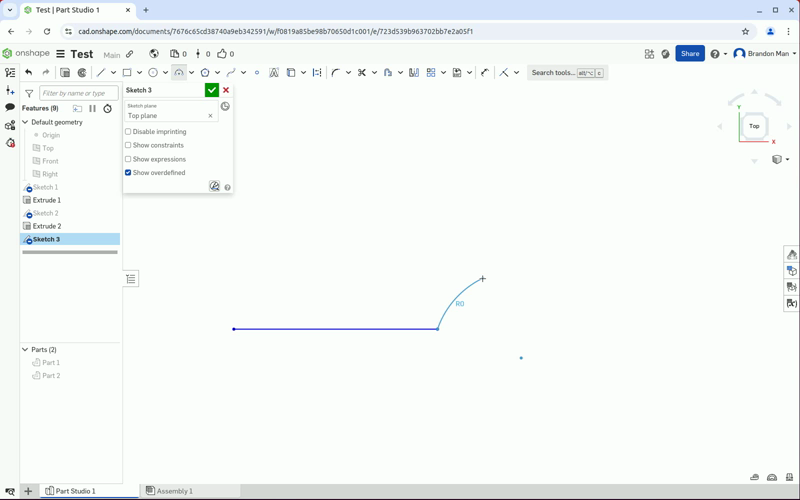
scroll(-6)
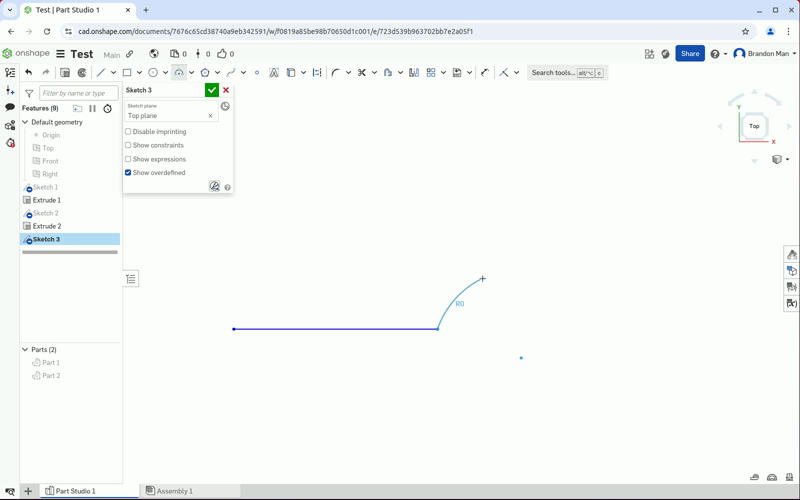
scroll(-6)
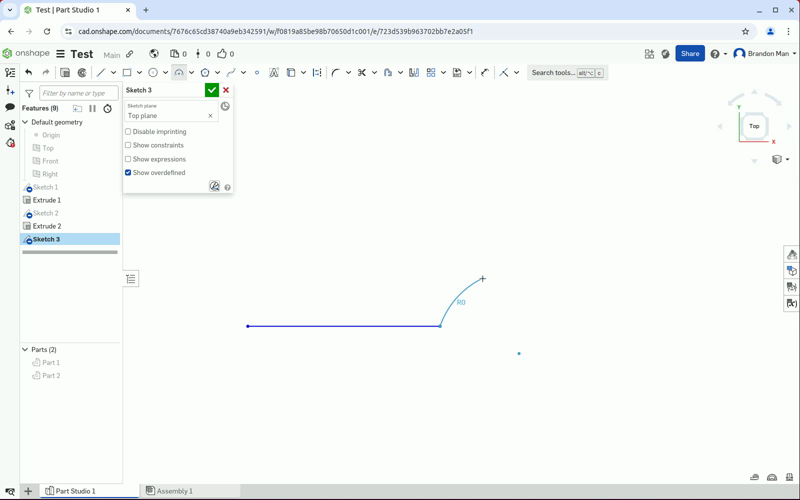
scroll(-6)
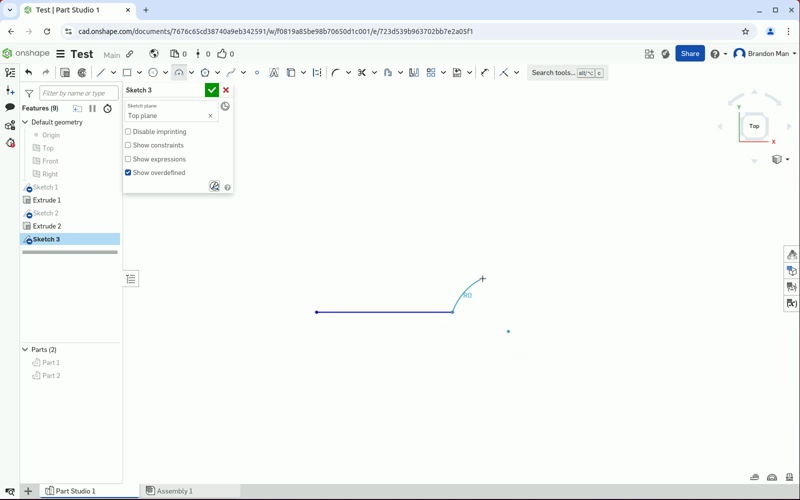
scroll(-6)
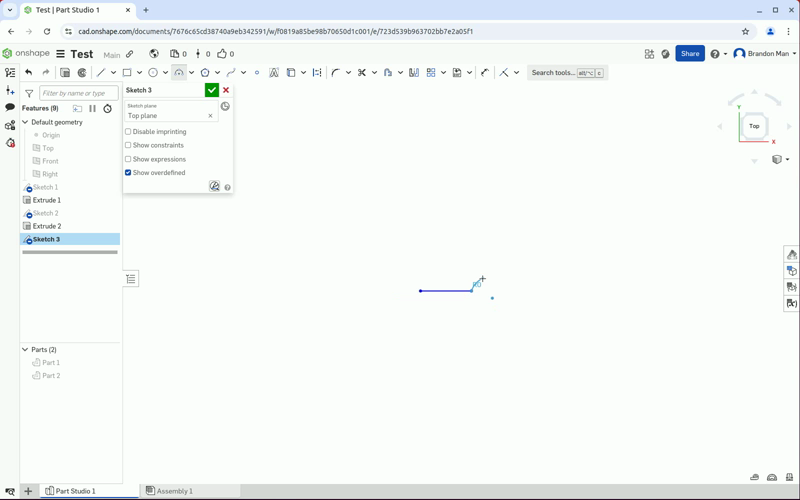
scroll(-6)
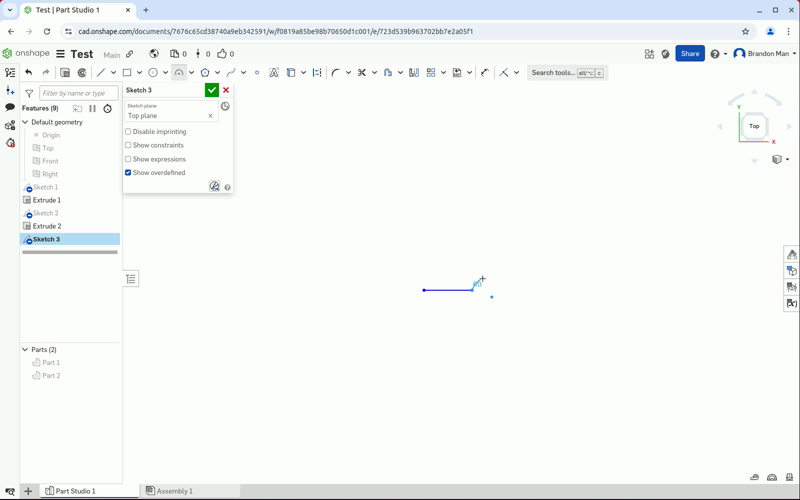
scroll(-6)
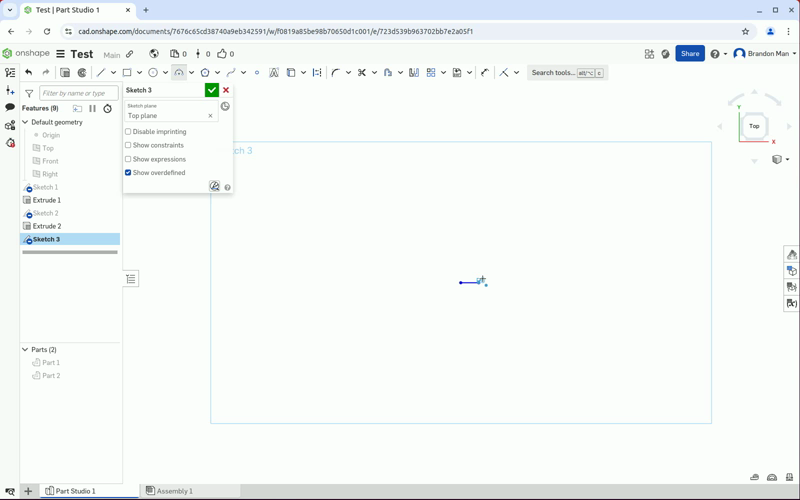
mouse_move(481, 281)
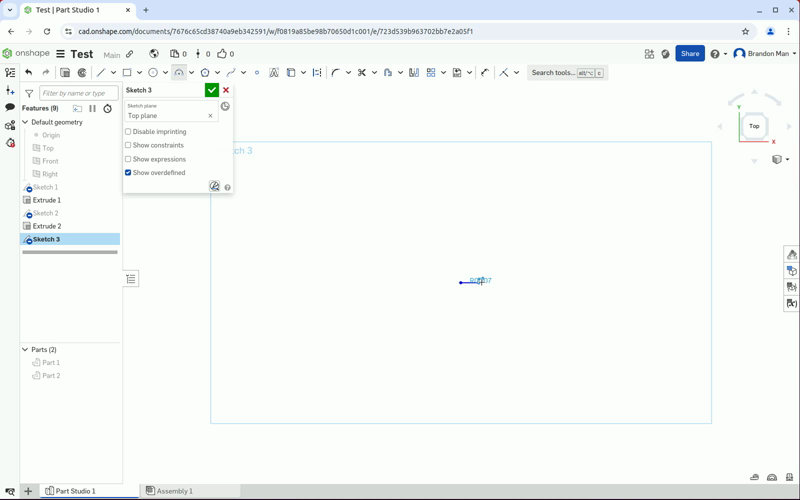
scroll(6)
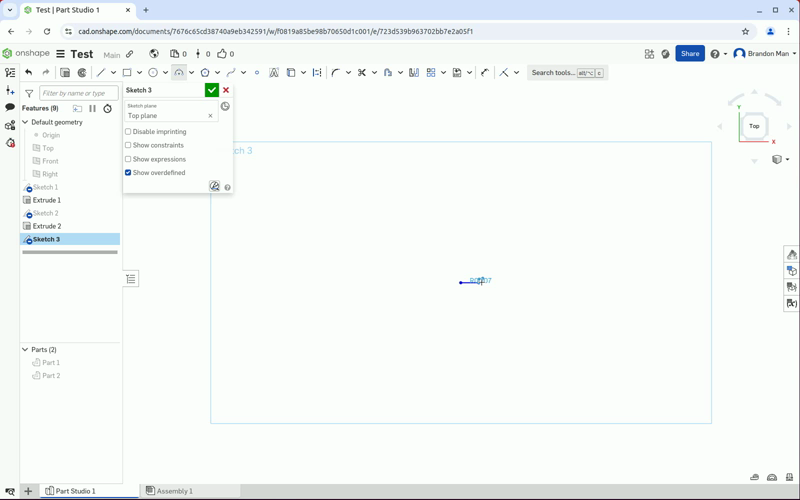
scroll(6)
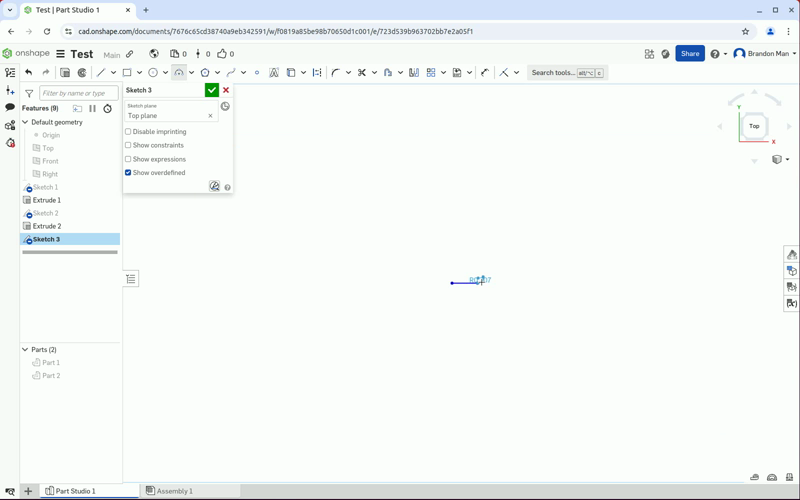
scroll(6)
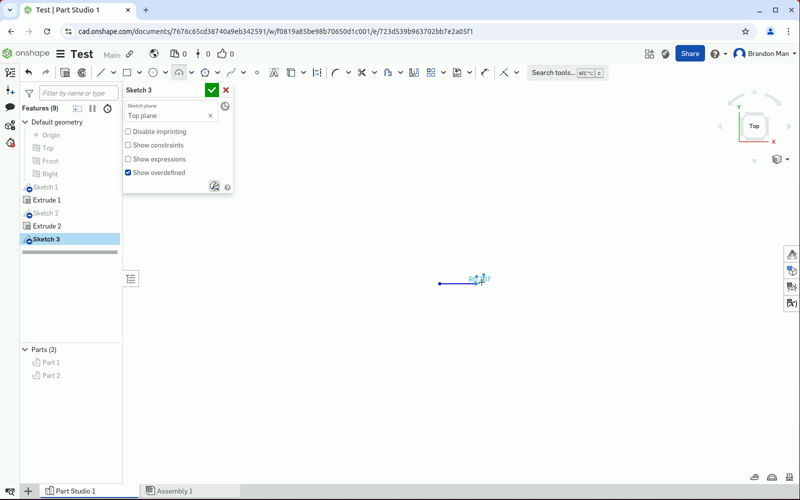
scroll(6)
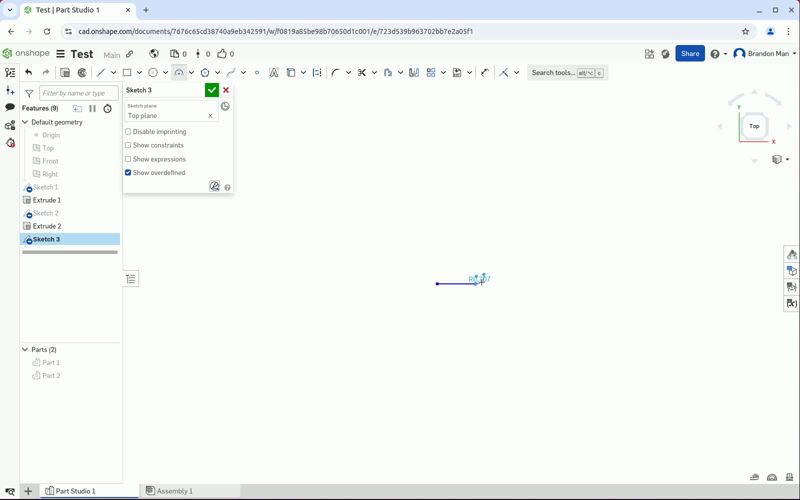
scroll(6)
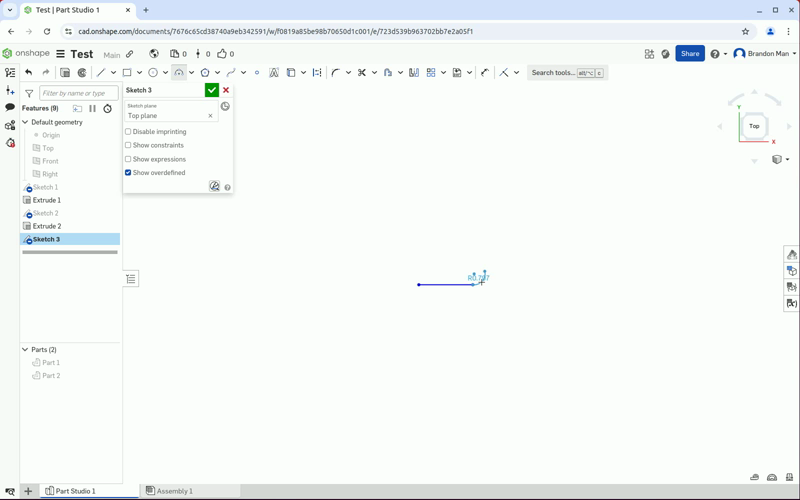
scroll(6)
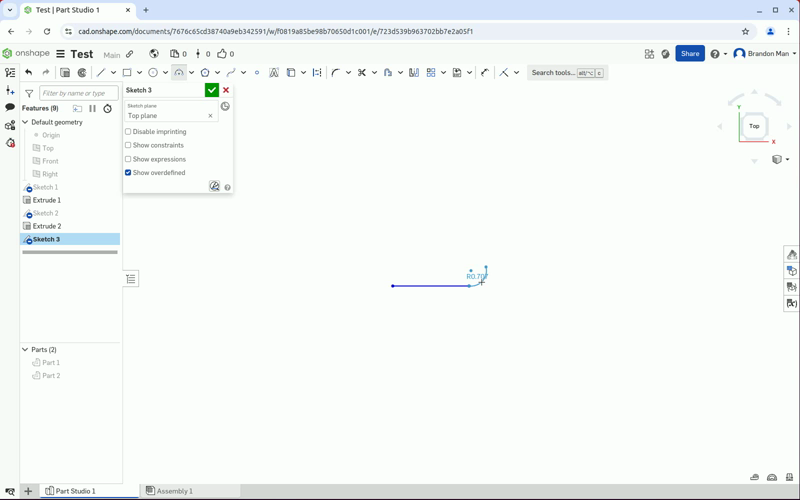
scroll(6)
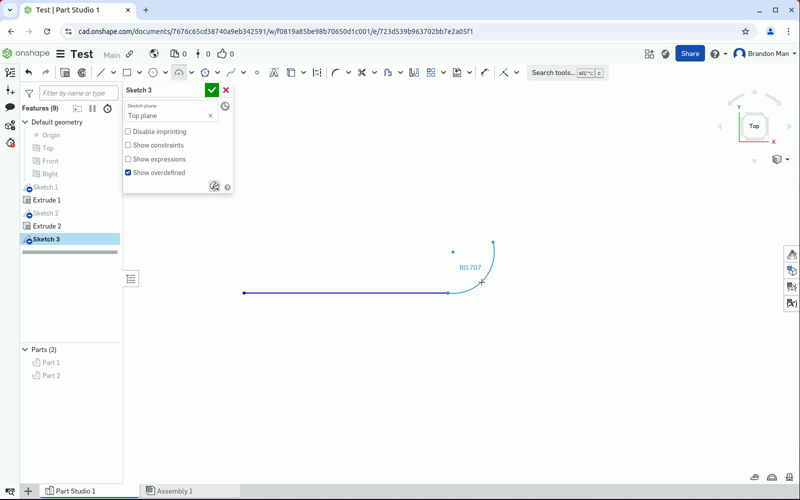
click(481, 281)
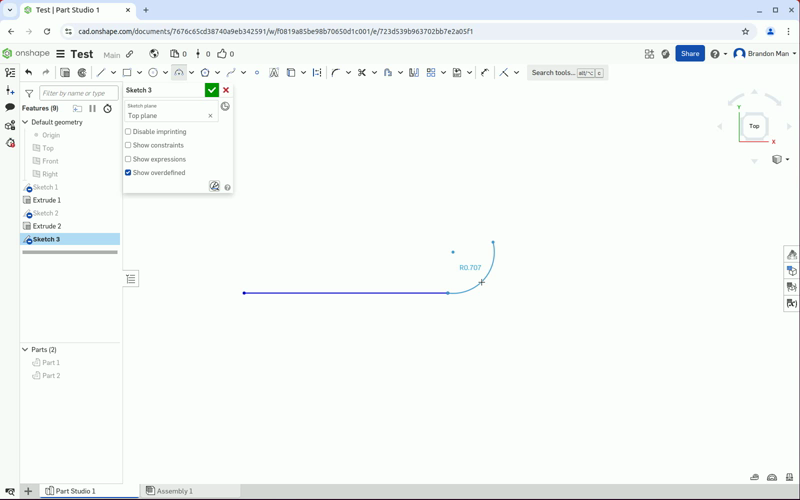
scroll(-6)
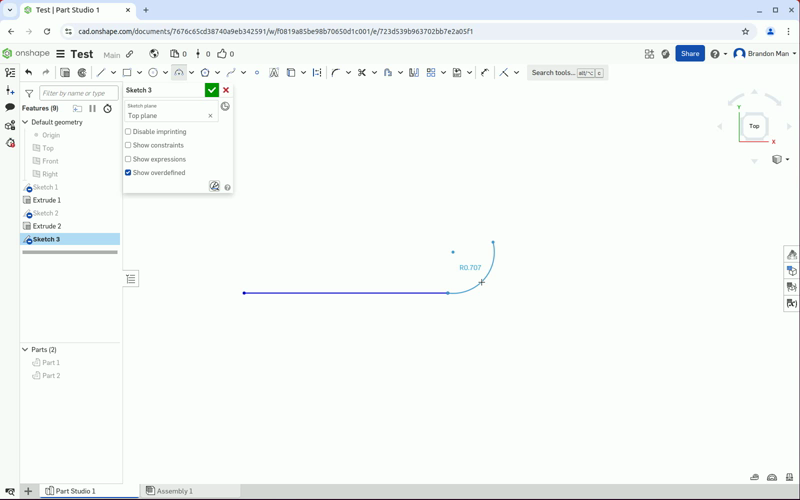
scroll(-6)
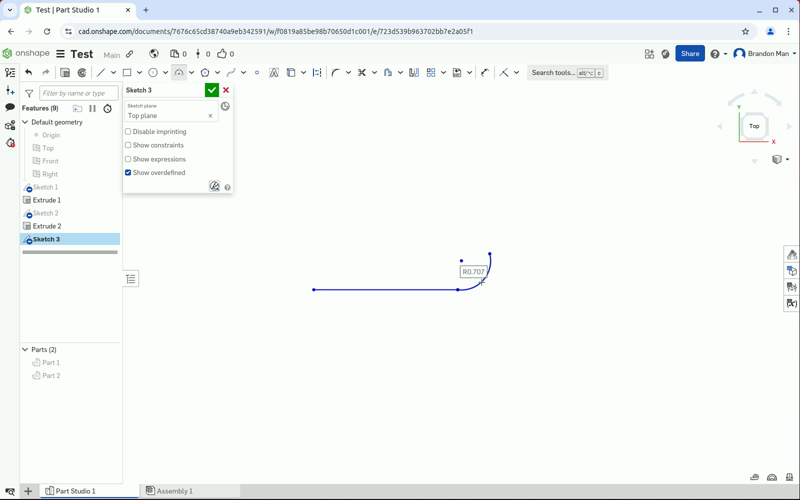
scroll(-6)
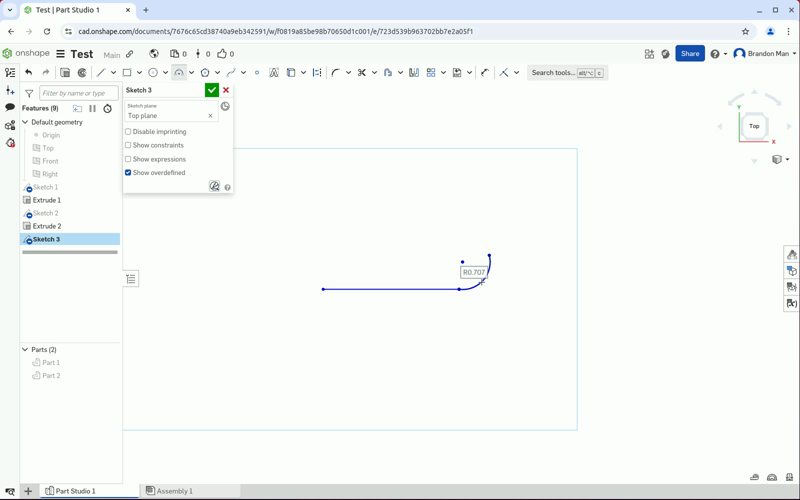
scroll(-6)
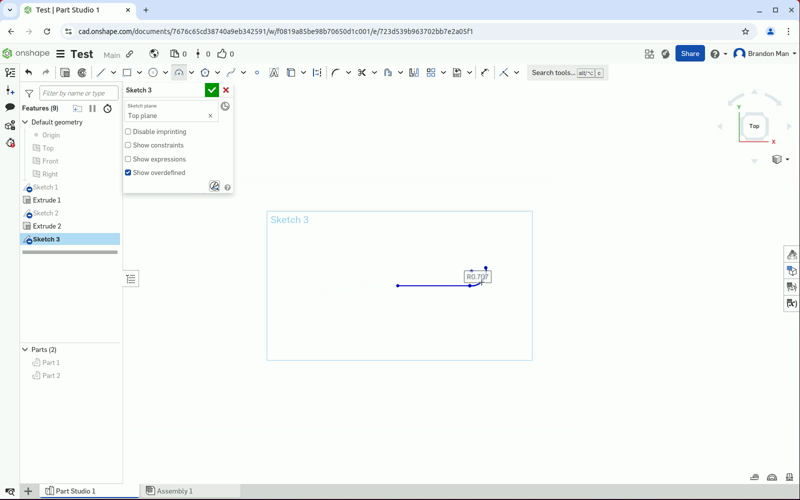
scroll(-6)
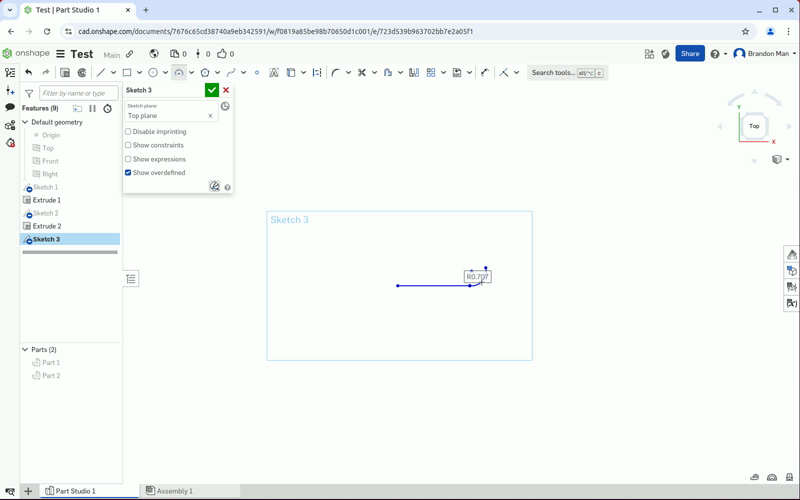
scroll(-6)
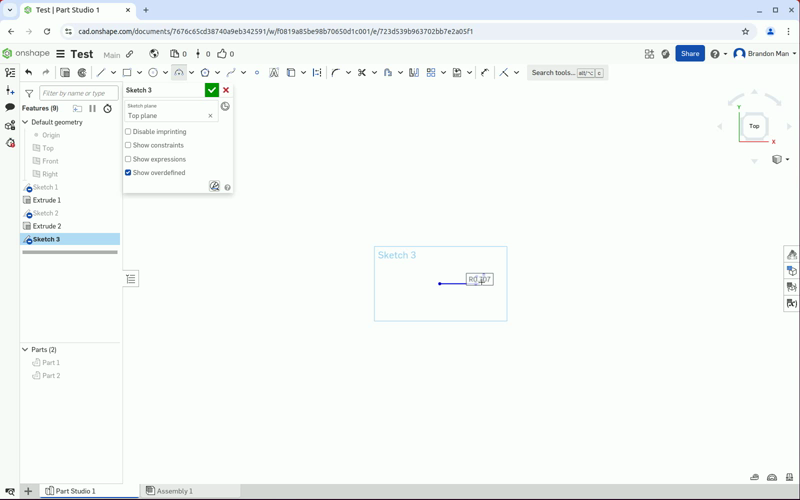
scroll(-6)
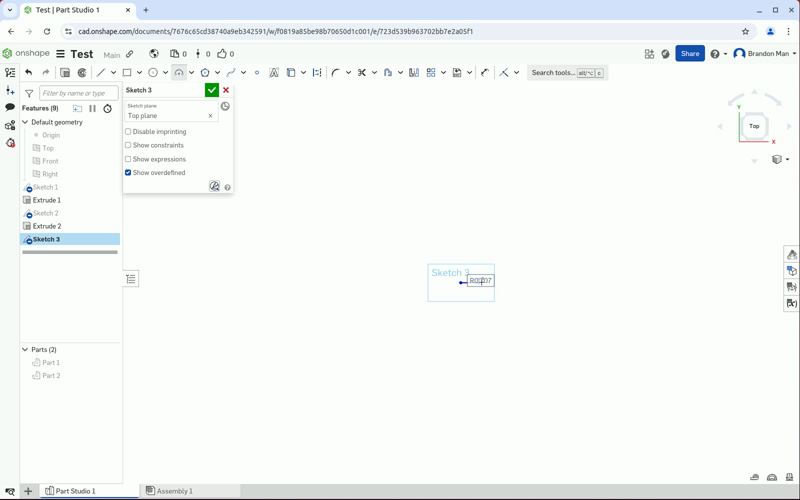
key_up(shift)
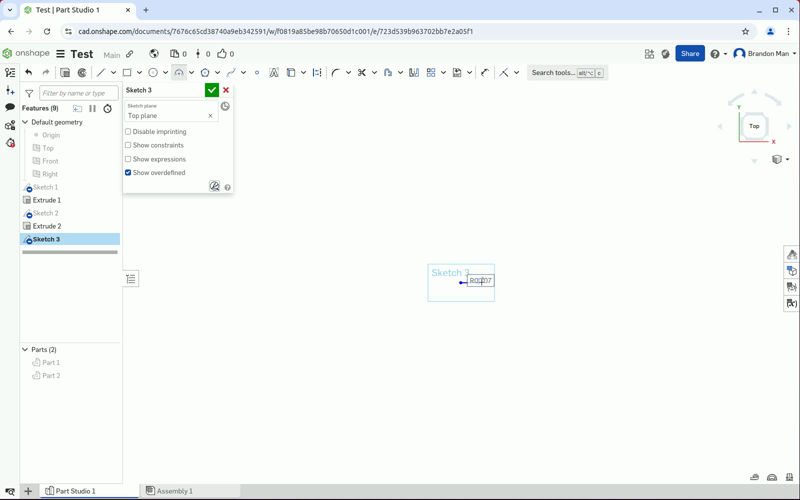
key(esc)
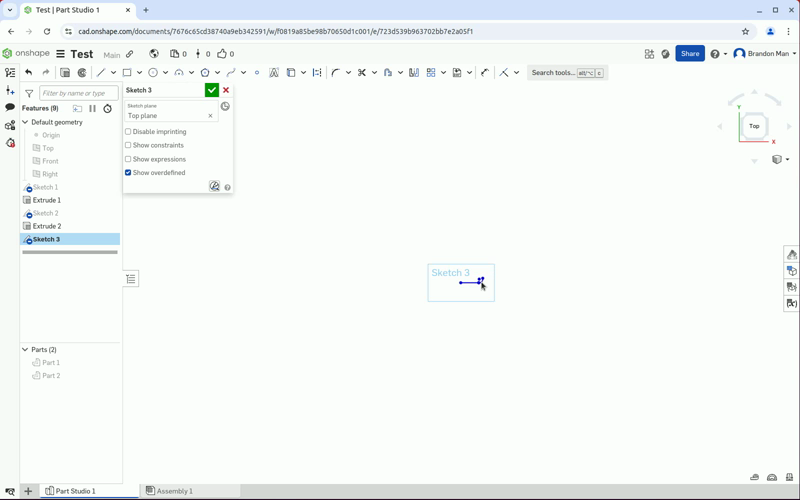
key(l)
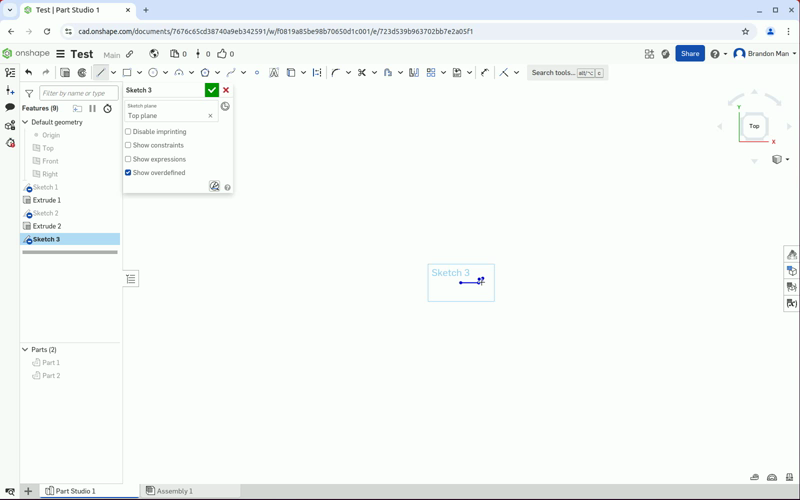
mouse_move(482, 278)
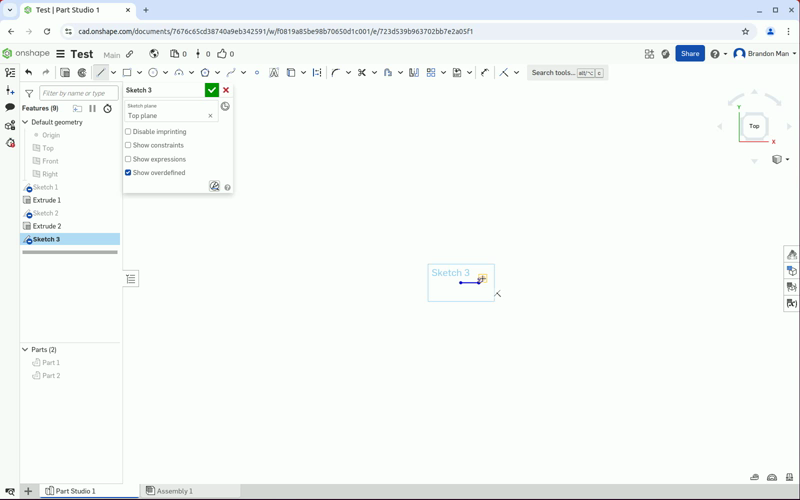
scroll(6)
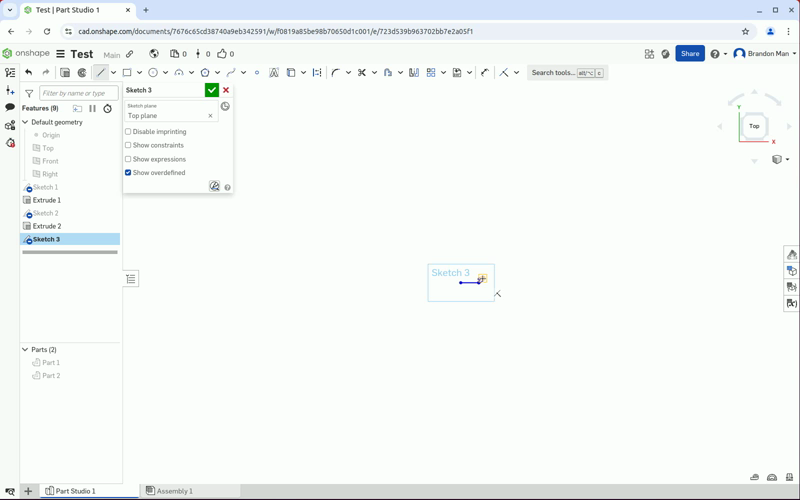
scroll(6)
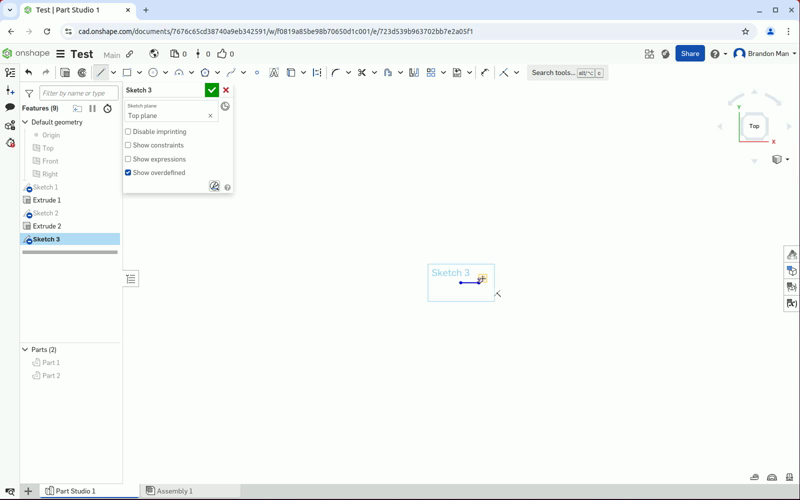
scroll(6)
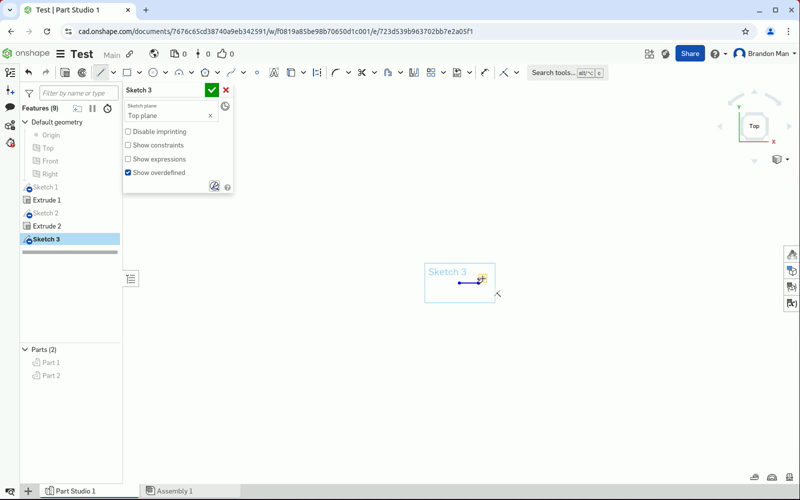
scroll(6)
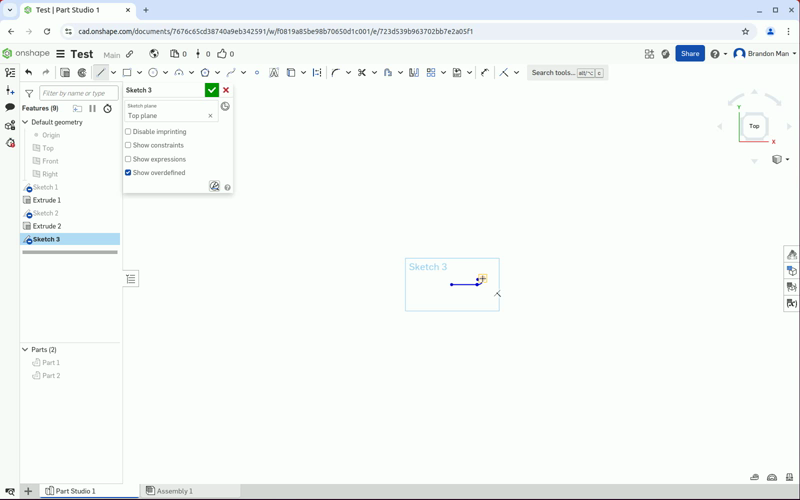
scroll(6)
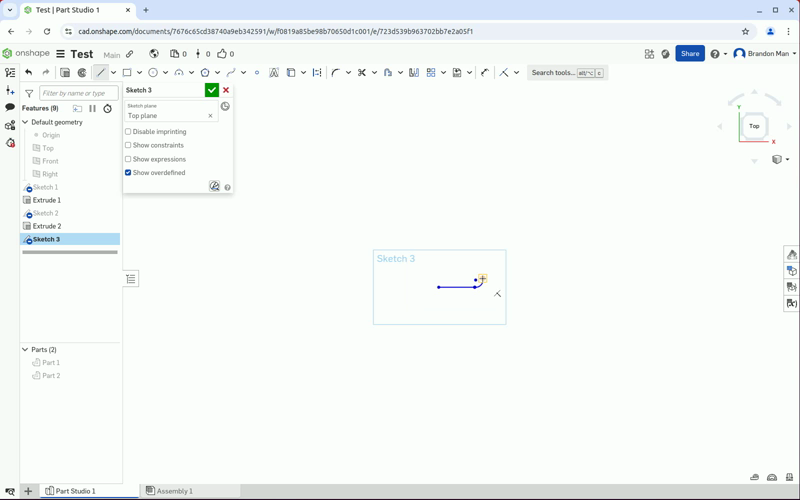
scroll(6)
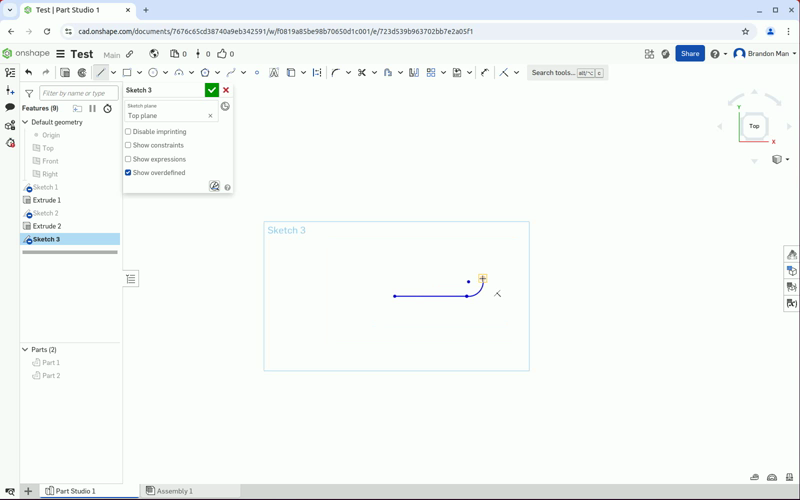
scroll(6)
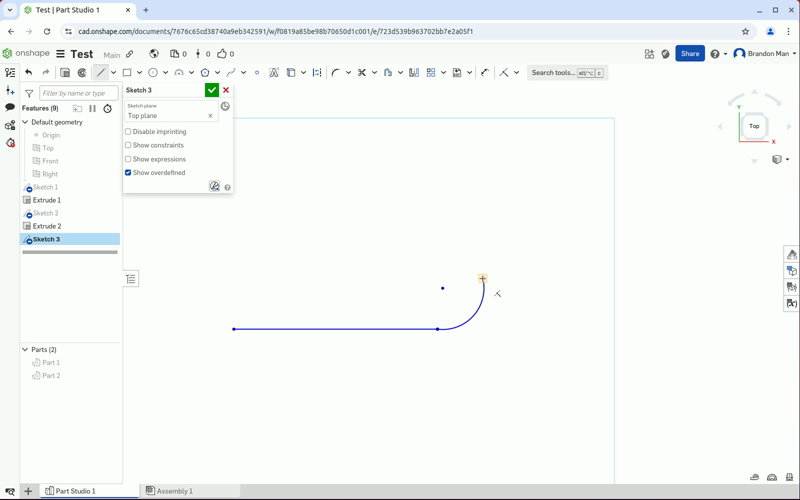
click(482, 278)
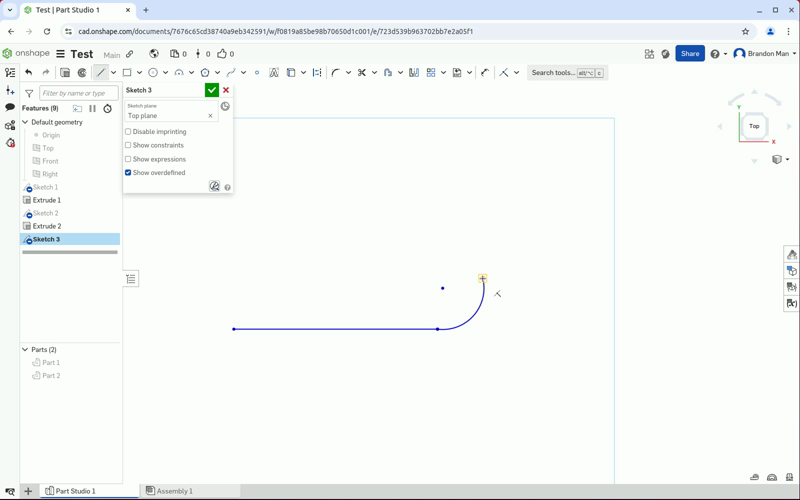
scroll(-6)
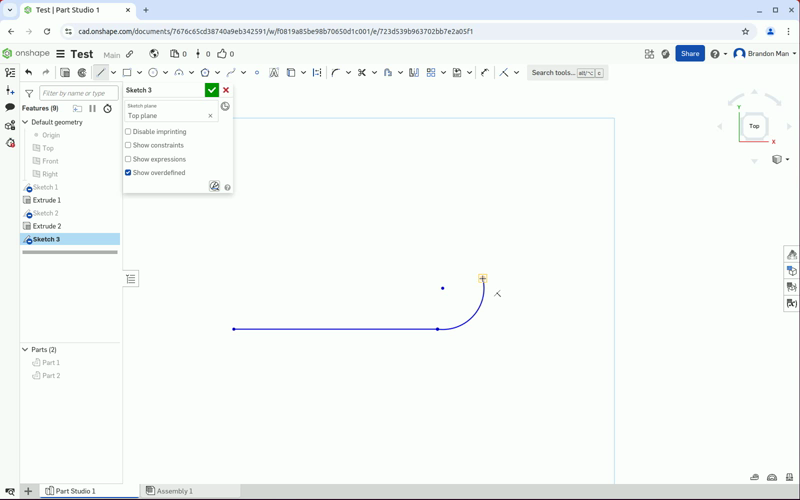
scroll(-6)
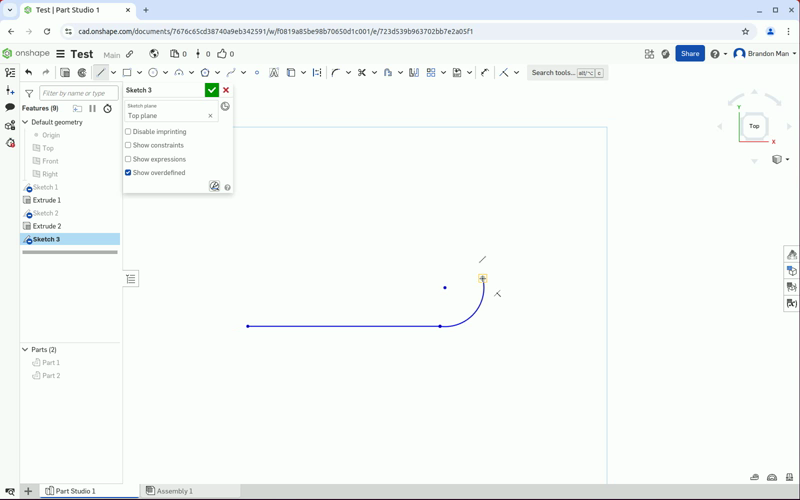
scroll(-6)
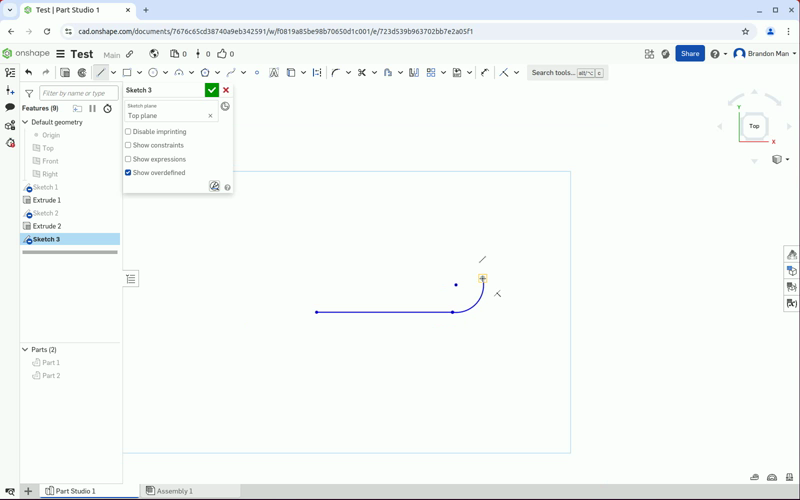
scroll(-6)
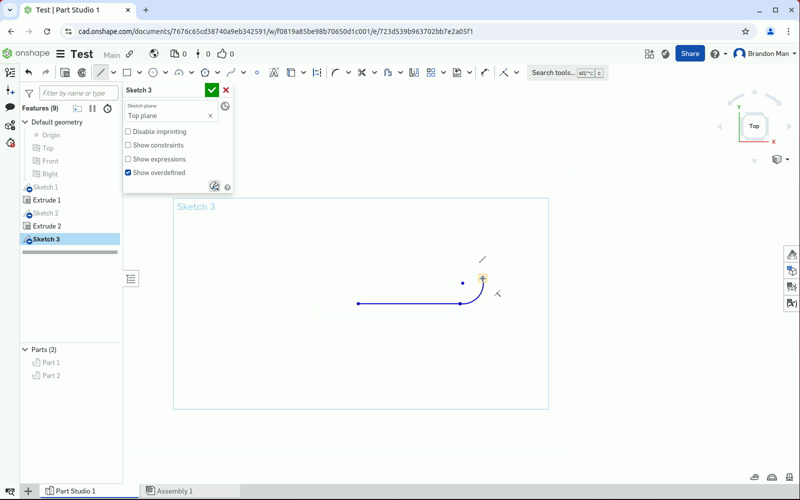
scroll(-6)
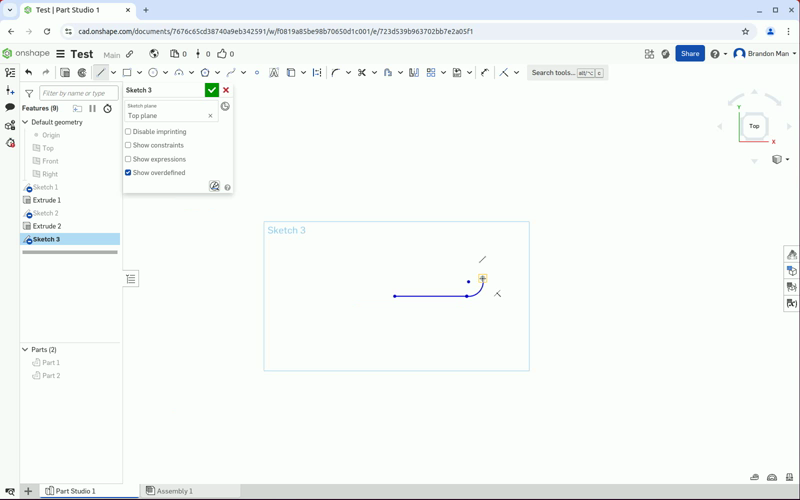
scroll(-6)
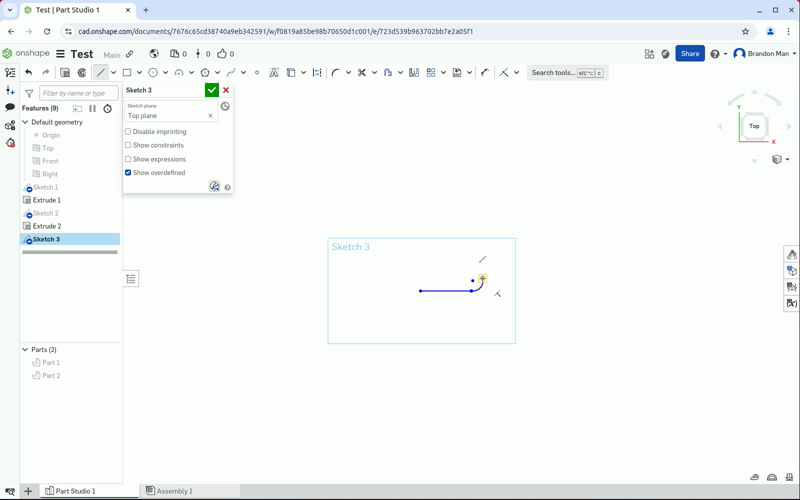
scroll(-6)
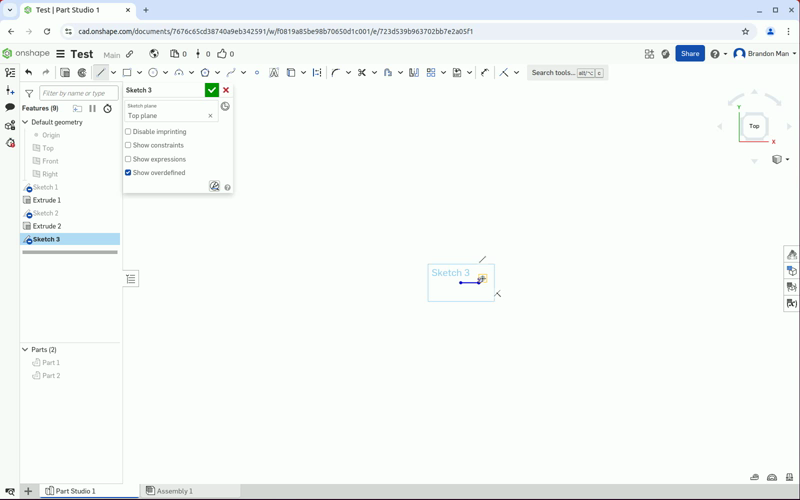
key_down(shift)
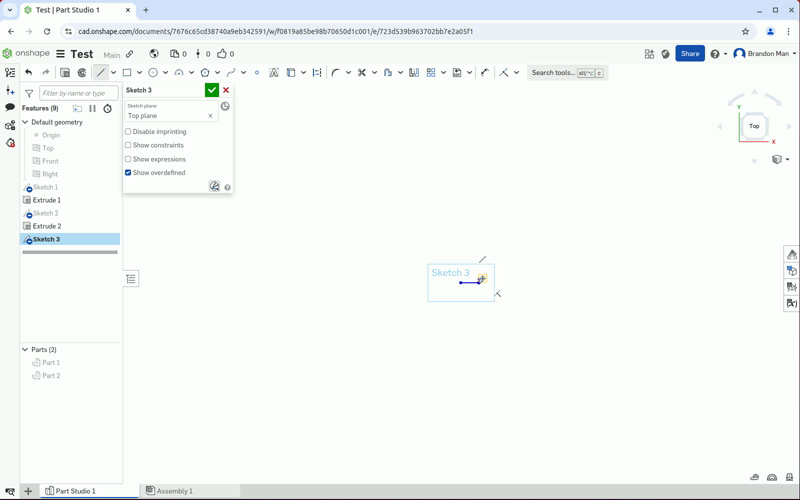
mouse_move(512, 278)
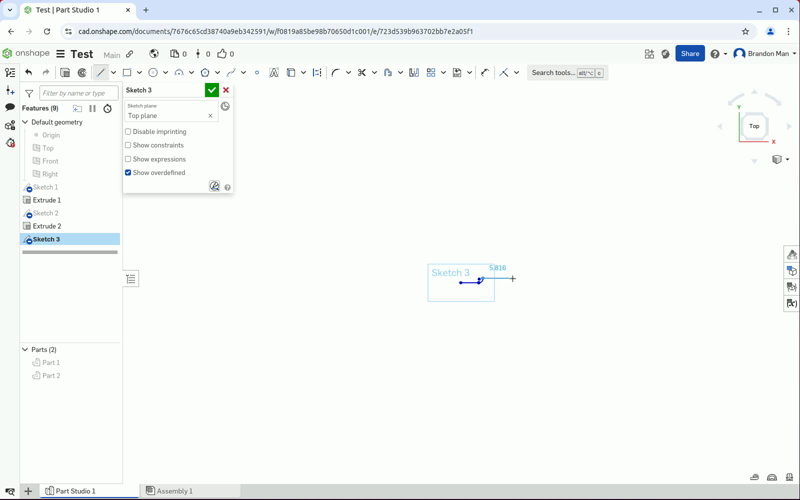
mouse_move(482, 276)
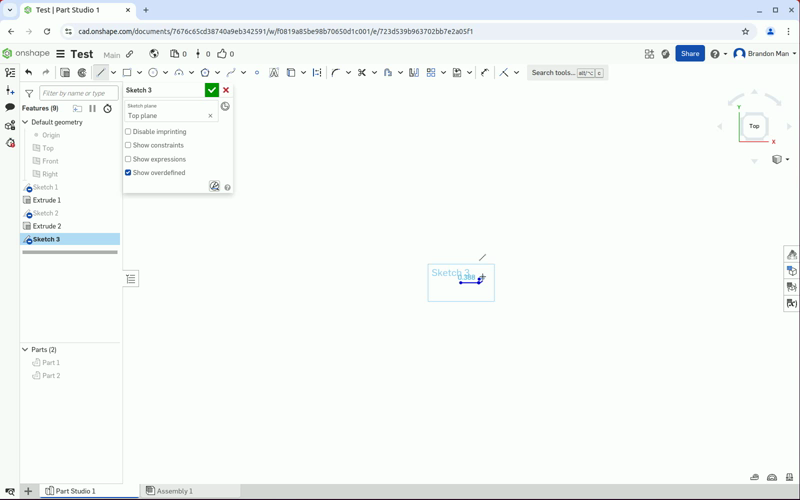
scroll(6)
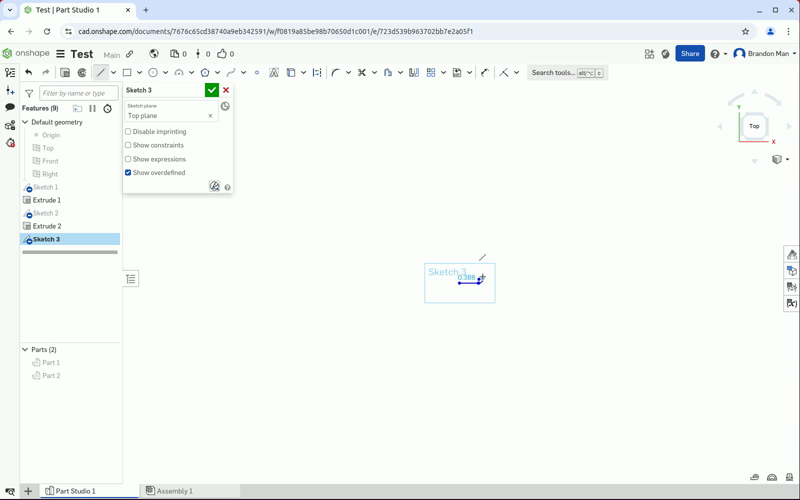
scroll(6)
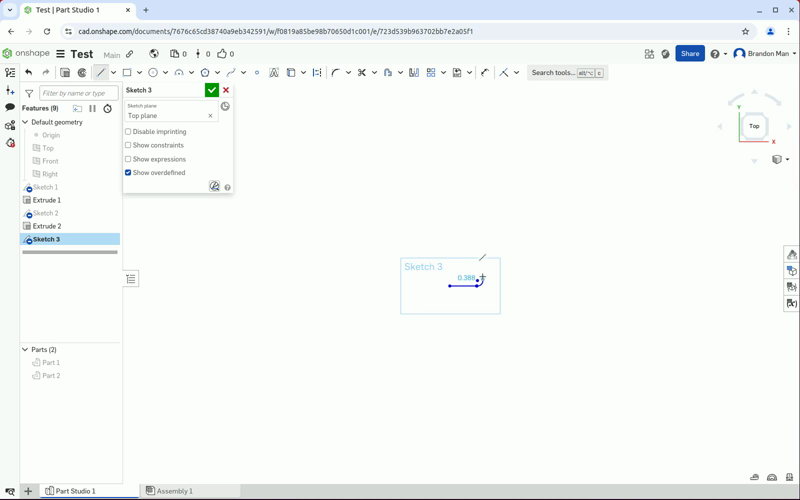
scroll(6)
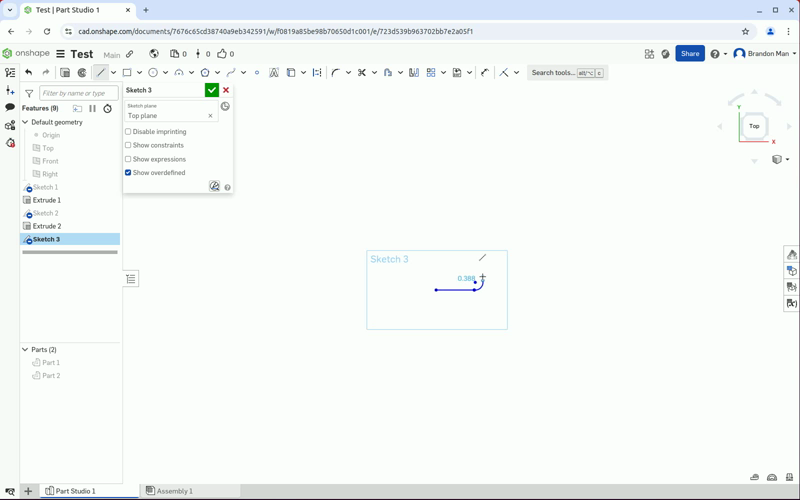
scroll(6)
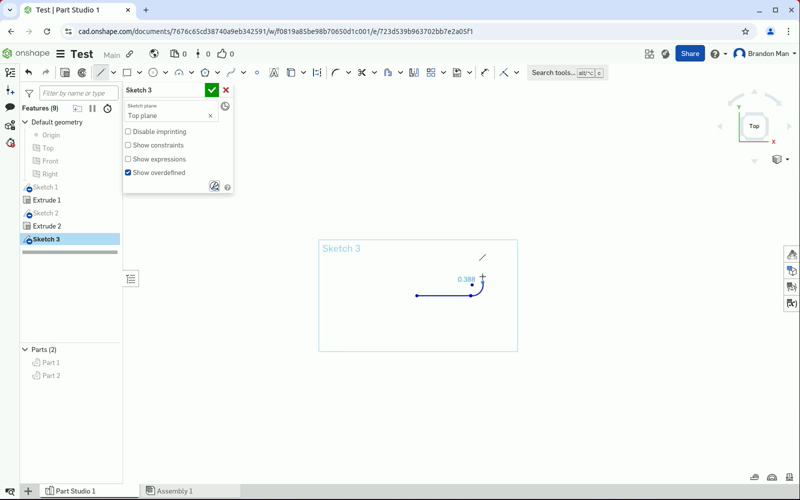
scroll(6)
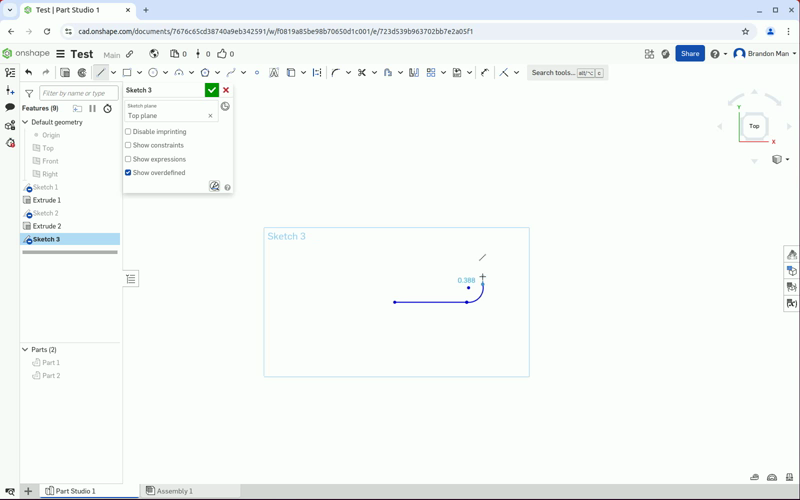
scroll(6)
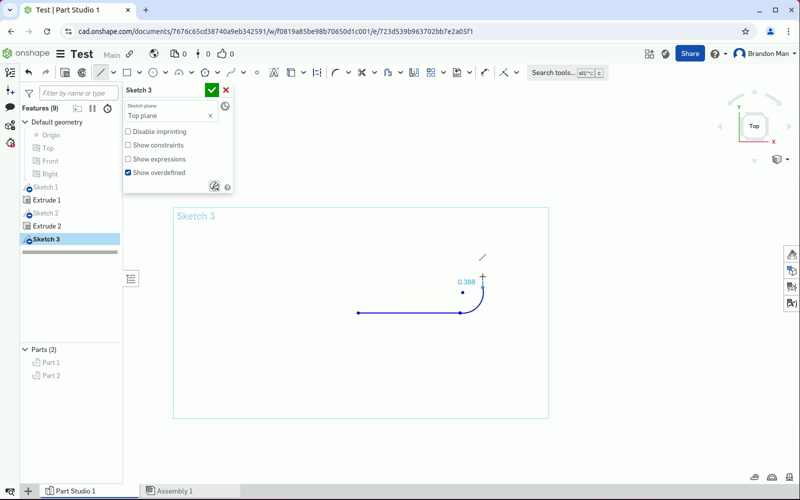
scroll(6)
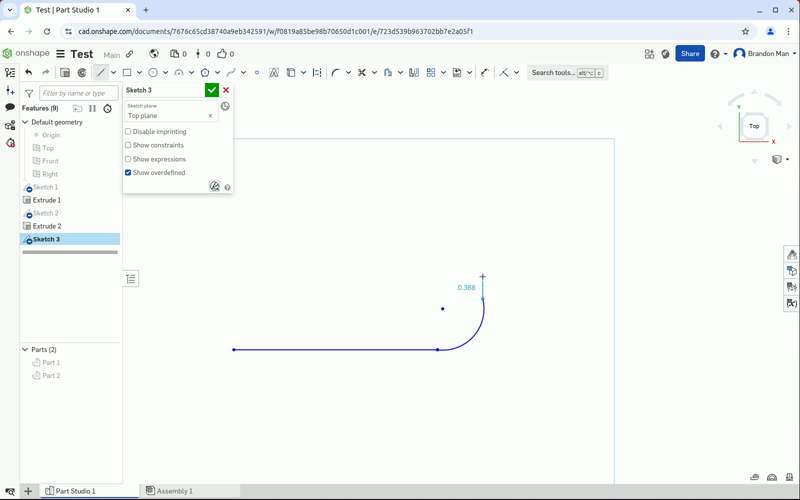
click(482, 276)
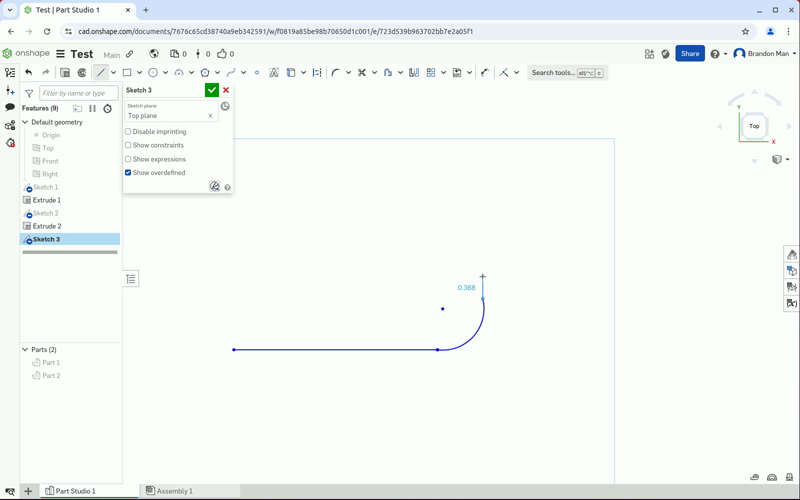
scroll(-6)
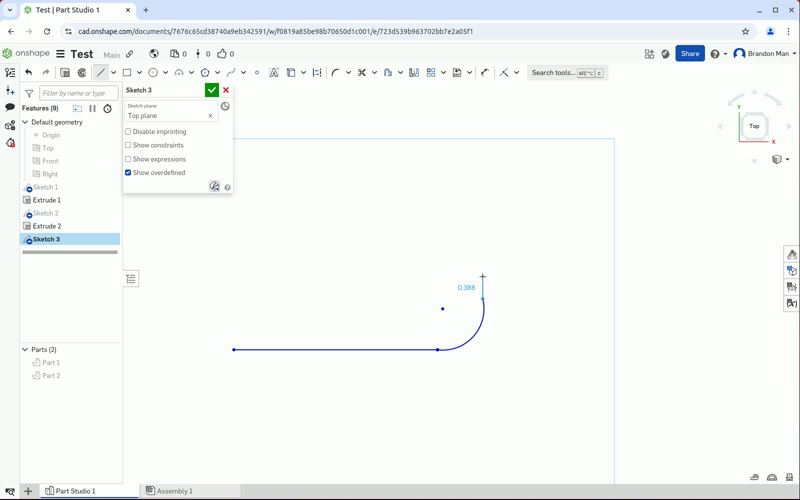
scroll(-6)
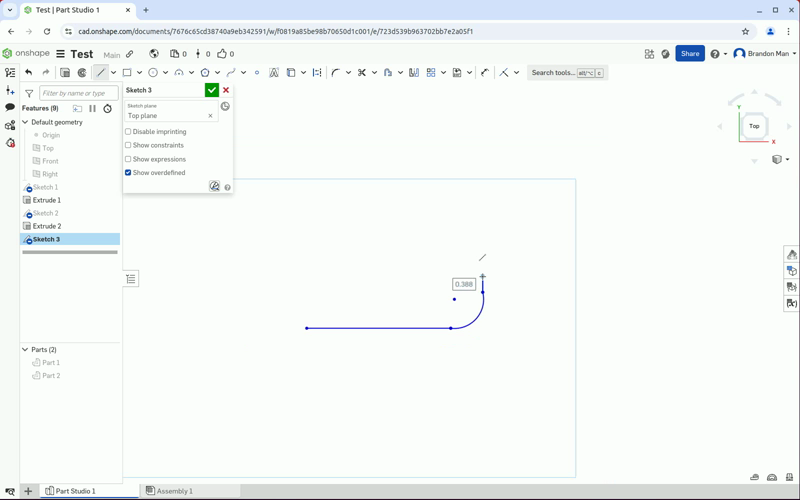
scroll(-6)
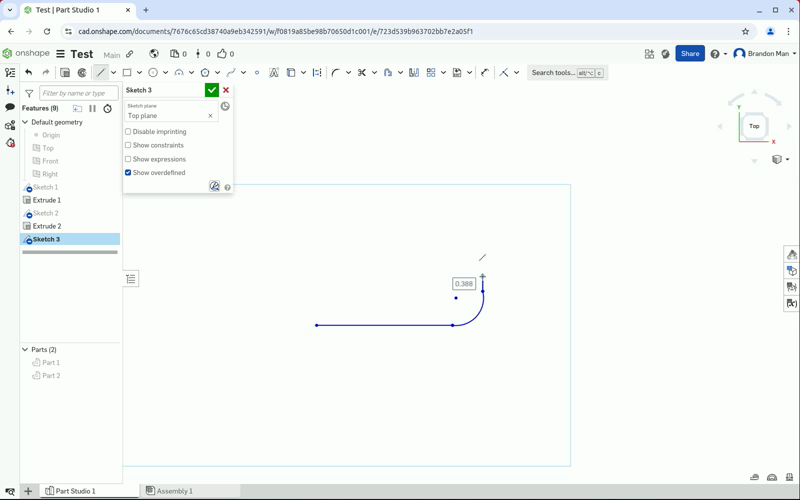
scroll(-6)
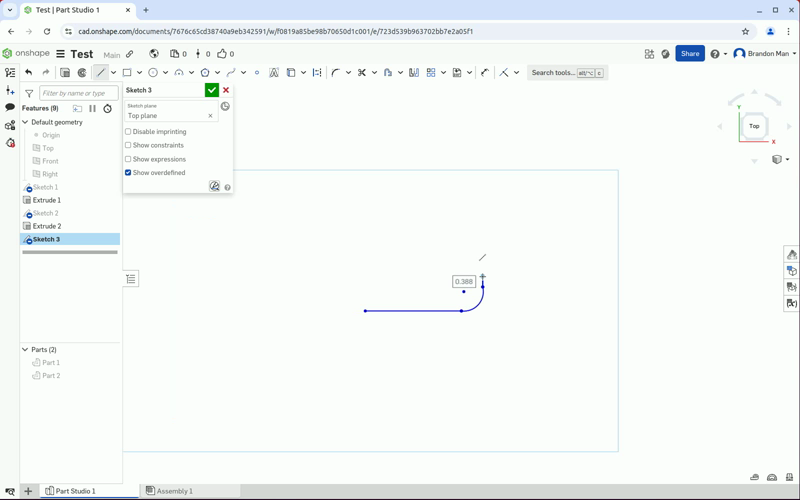
scroll(-6)
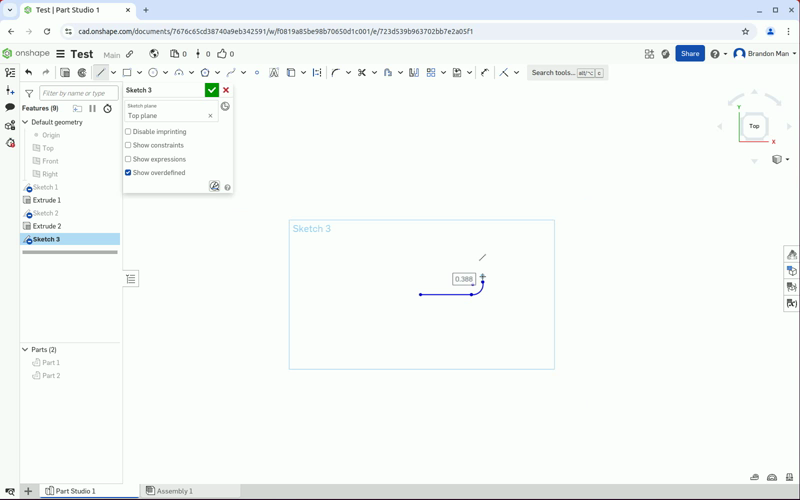
scroll(-6)
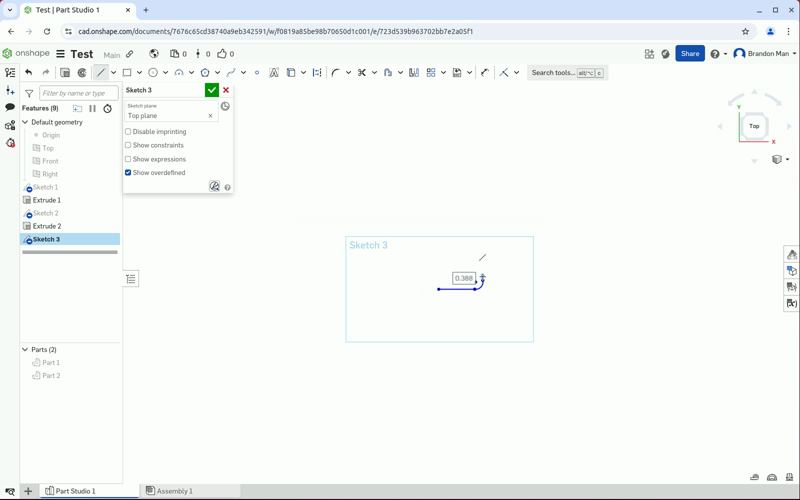
scroll(-6)
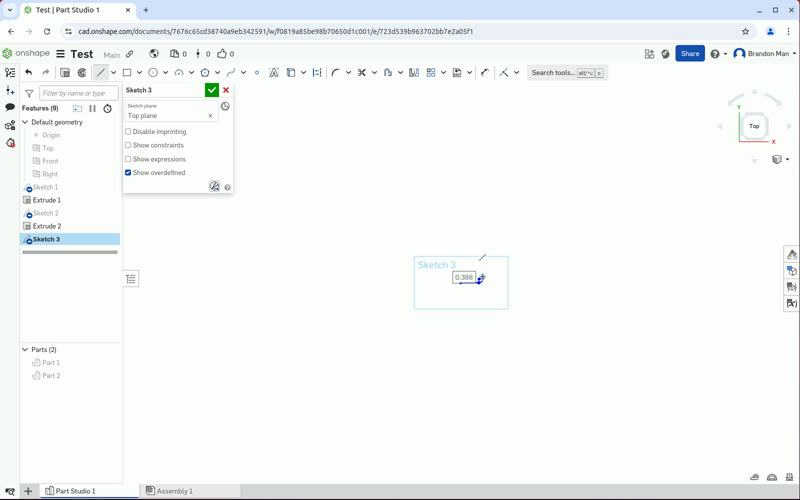
key_up(shift)
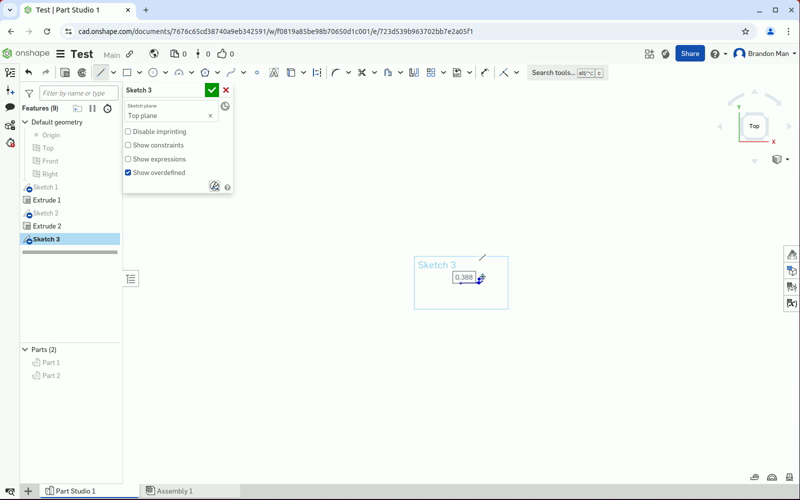
key_down(shift)
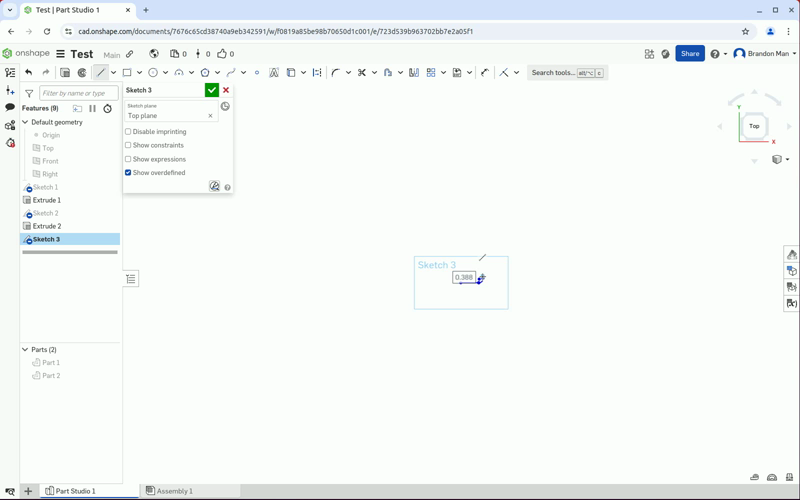
mouse_move(512, 276)
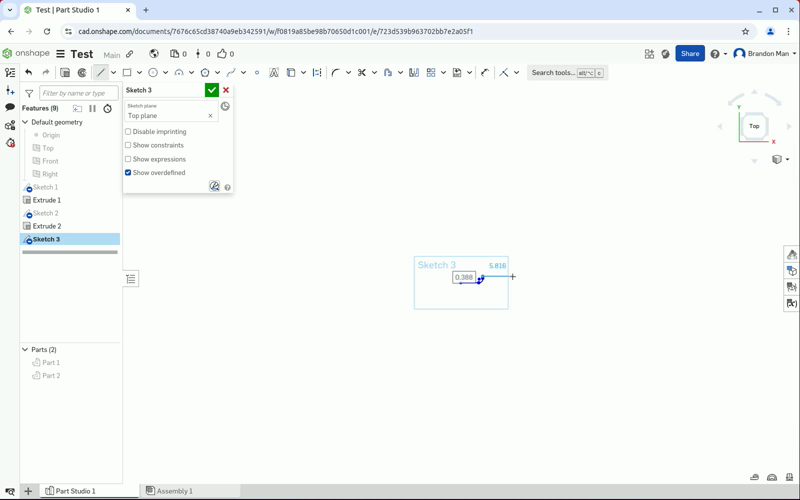
mouse_move(460, 276)
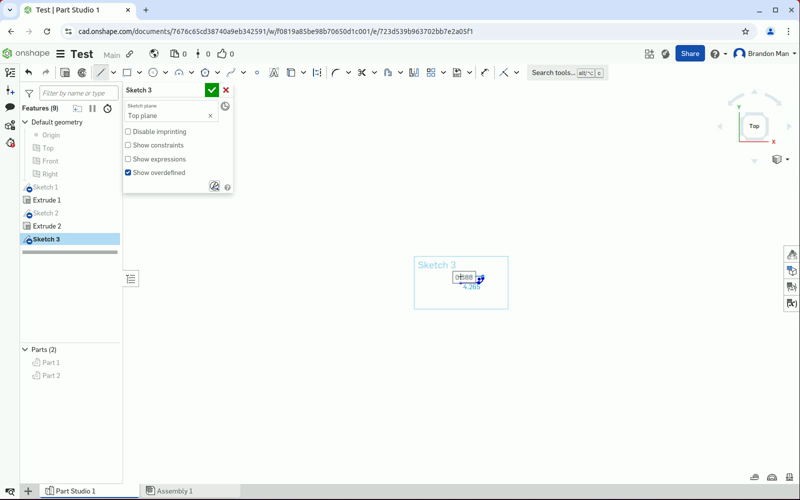
click(460, 276)
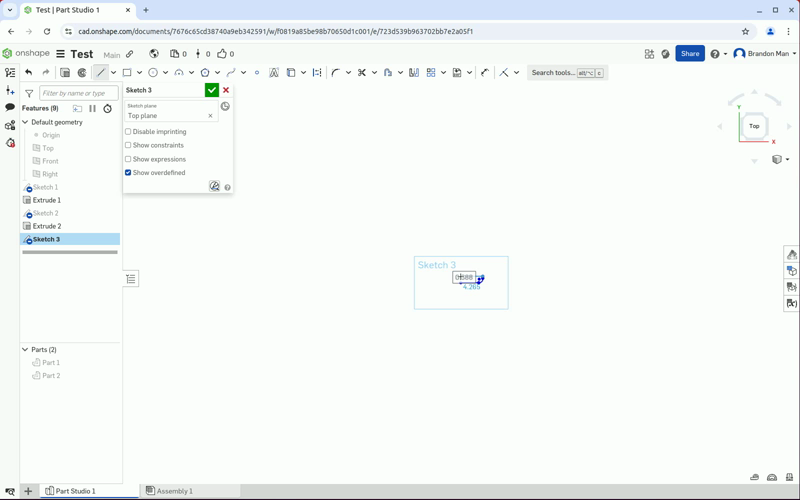
key_up(shift)
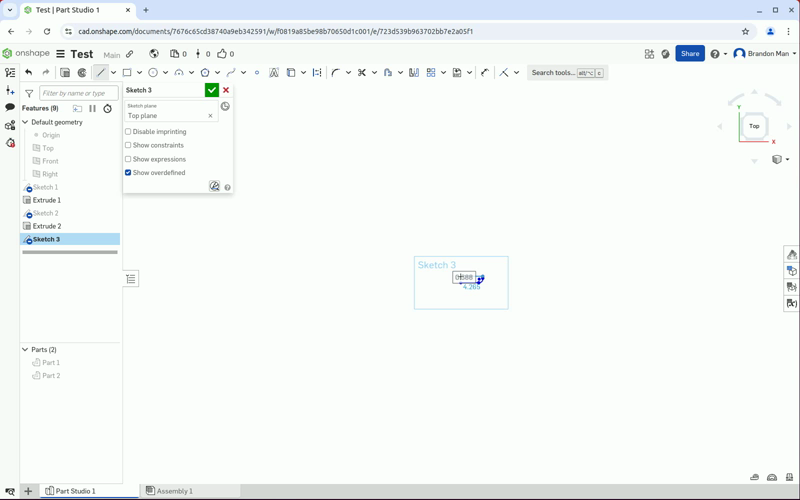
mouse_move(490, 276)
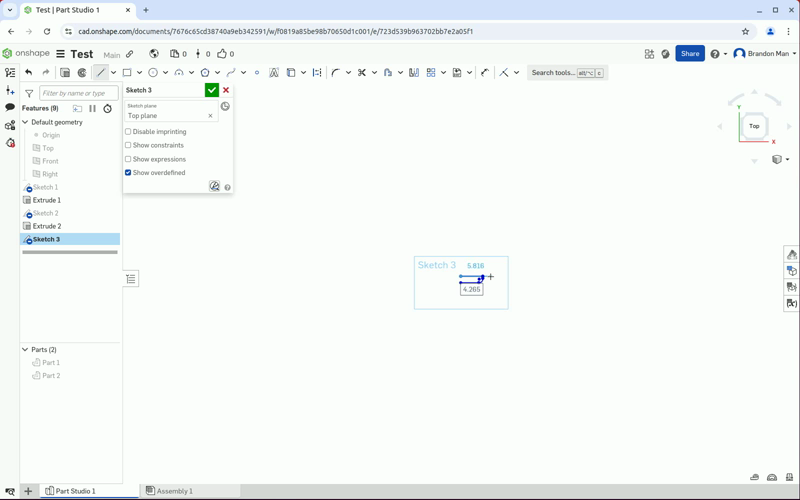
key_down(shift)
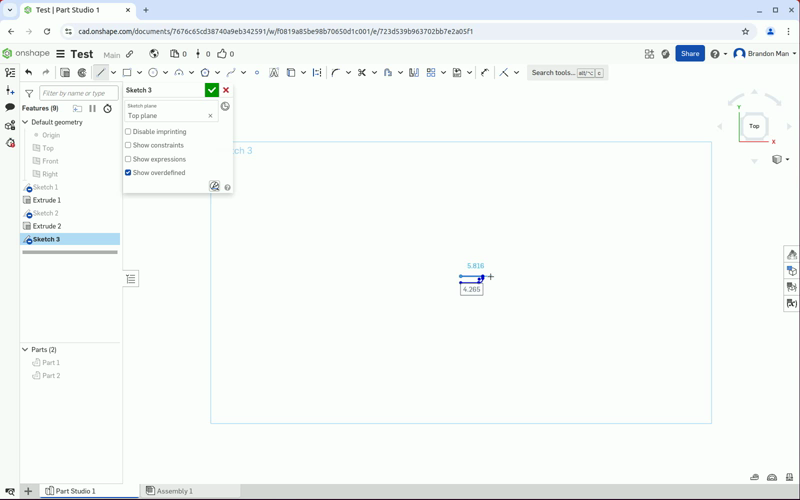
mouse_move(460, 282)
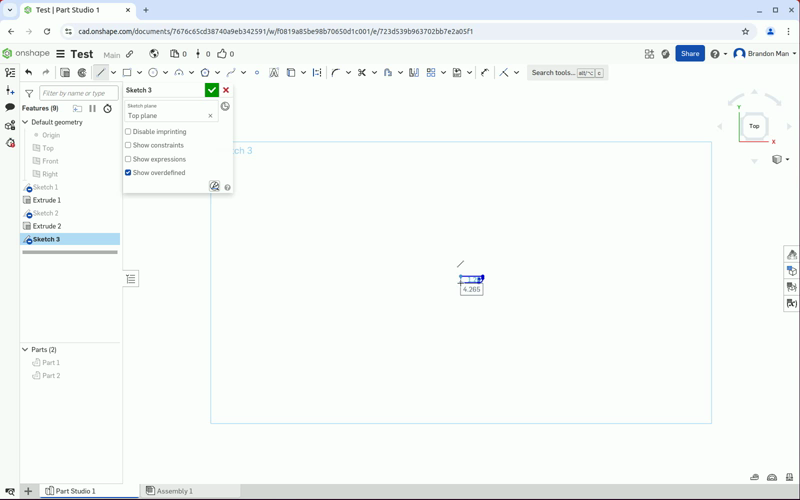
scroll(6)
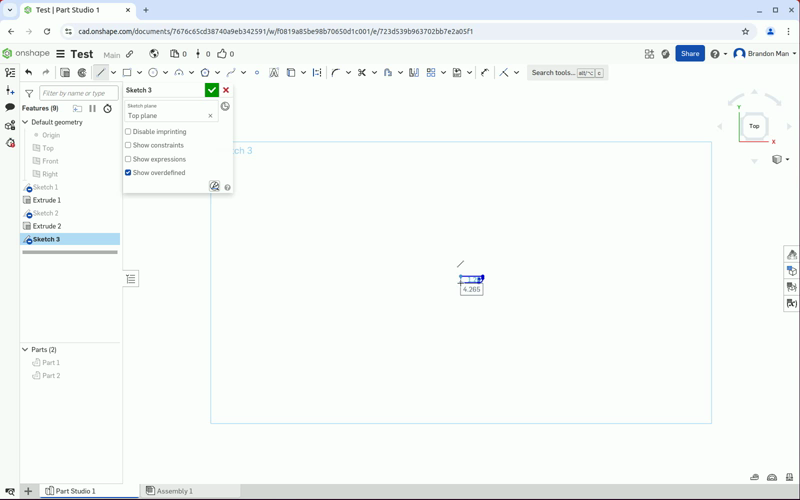
scroll(6)
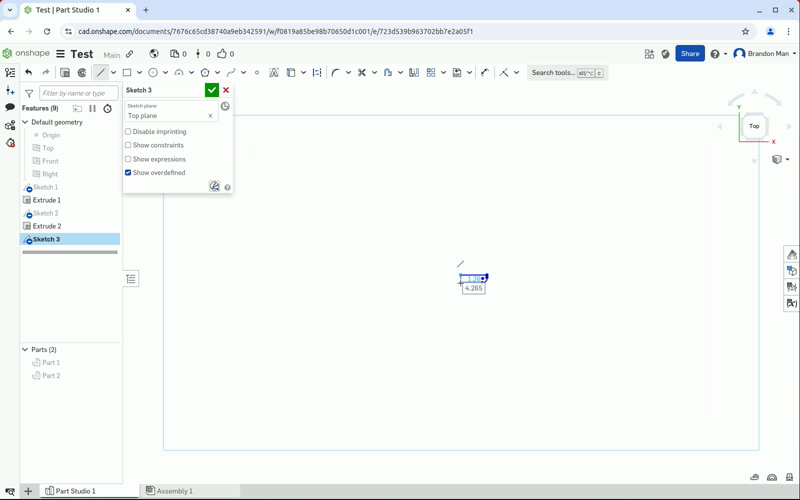
scroll(6)
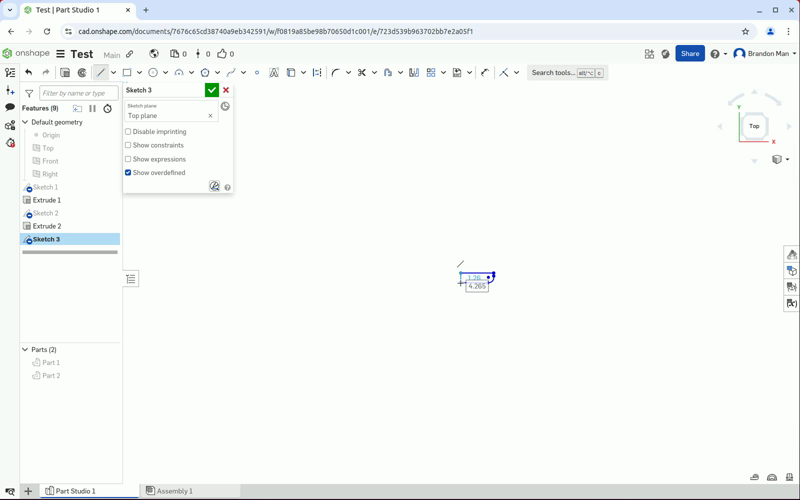
scroll(6)
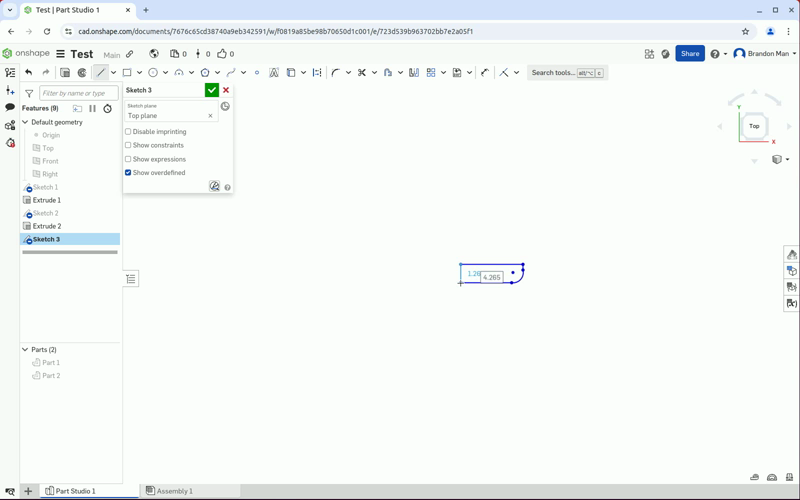
scroll(6)
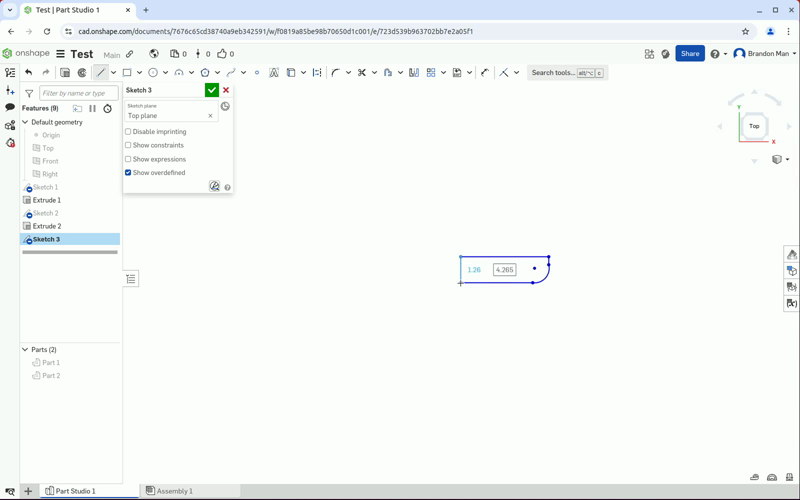
scroll(6)
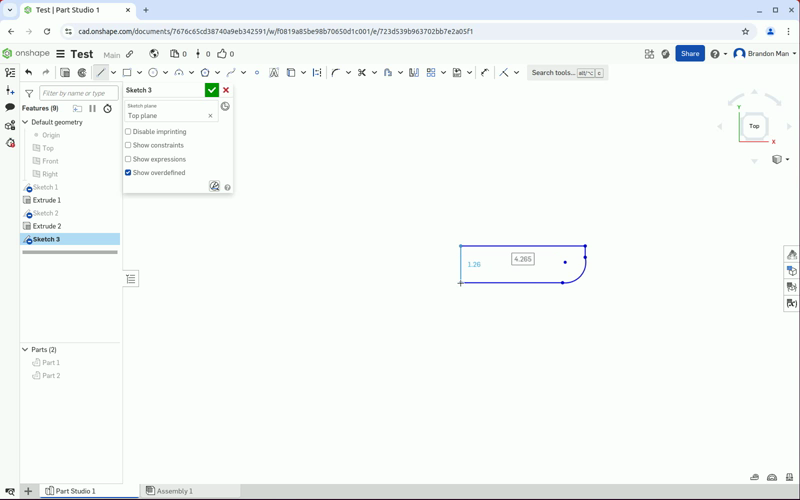
scroll(6)
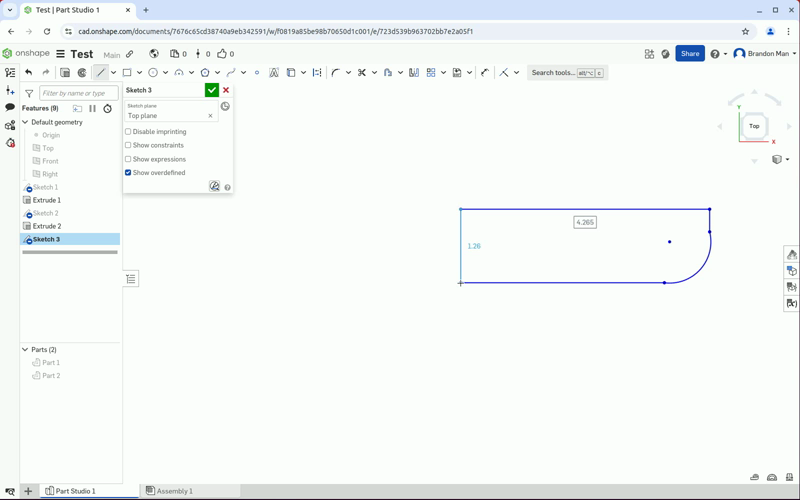
key_up(shift)
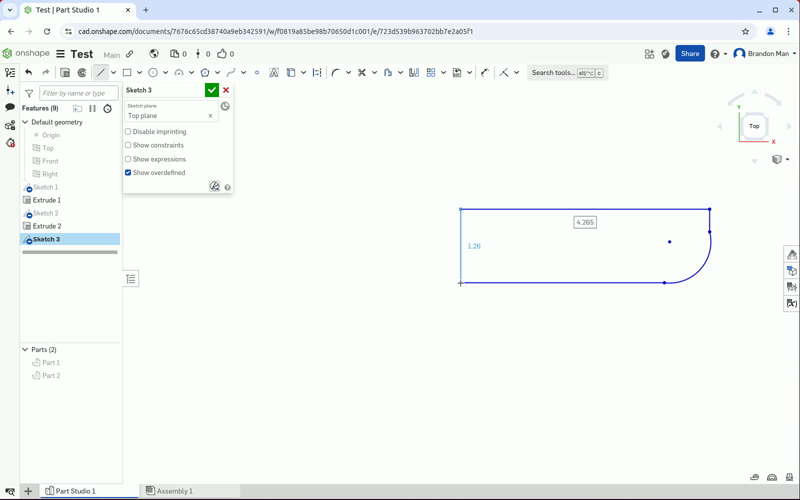
click(460, 282)
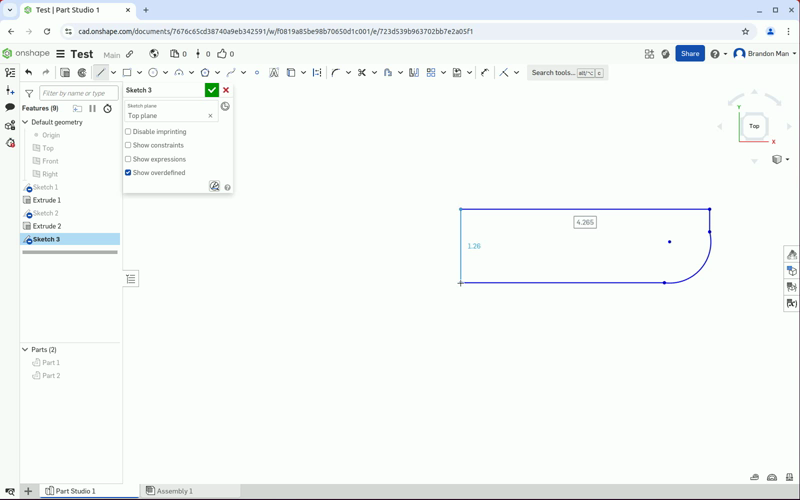
scroll(-6)
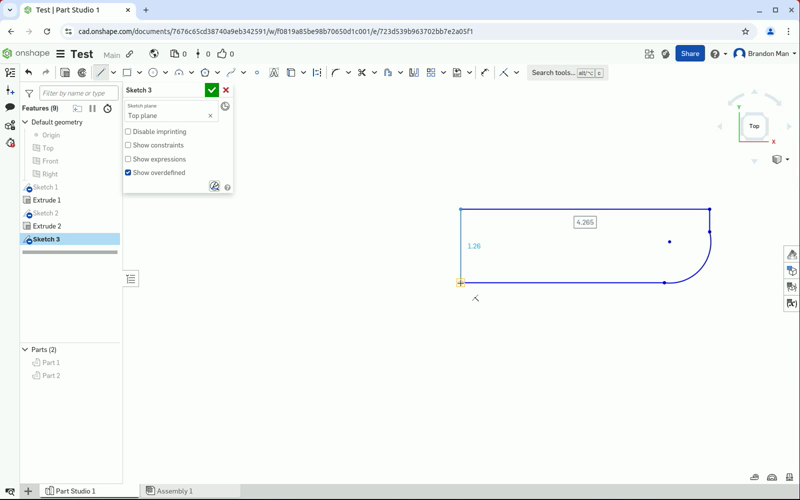
scroll(-6)
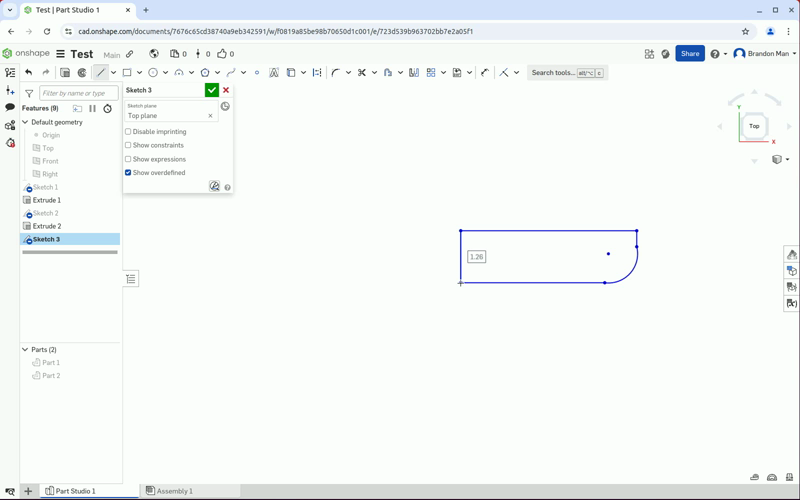
scroll(-6)
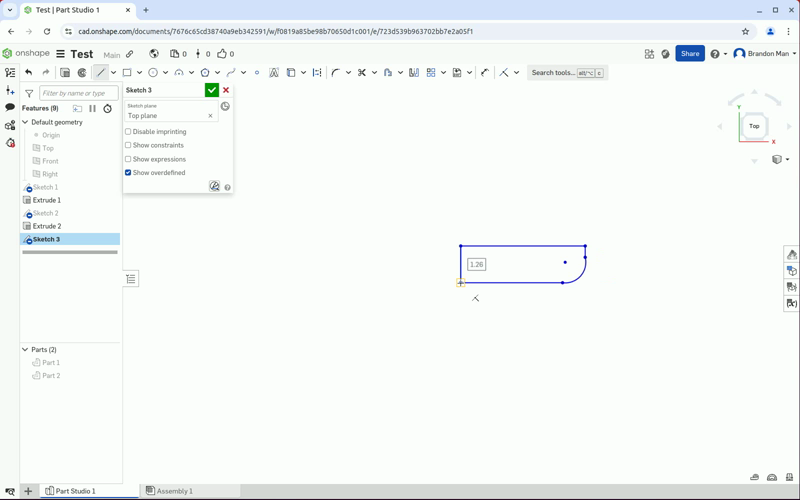
scroll(-6)
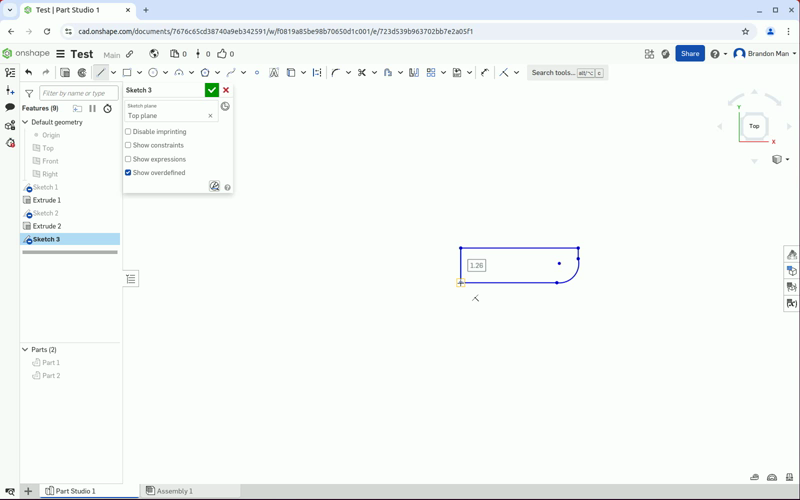
scroll(-6)
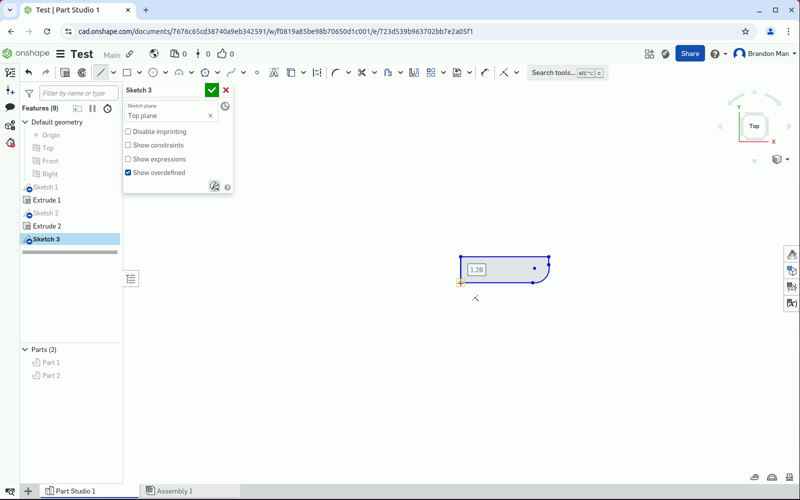
scroll(-6)
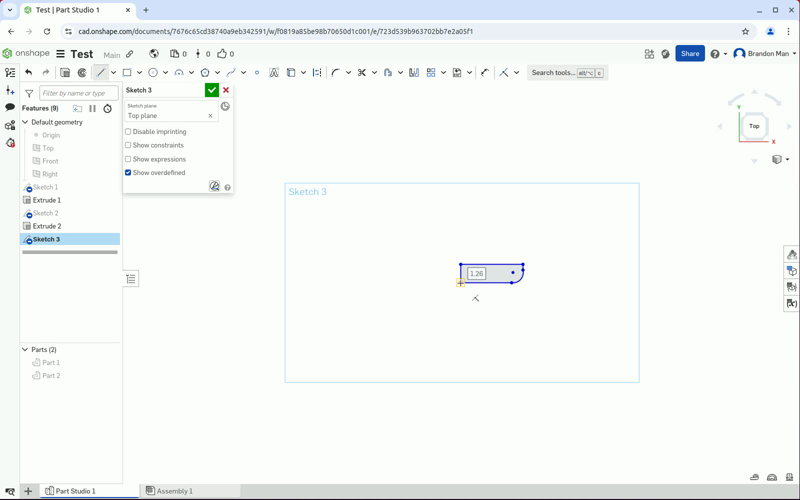
scroll(-6)
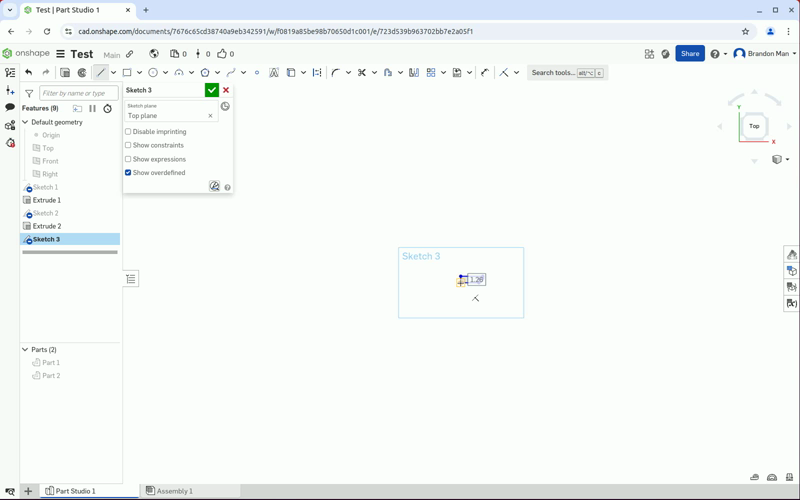
key(esc)
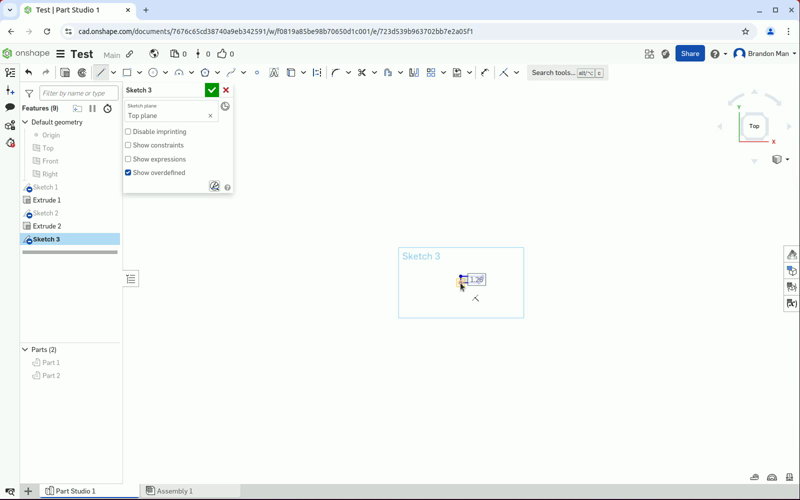
mouse_move(461, 279)
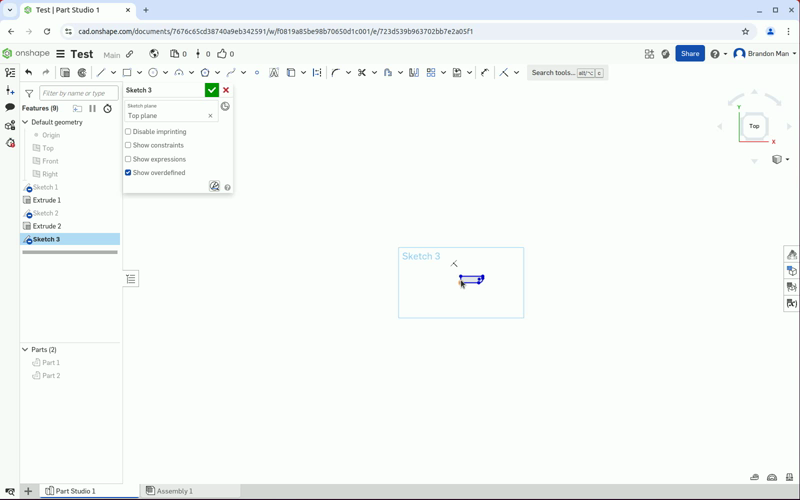
scroll(6)
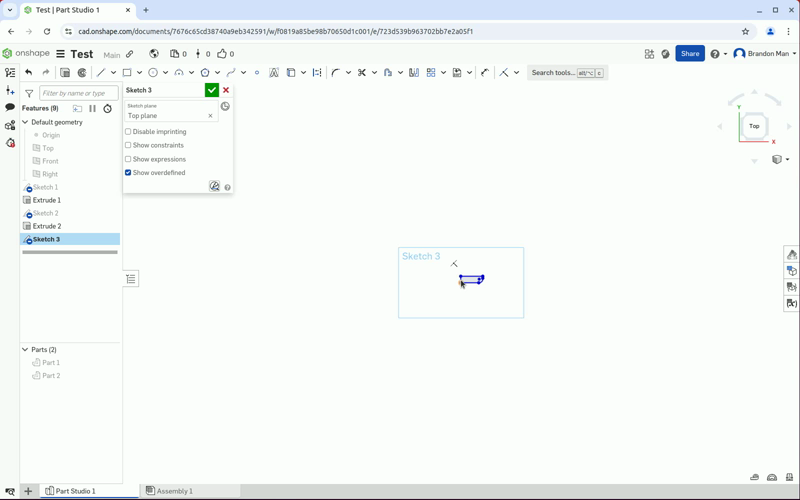
scroll(6)
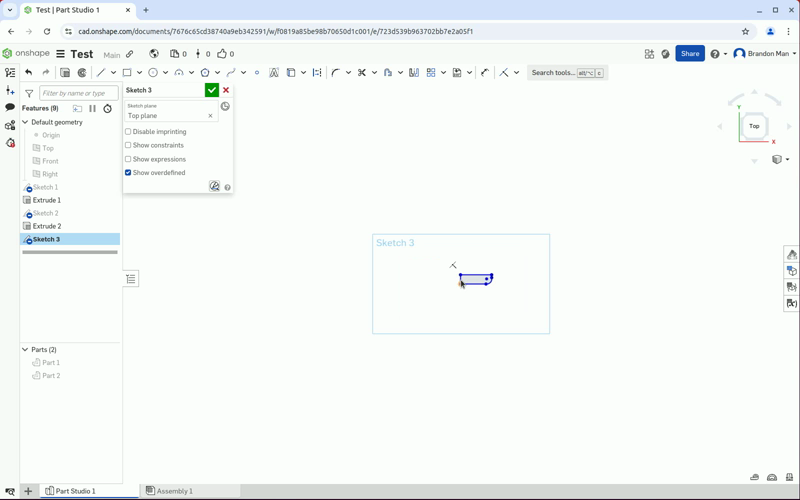
scroll(6)
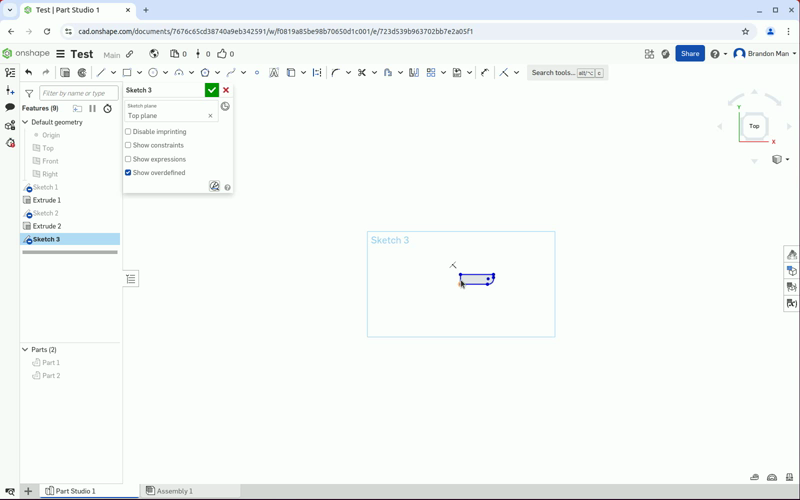
scroll(6)
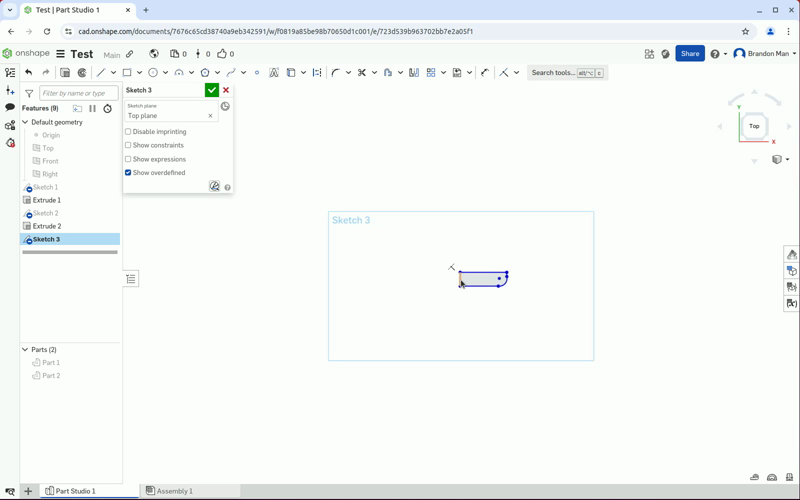
scroll(6)
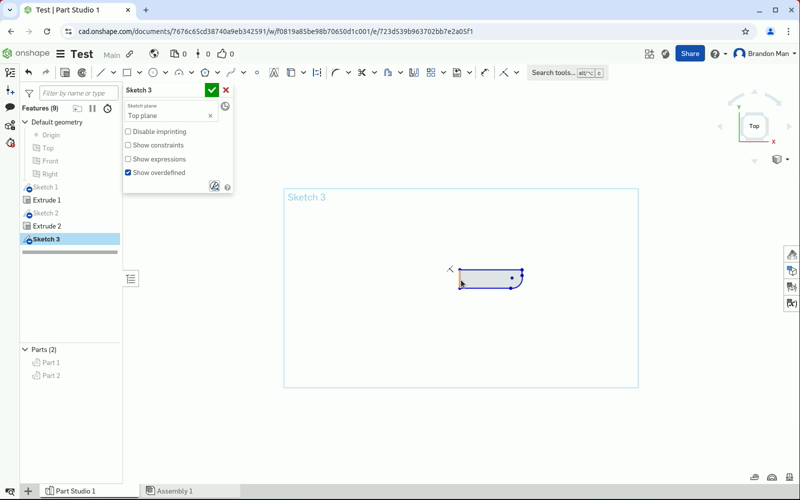
scroll(6)
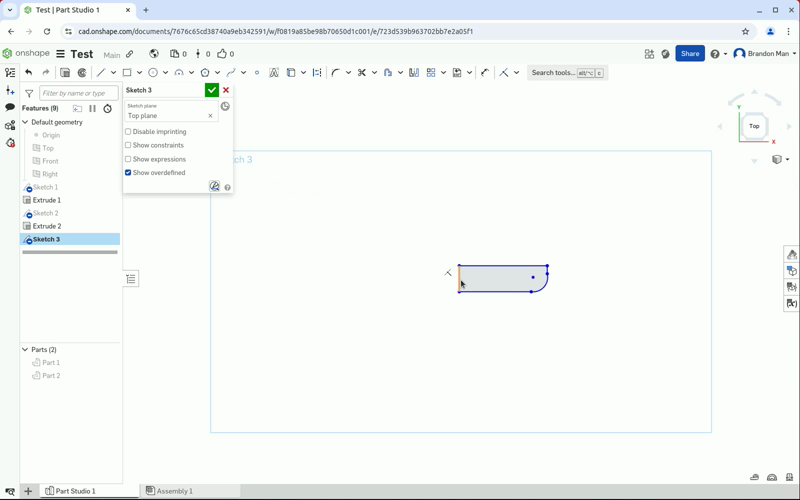
scroll(6)
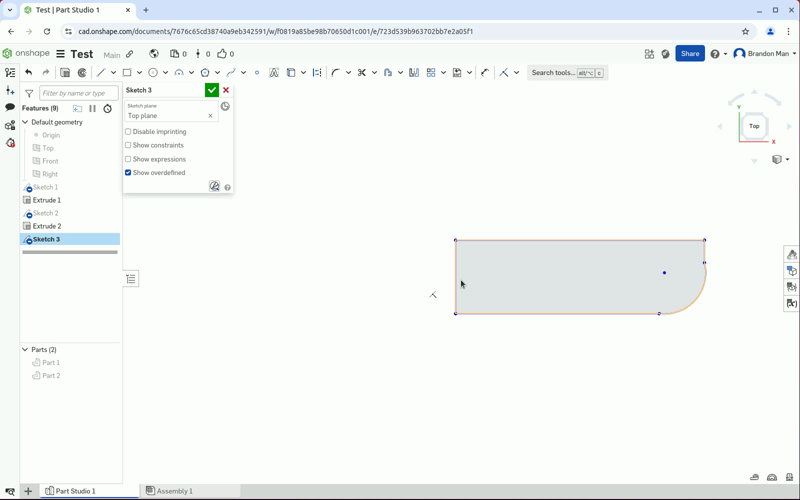
click(461, 279)
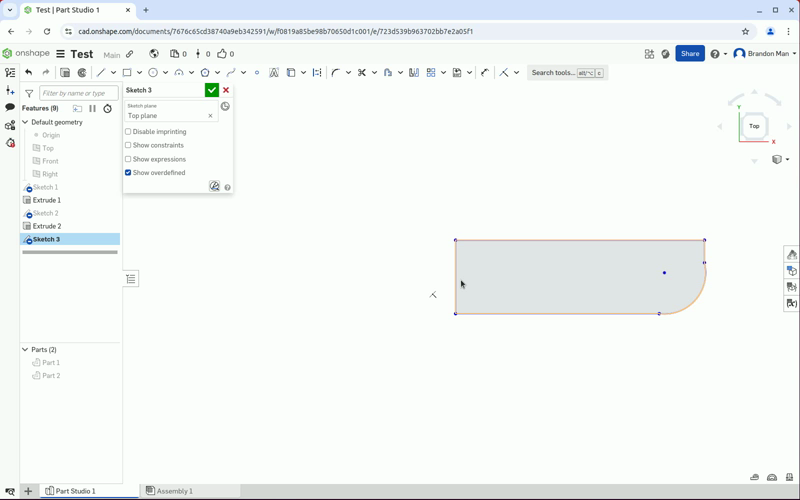
scroll(-6)
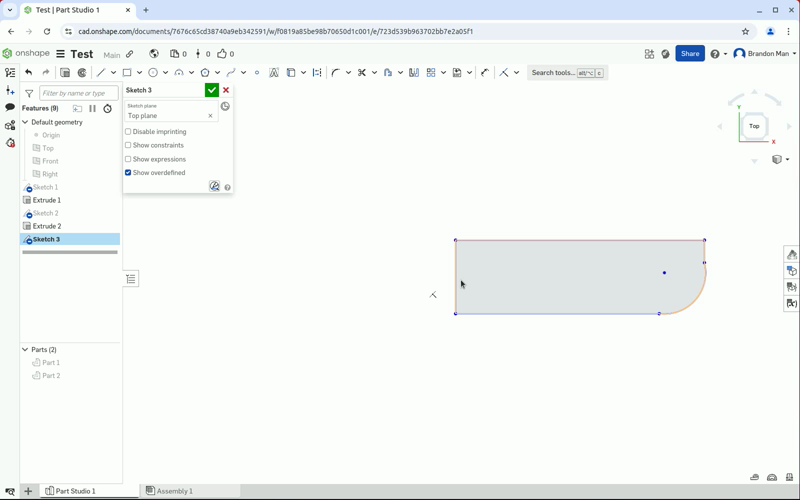
scroll(-6)
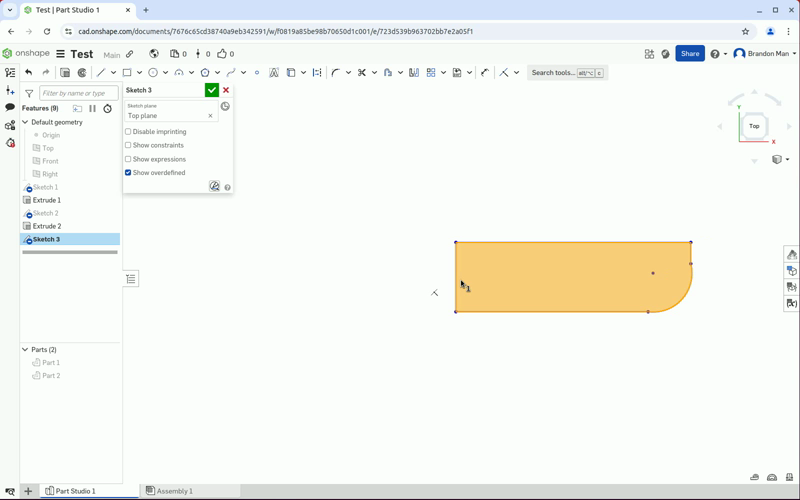
scroll(-6)
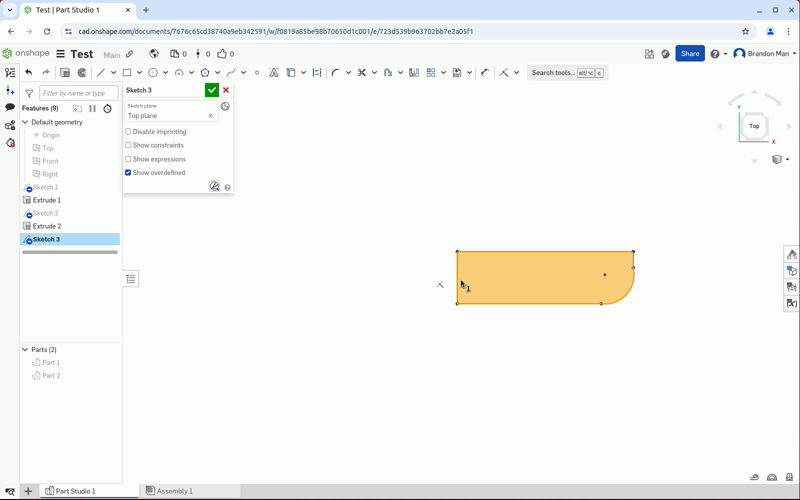
scroll(-6)
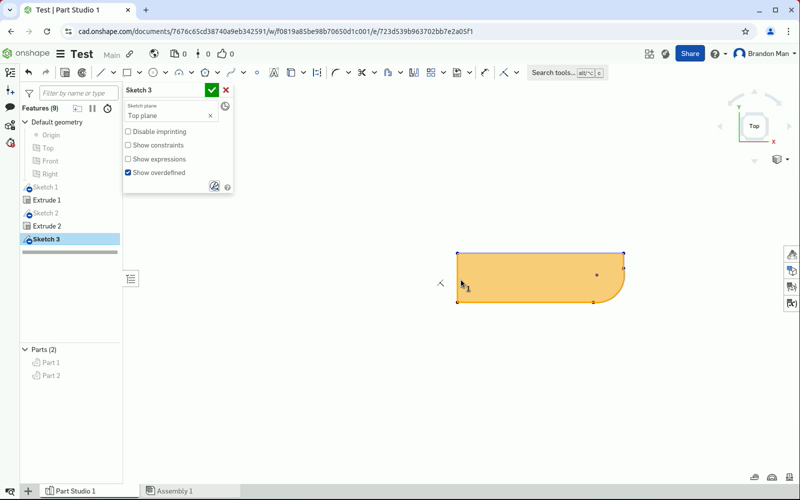
scroll(-6)
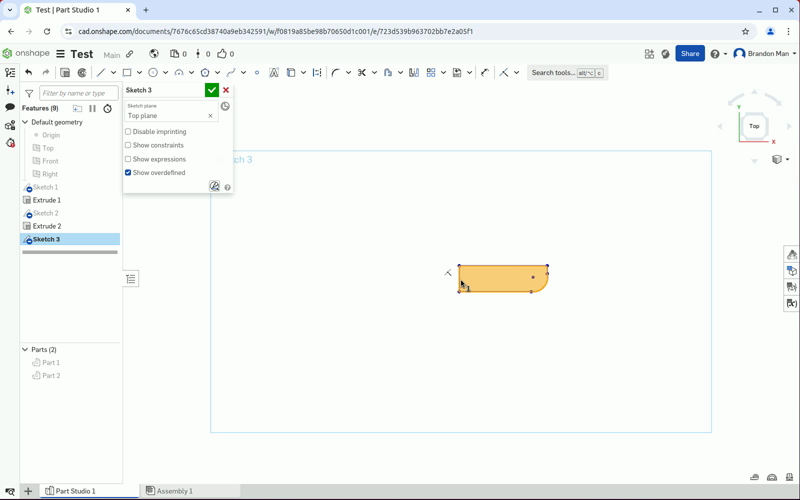
scroll(-6)
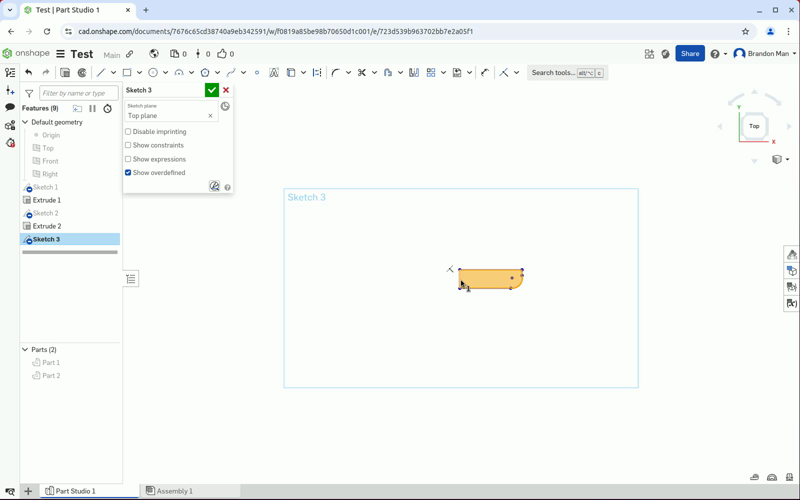
scroll(-6)
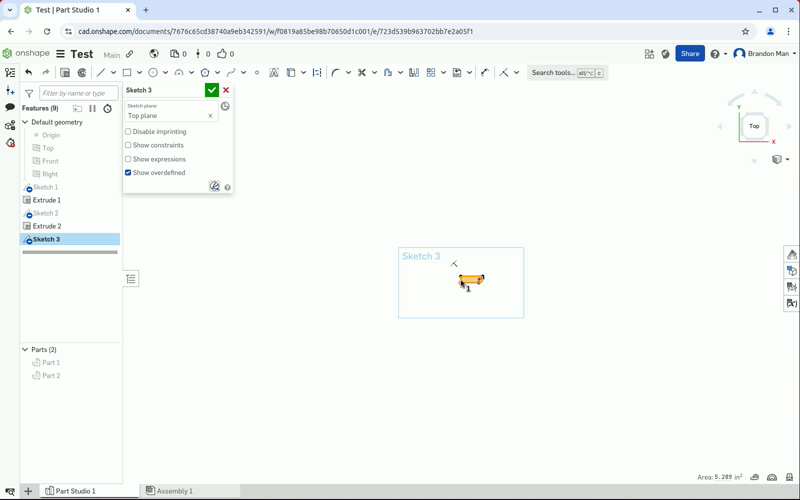
mouse_move(73, 352)
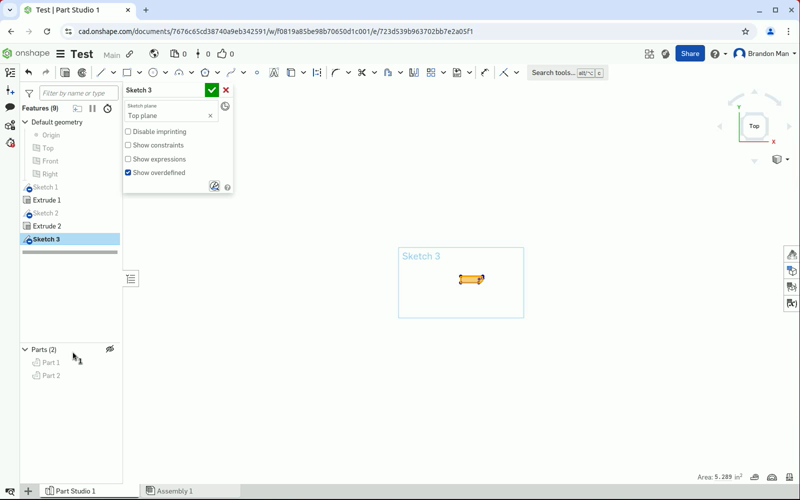
key(shift+y)
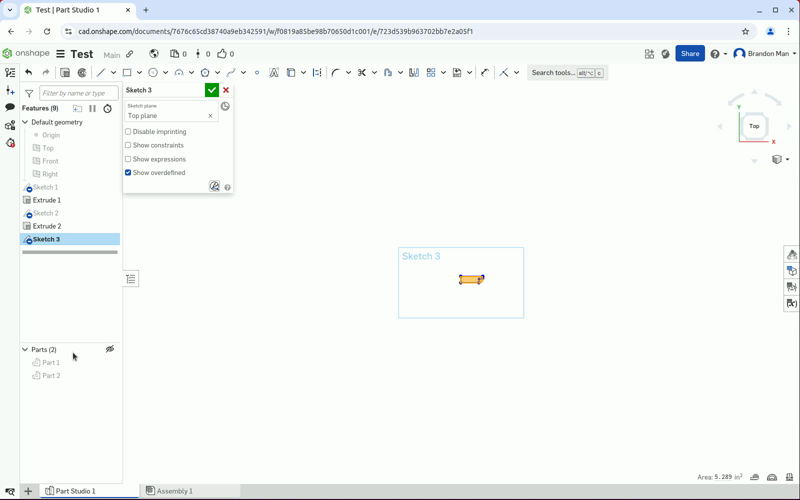
key(shift+e)
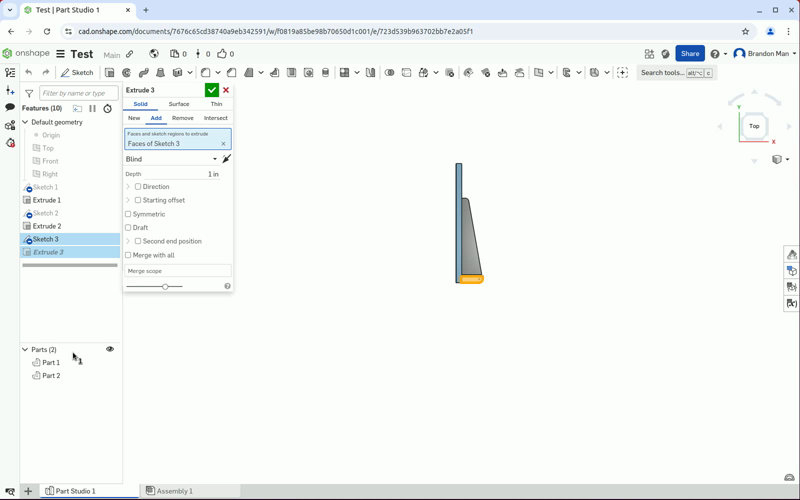
mouse_move(143, 106)
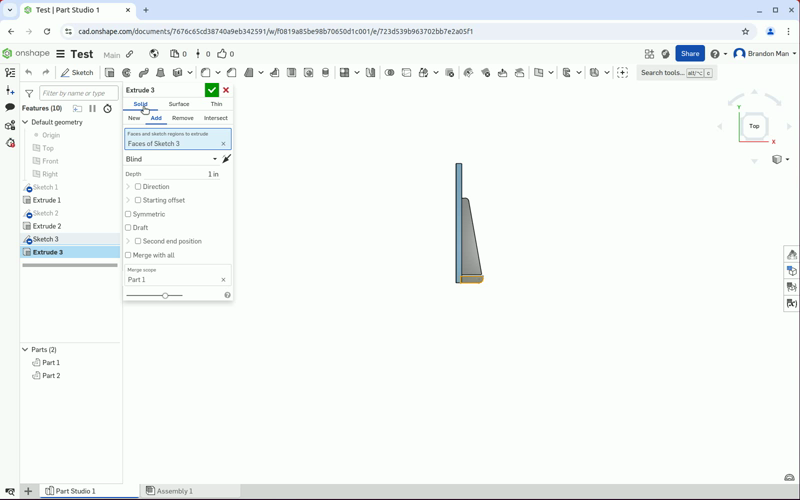
click(143, 106)
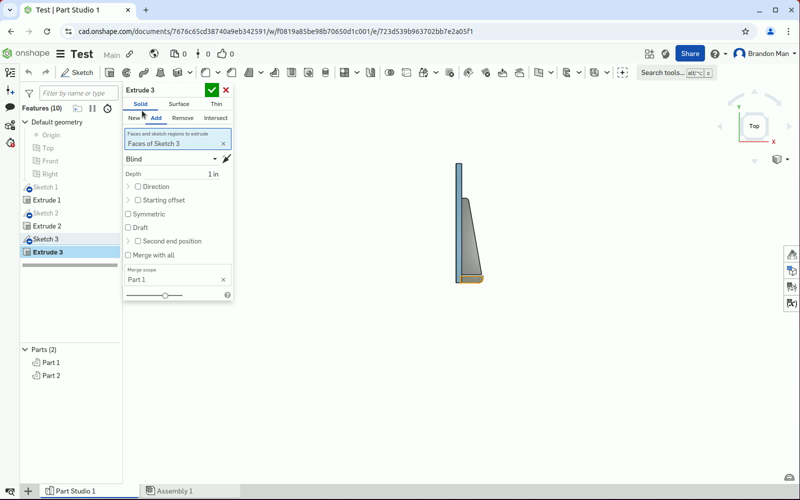
mouse_move(137, 120)
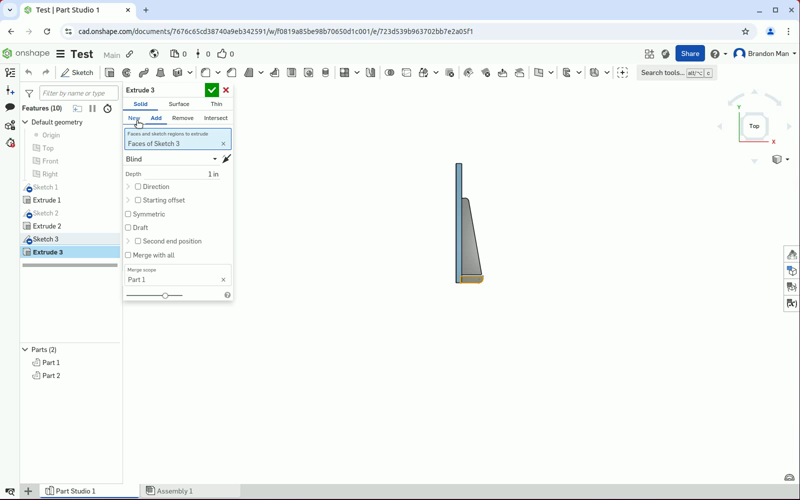
click(137, 120)
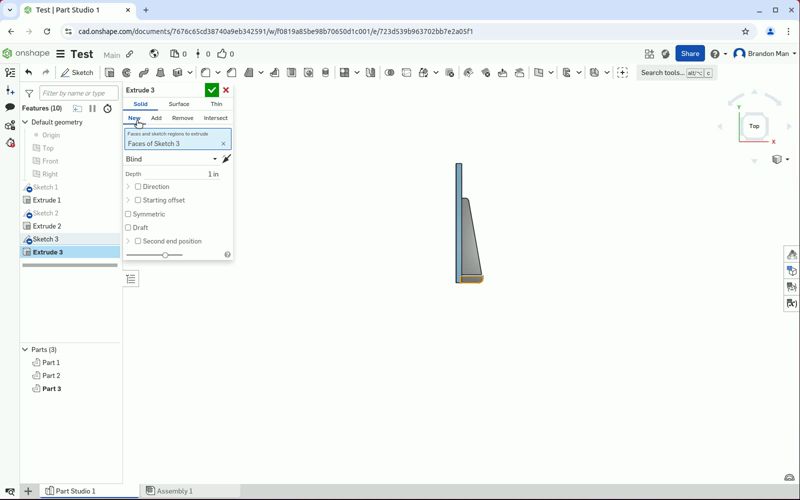
key(tab, 4)
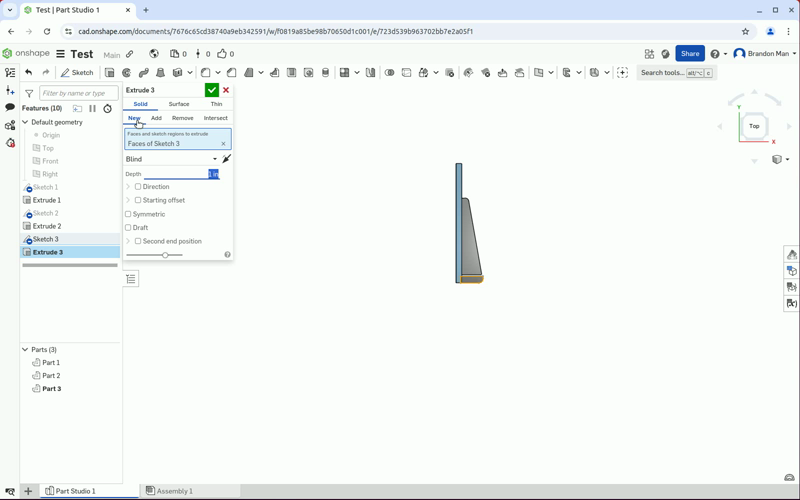
text(0.481)
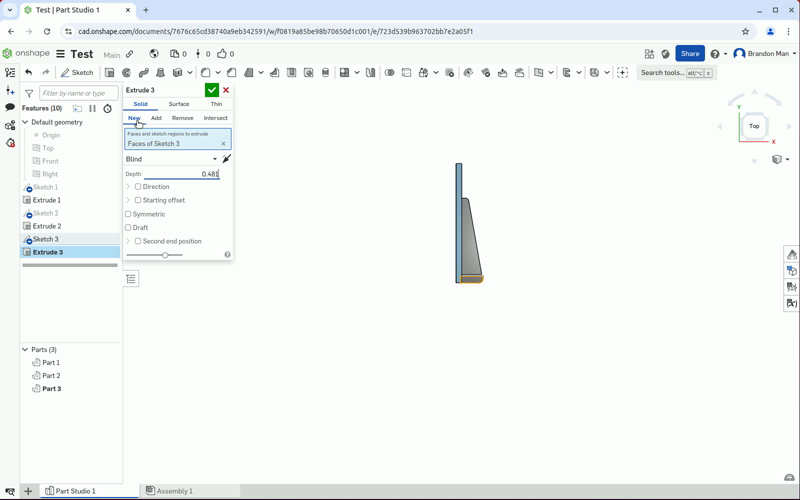
key(enter)
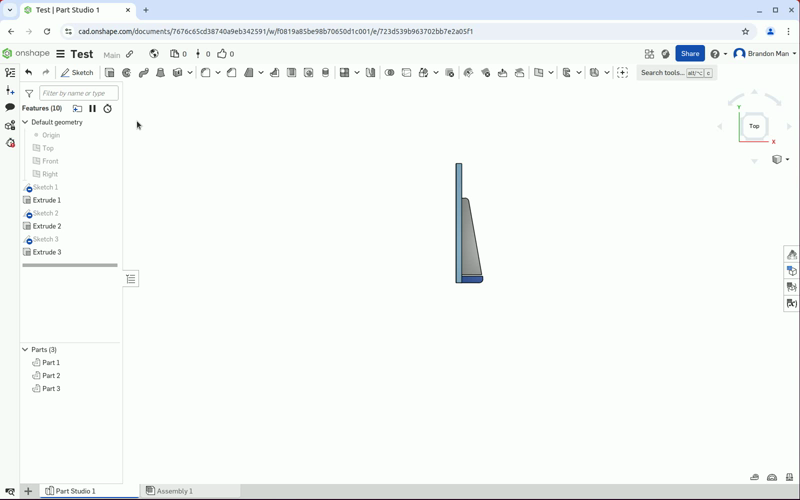
key(shift+h)
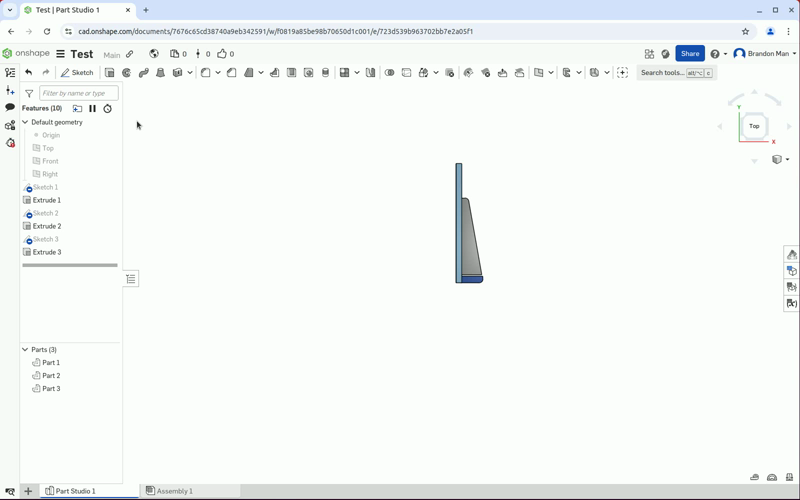
key(shift+h)
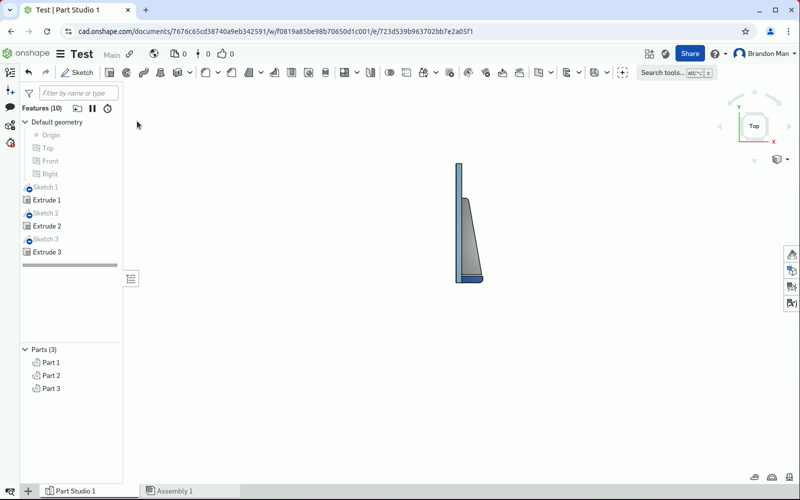
mouse_move(73, 189)
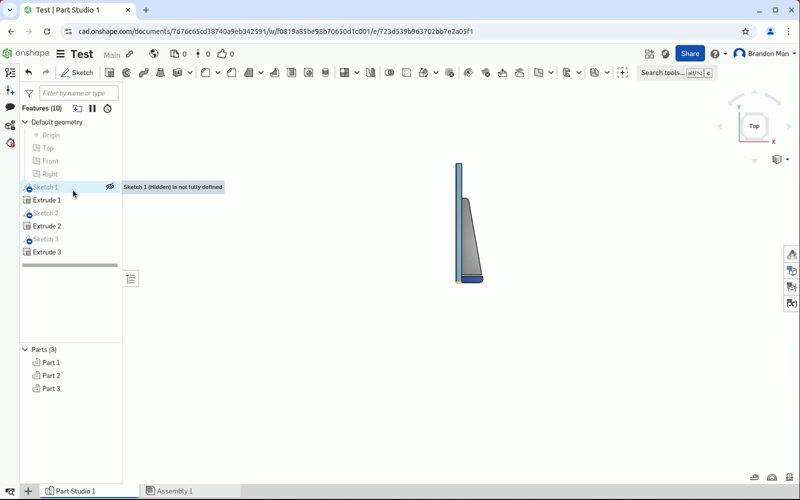
click(73, 189)
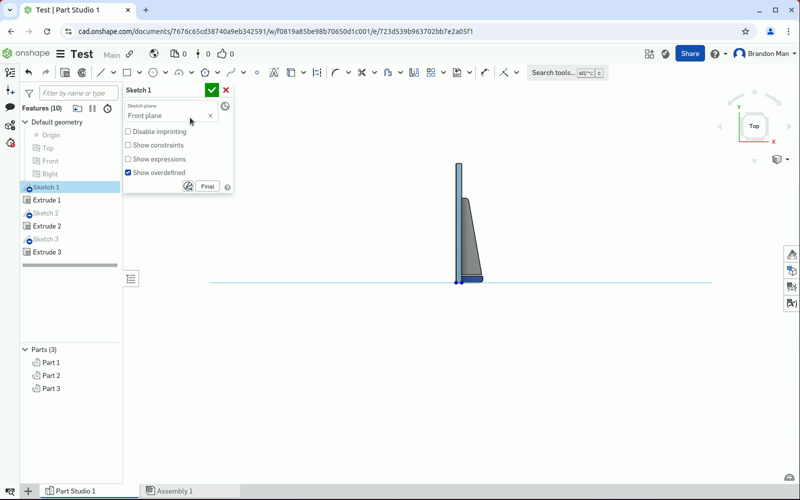
mouse_move(229, 92)
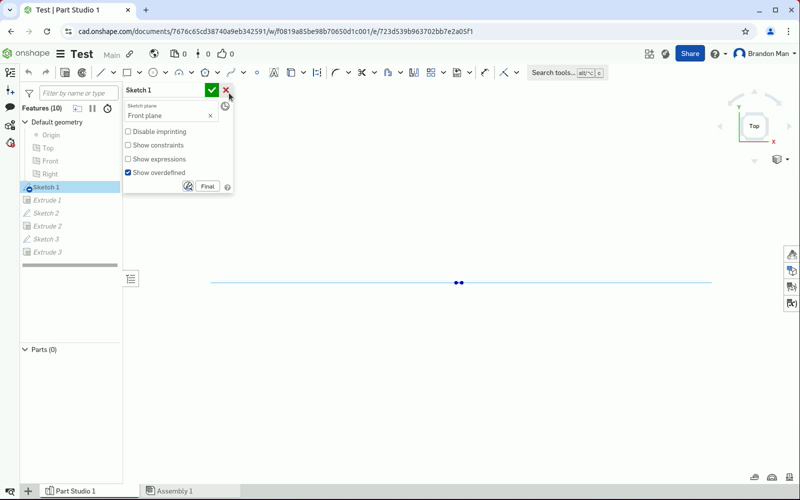
click(229, 92)
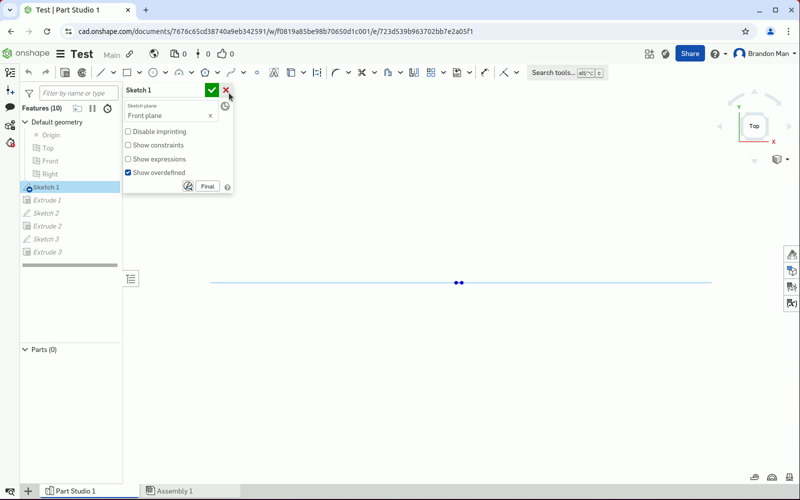
key(shift+s)
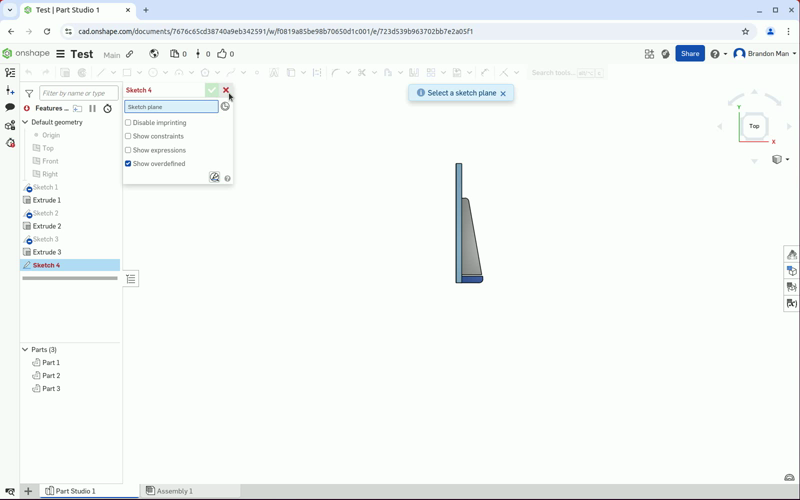
mouse_move(73, 150)
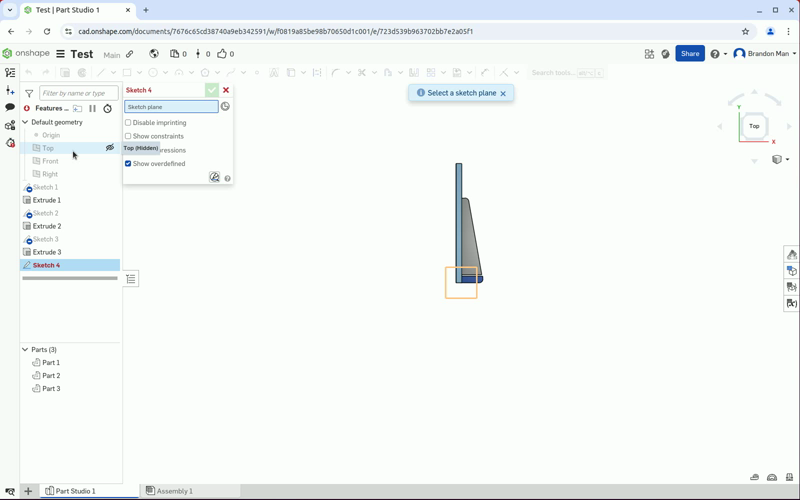
click(73, 150)
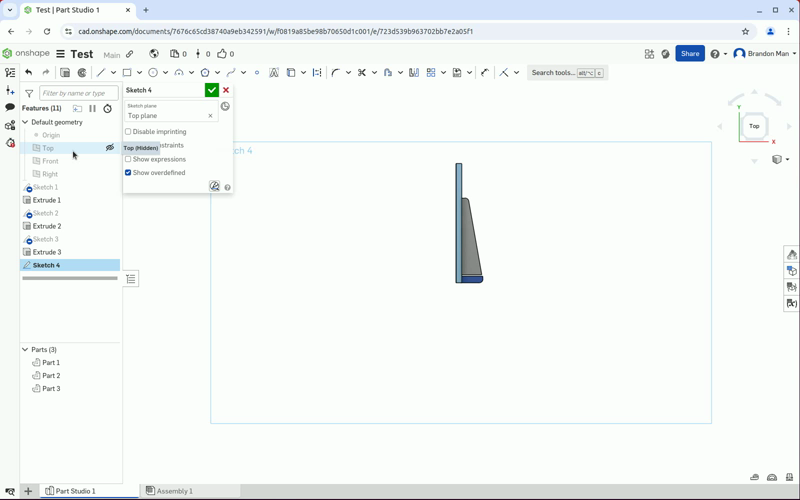
mouse_move(73, 352)
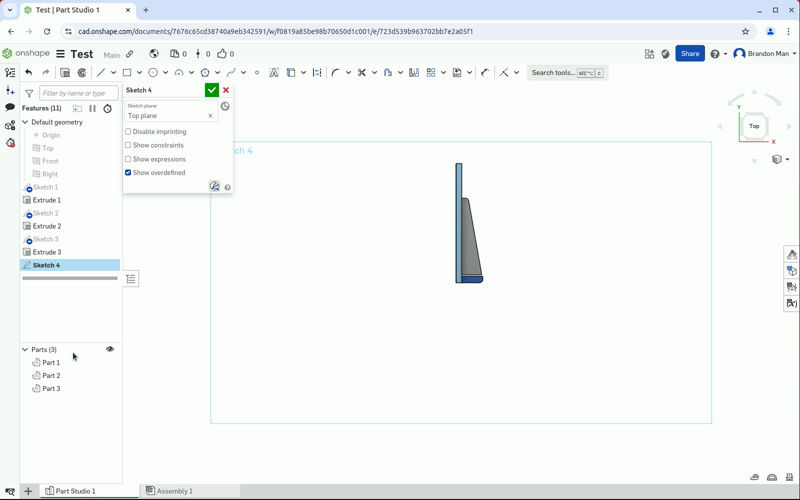
key(y)
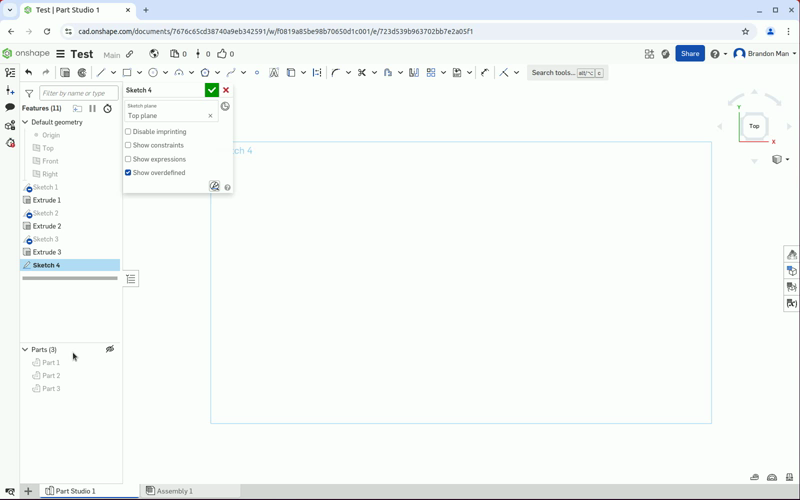
key(l)
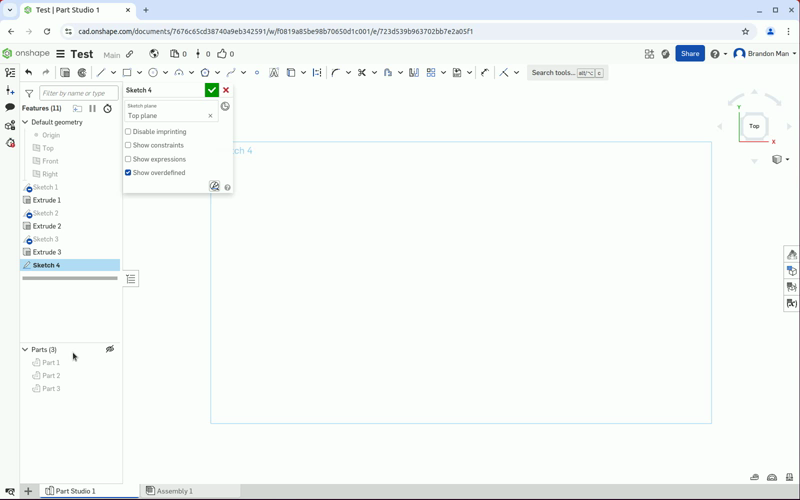
key_down(shift)
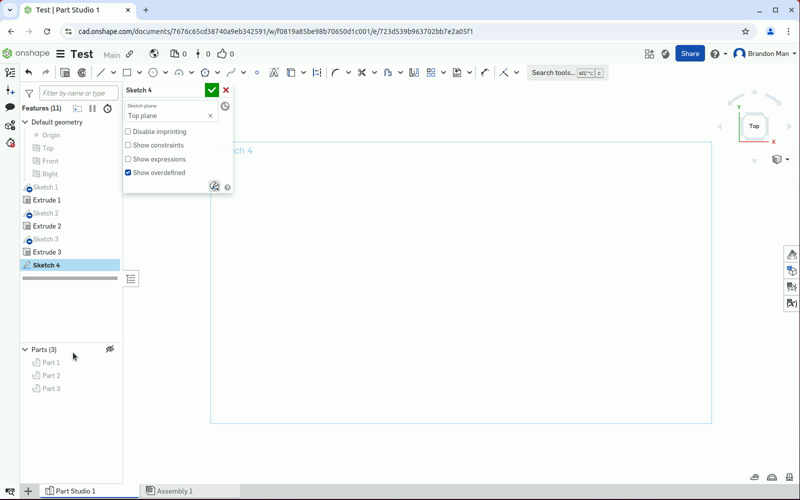
mouse_move(460, 276)
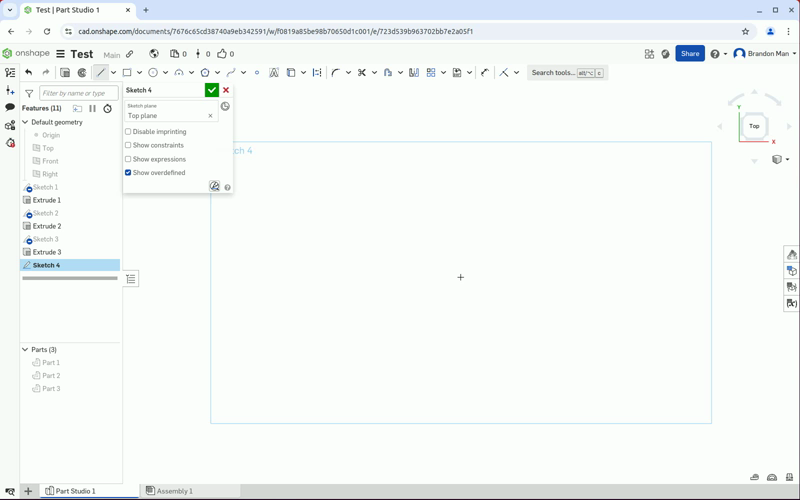
click(460, 276)
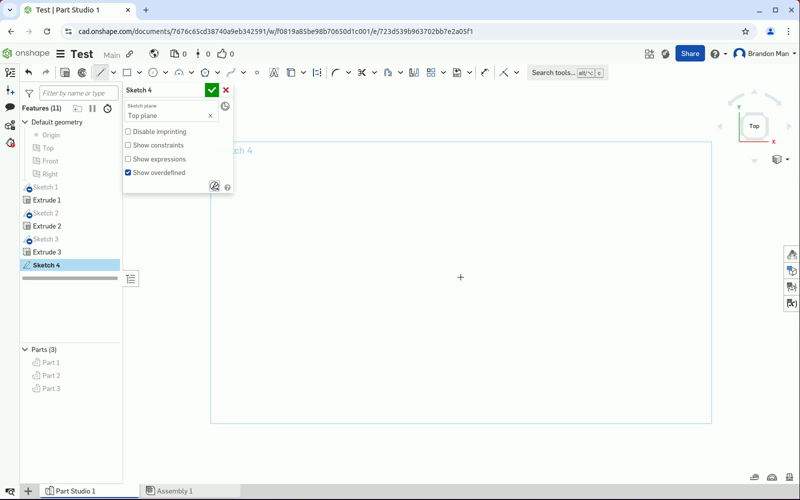
key_up(shift)
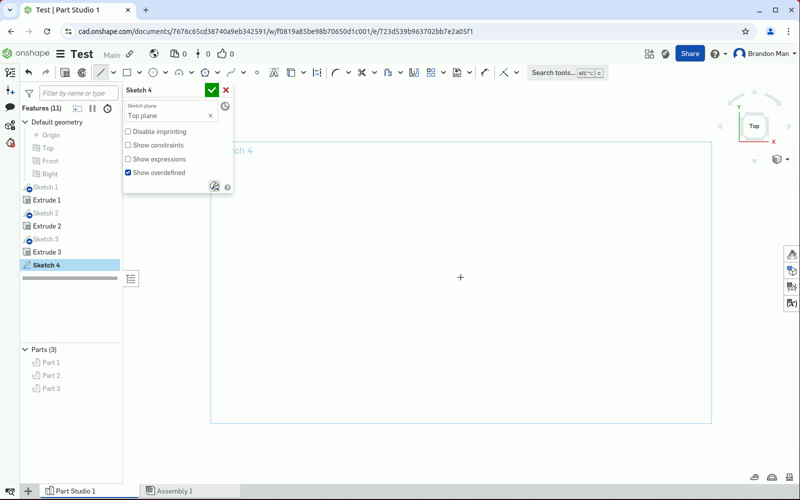
key_down(shift)
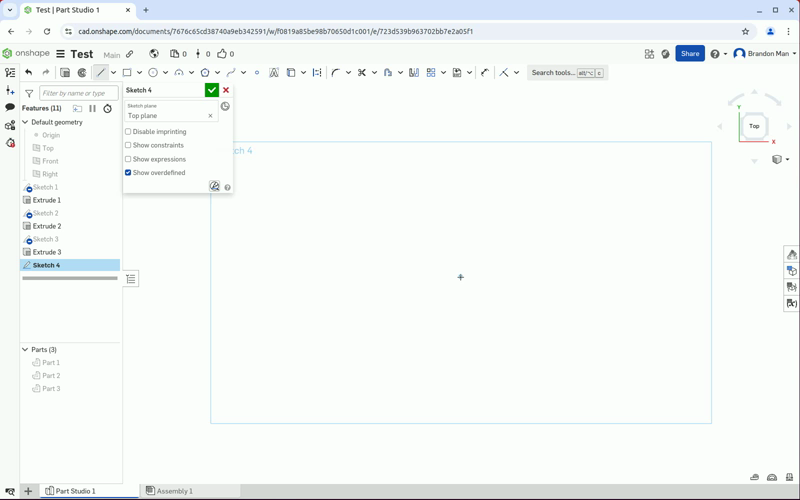
mouse_move(490, 276)
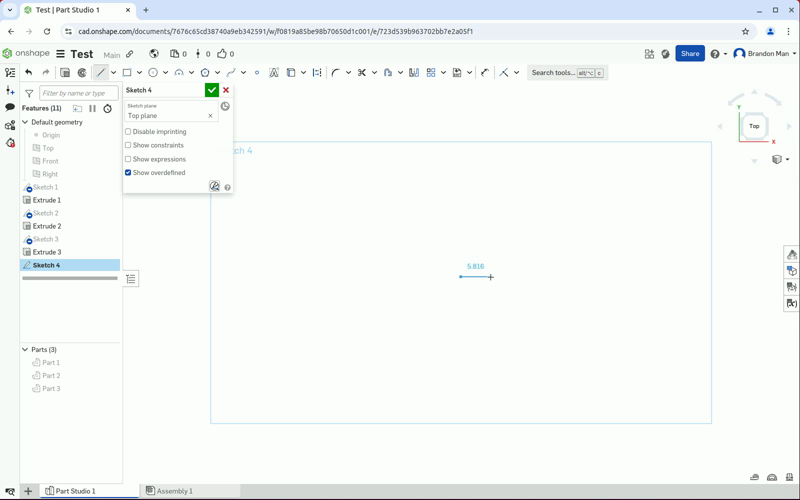
mouse_move(482, 276)
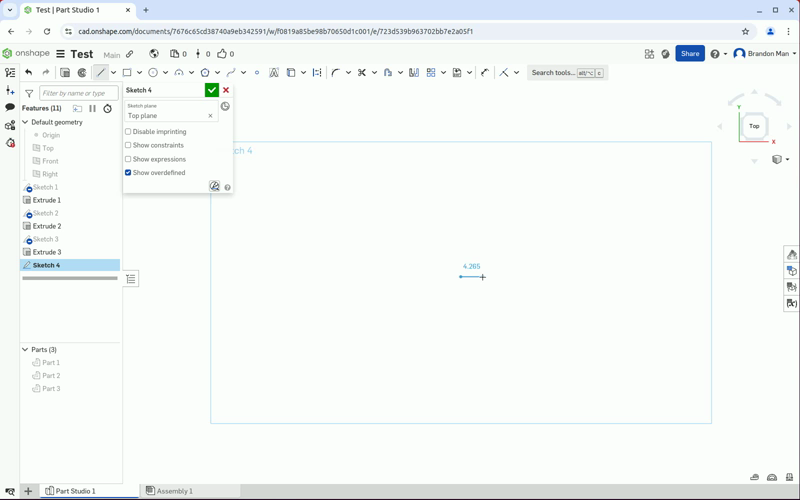
click(482, 276)
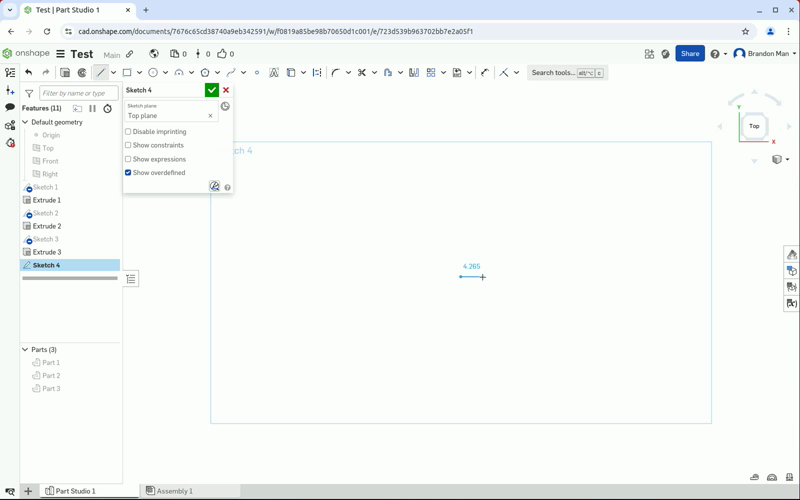
key_up(shift)
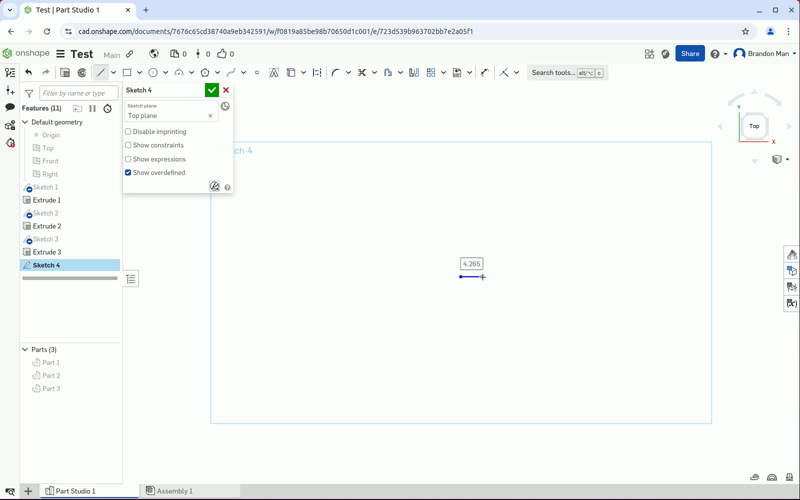
key_down(shift)
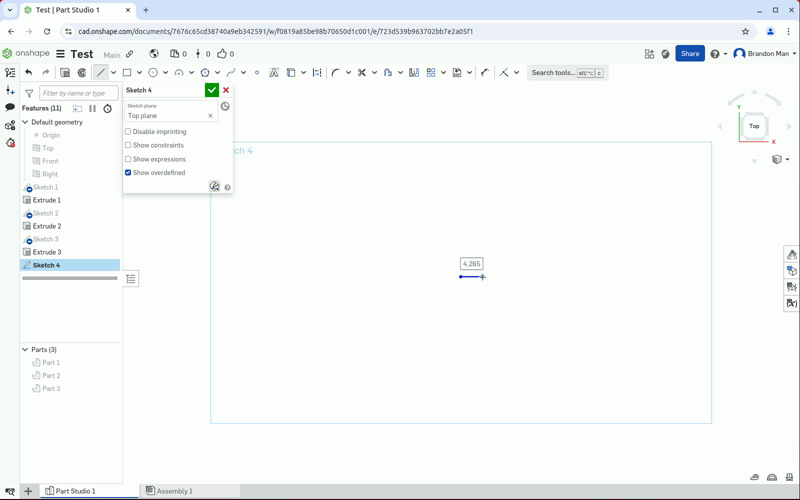
mouse_move(512, 276)
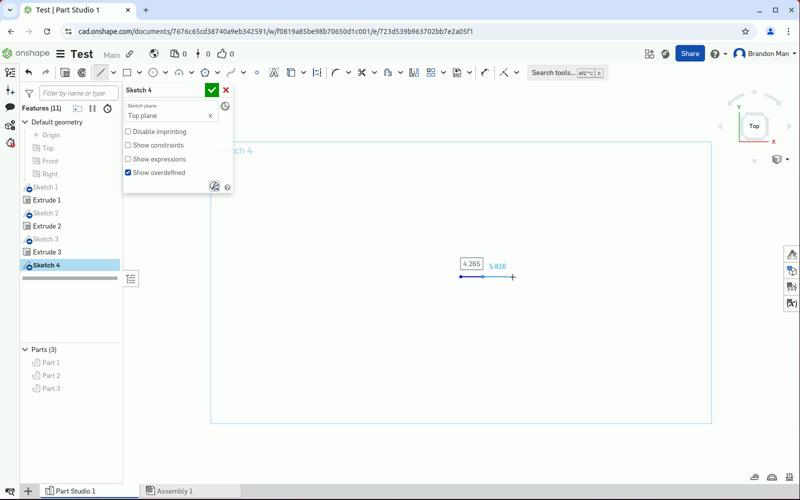
mouse_move(482, 274)
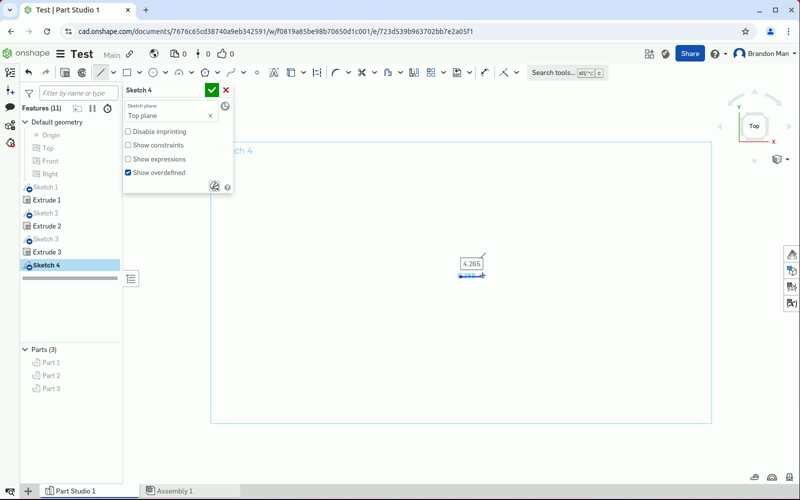
scroll(6)
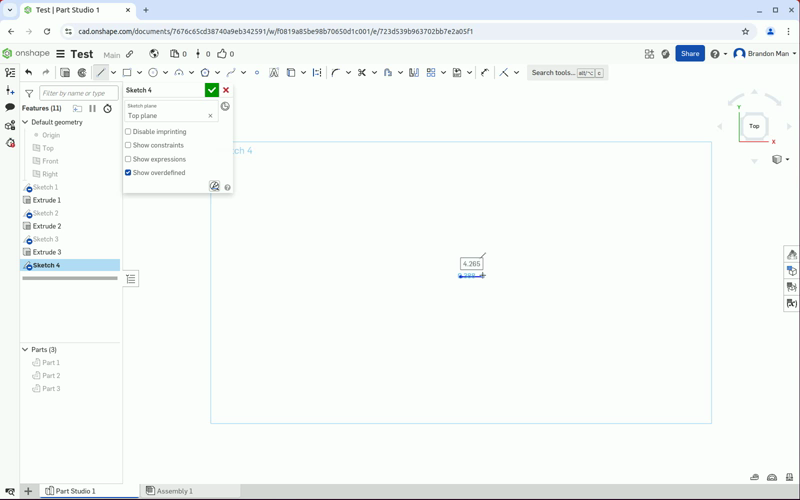
scroll(6)
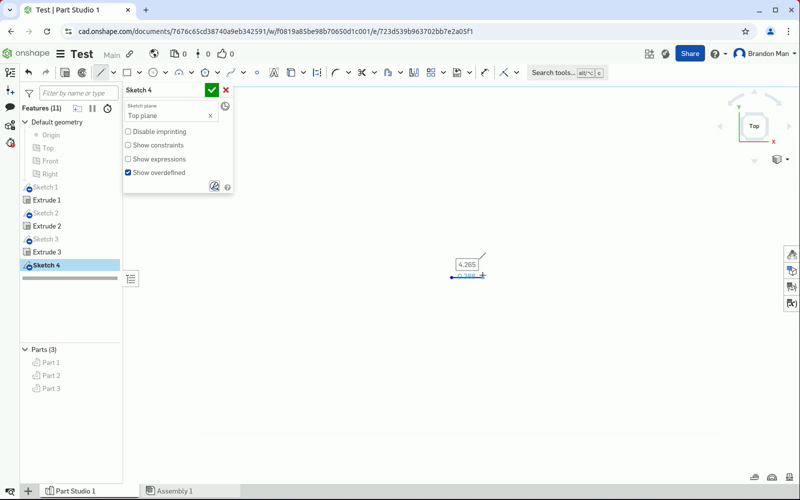
scroll(6)
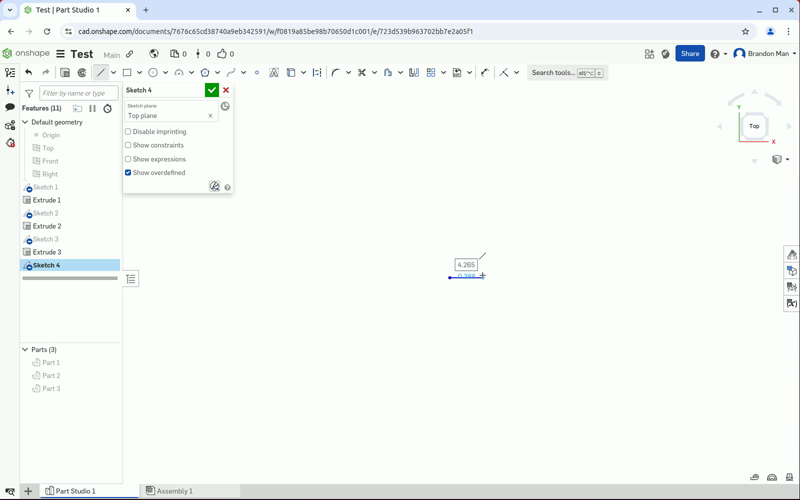
scroll(6)
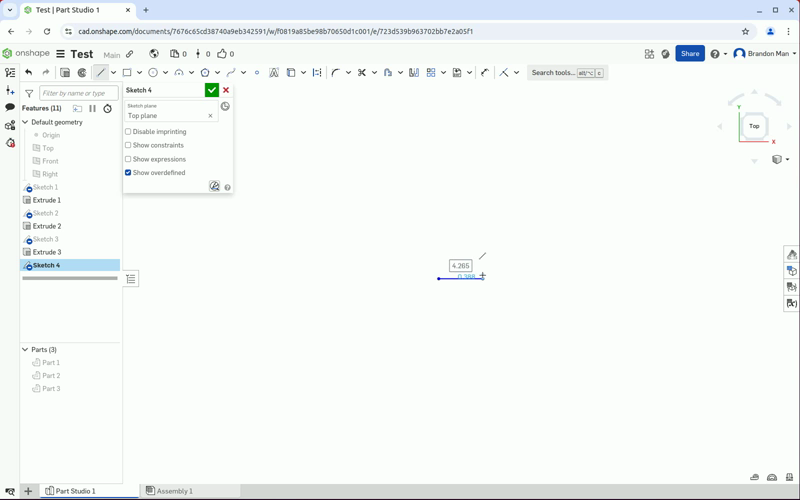
scroll(6)
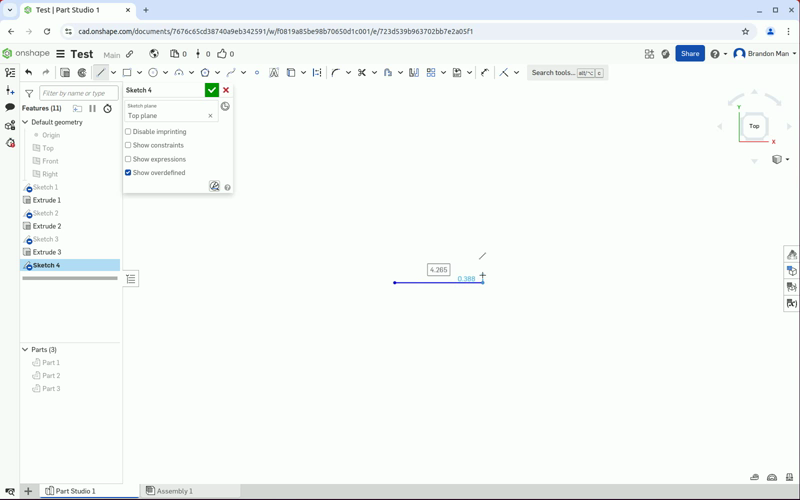
scroll(6)
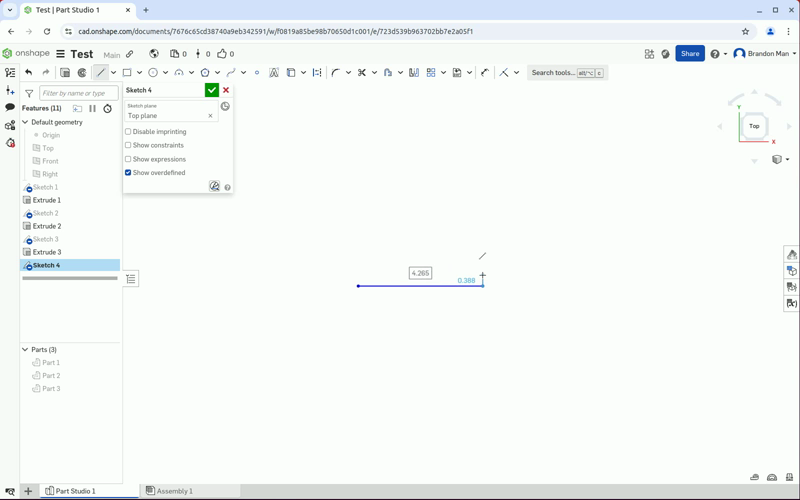
scroll(6)
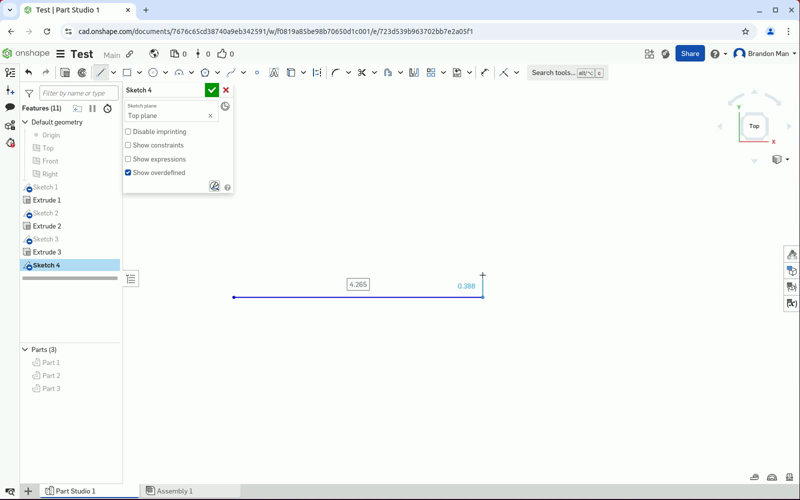
click(482, 274)
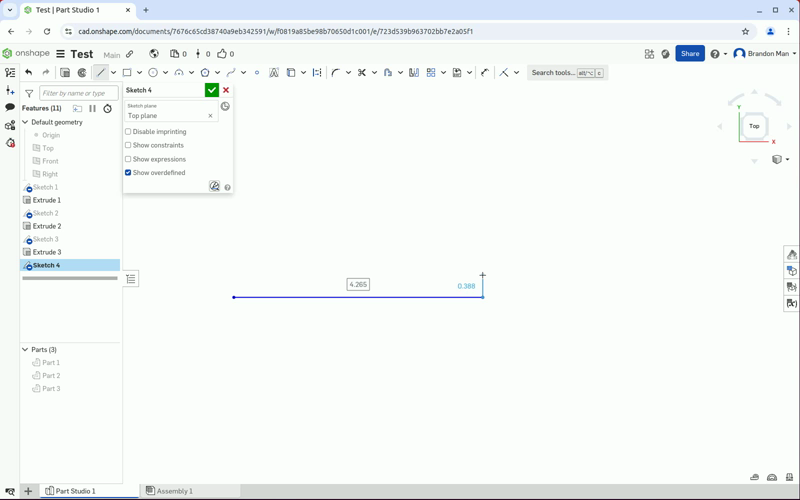
scroll(-6)
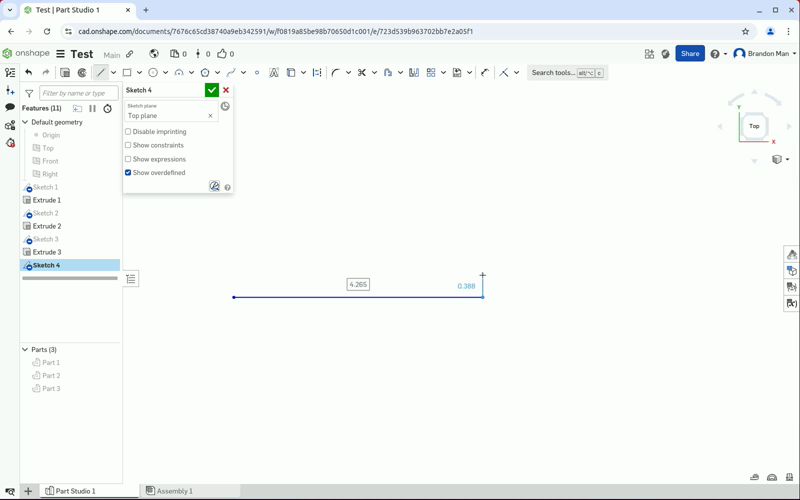
scroll(-6)
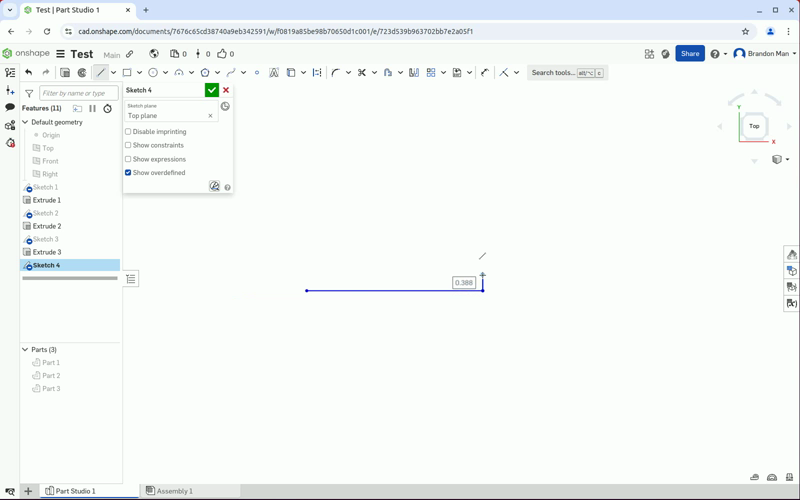
scroll(-6)
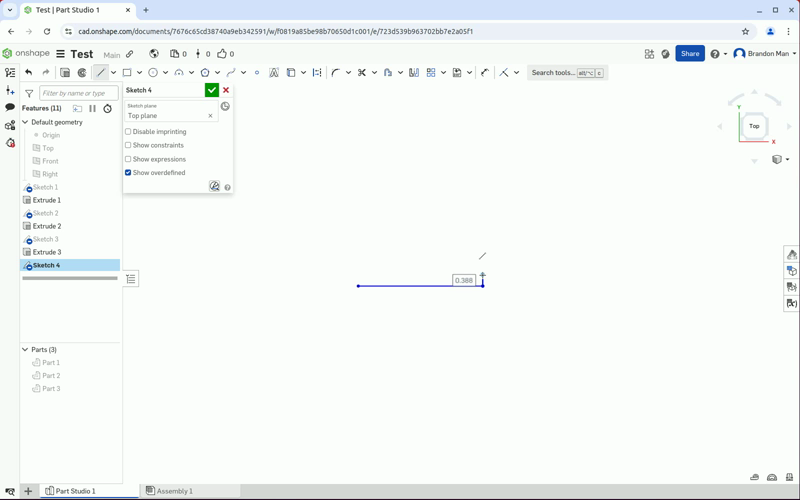
scroll(-6)
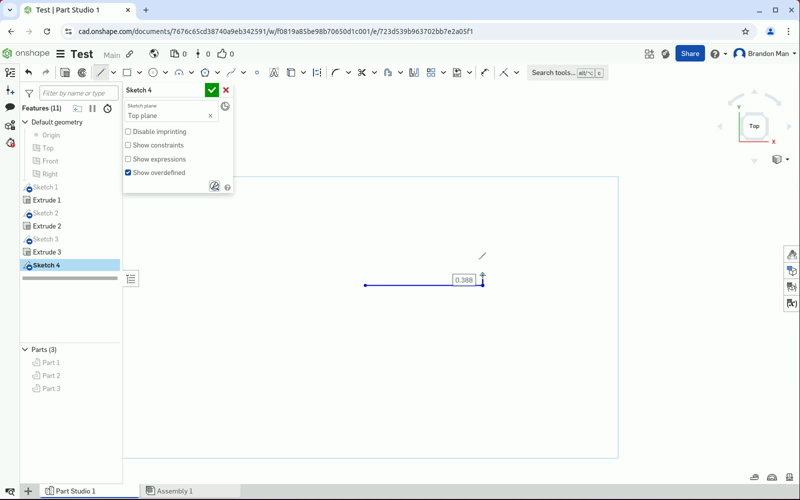
scroll(-6)
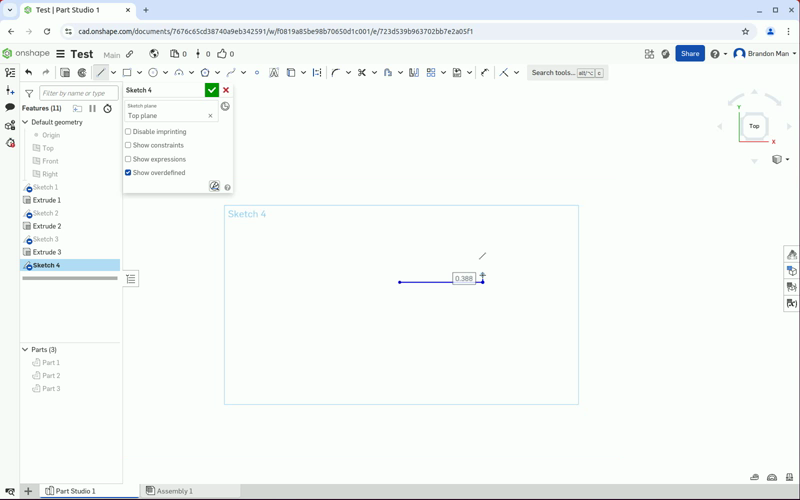
scroll(-6)
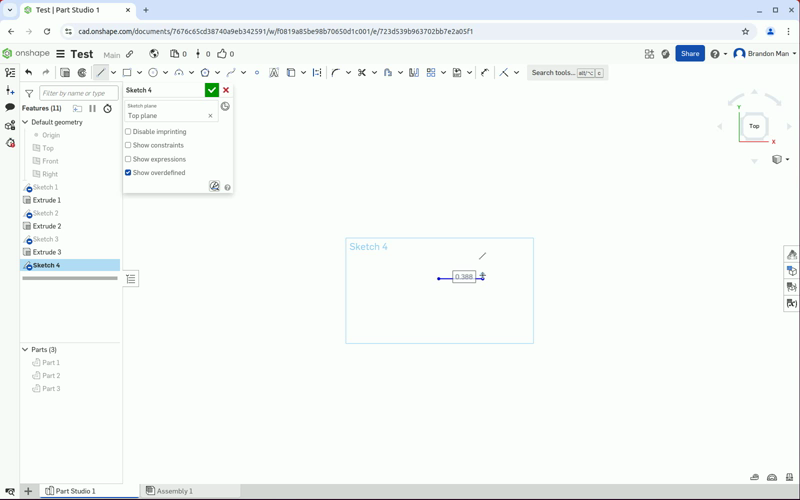
scroll(-6)
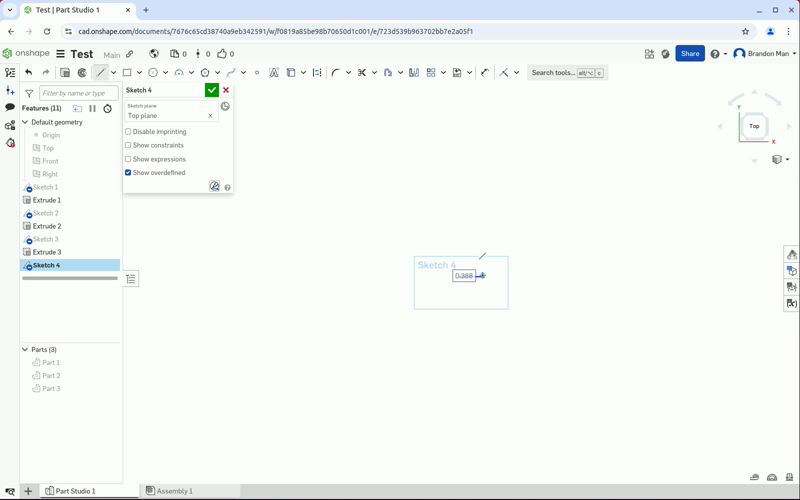
key_up(shift)
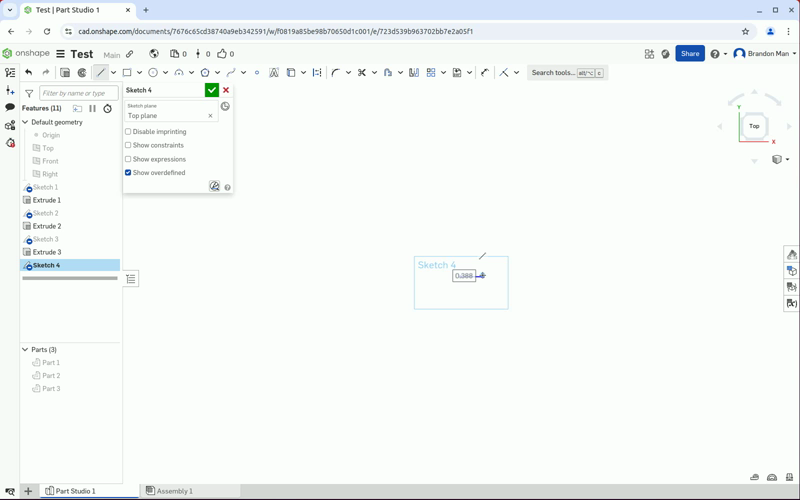
key_down(shift)
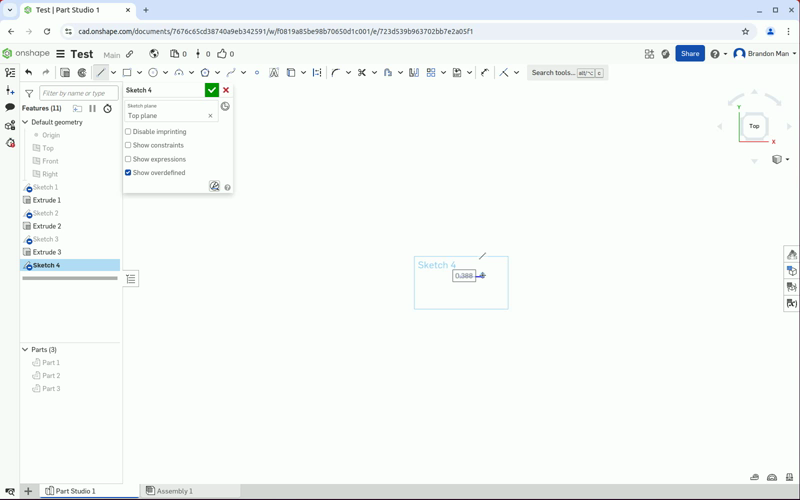
mouse_move(512, 274)
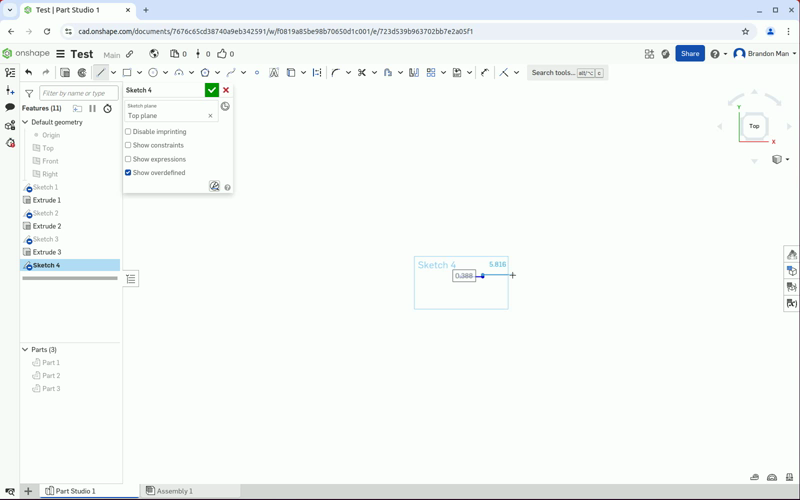
mouse_move(460, 274)
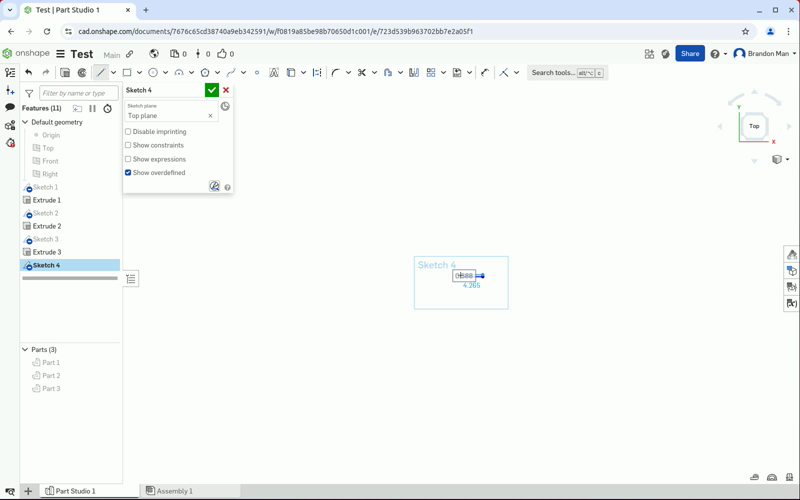
scroll(6)
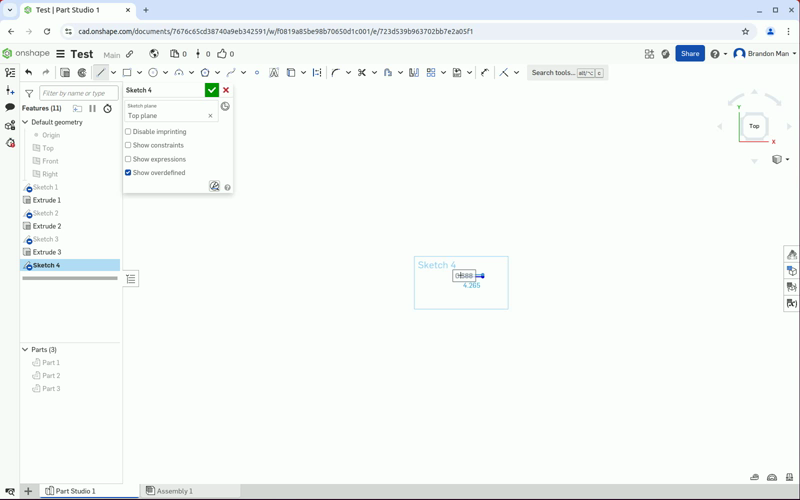
scroll(6)
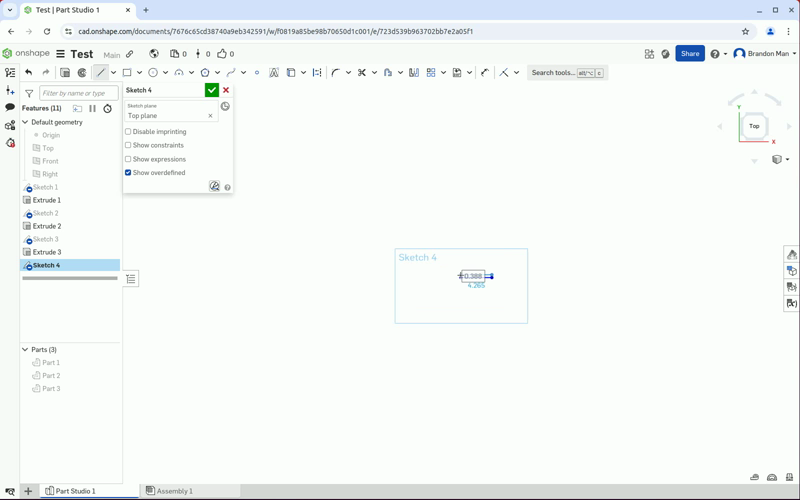
scroll(6)
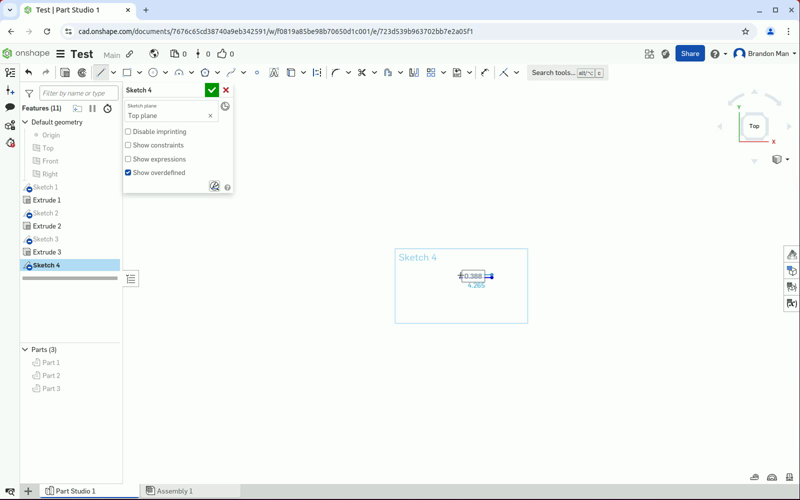
scroll(6)
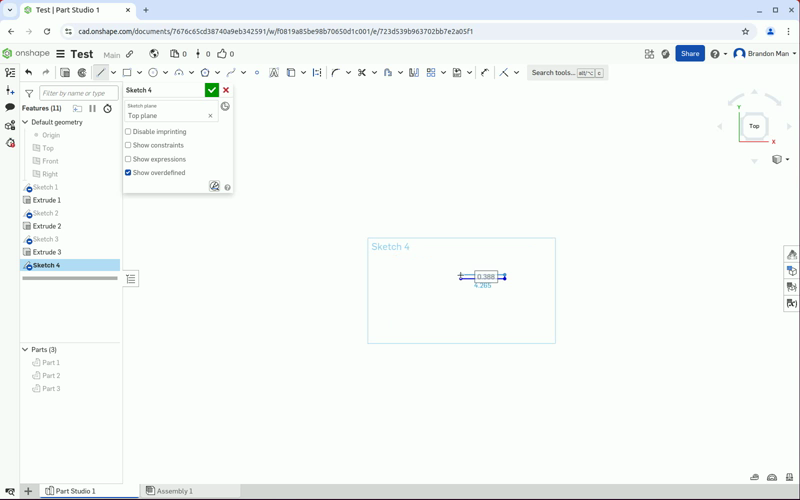
scroll(6)
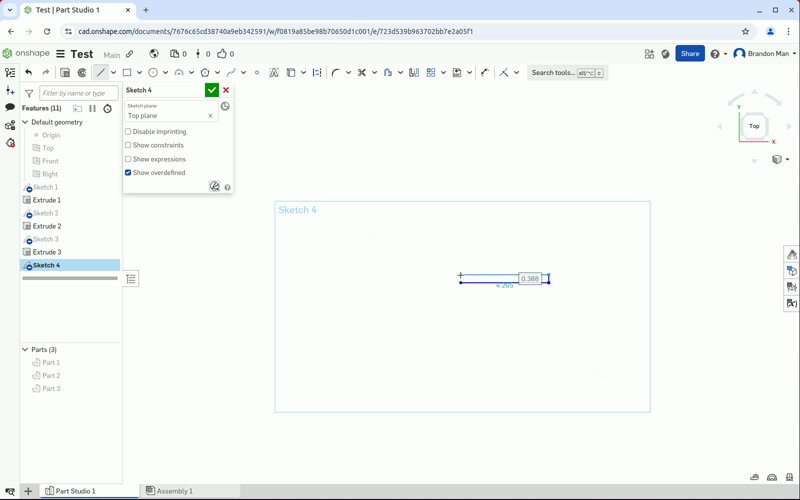
scroll(6)
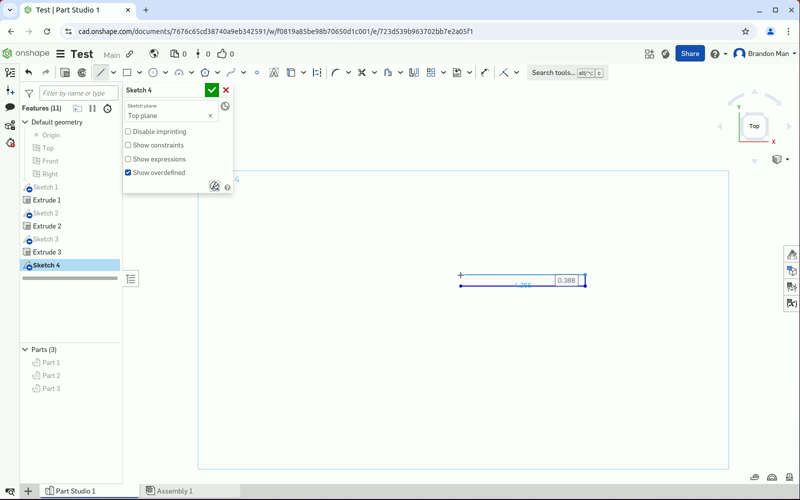
scroll(6)
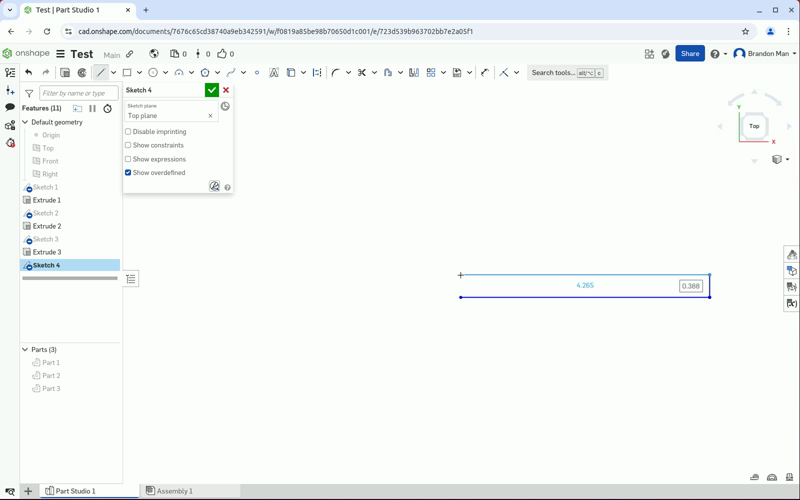
click(460, 274)
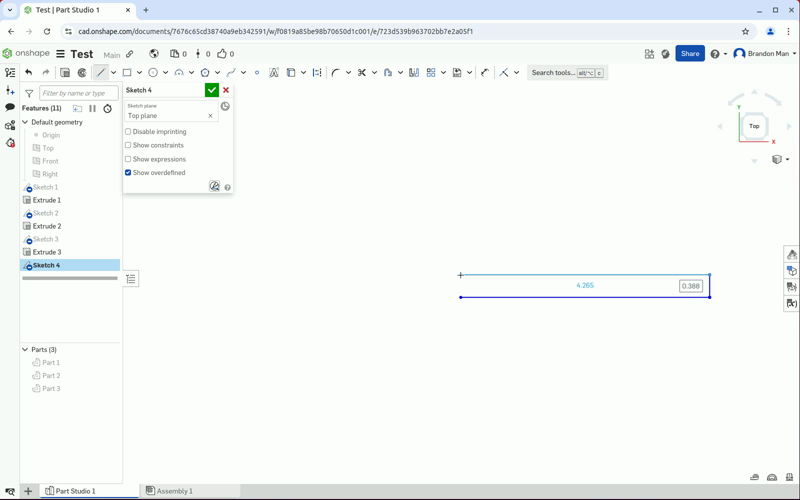
scroll(-6)
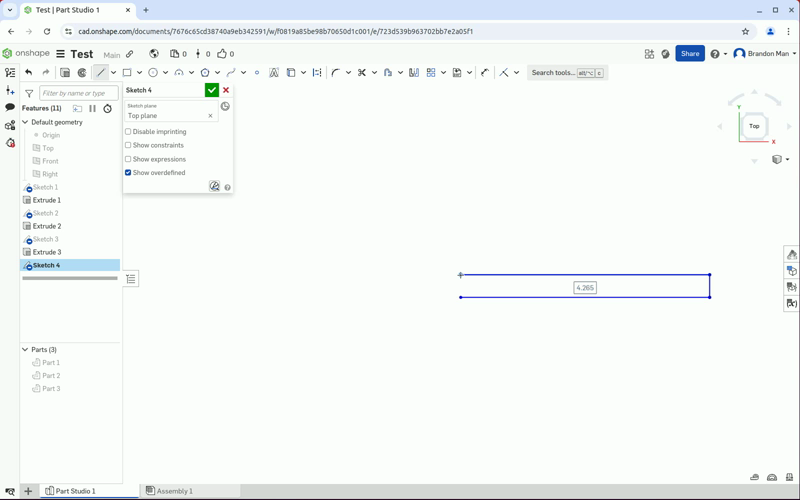
scroll(-6)
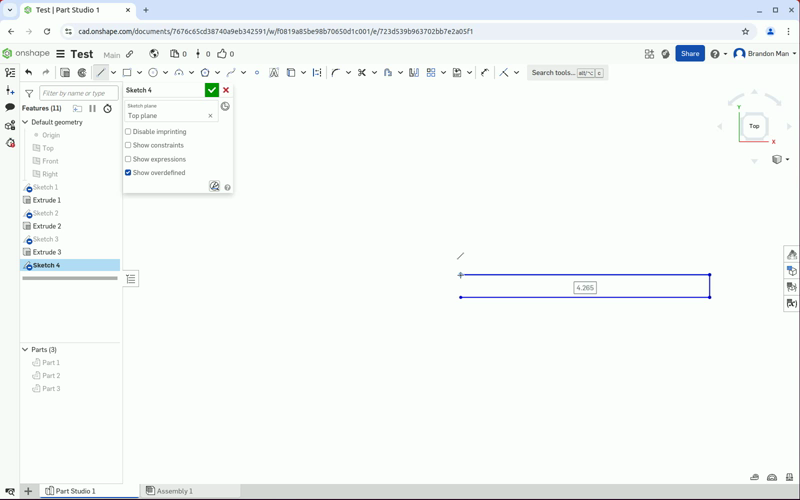
scroll(-6)
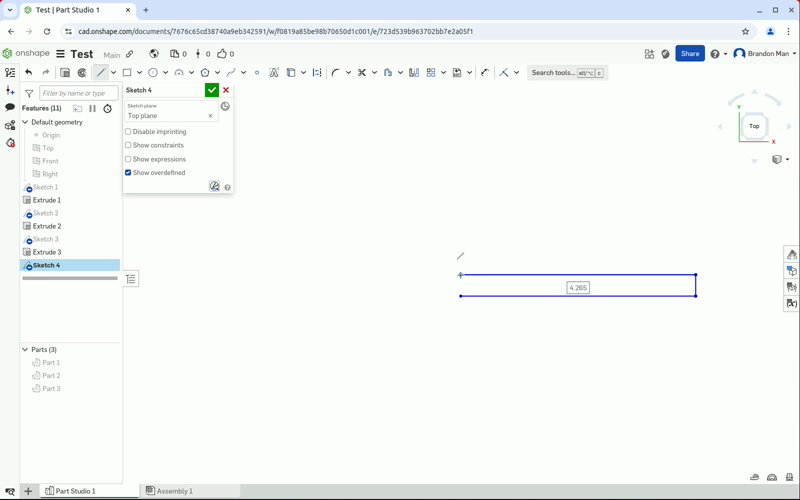
scroll(-6)
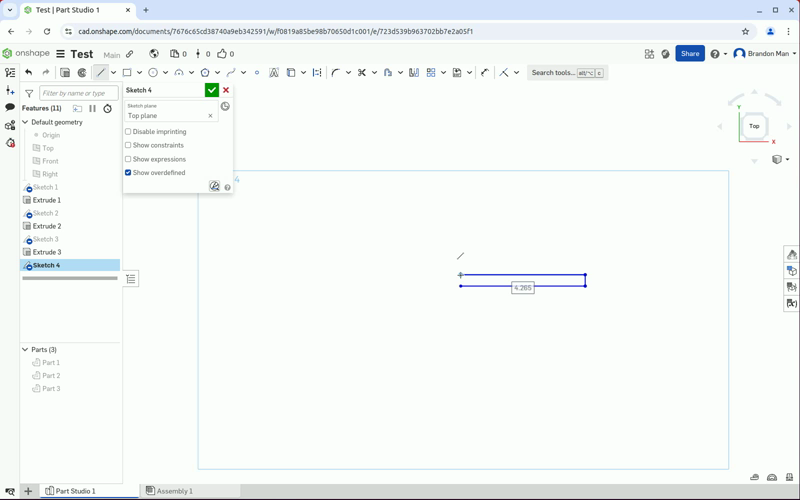
scroll(-6)
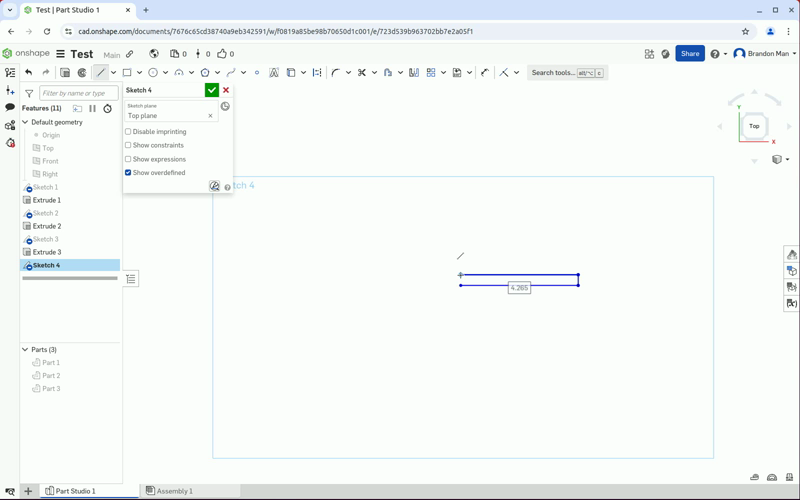
scroll(-6)
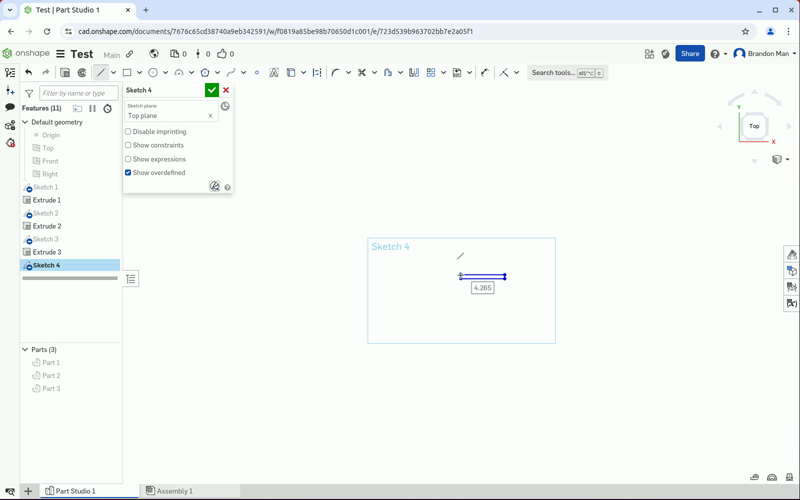
scroll(-6)
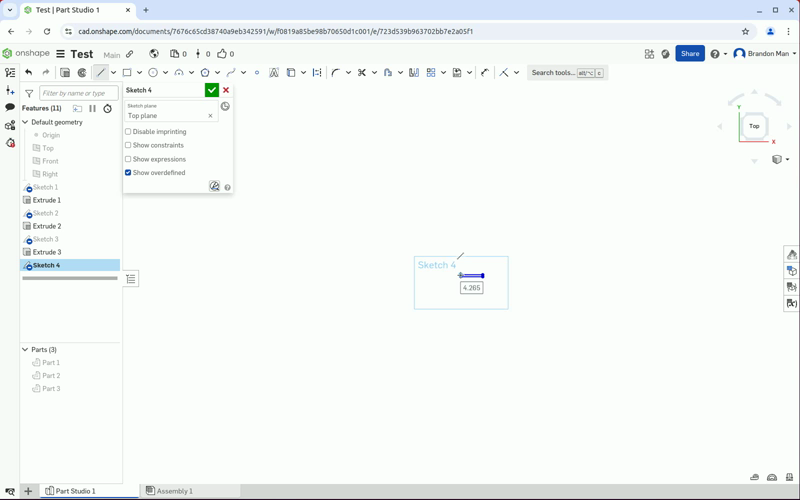
key_up(shift)
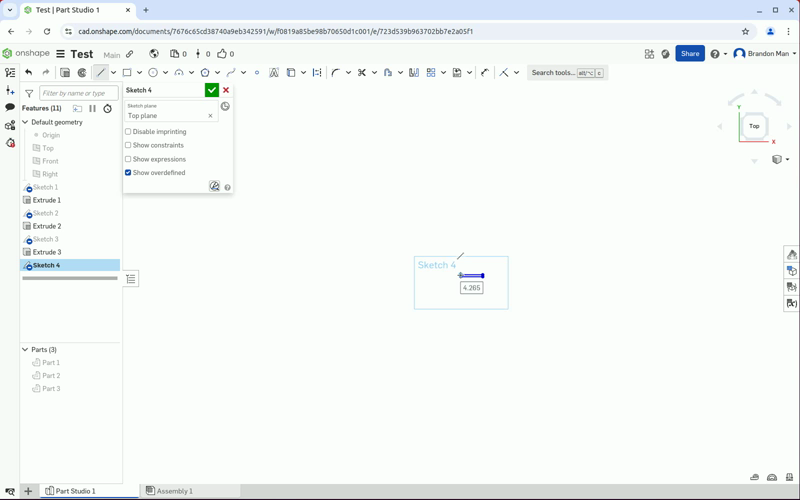
mouse_move(490, 274)
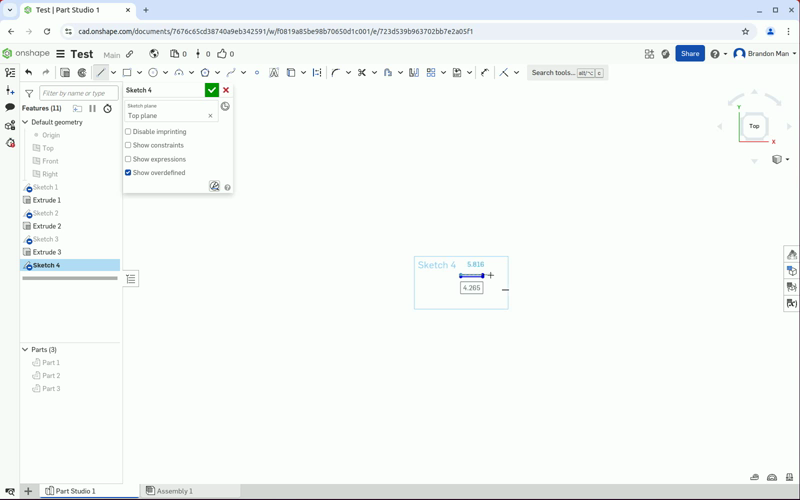
key_down(shift)
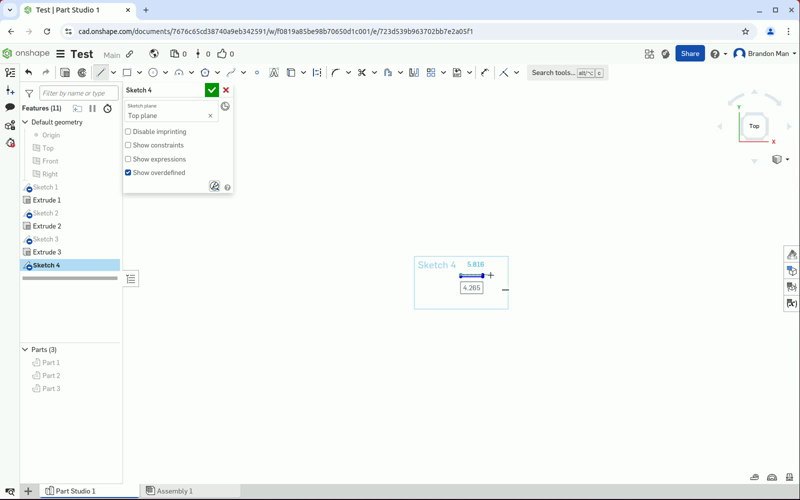
mouse_move(460, 276)
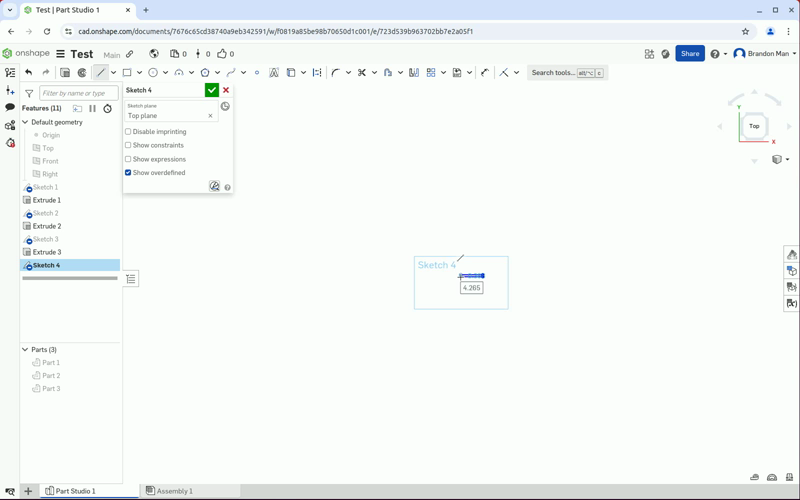
scroll(6)
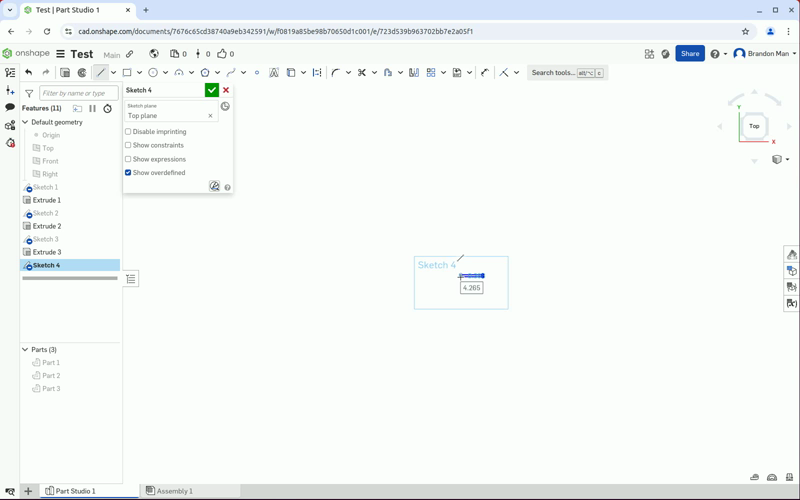
scroll(6)
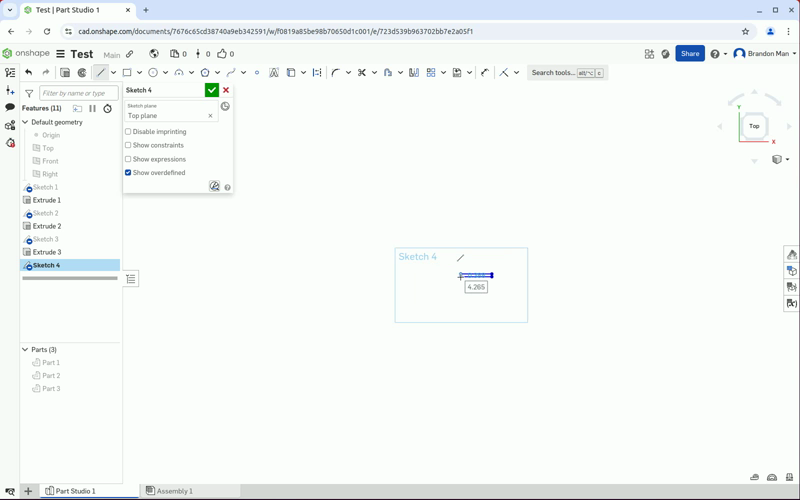
scroll(6)
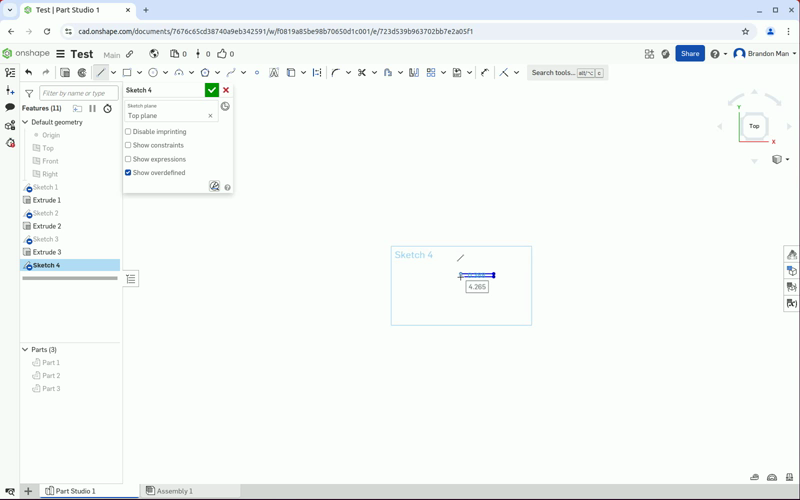
scroll(6)
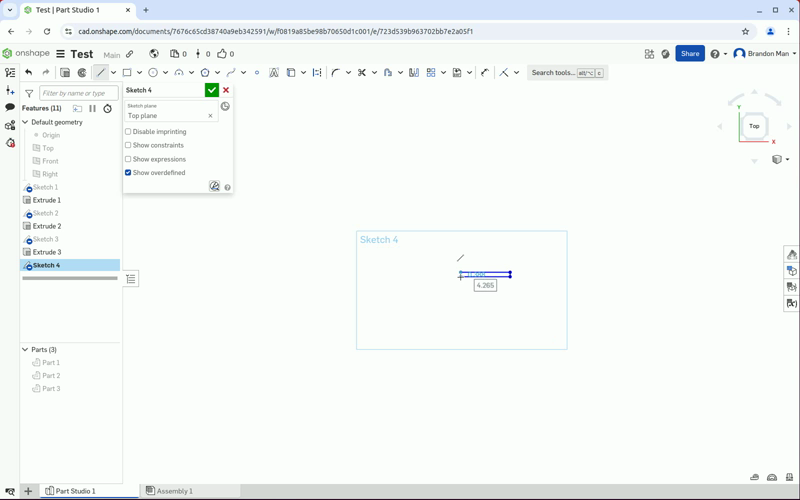
scroll(6)
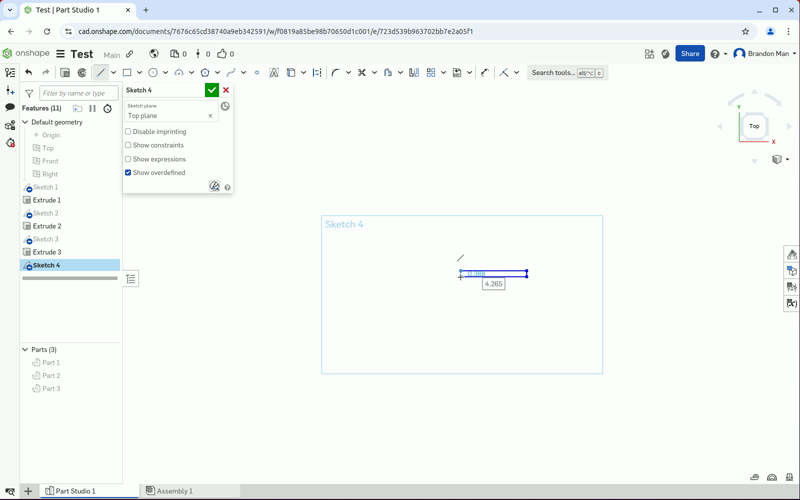
scroll(6)
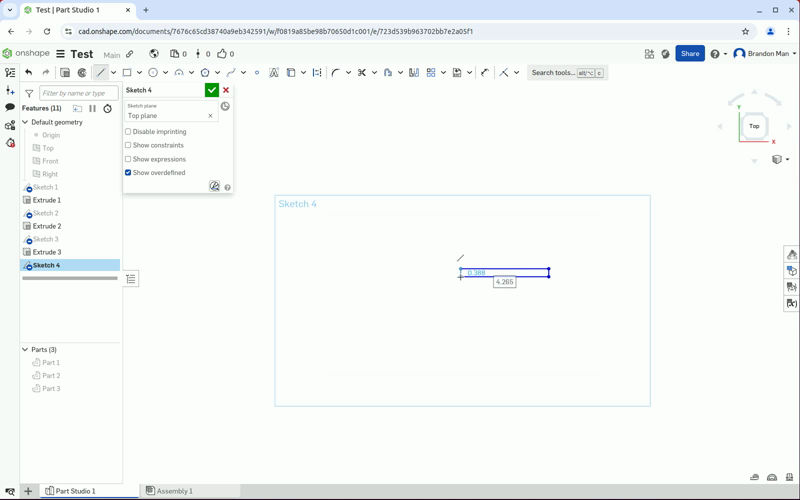
scroll(6)
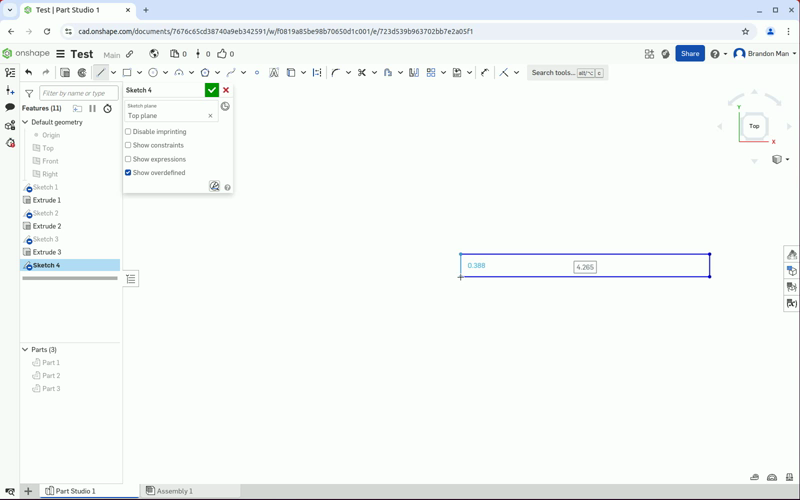
key_up(shift)
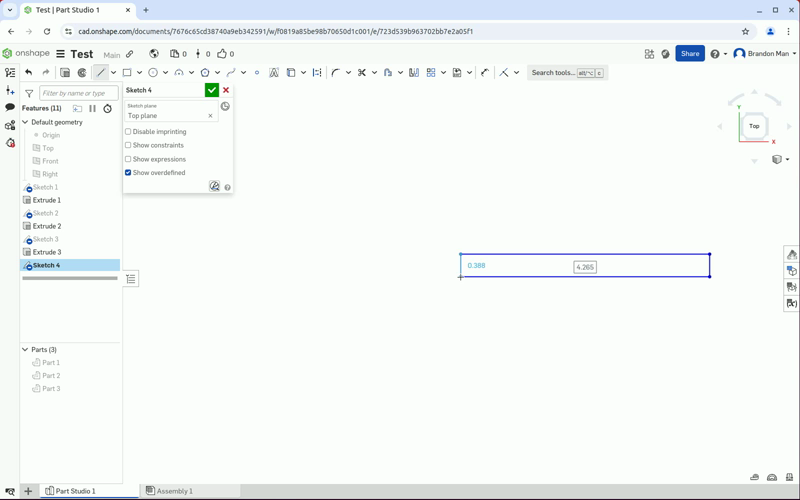
click(460, 276)
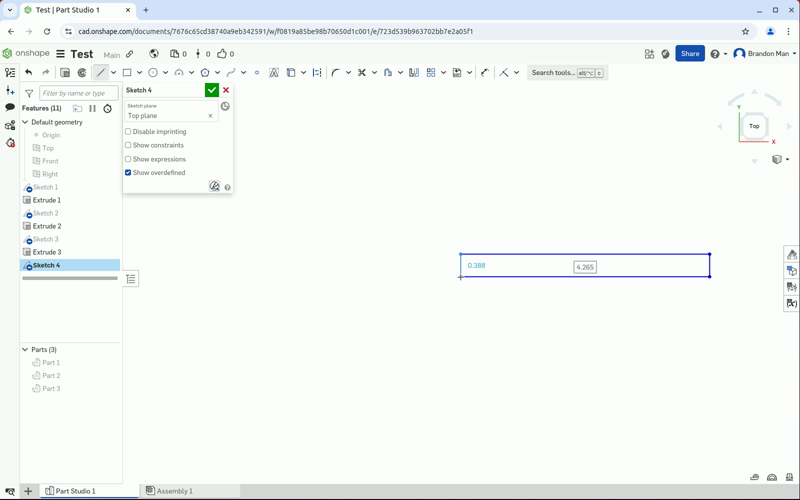
scroll(-6)
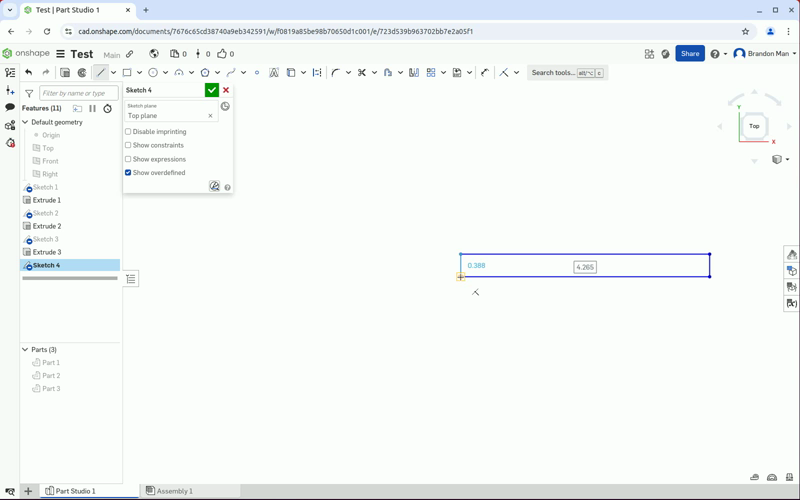
scroll(-6)
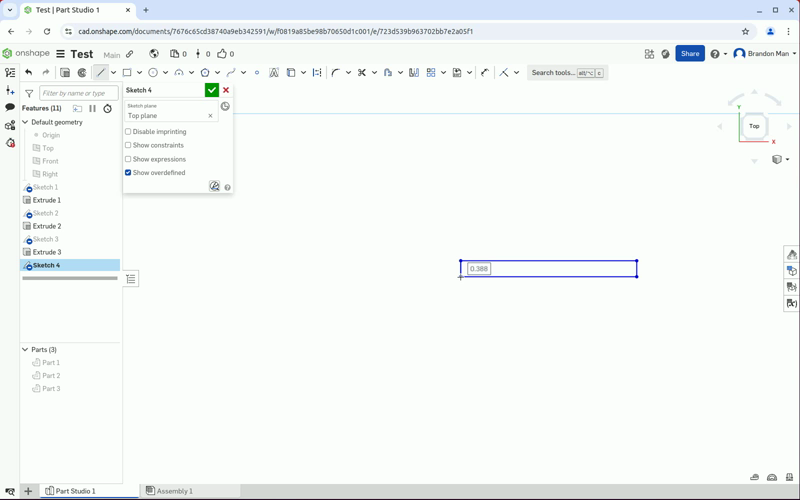
scroll(-6)
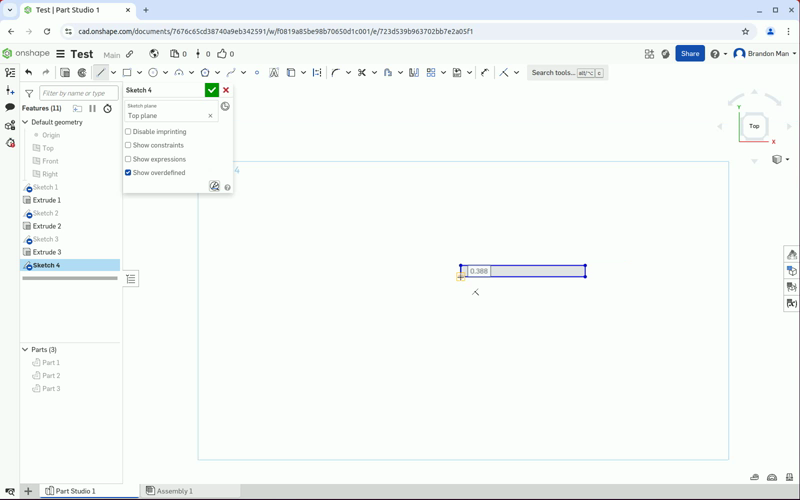
scroll(-6)
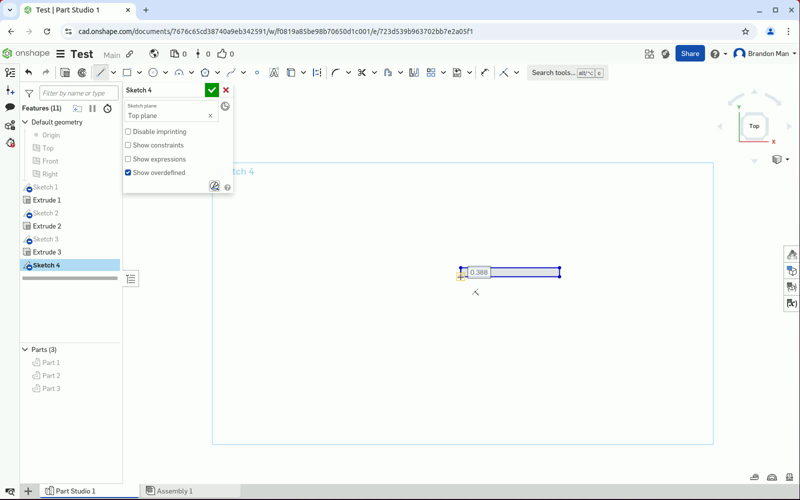
scroll(-6)
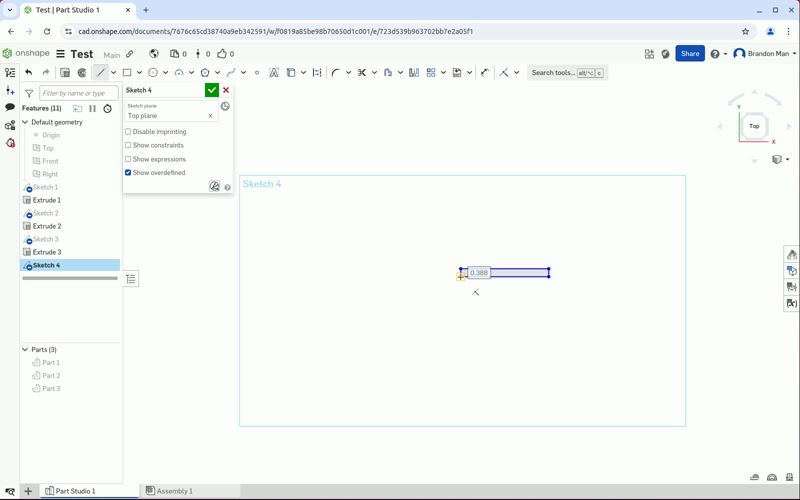
scroll(-6)
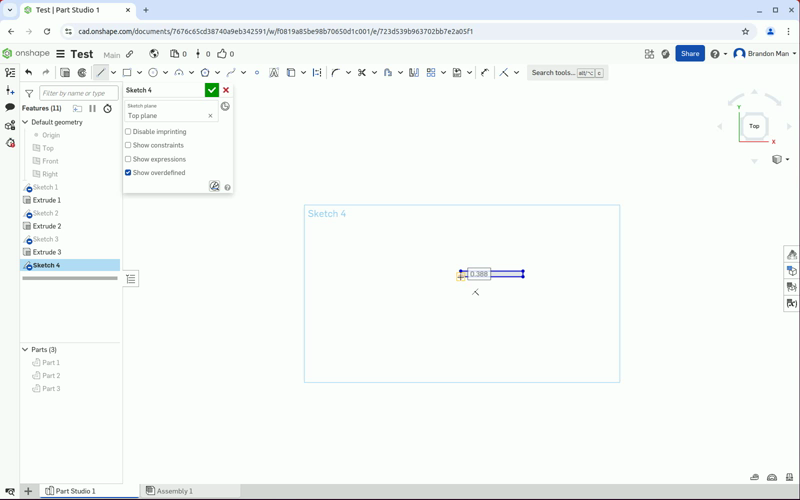
scroll(-6)
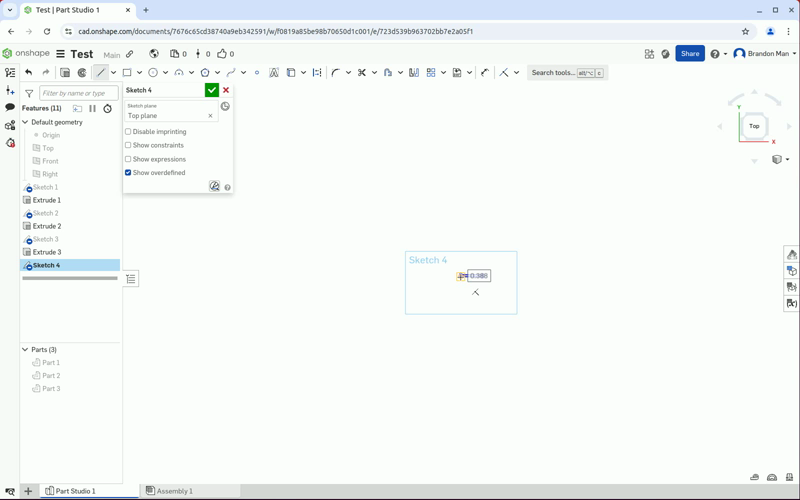
key(esc)
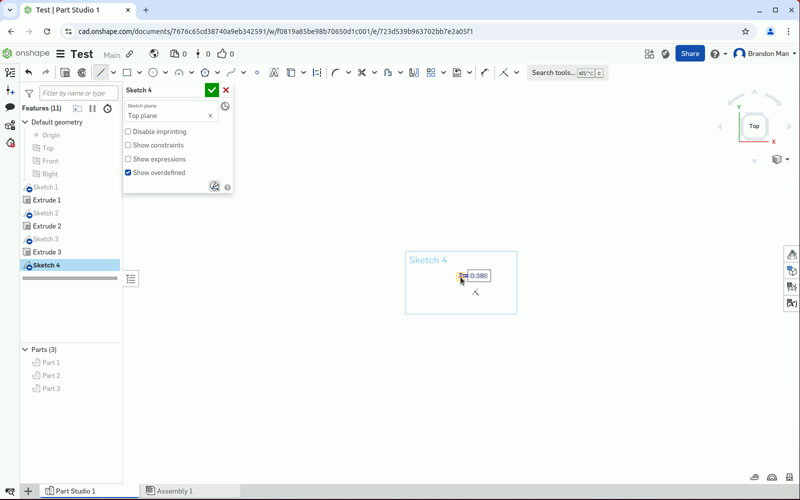
mouse_move(463, 275)
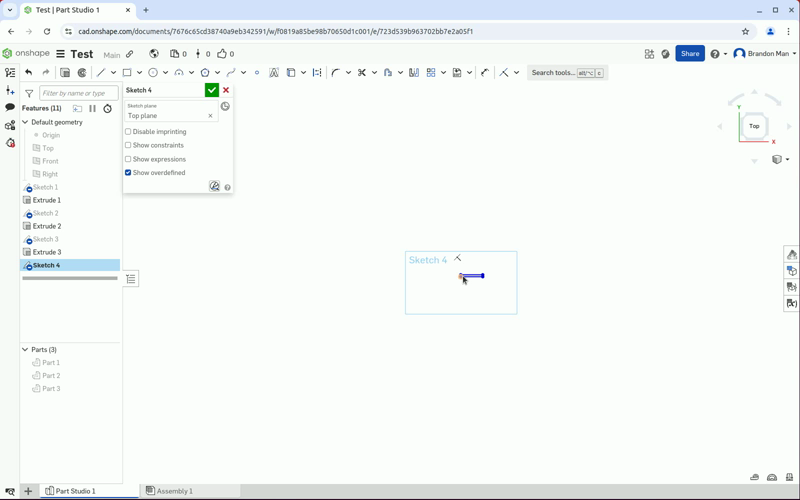
scroll(6)
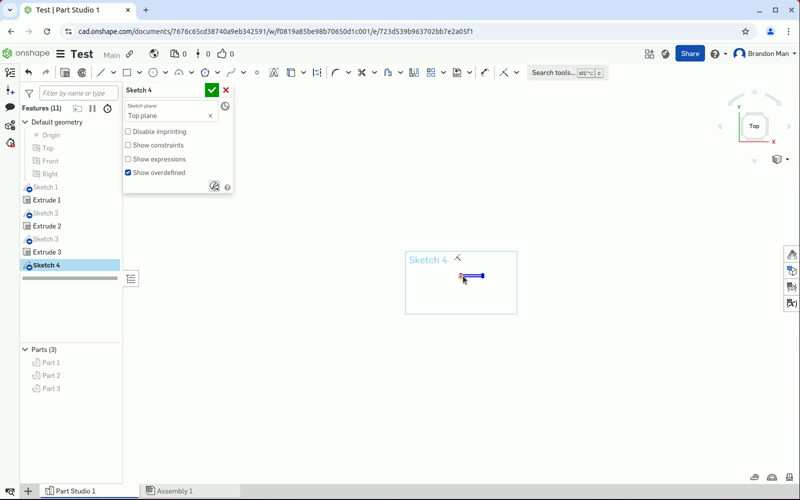
scroll(6)
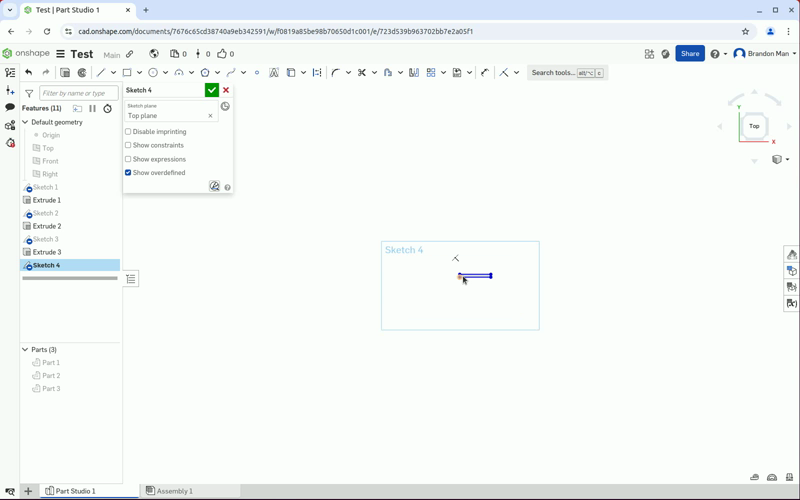
scroll(6)
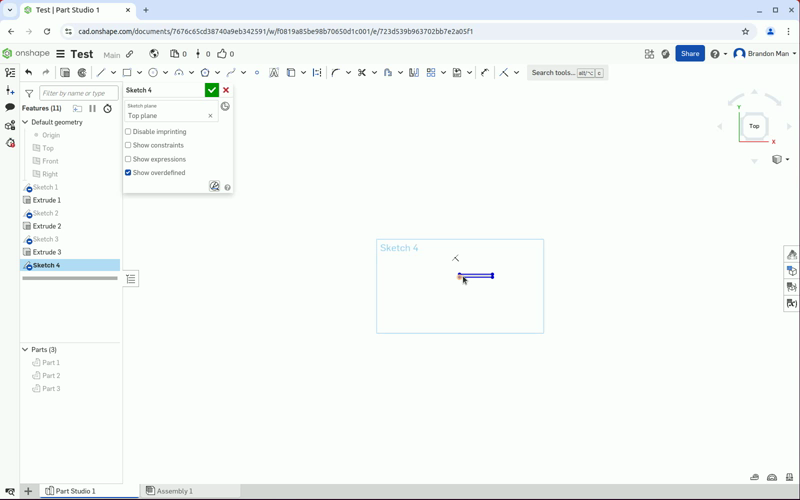
scroll(6)
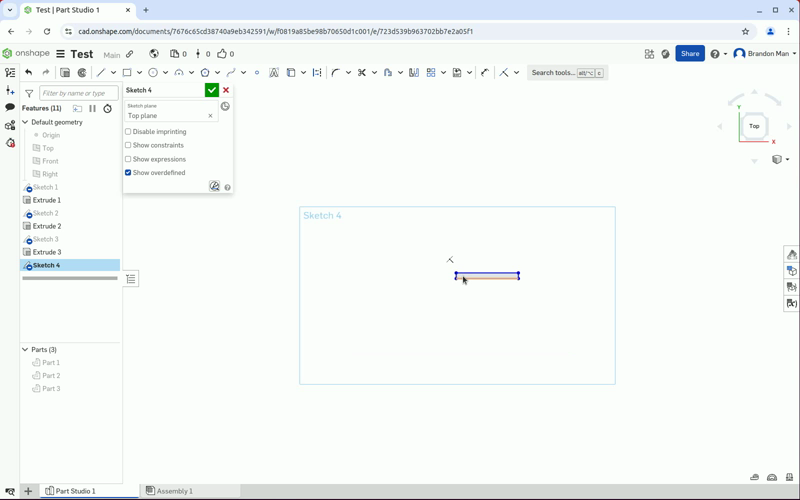
scroll(6)
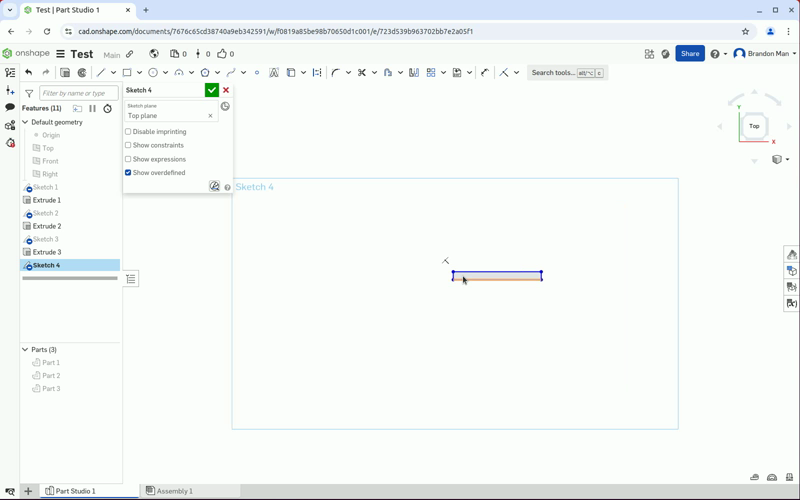
scroll(6)
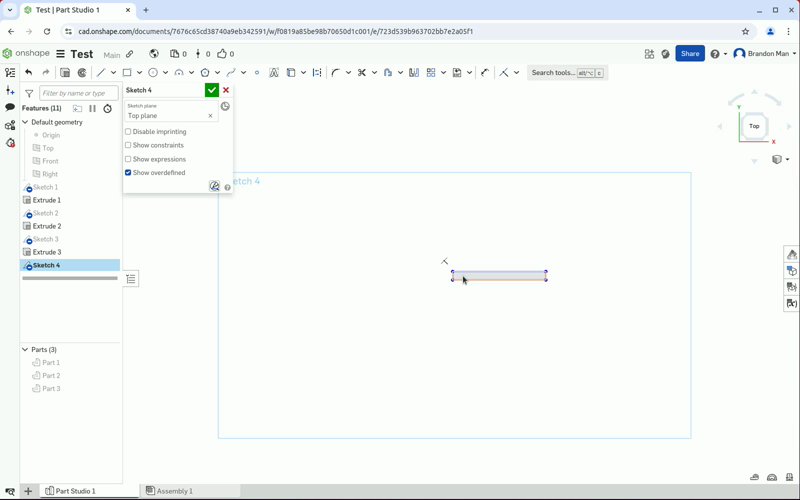
scroll(6)
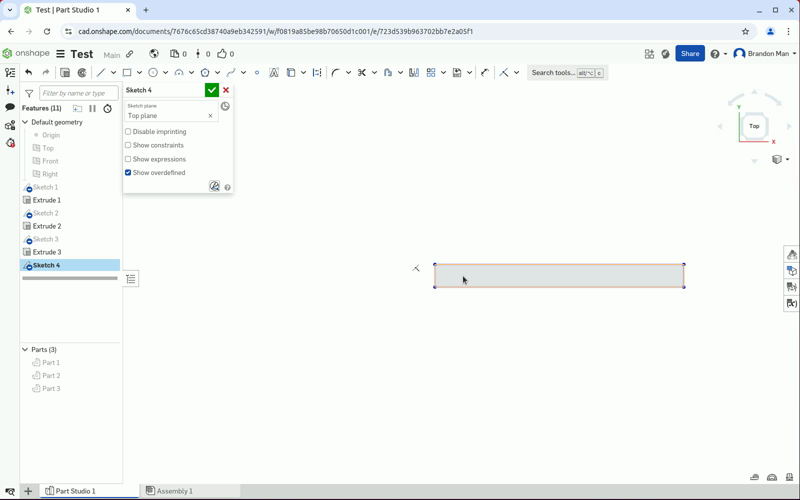
click(463, 275)
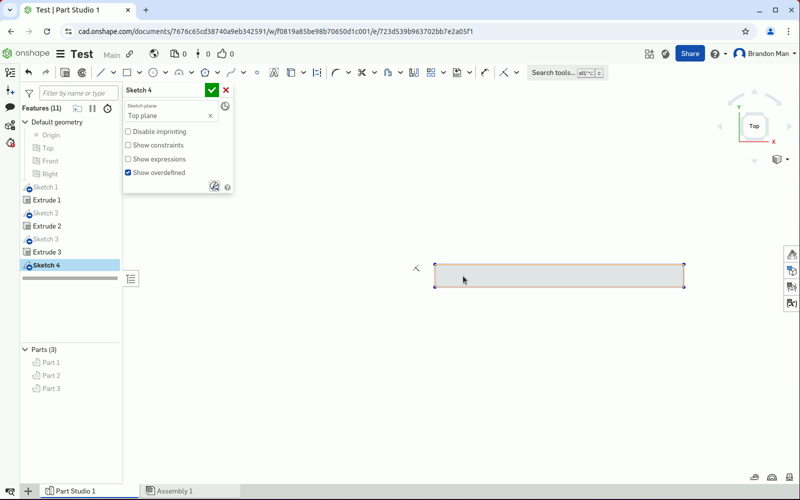
scroll(-6)
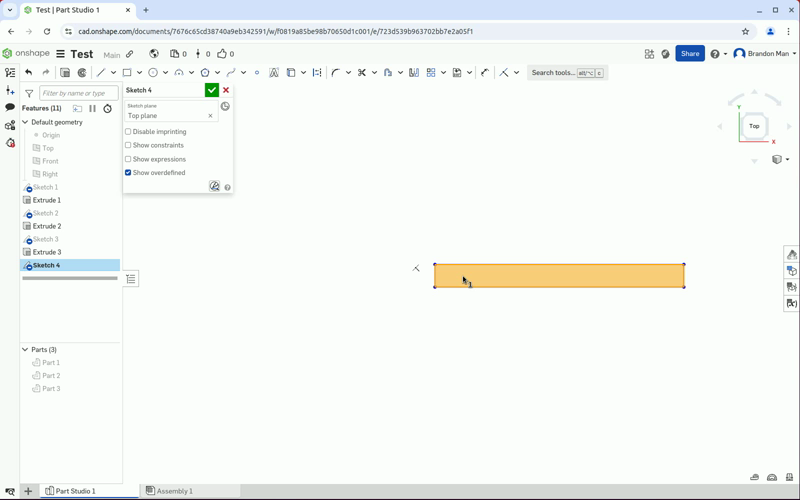
scroll(-6)
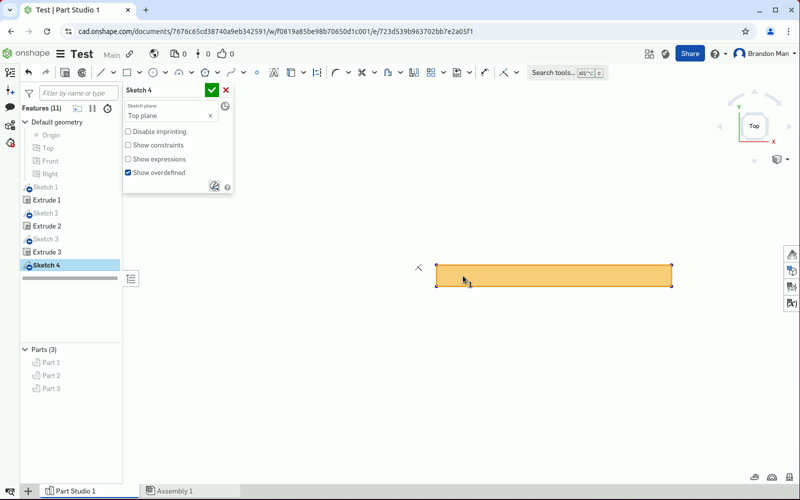
scroll(-6)
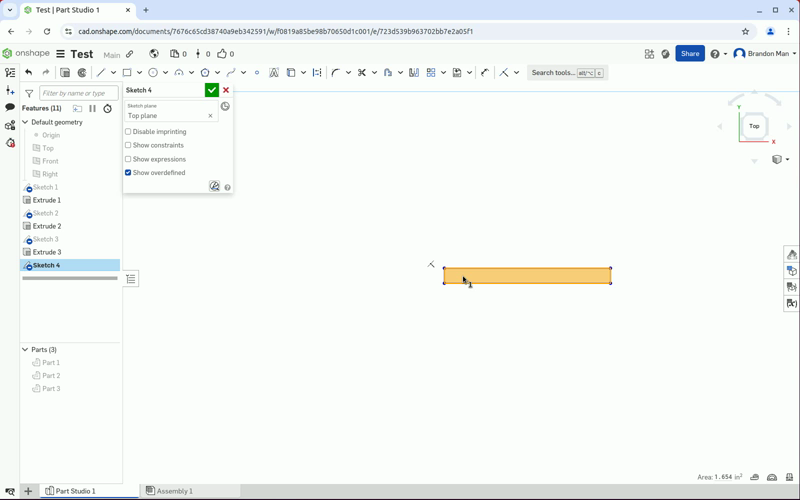
scroll(-6)
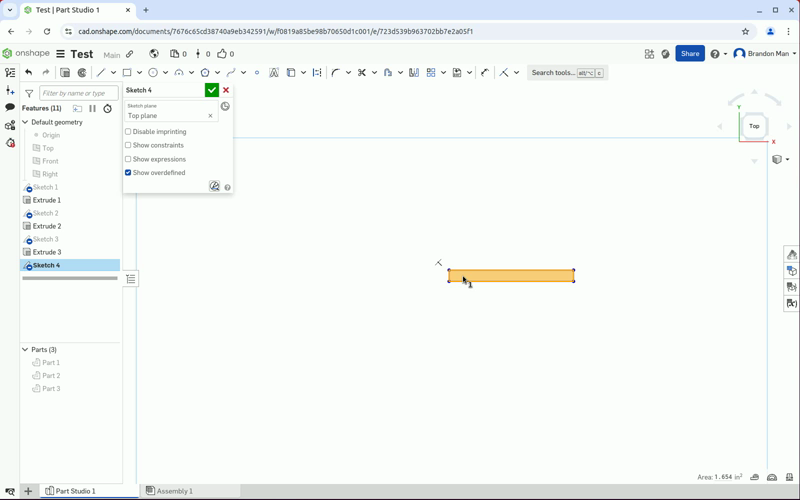
scroll(-6)
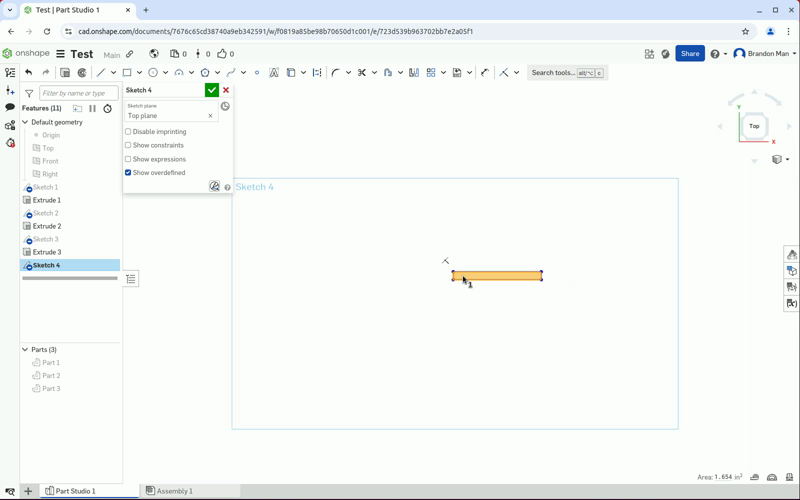
scroll(-6)
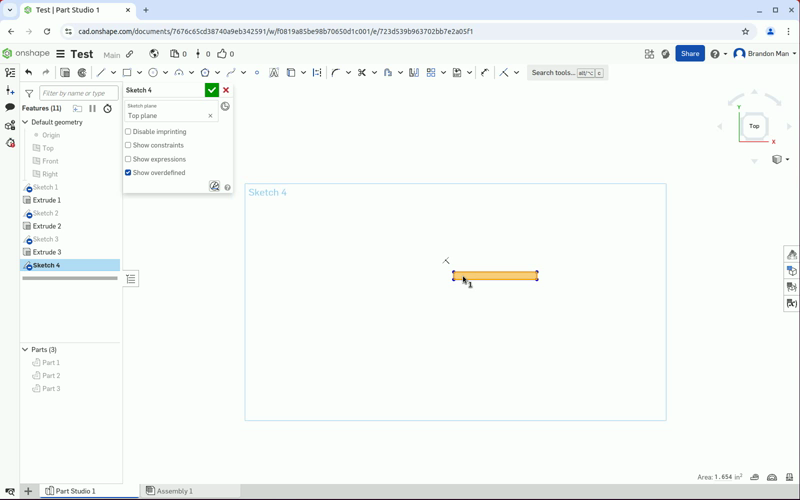
scroll(-6)
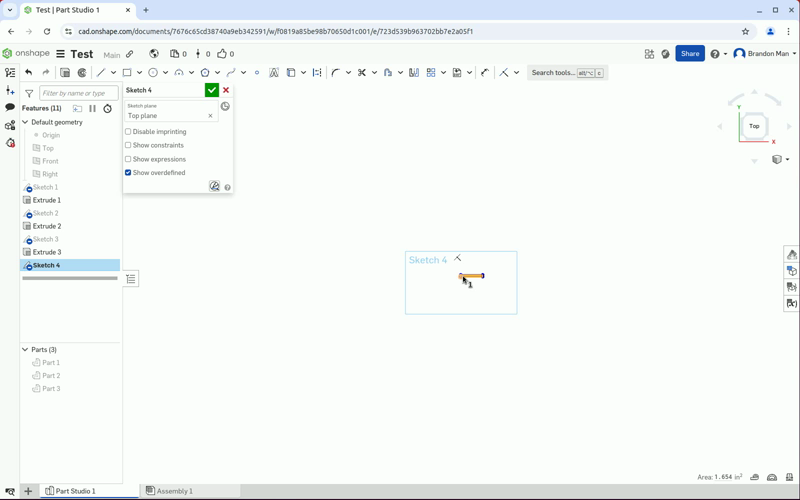
mouse_move(73, 352)
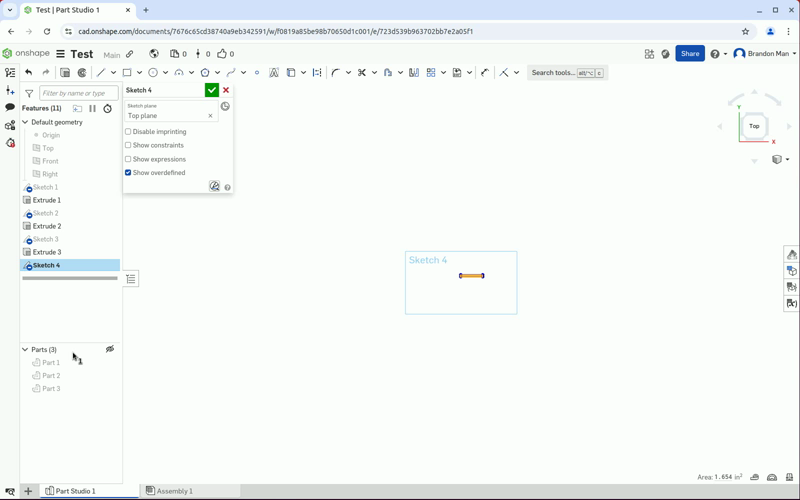
key(shift+y)
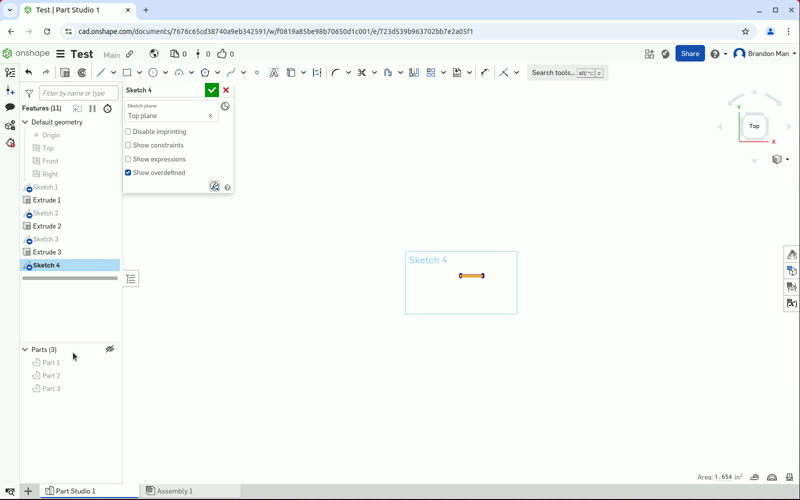
key(shift+e)
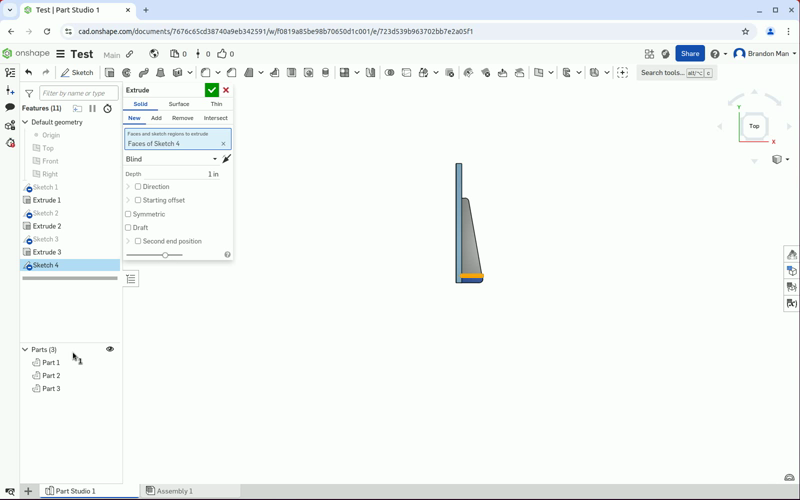
mouse_move(143, 106)
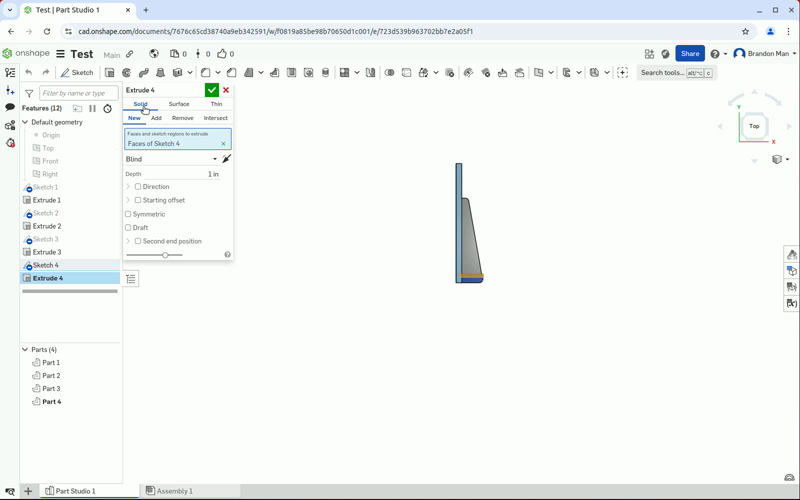
click(143, 106)
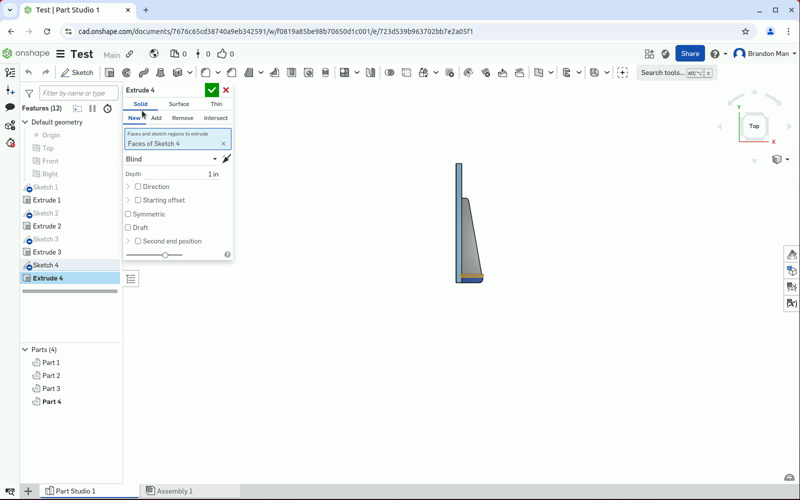
mouse_move(137, 120)
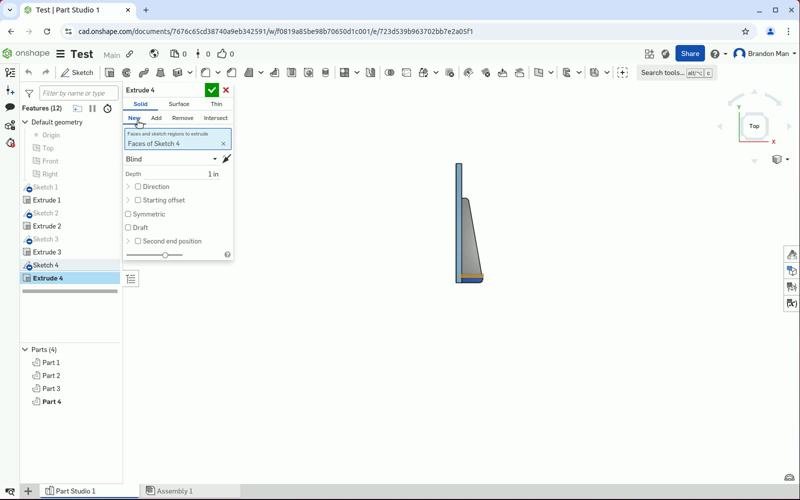
click(137, 120)
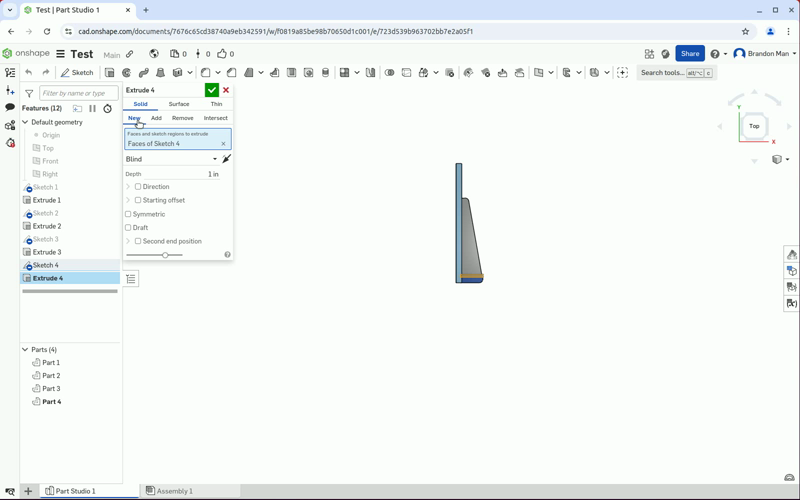
key(tab, 4)
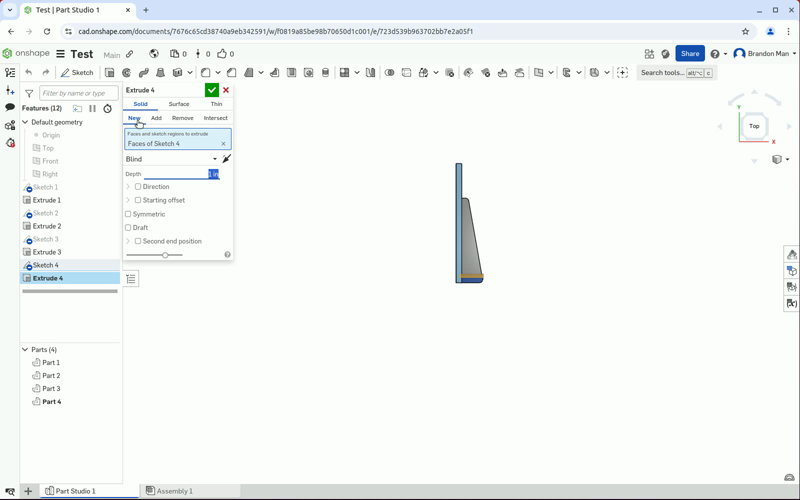
text(0.481)
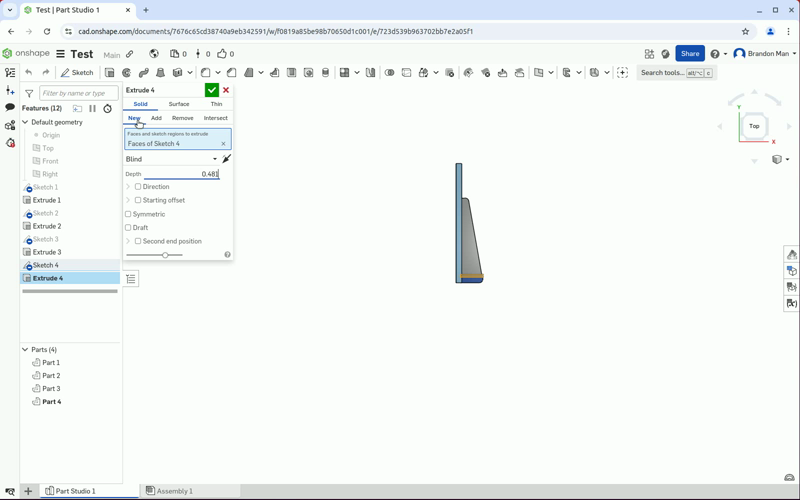
key(enter)
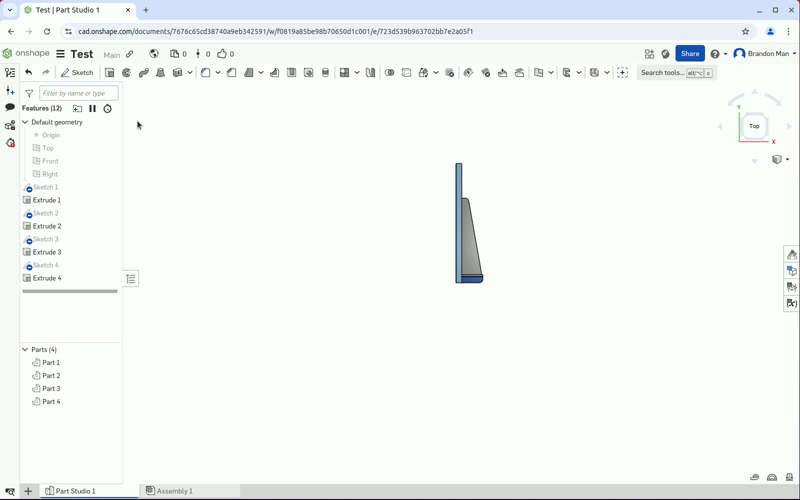
key(shift+h)
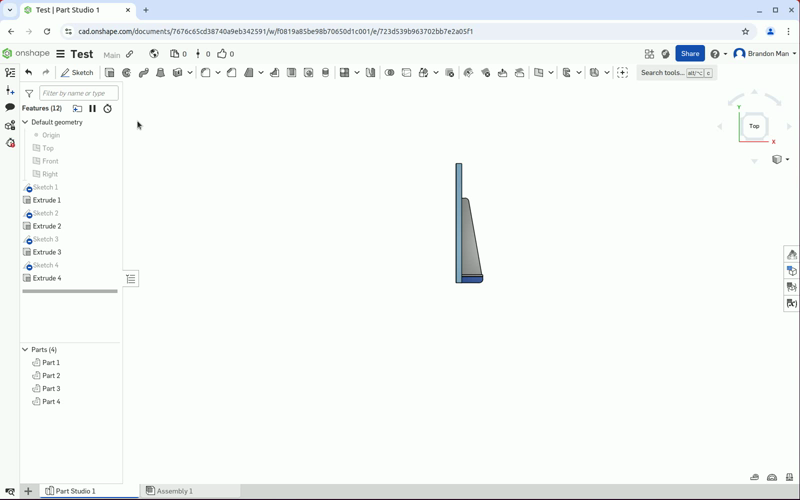
key(shift+h)
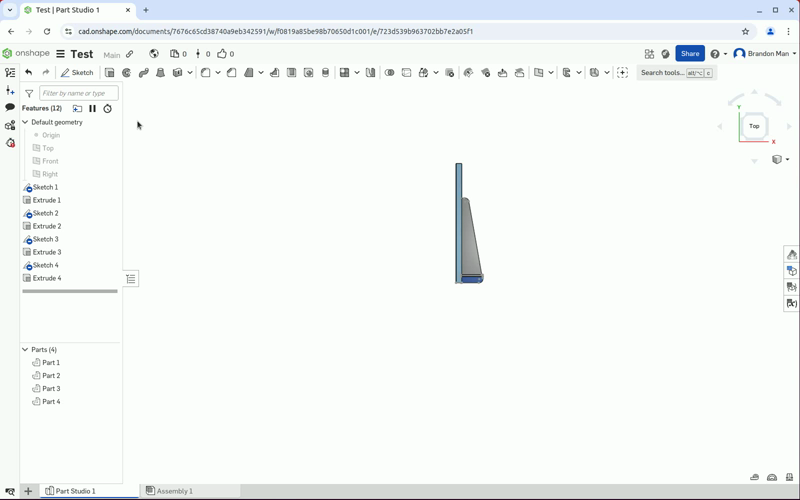
key(shift+7)
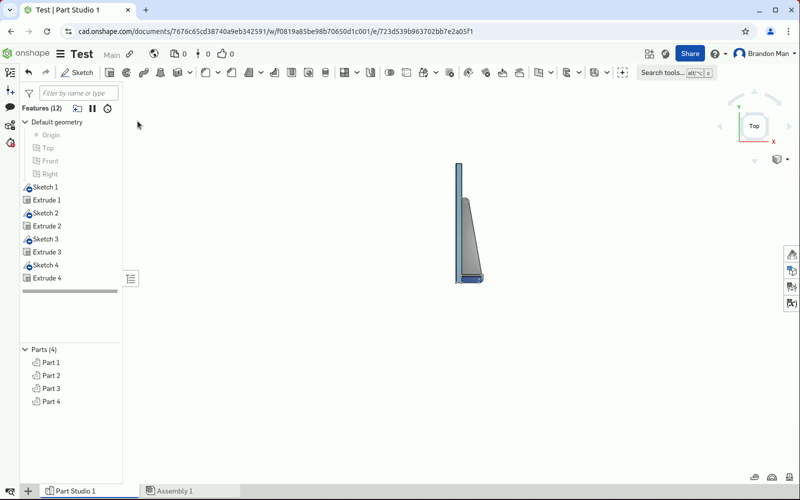
key(up, 3)
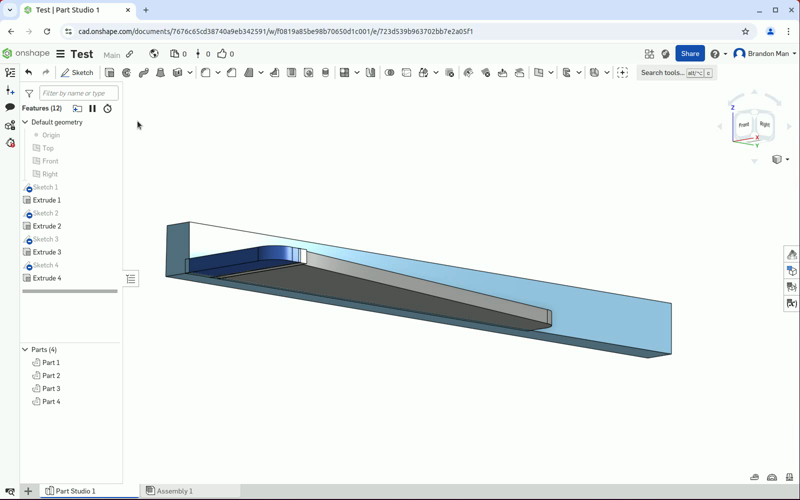
key(left, 3)
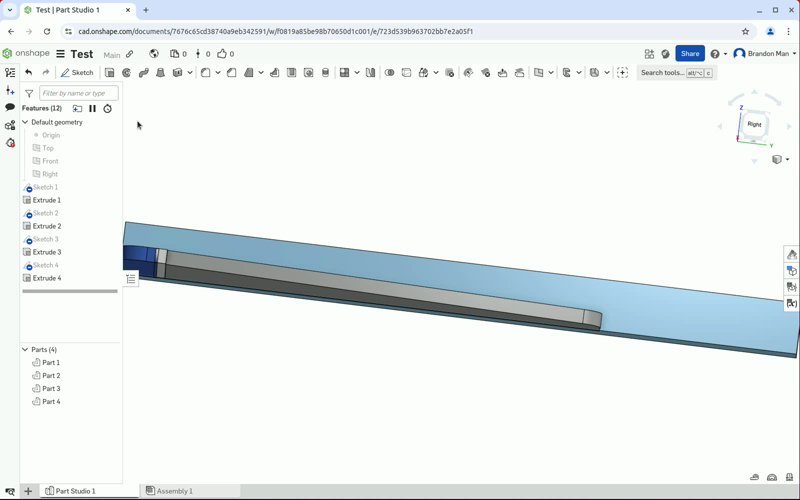
key(right, 3)
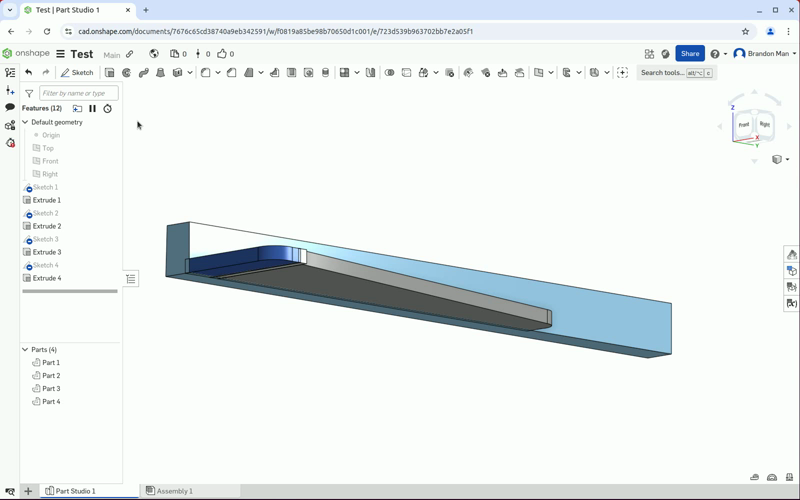
key(down, 3)
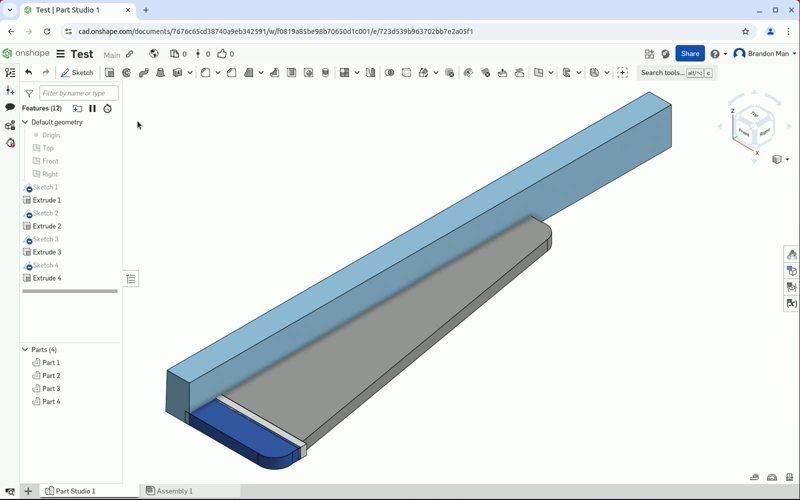
mouse_move(73, 189)
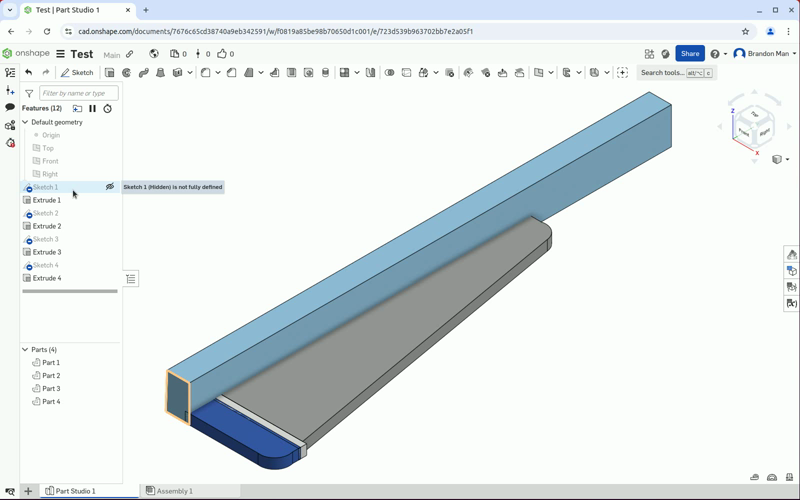
click(73, 189)